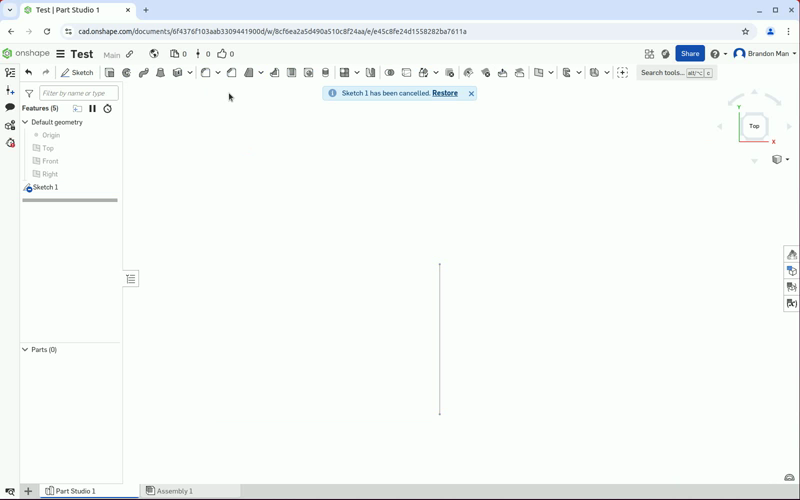
key(shift+h)
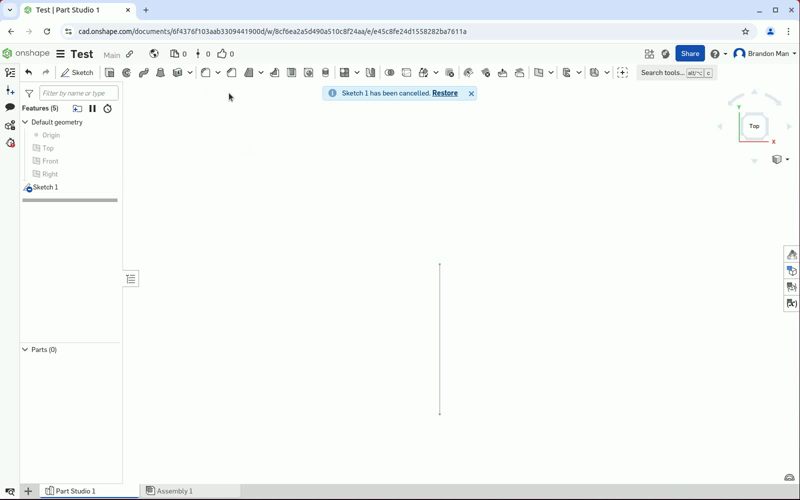
key(shift+s)
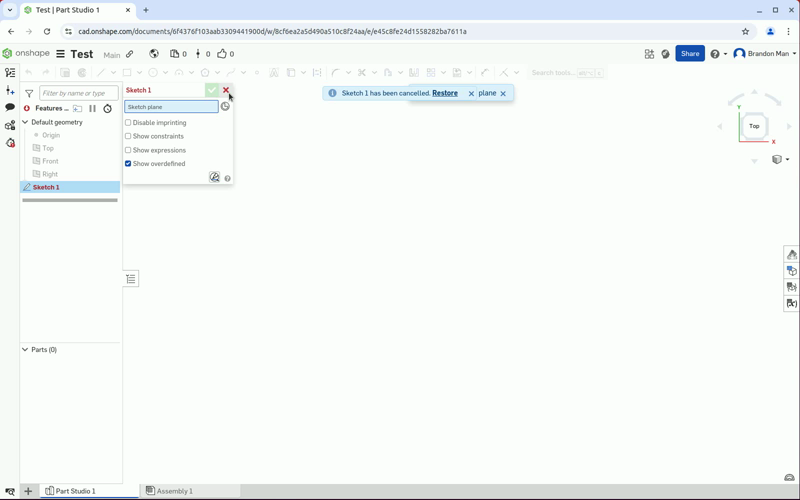
mouse_move(73, 150)
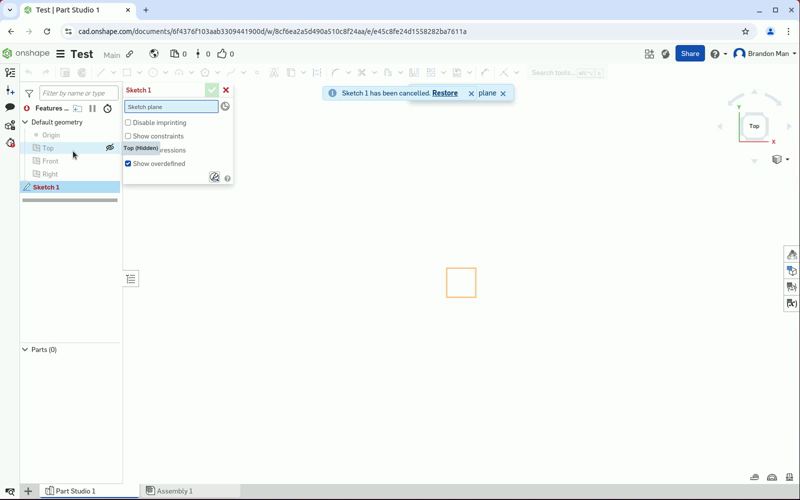
click(73, 150)
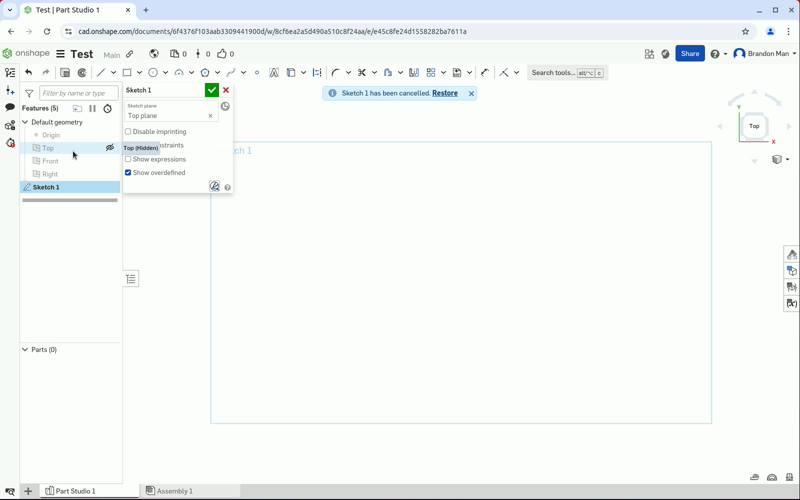
mouse_move(73, 352)
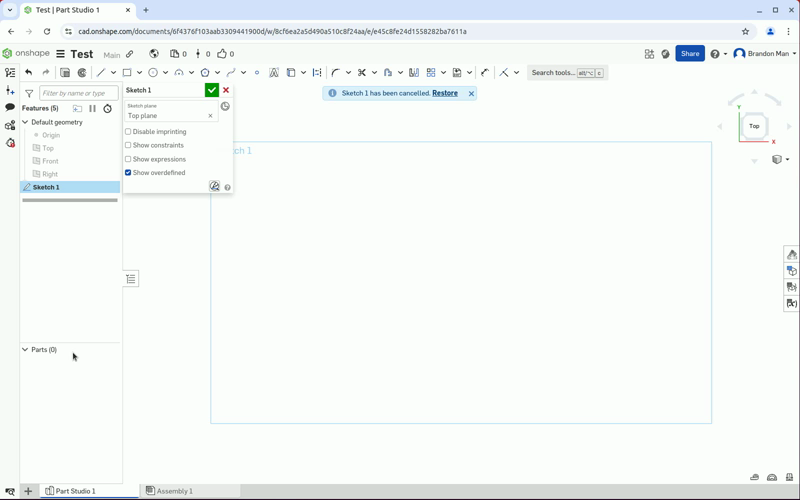
key(y)
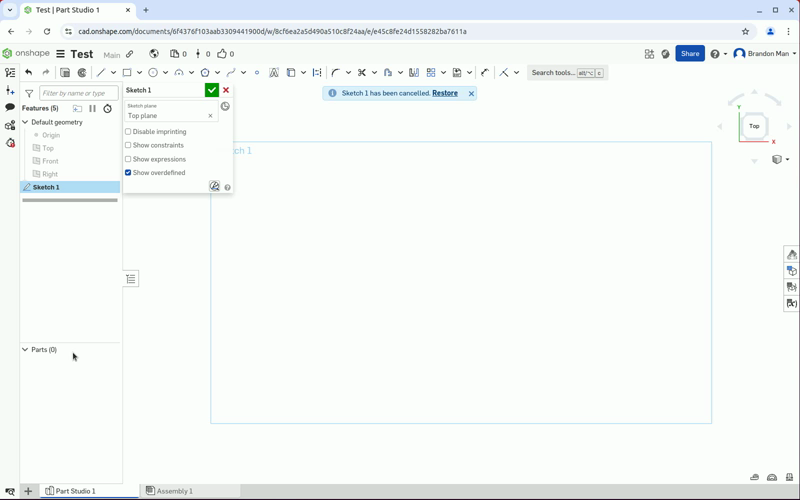
key(l)
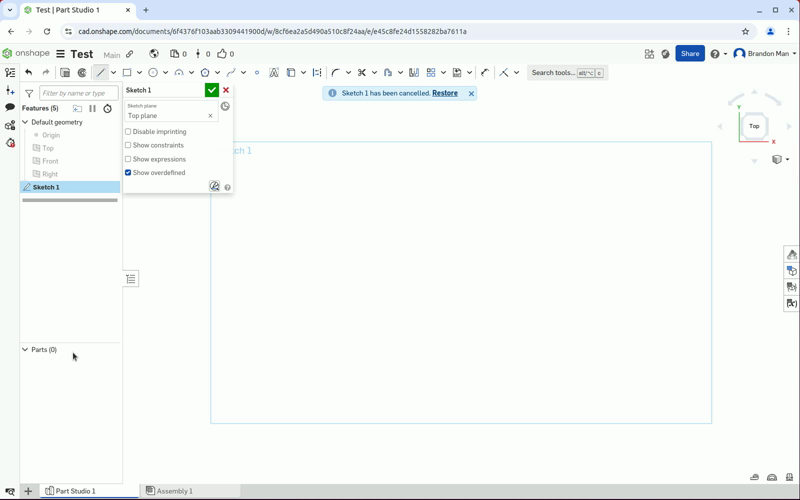
key_down(shift)
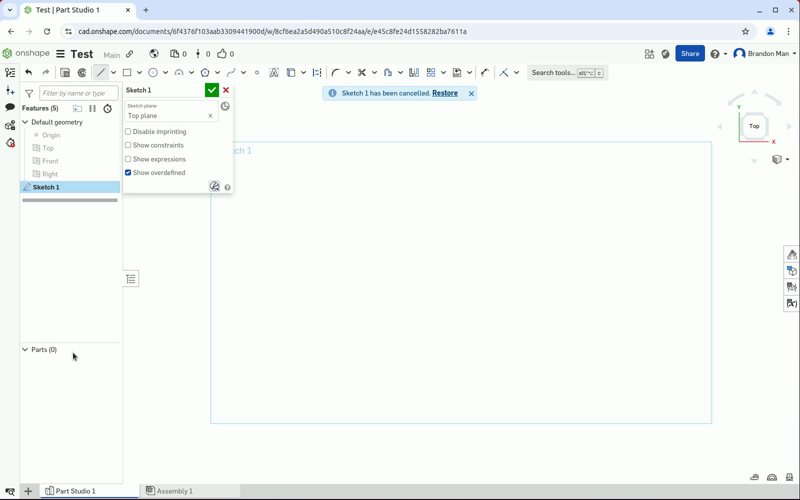
mouse_move(348, 339)
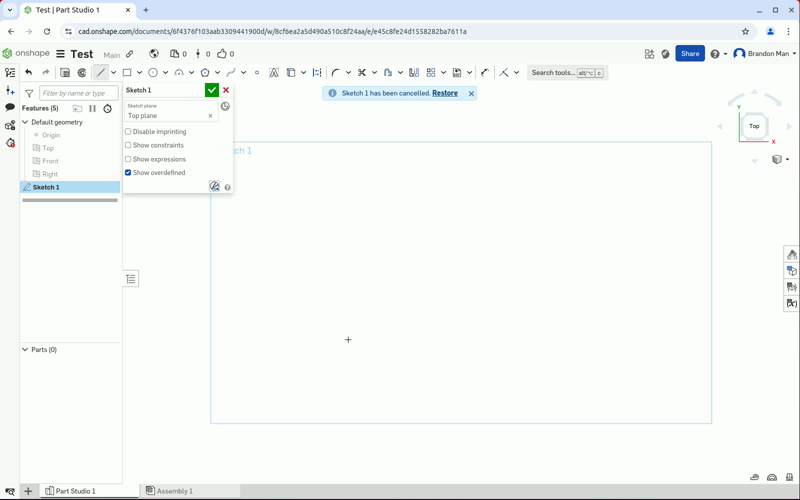
click(348, 339)
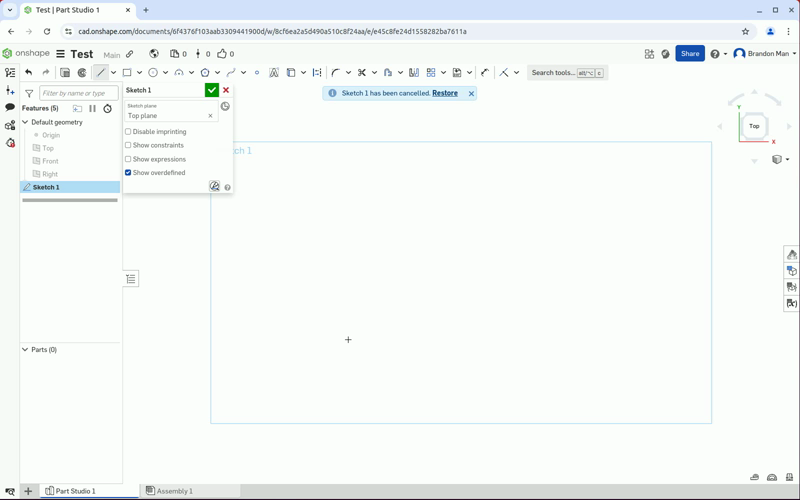
key_up(shift)
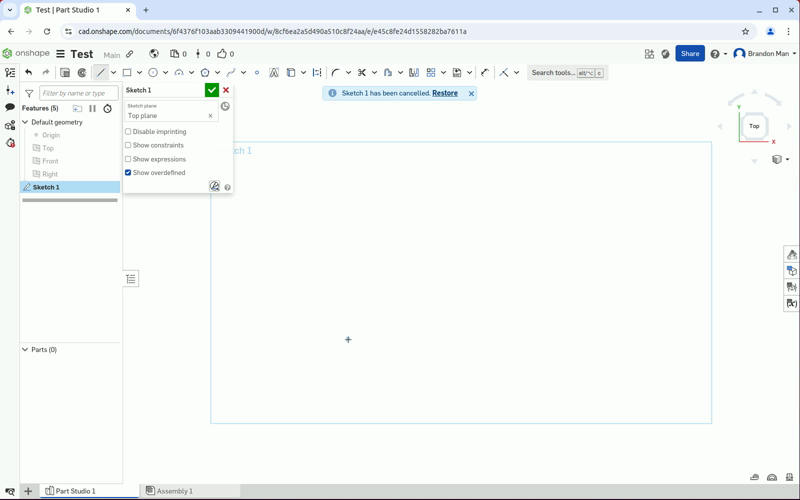
key_down(shift)
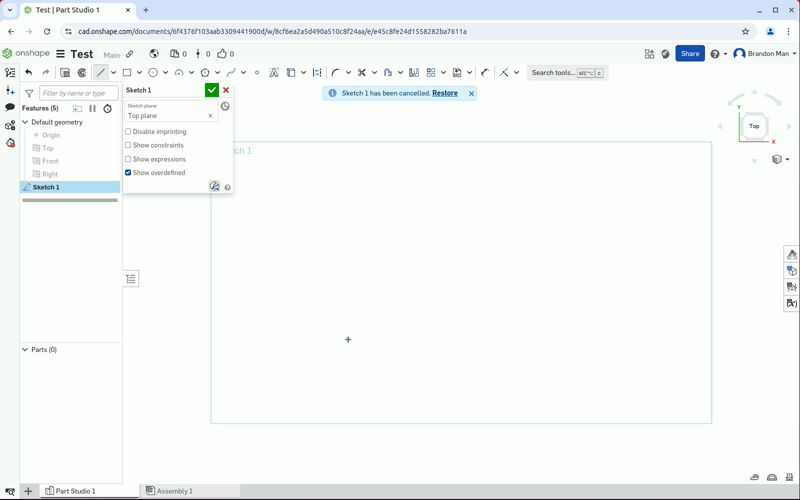
mouse_move(572, 339)
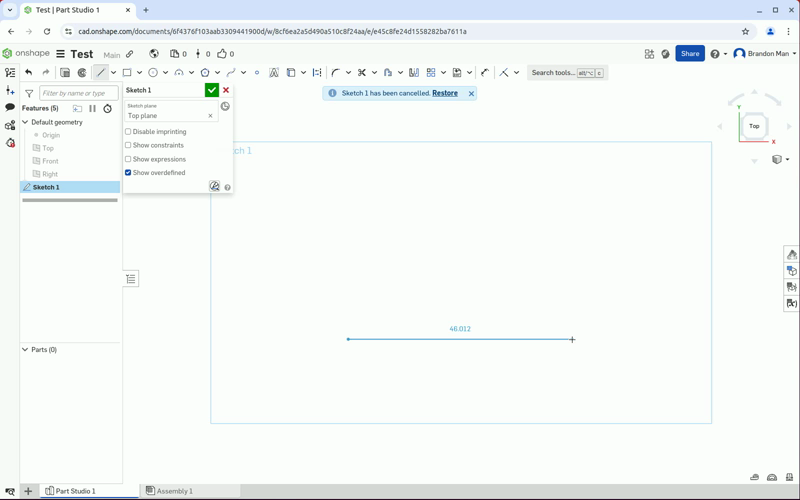
click(572, 339)
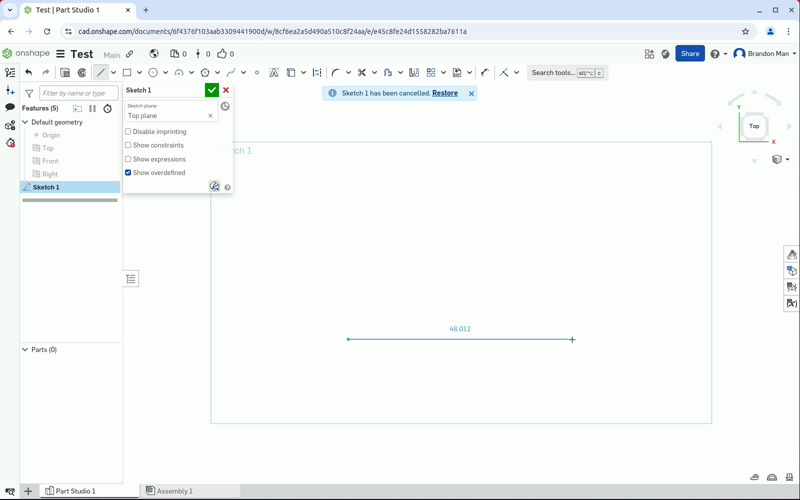
key_up(shift)
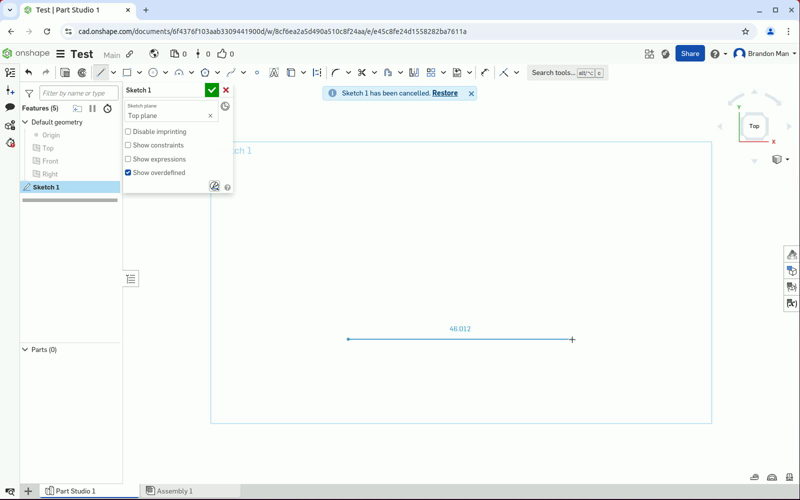
key_down(shift)
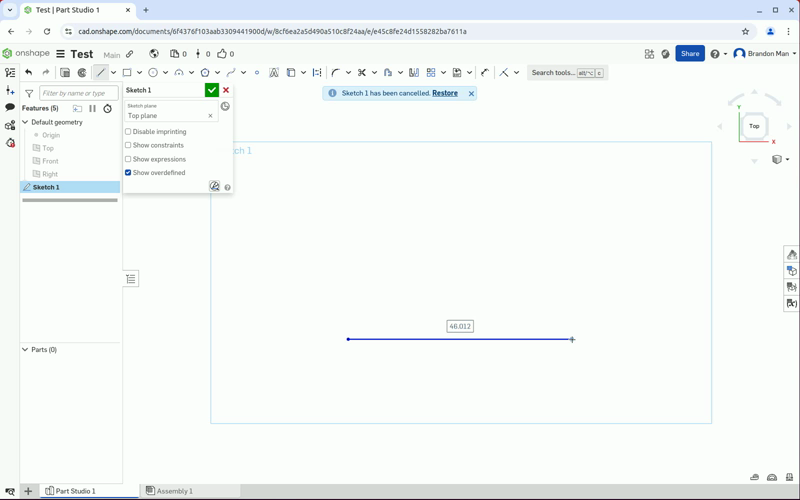
mouse_move(572, 226)
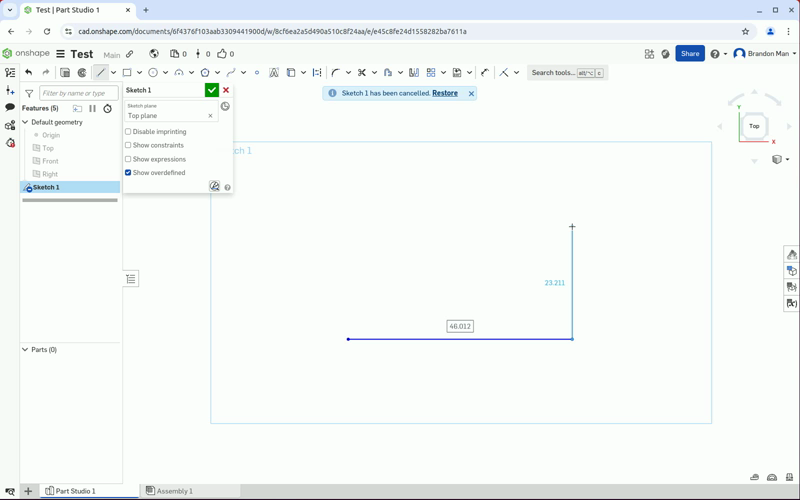
click(572, 226)
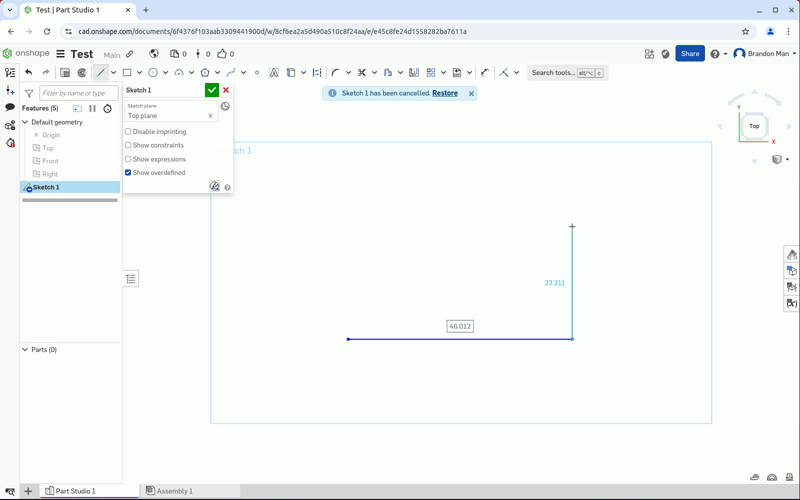
key_up(shift)
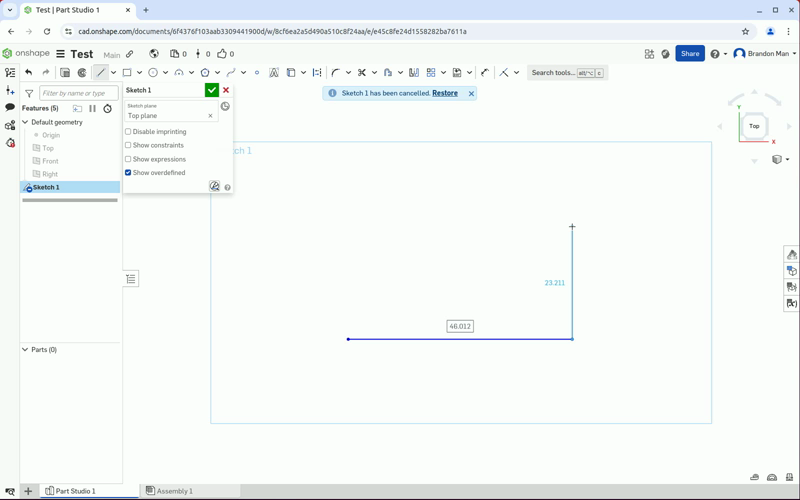
key_down(shift)
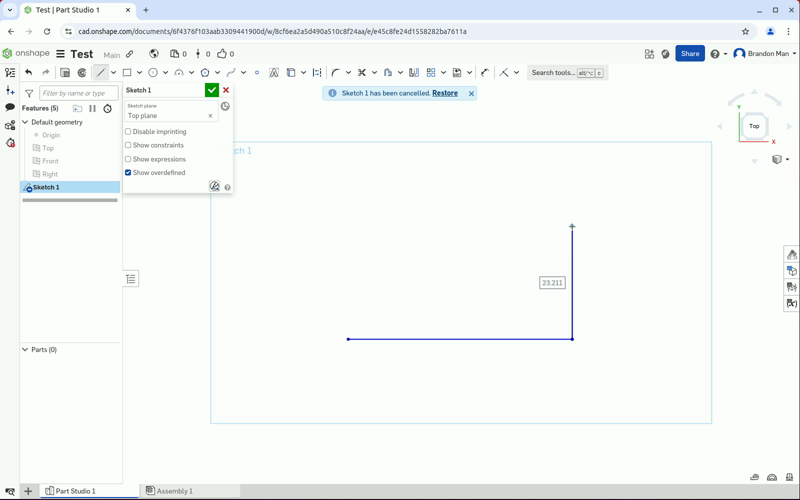
mouse_move(348, 226)
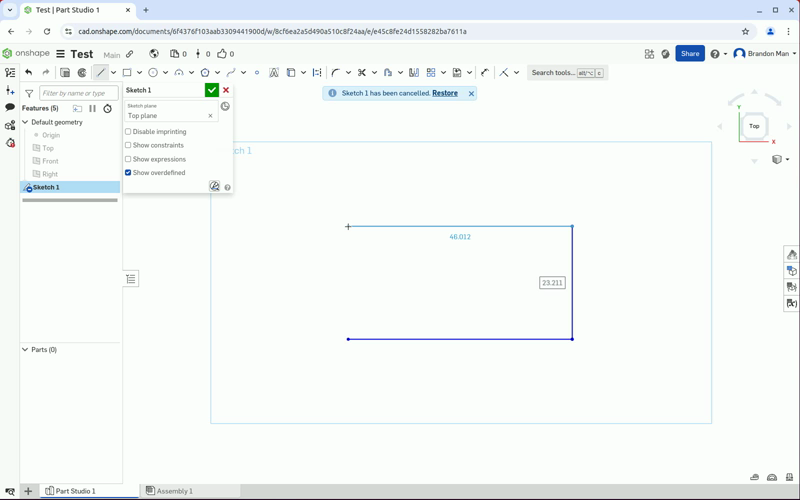
click(348, 226)
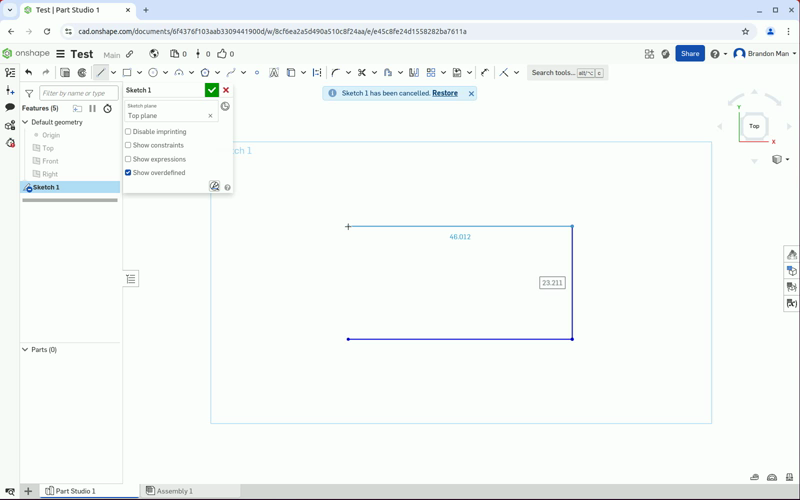
key_up(shift)
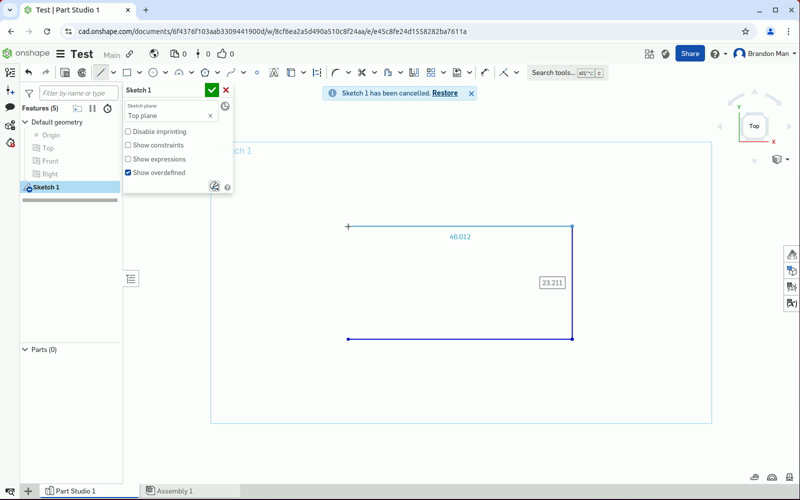
key_down(shift)
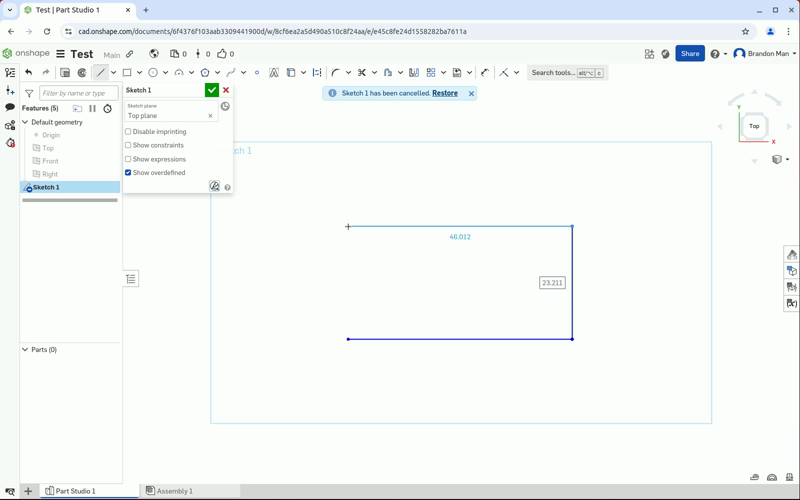
mouse_move(348, 339)
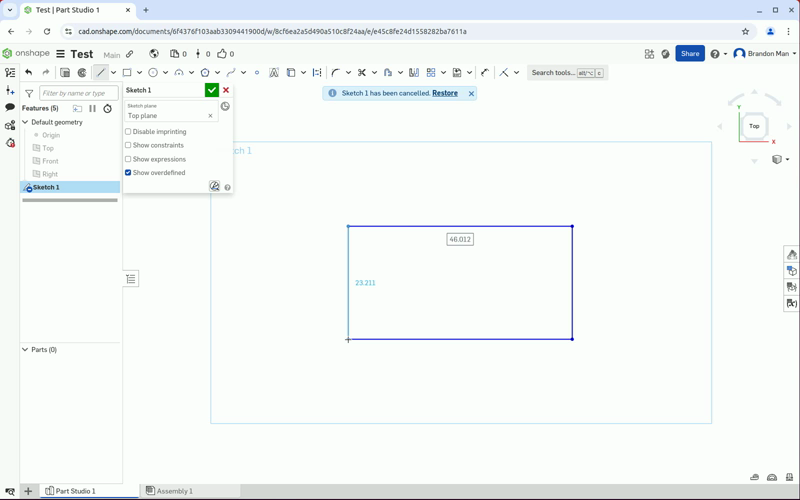
key_up(shift)
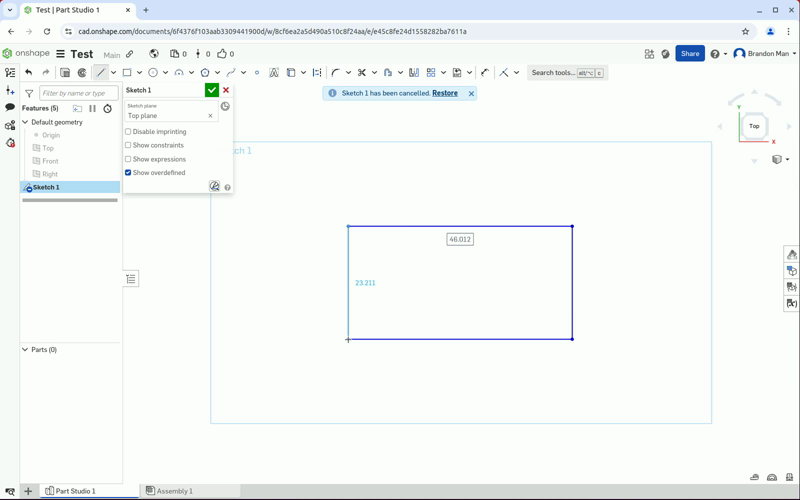
click(348, 339)
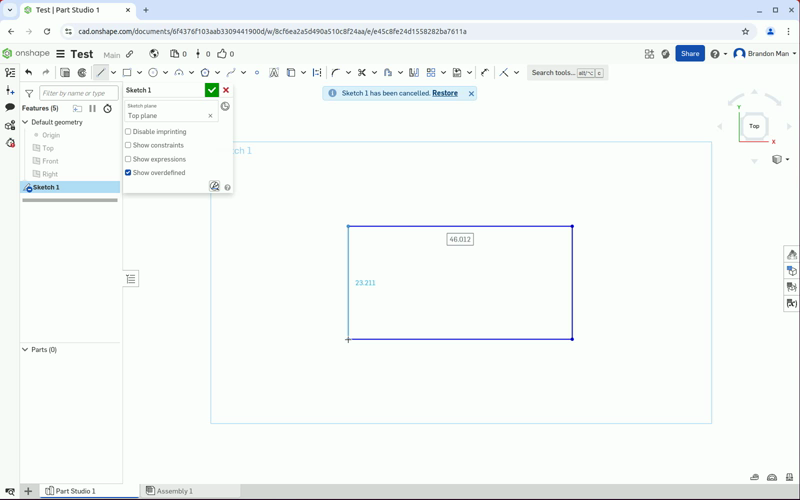
key(esc)
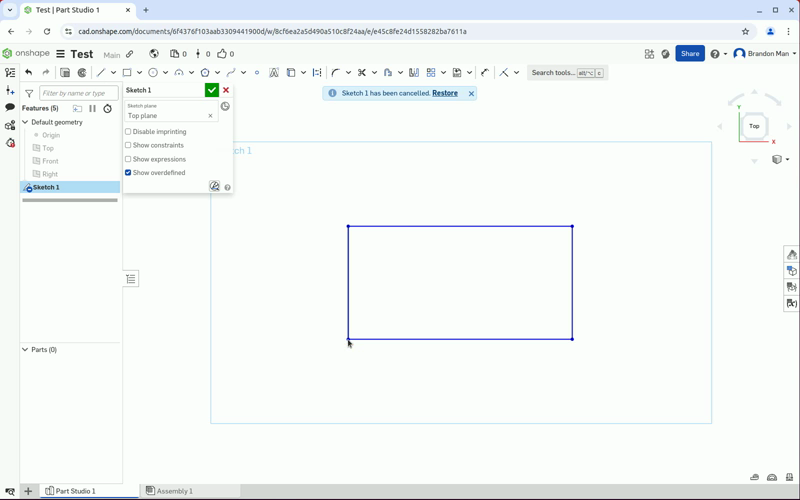
key(l)
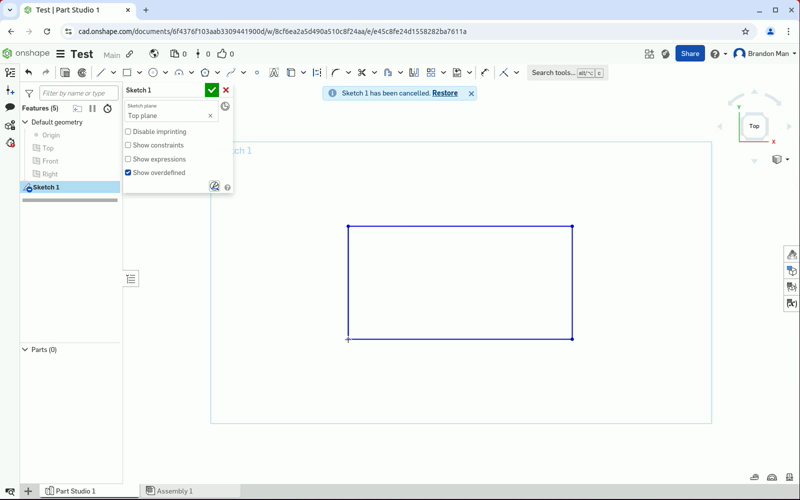
key_down(shift)
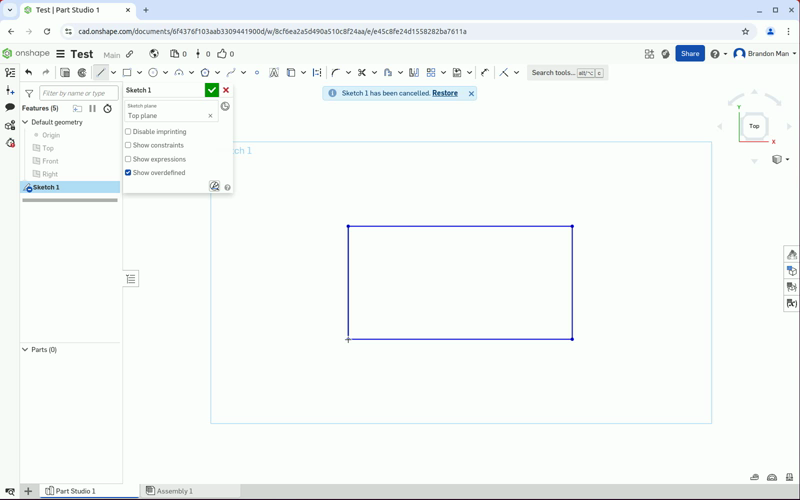
mouse_move(359, 315)
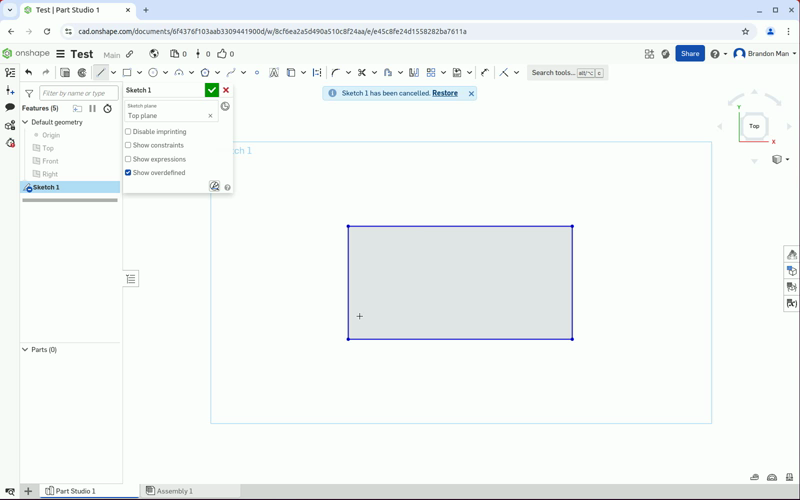
click(359, 315)
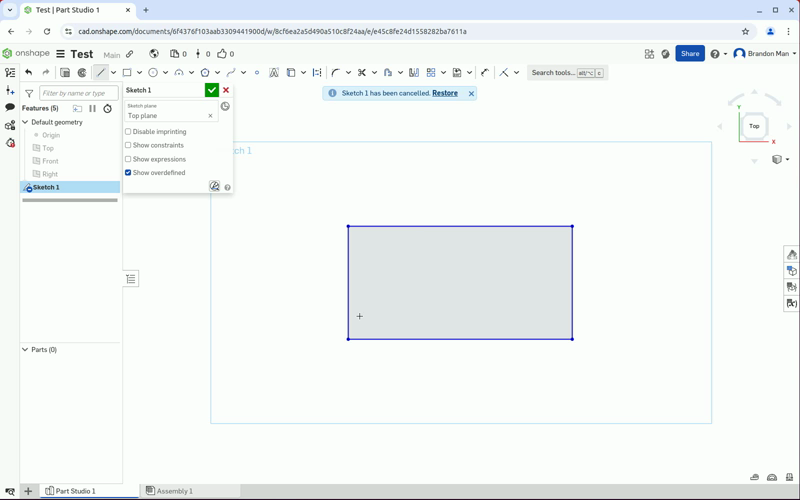
key_up(shift)
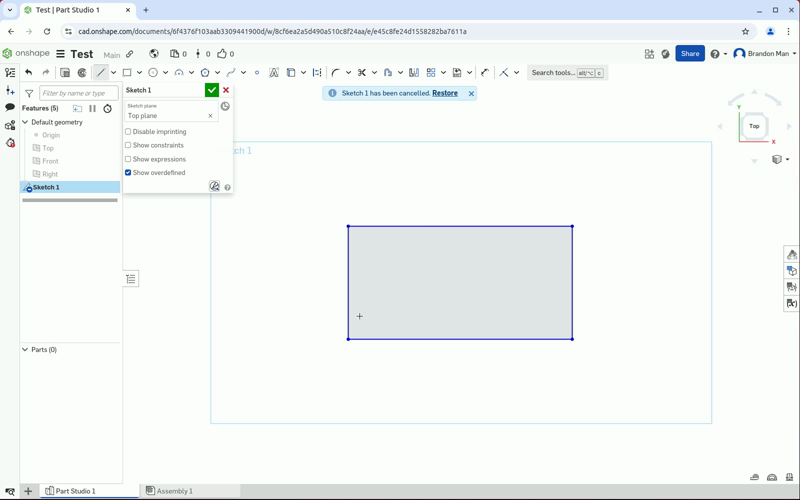
key_down(shift)
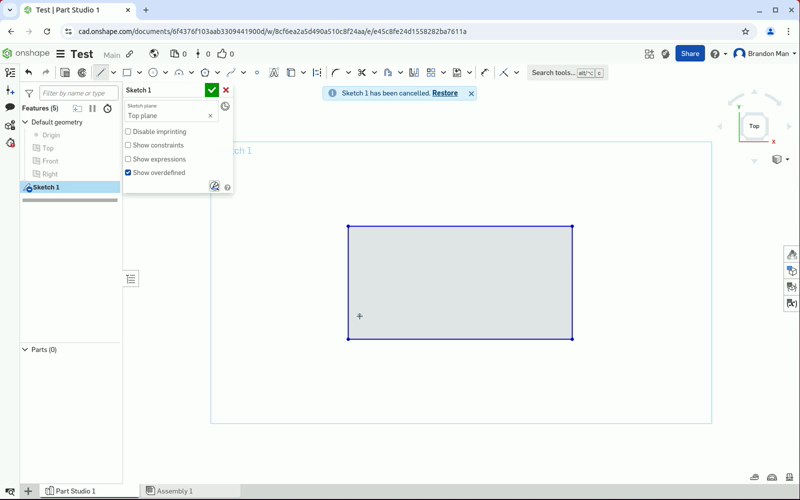
mouse_move(389, 315)
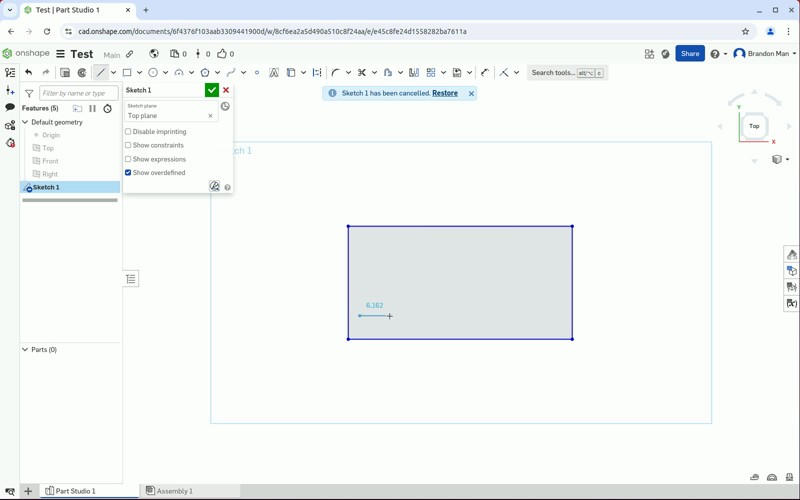
mouse_move(397, 315)
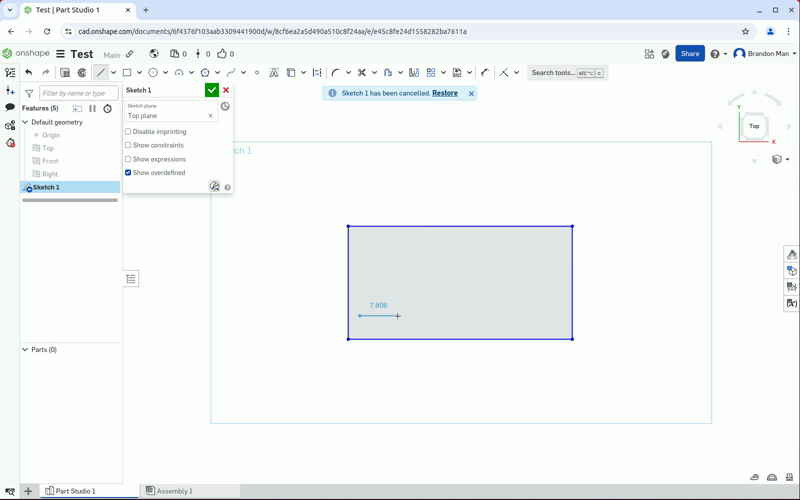
click(397, 315)
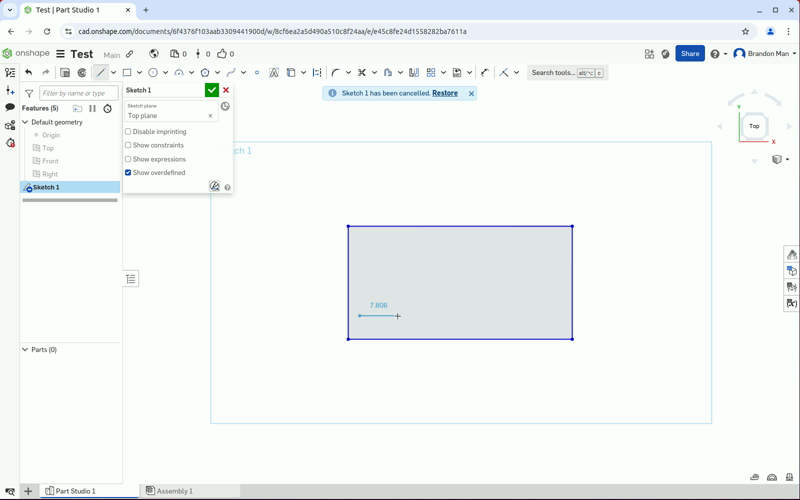
key_up(shift)
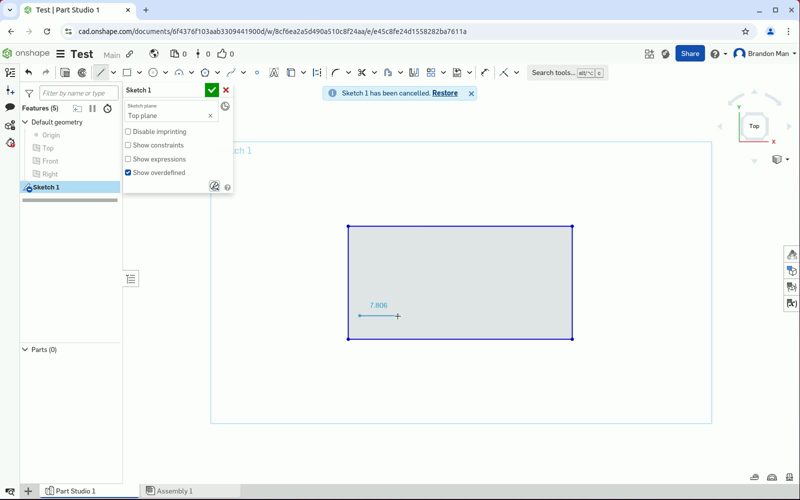
key_down(shift)
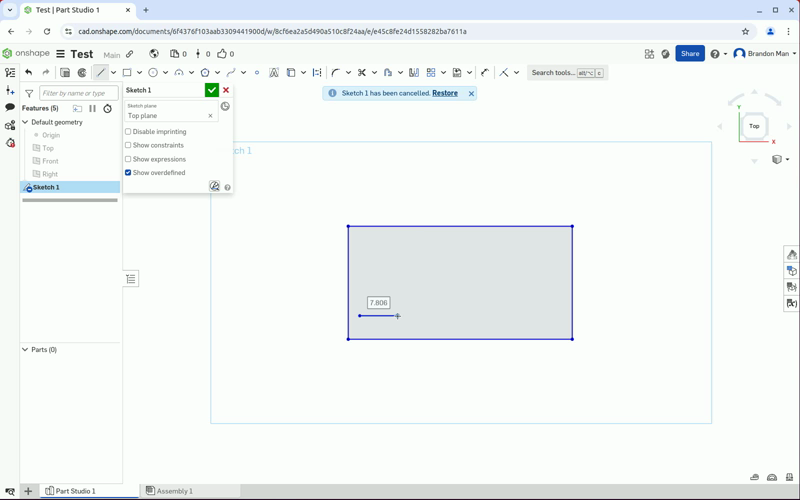
mouse_move(397, 244)
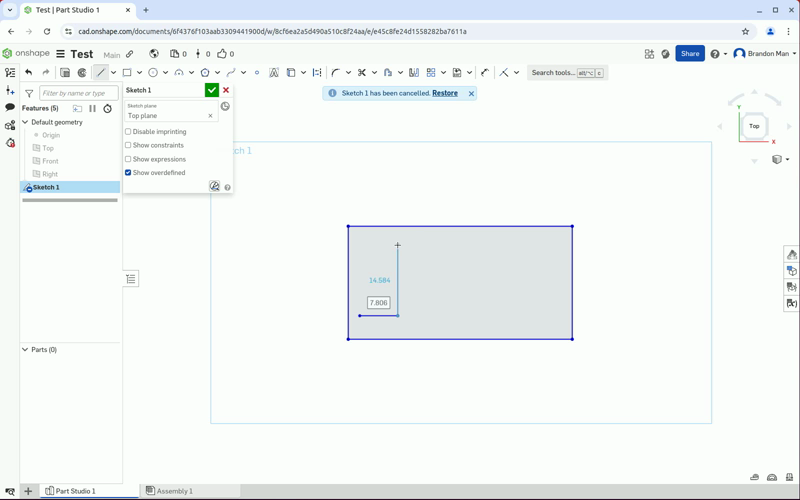
click(397, 244)
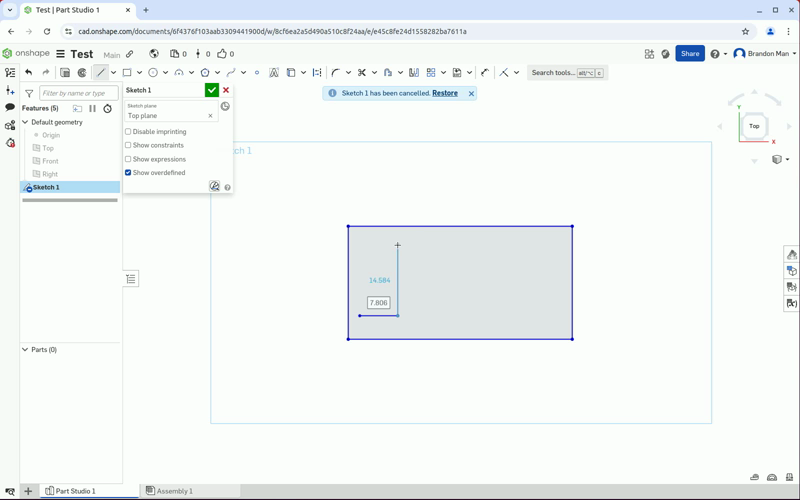
key_up(shift)
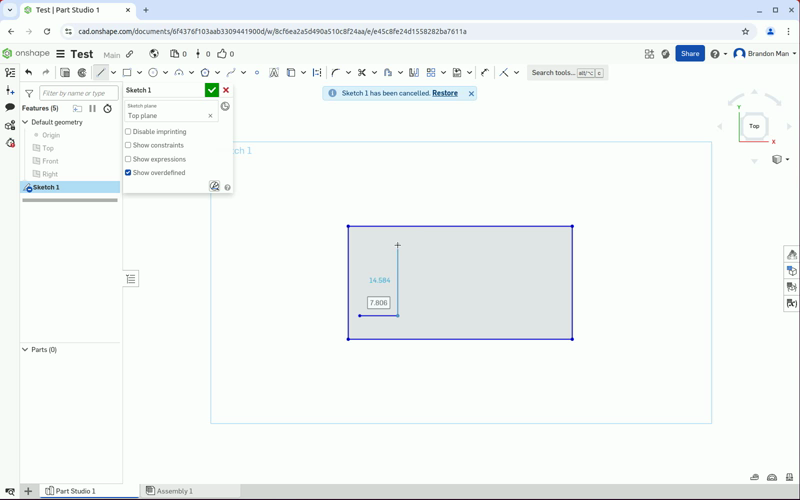
key_down(shift)
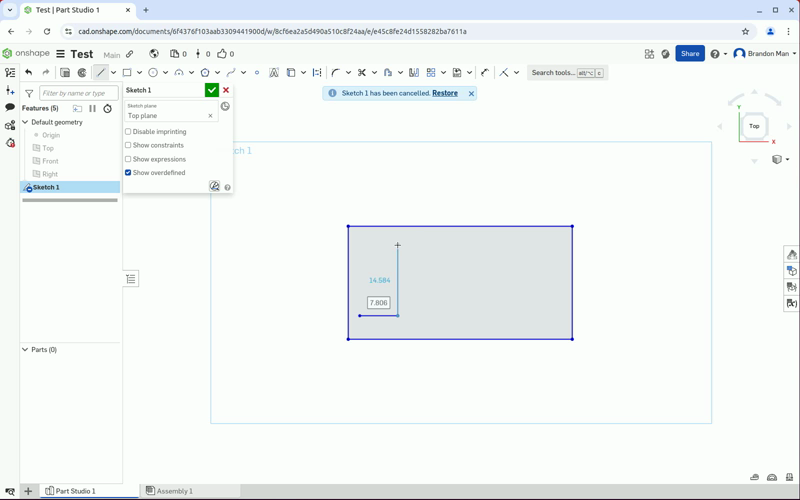
mouse_move(427, 244)
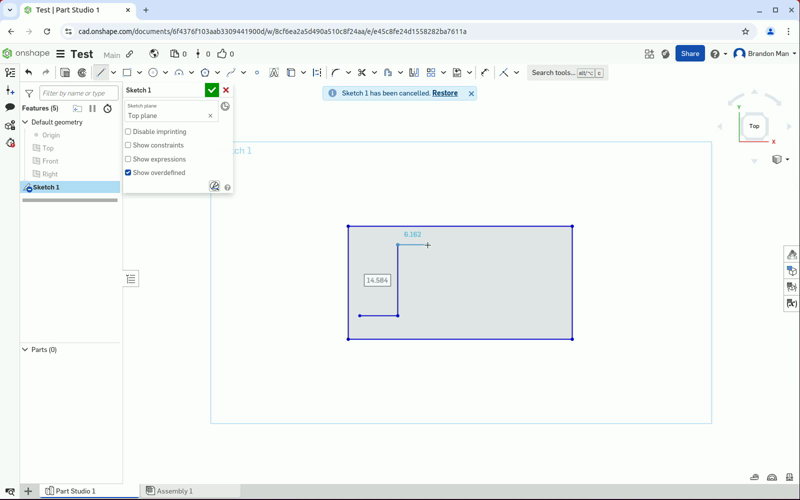
mouse_move(359, 244)
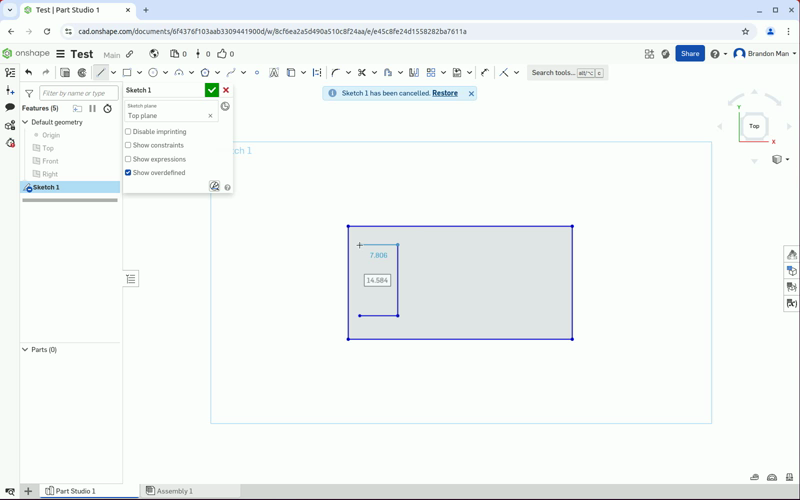
click(359, 244)
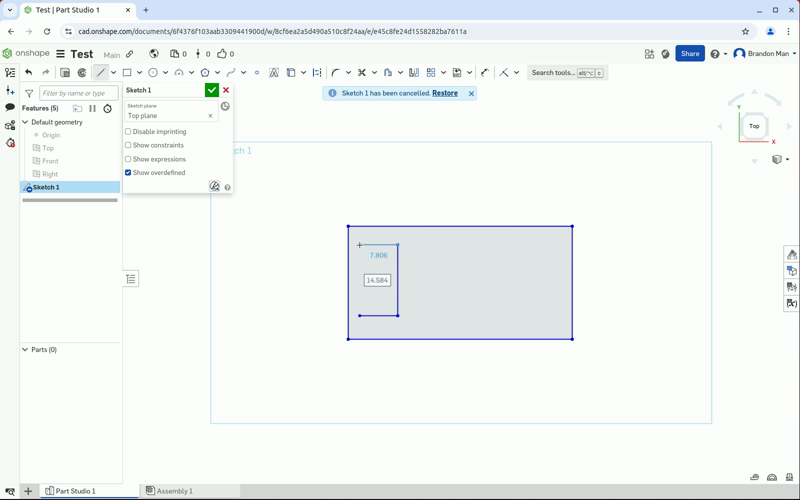
key_up(shift)
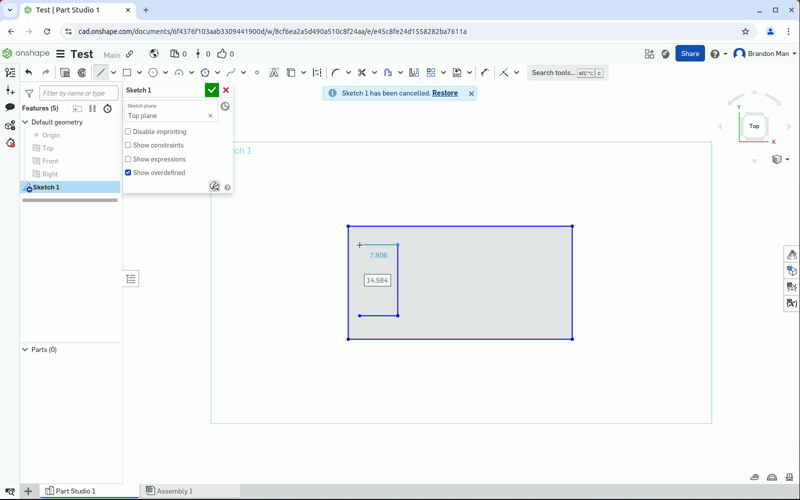
key_down(shift)
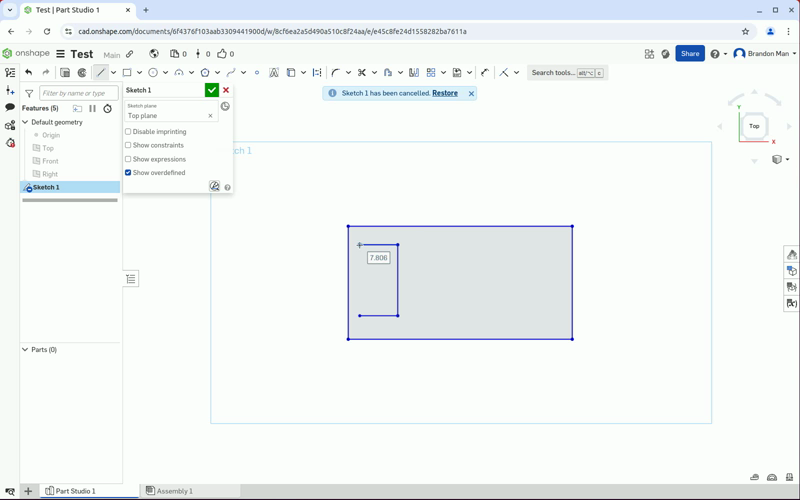
mouse_move(359, 315)
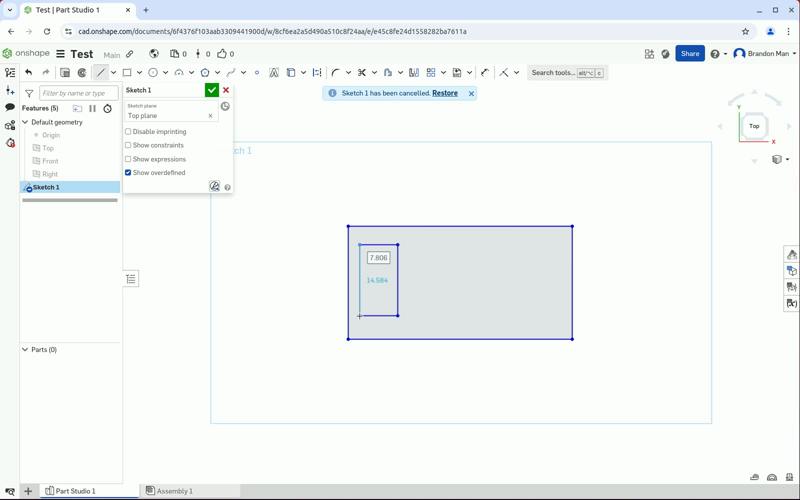
key_up(shift)
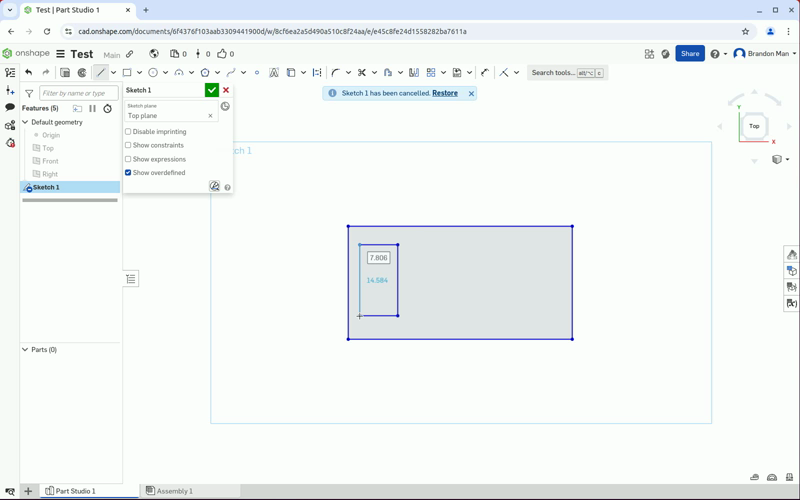
click(359, 315)
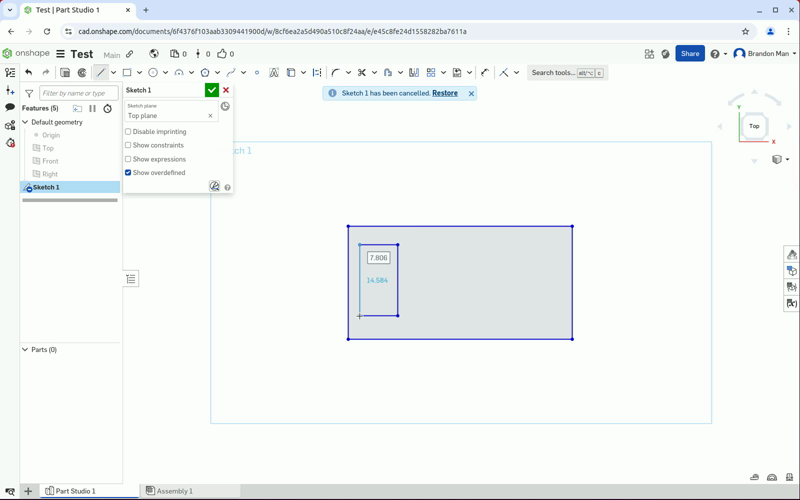
key(esc)
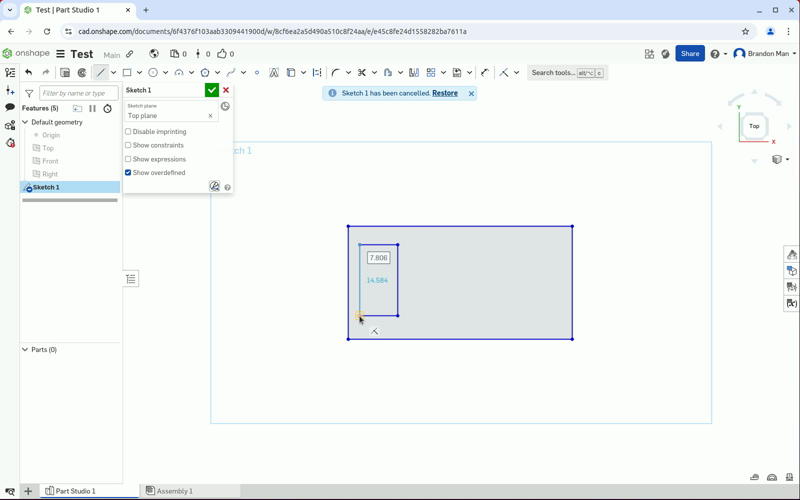
key(l)
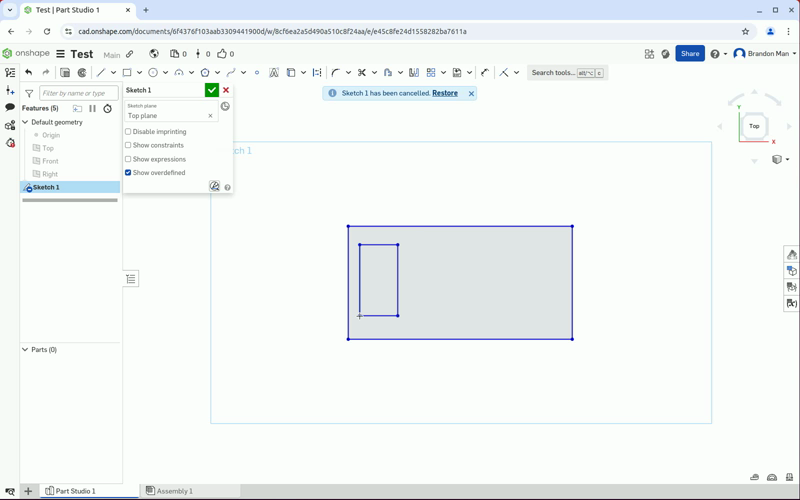
key_down(shift)
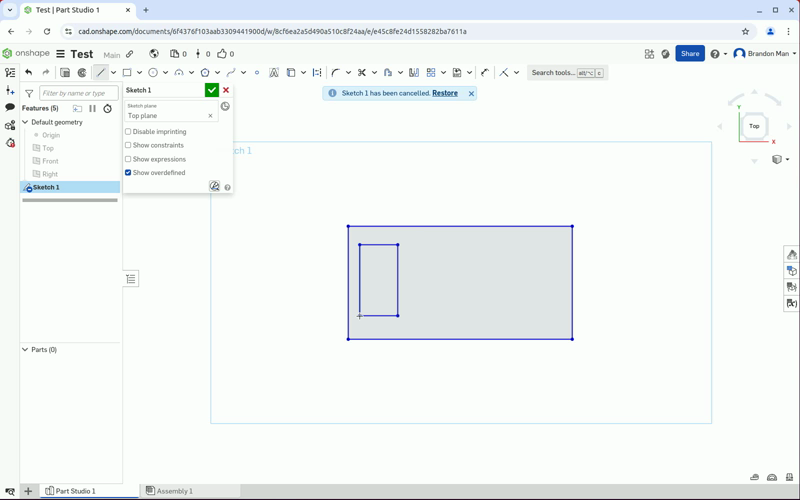
mouse_move(409, 318)
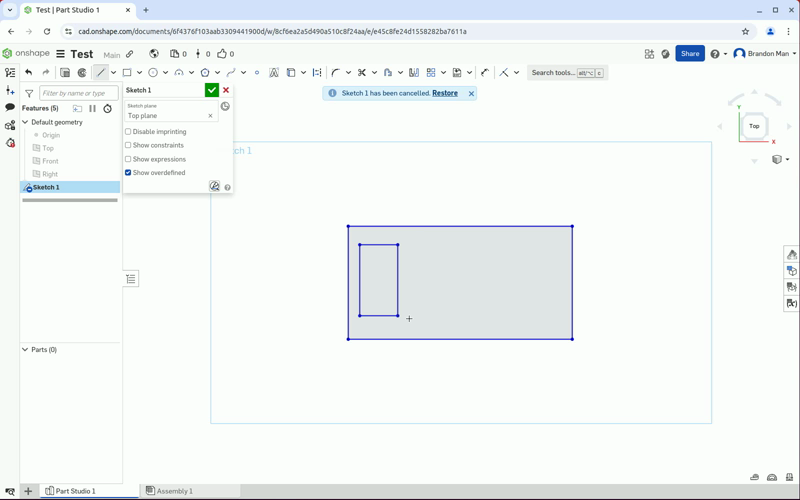
click(409, 318)
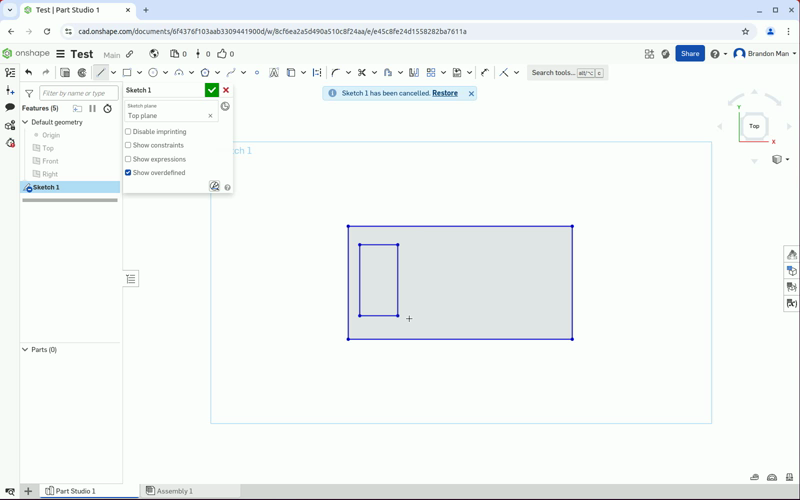
key_up(shift)
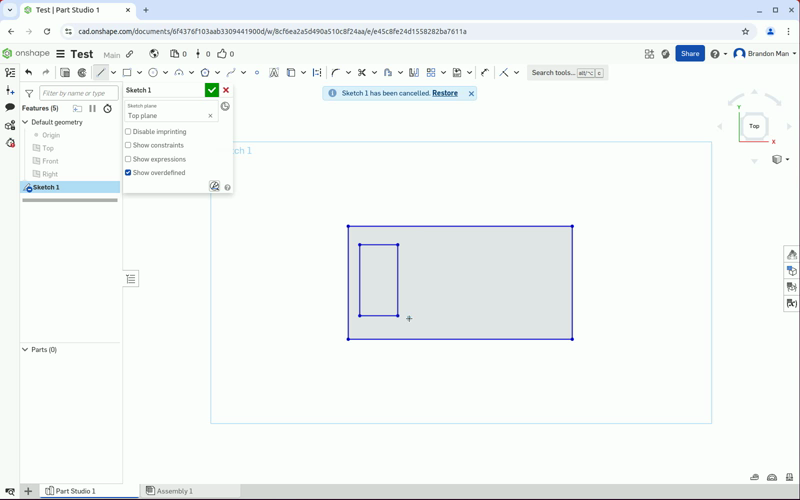
key_down(shift)
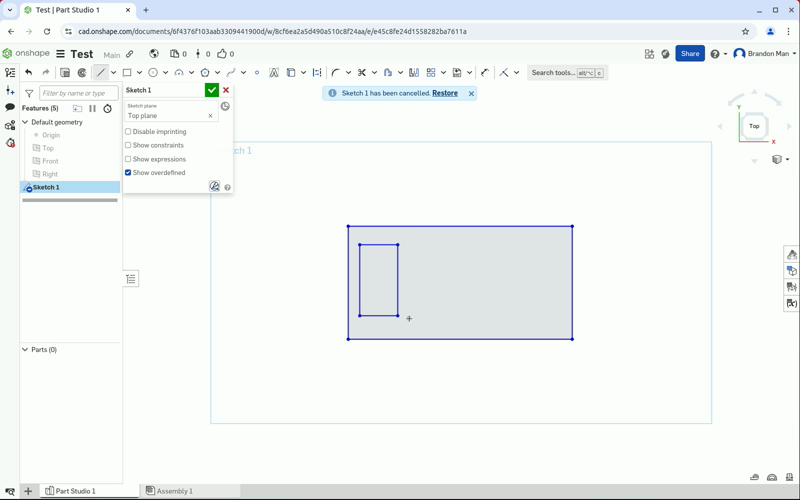
mouse_move(439, 318)
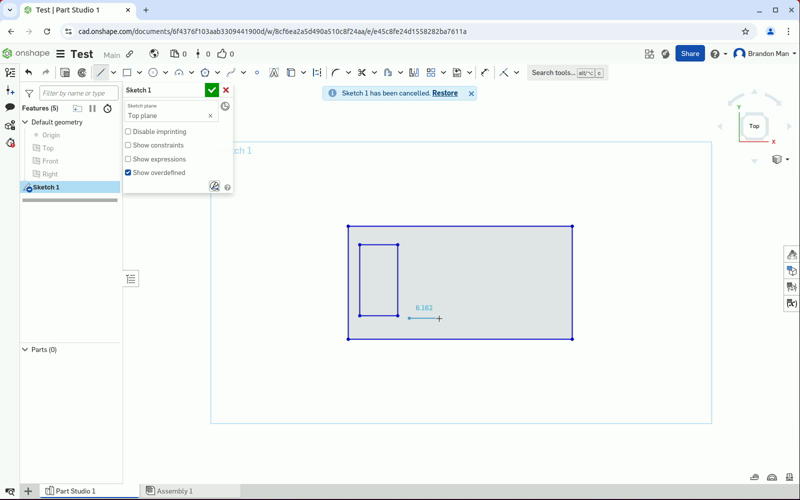
mouse_move(447, 318)
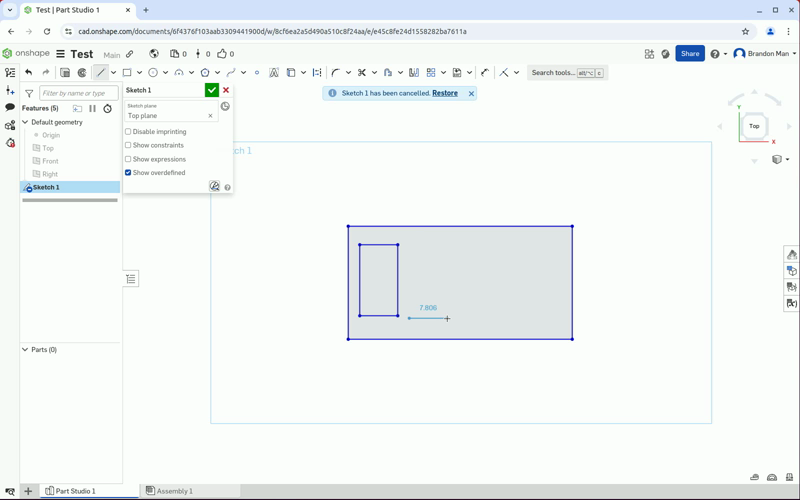
click(447, 318)
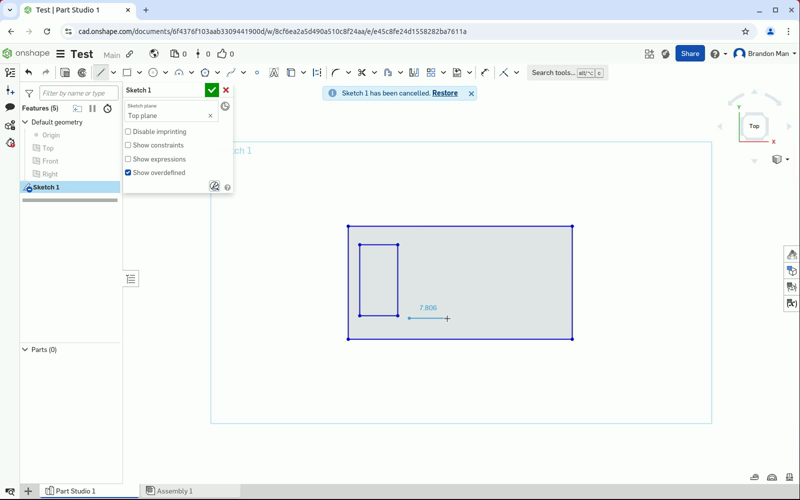
key_up(shift)
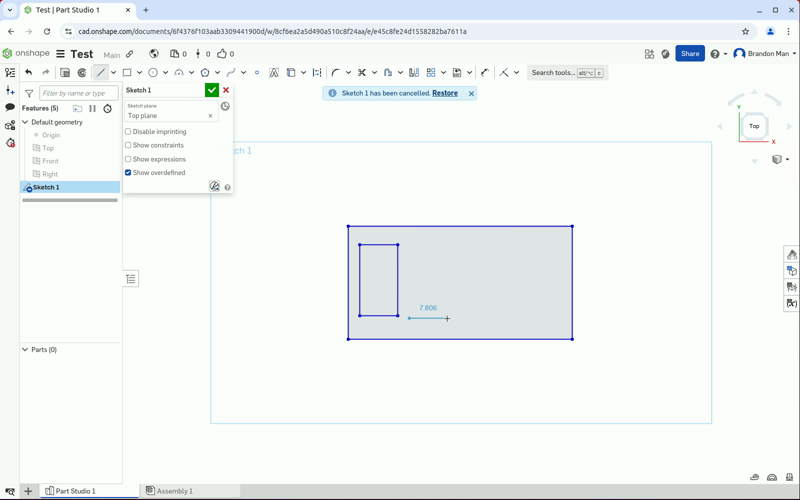
key_down(shift)
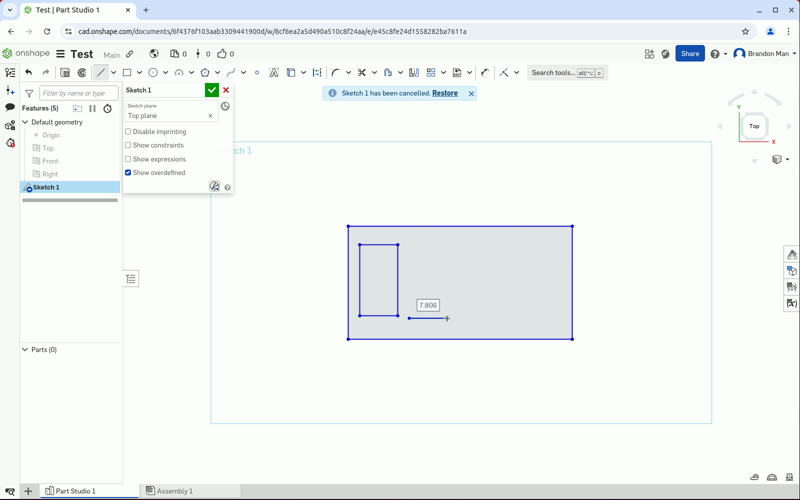
mouse_move(447, 244)
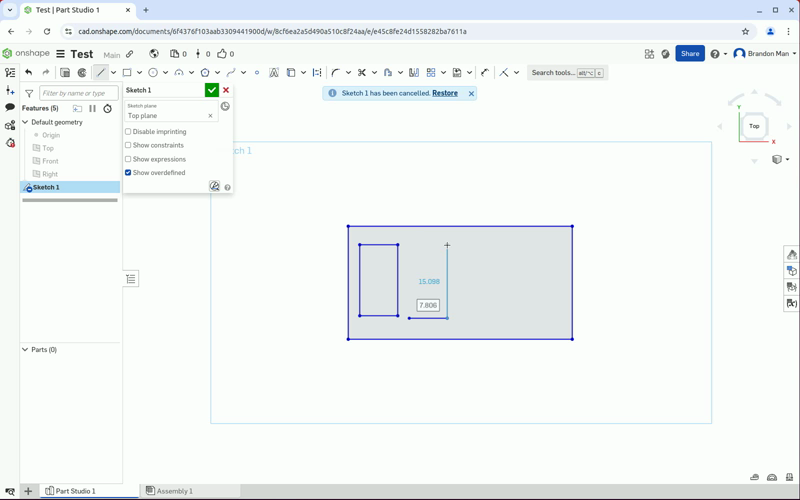
click(447, 244)
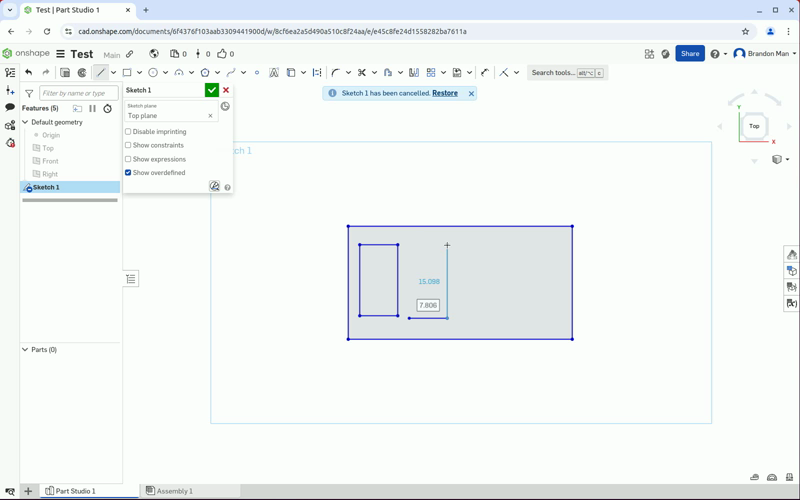
key_up(shift)
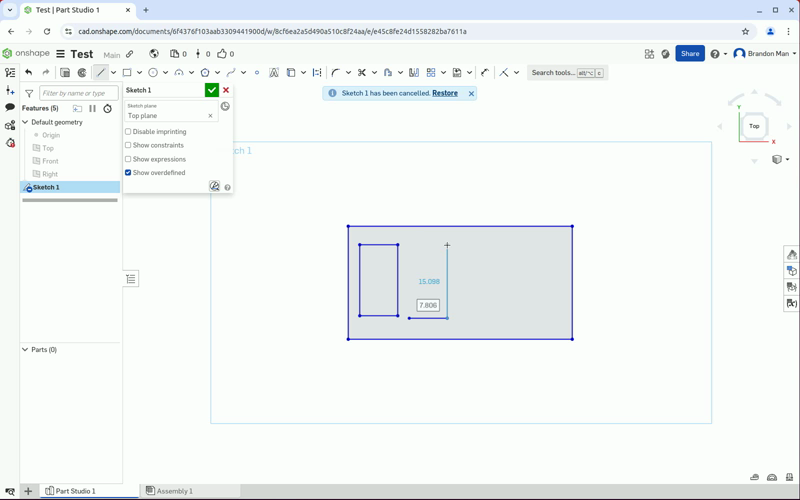
key_down(shift)
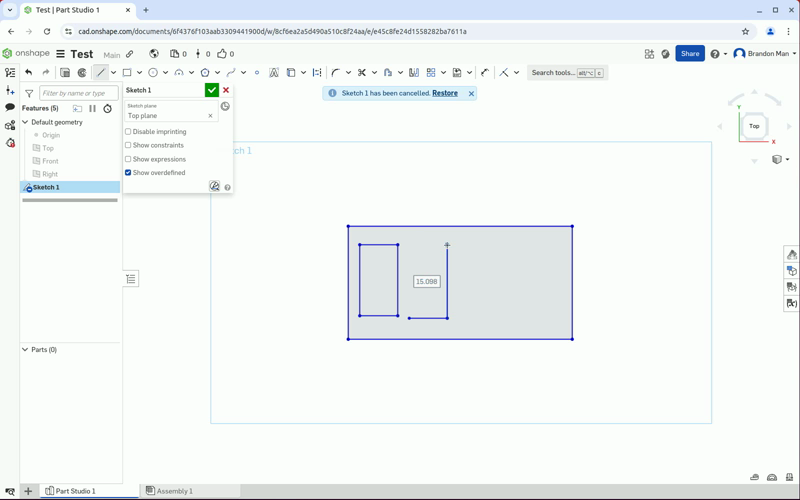
mouse_move(477, 244)
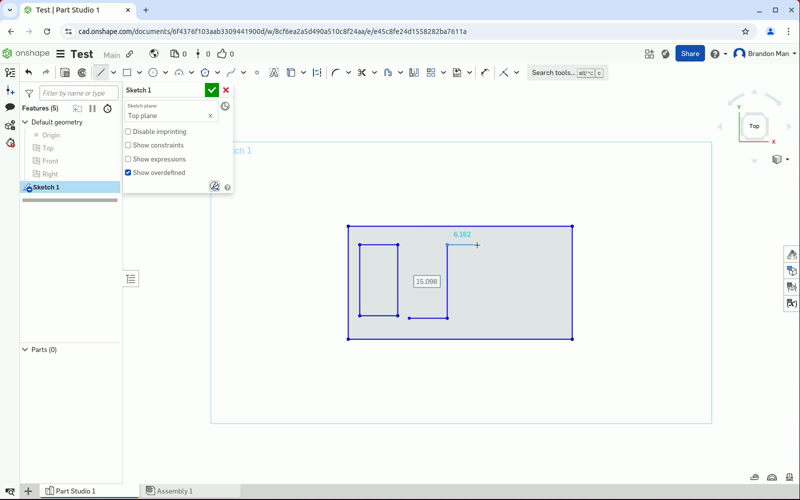
mouse_move(409, 244)
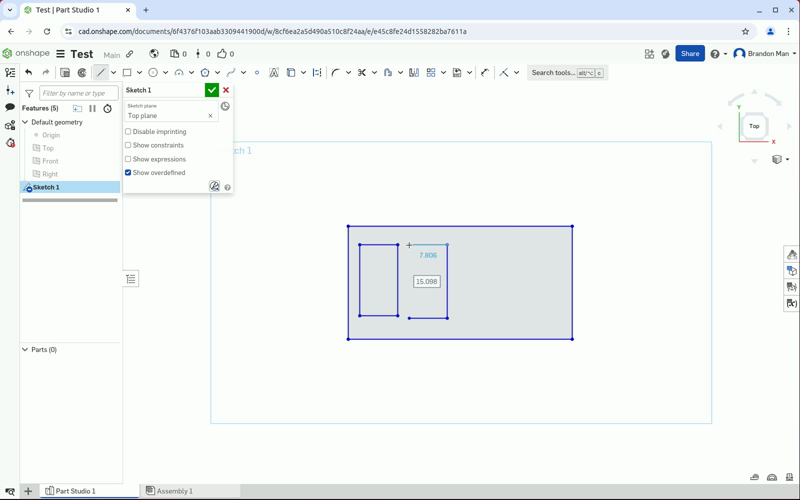
click(409, 244)
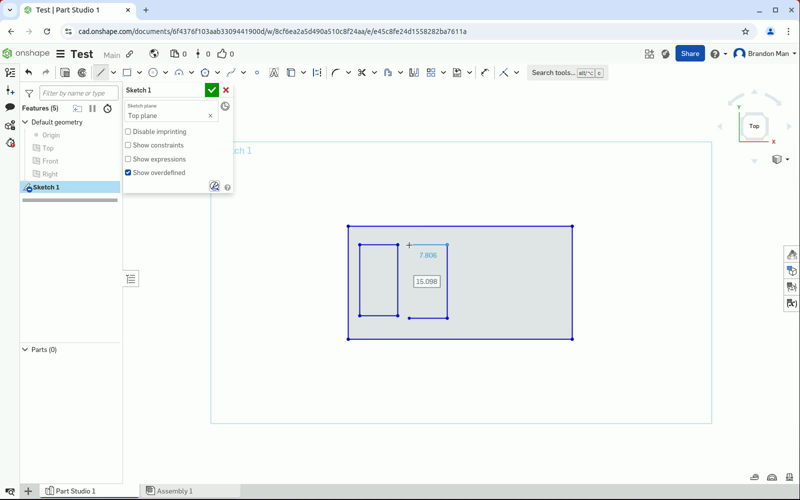
key_up(shift)
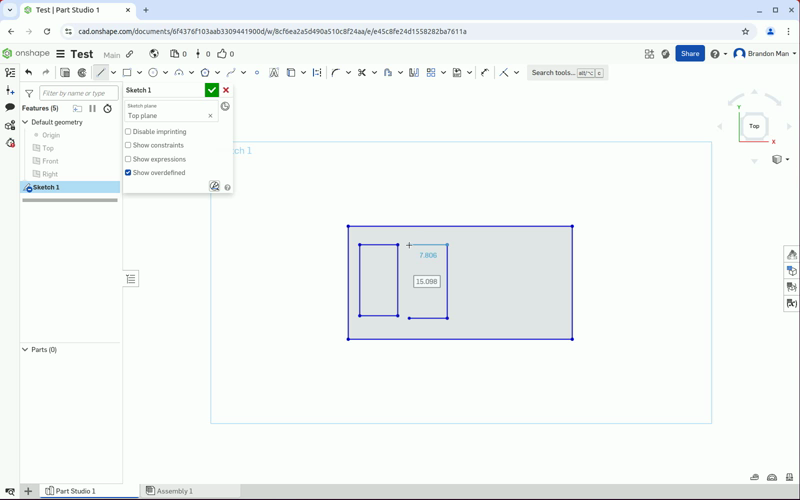
key_down(shift)
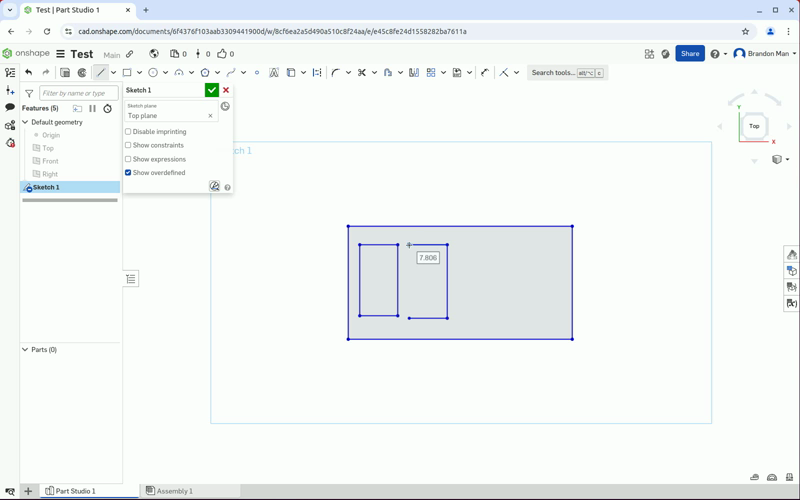
mouse_move(409, 318)
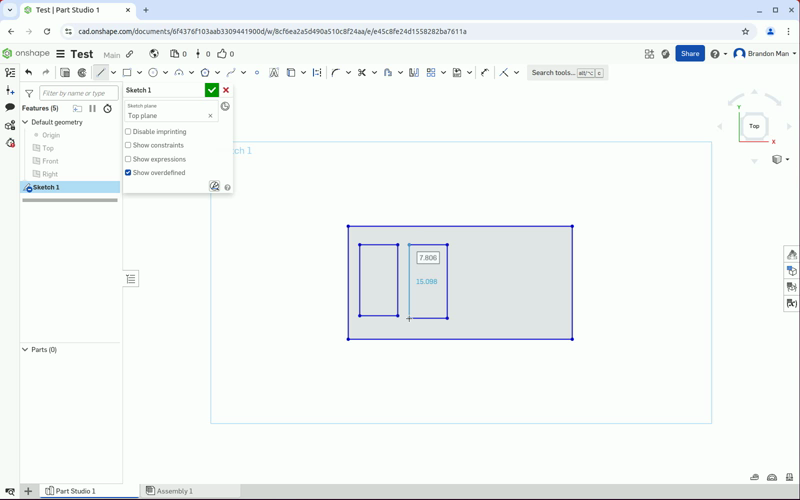
key_up(shift)
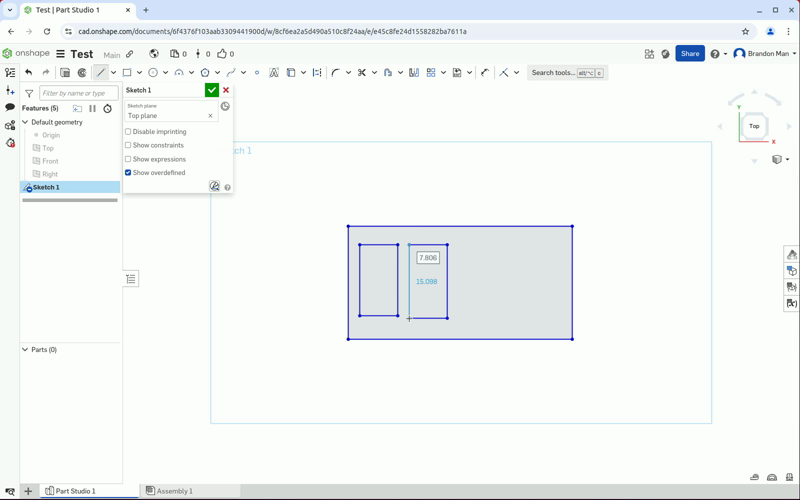
click(409, 318)
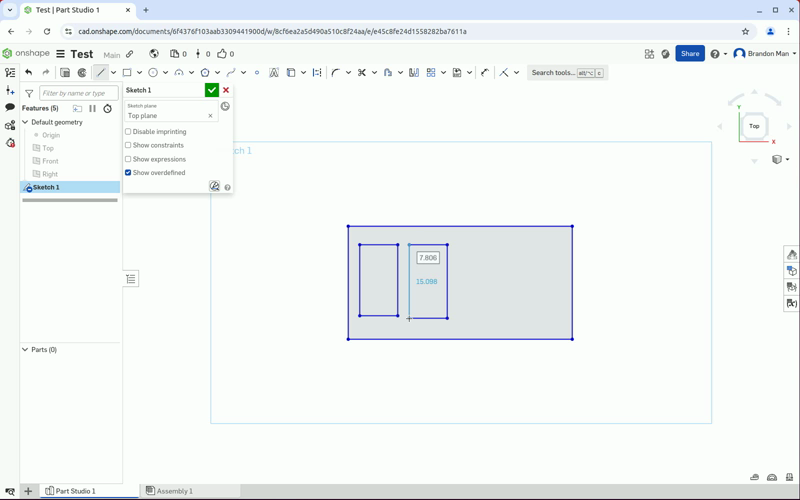
key(esc)
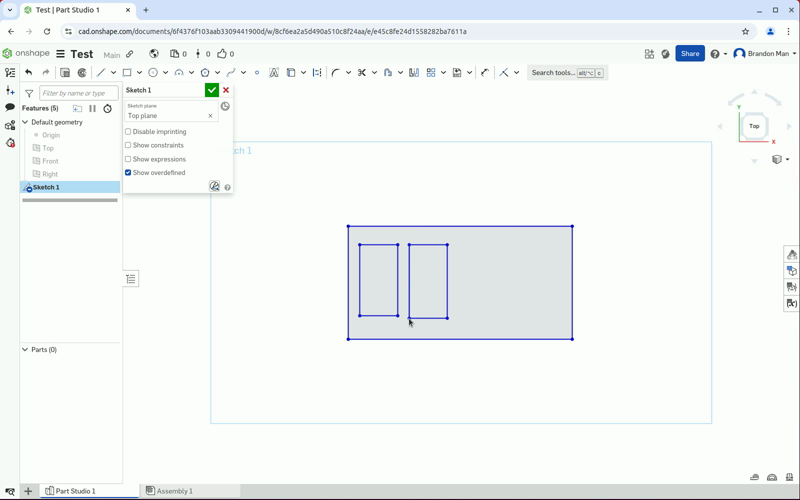
key(l)
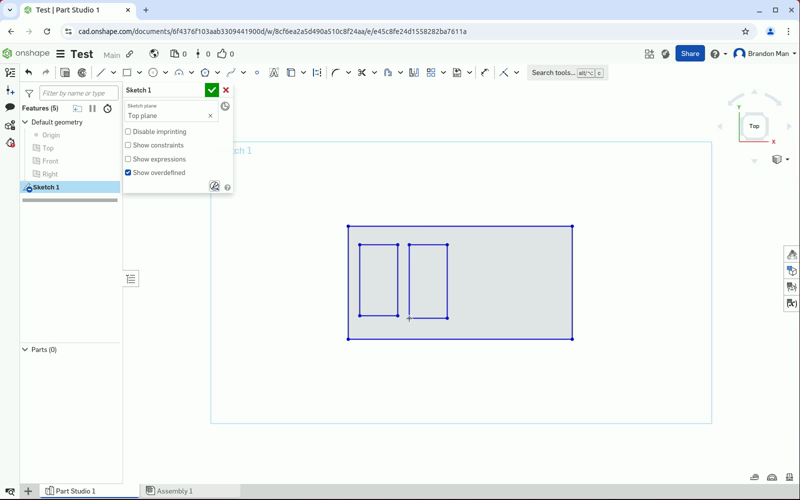
key_down(shift)
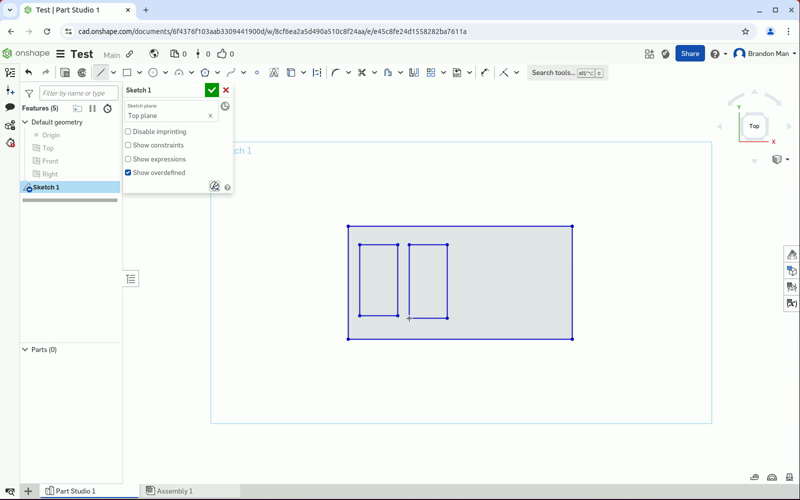
mouse_move(473, 318)
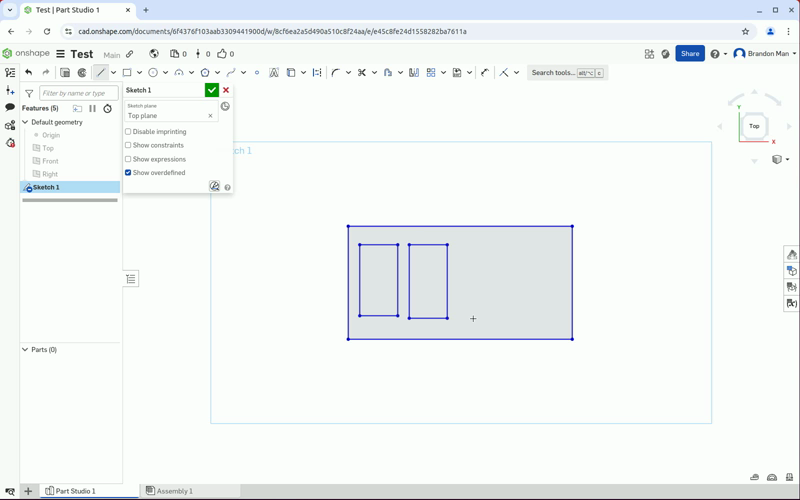
click(473, 318)
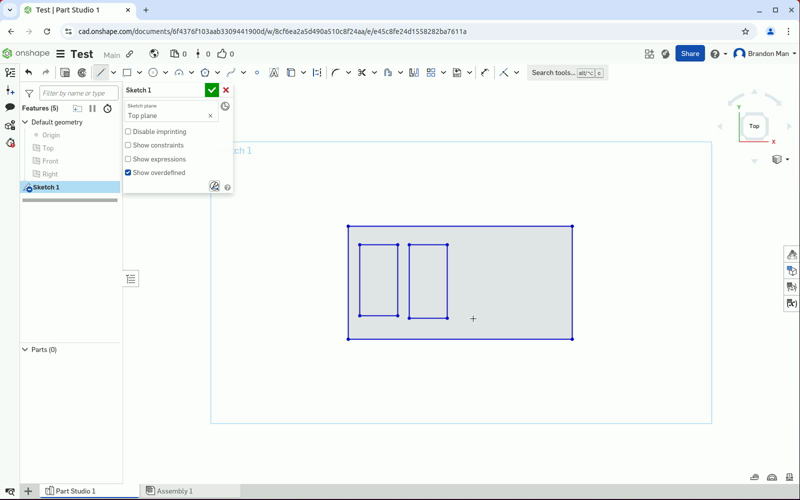
key_up(shift)
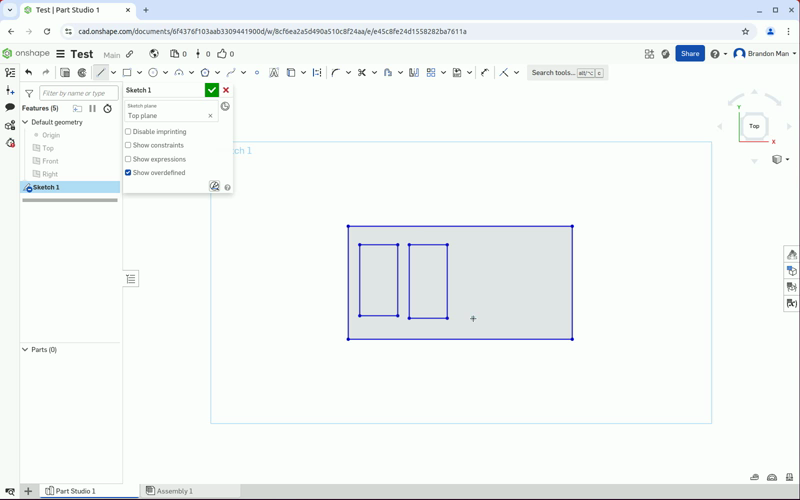
key_down(shift)
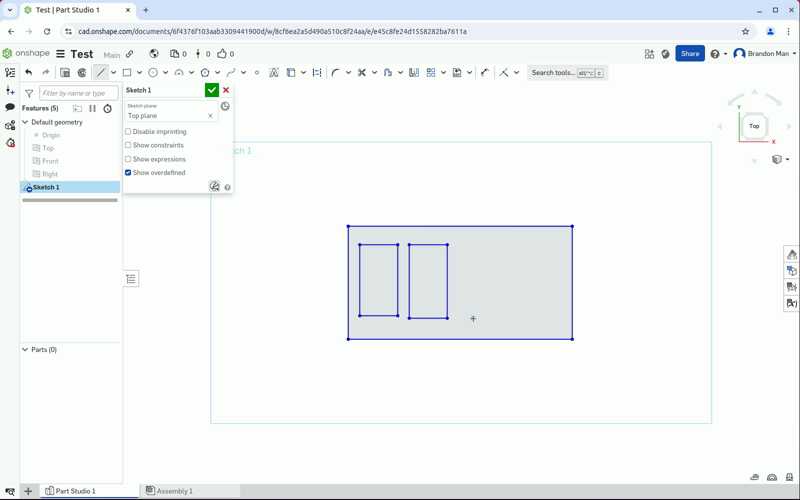
mouse_move(503, 318)
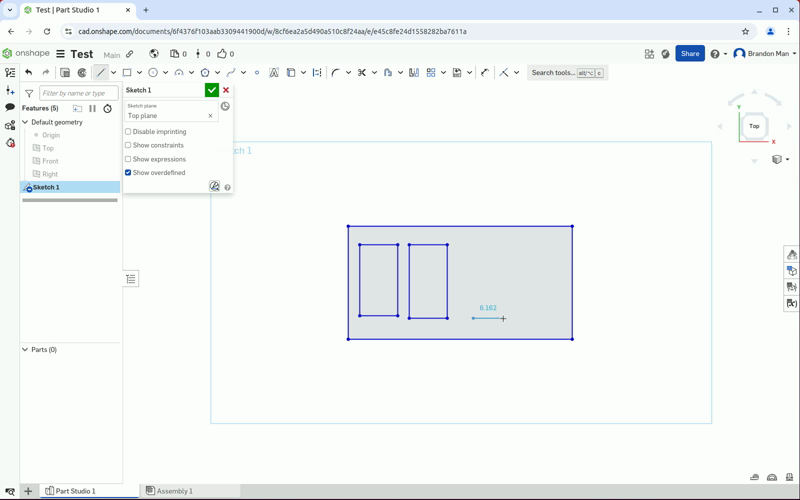
mouse_move(510, 318)
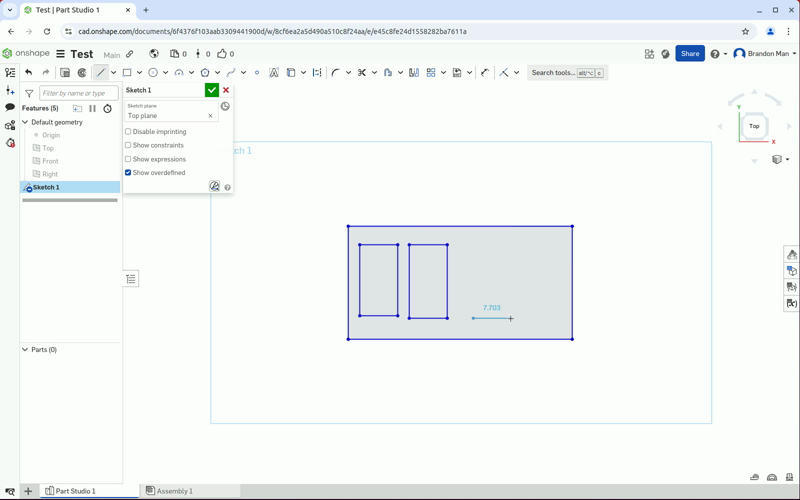
click(510, 318)
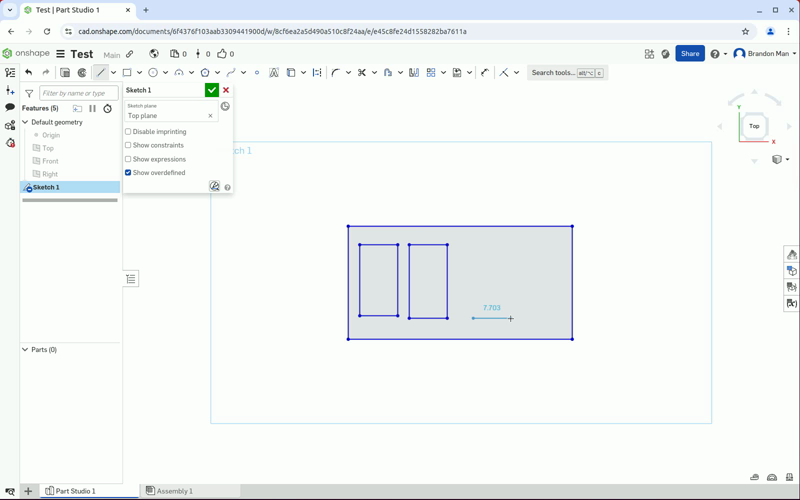
key_up(shift)
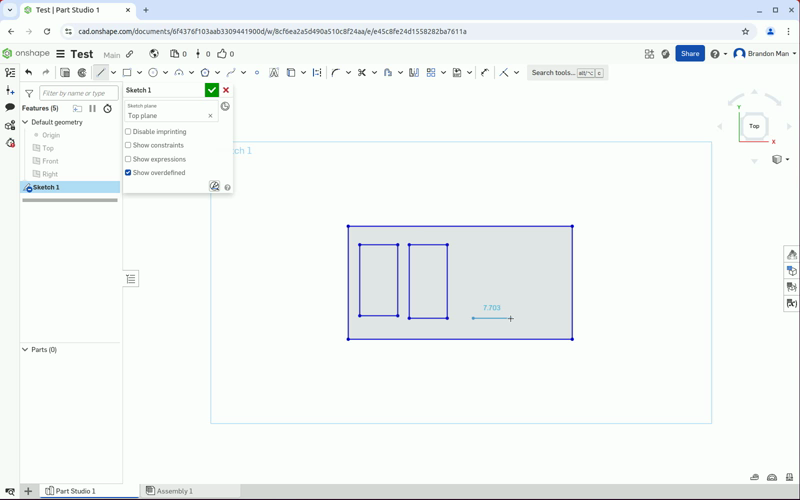
key_down(shift)
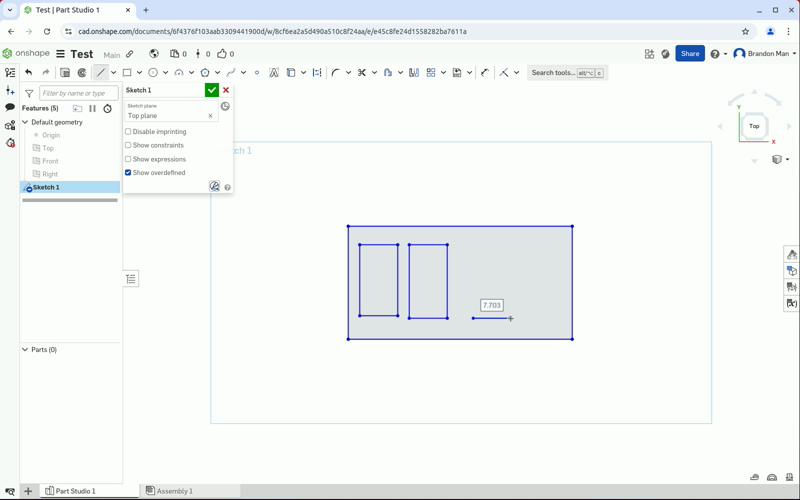
mouse_move(510, 244)
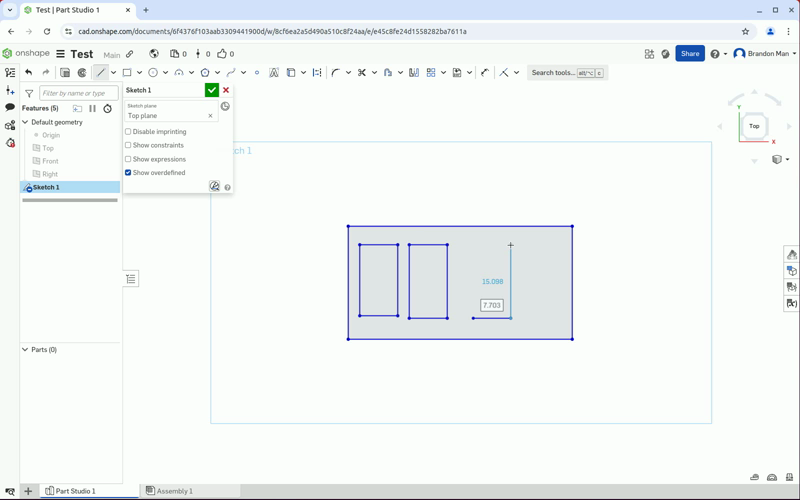
click(510, 244)
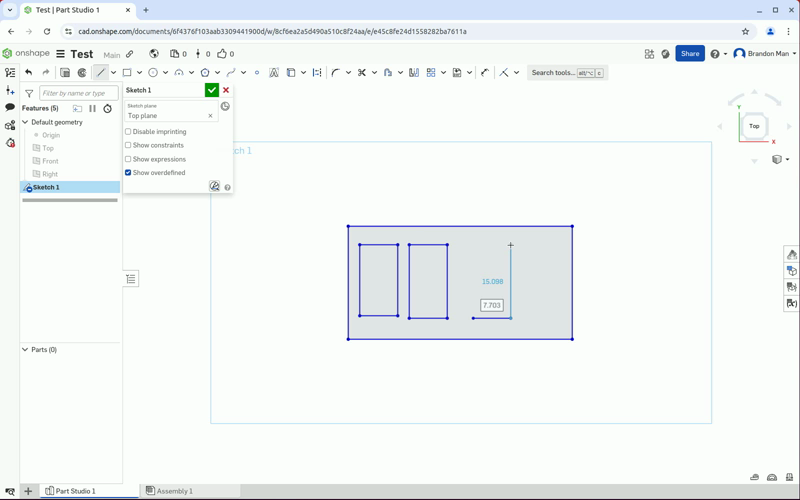
key_up(shift)
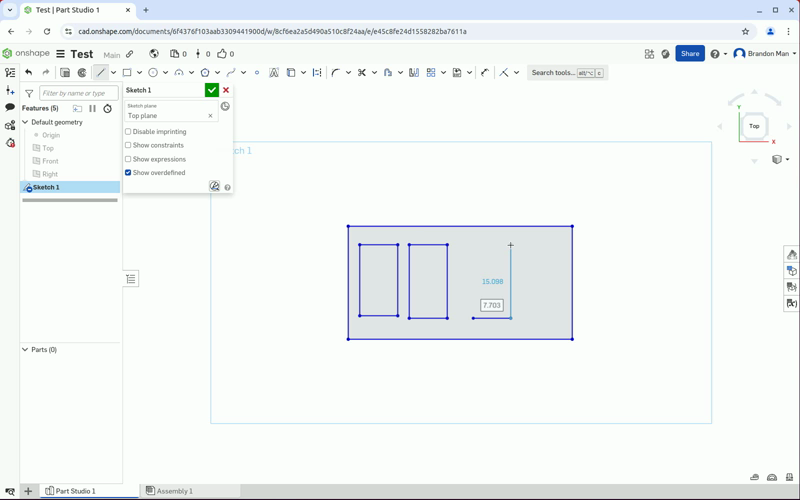
key_down(shift)
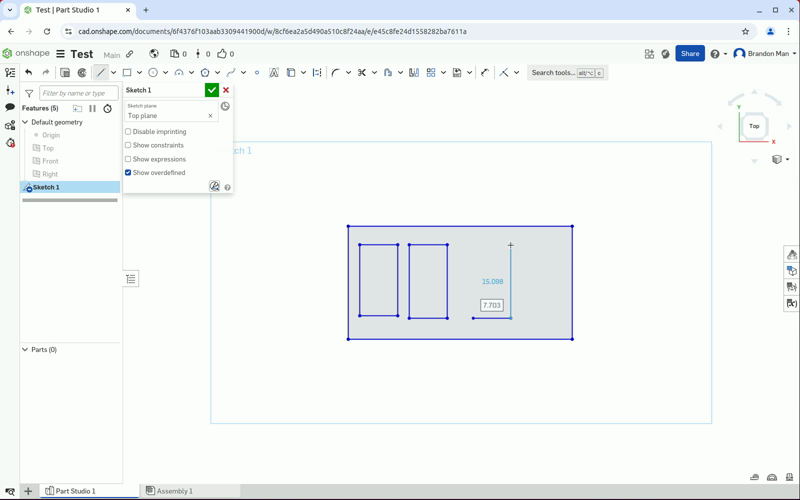
mouse_move(540, 244)
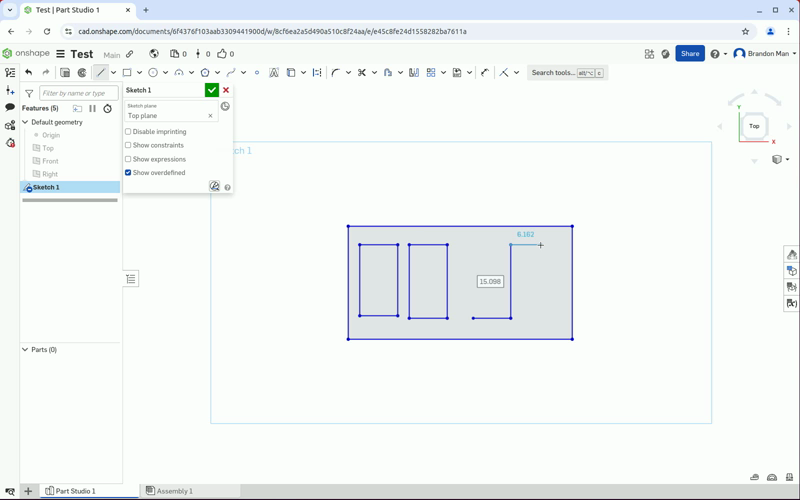
mouse_move(473, 244)
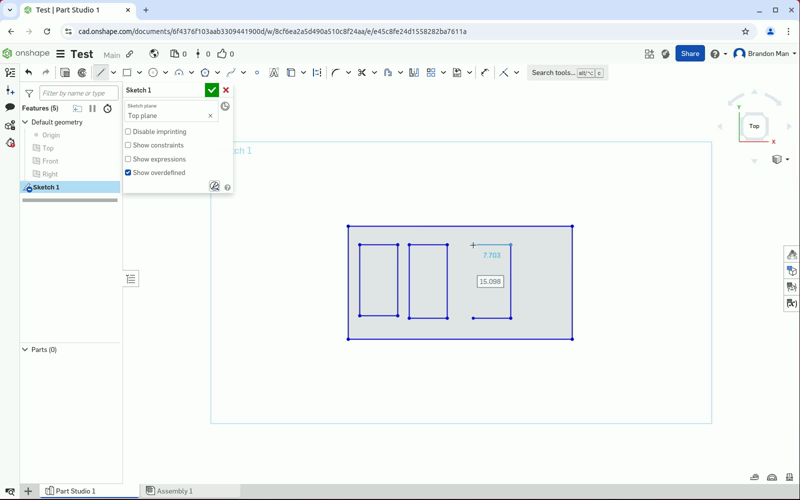
click(473, 244)
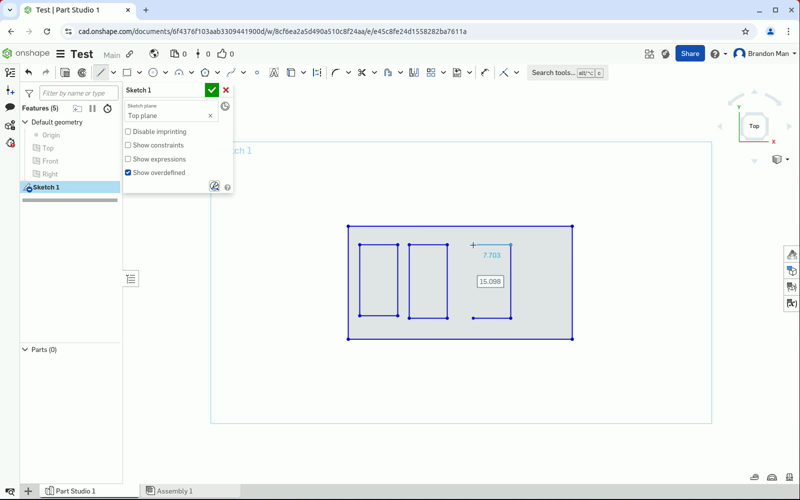
key_up(shift)
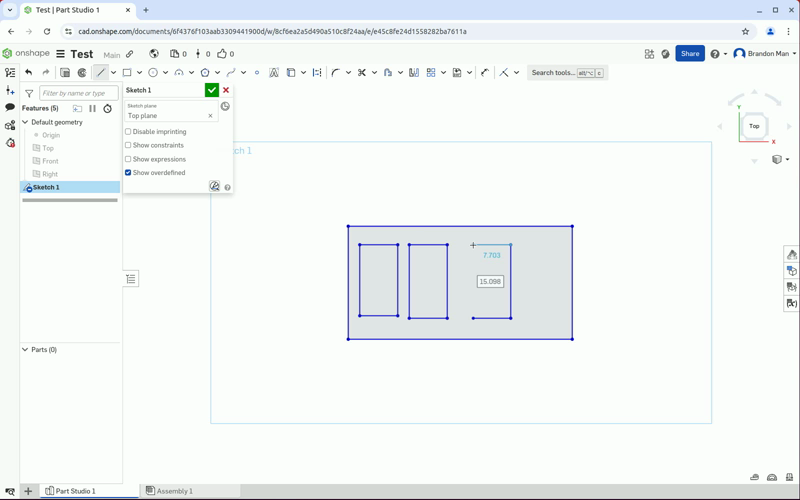
key_down(shift)
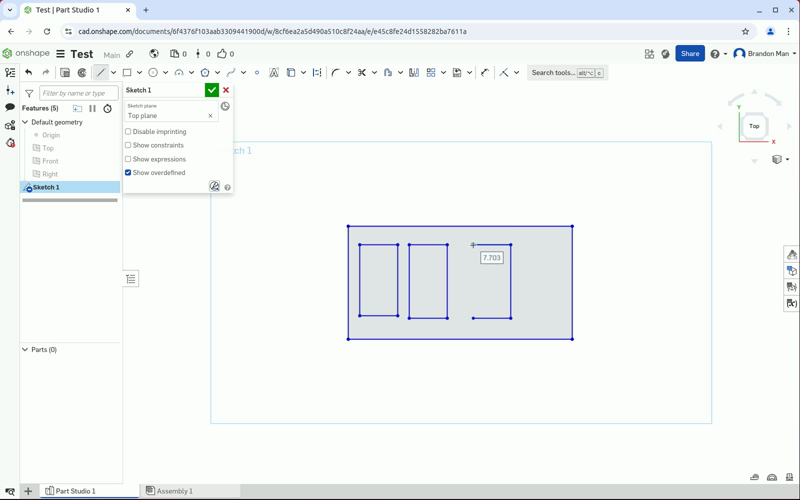
mouse_move(473, 318)
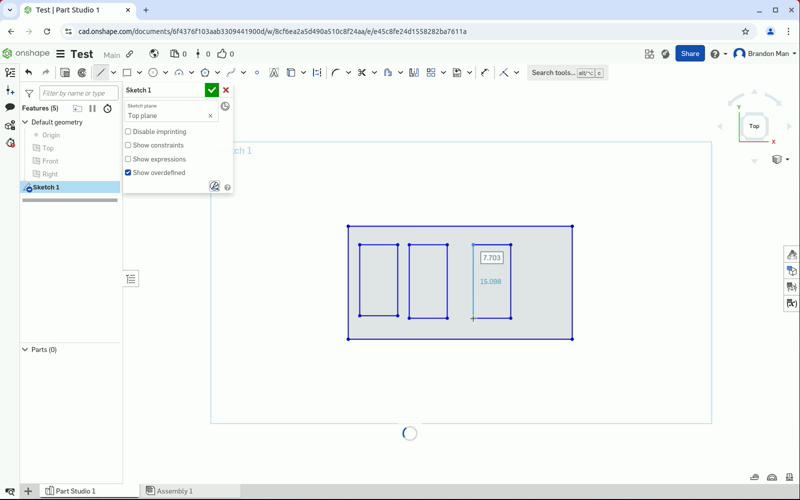
key_up(shift)
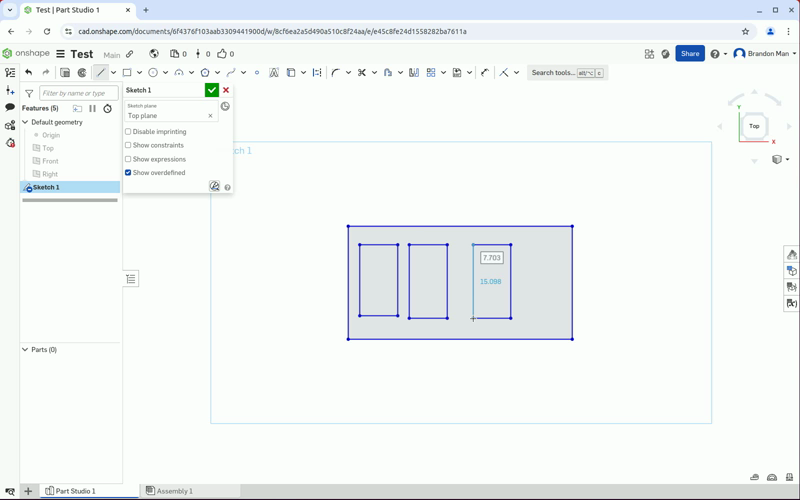
click(473, 318)
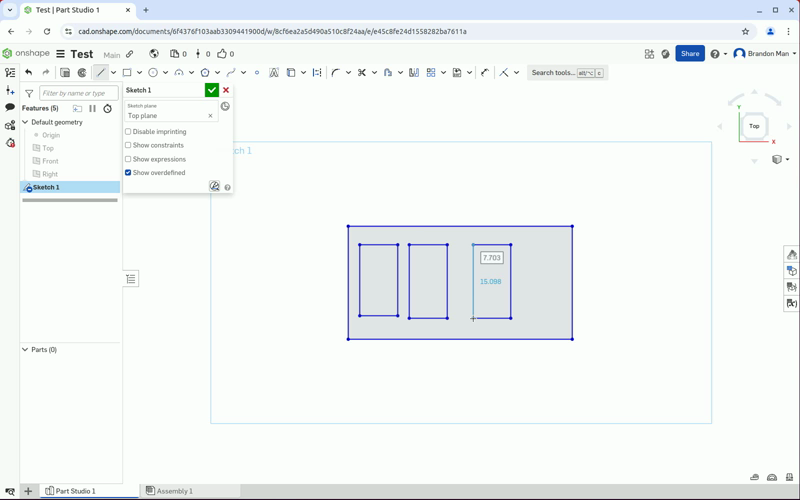
key(esc)
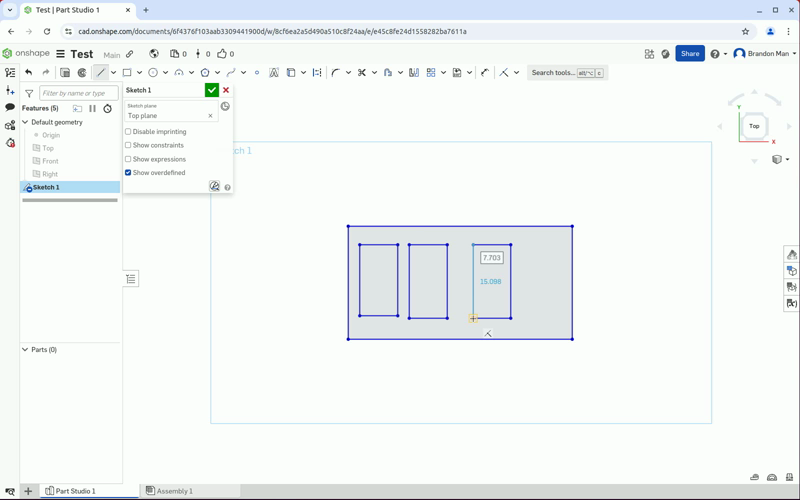
key(l)
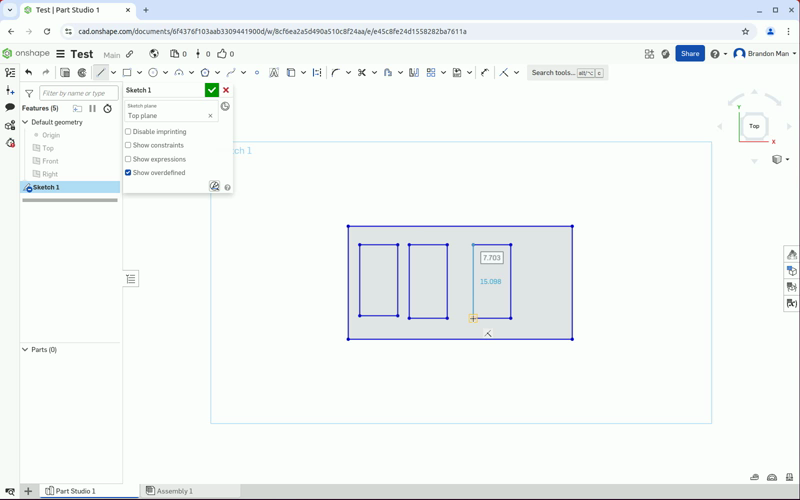
key_down(shift)
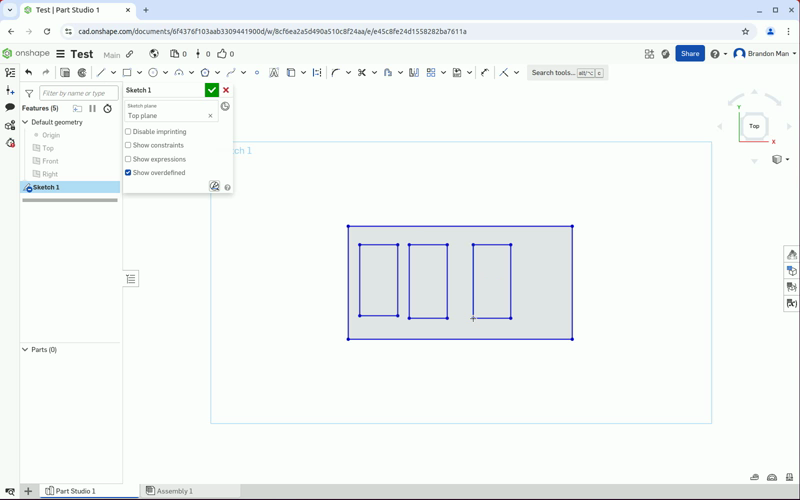
mouse_move(522, 315)
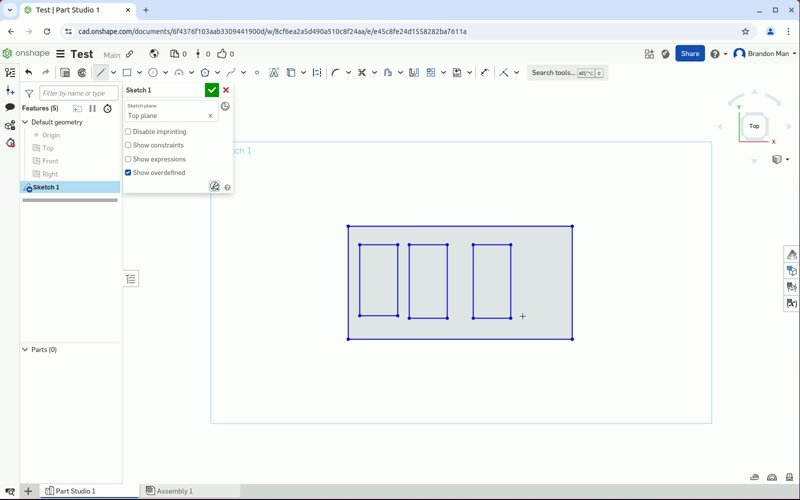
click(522, 315)
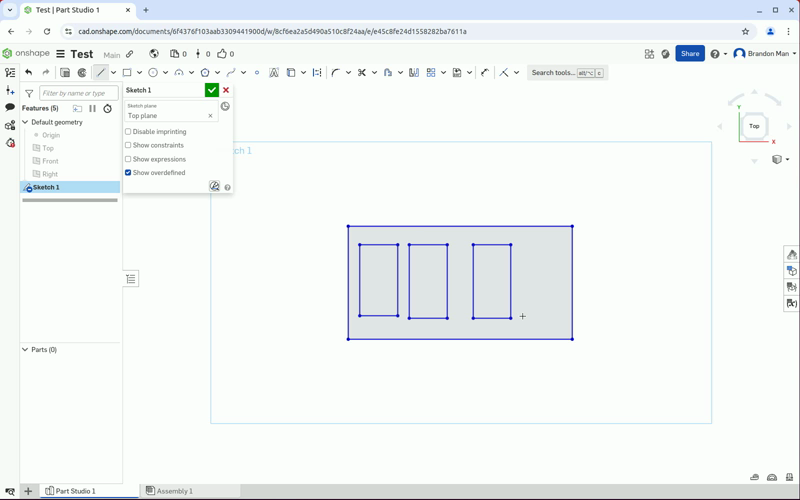
key_up(shift)
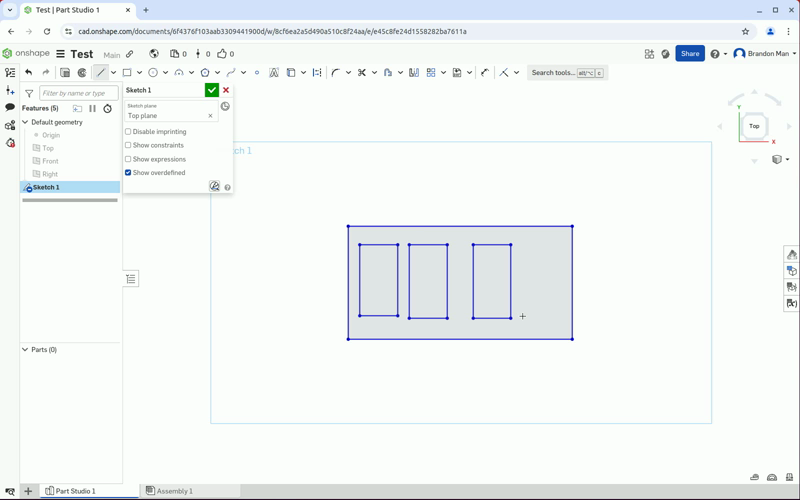
key_down(shift)
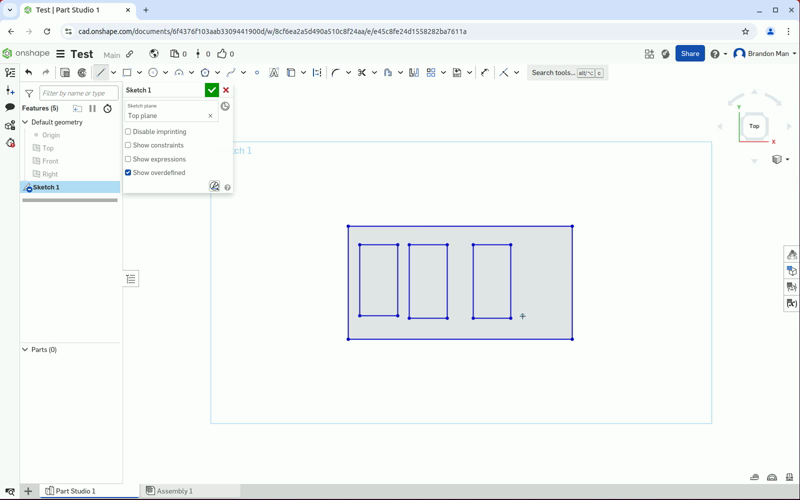
mouse_move(552, 315)
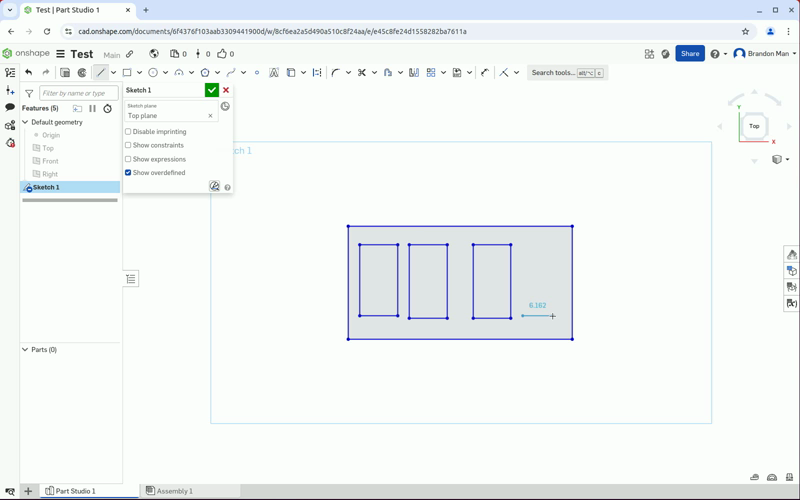
mouse_move(560, 315)
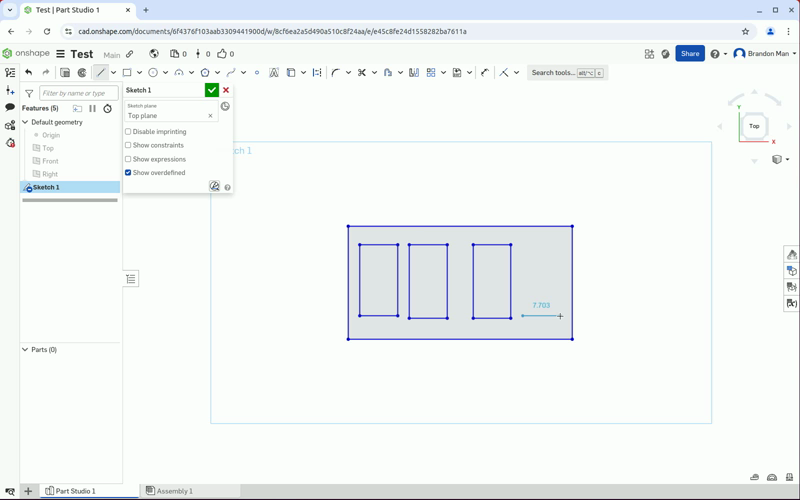
click(560, 315)
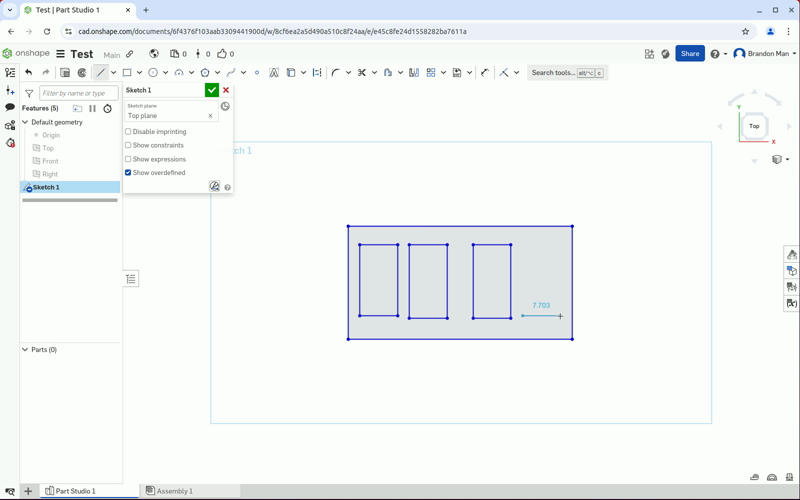
key_up(shift)
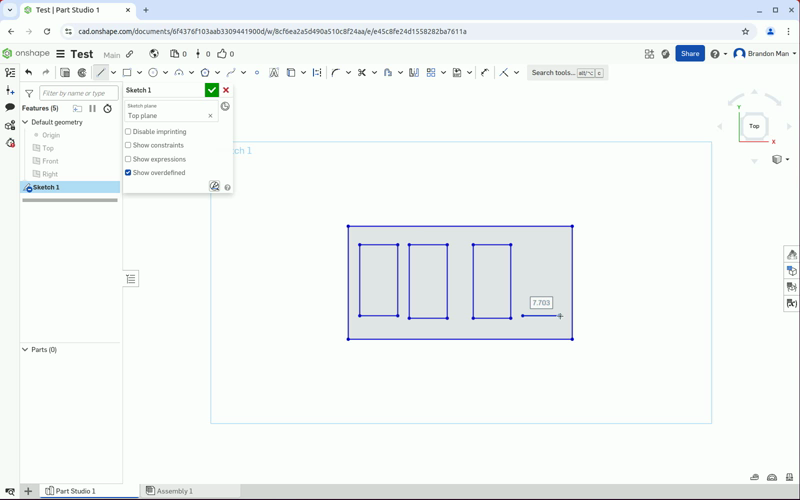
key_down(shift)
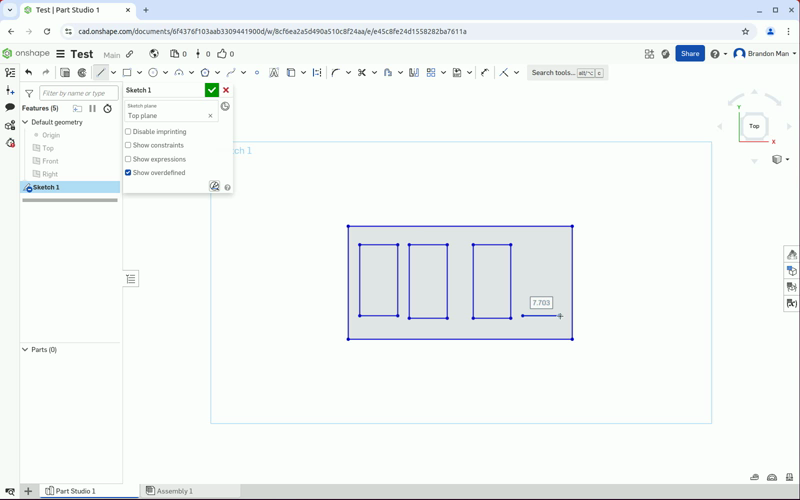
mouse_move(560, 244)
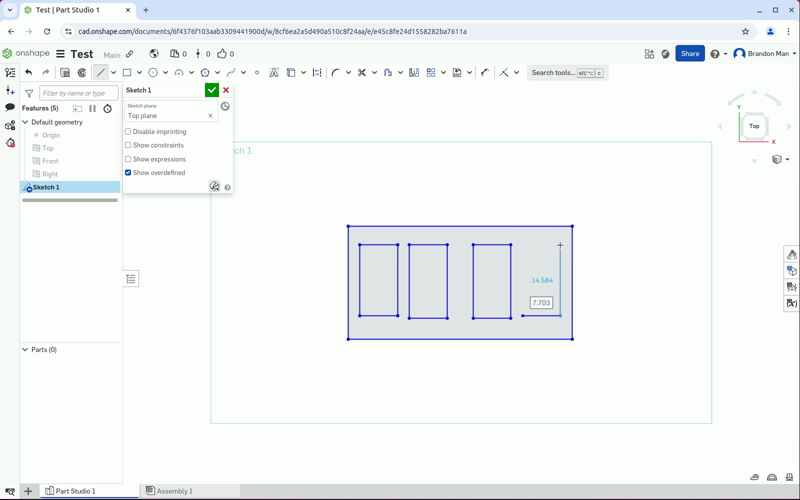
click(560, 244)
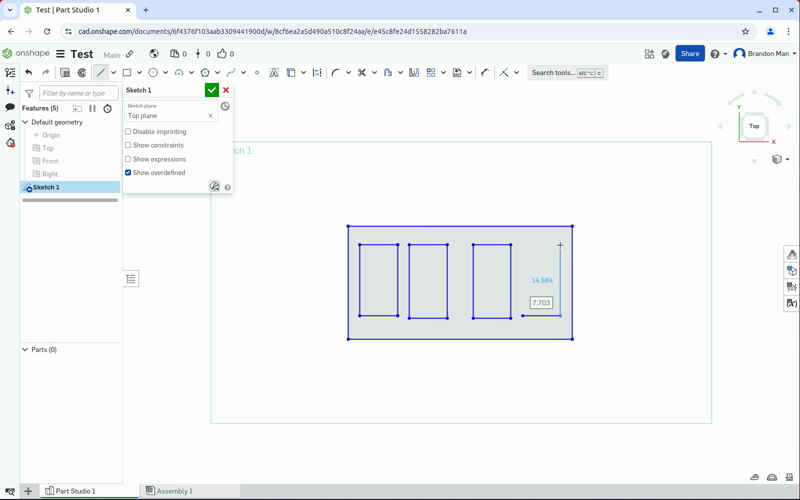
key_up(shift)
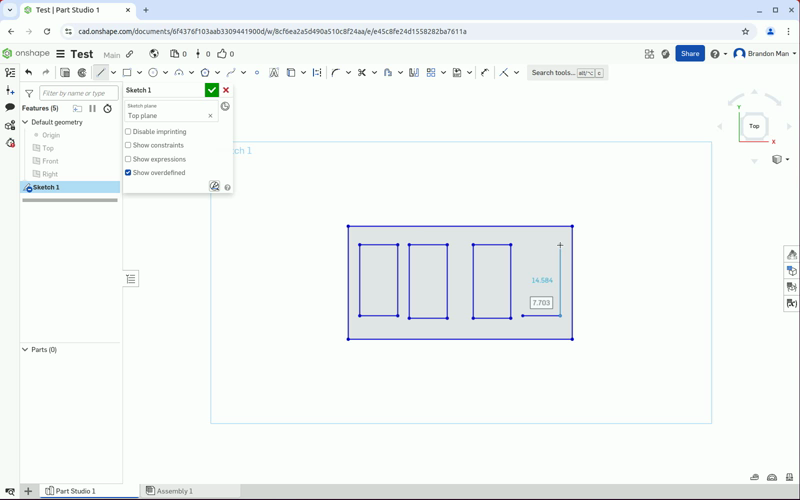
key_down(shift)
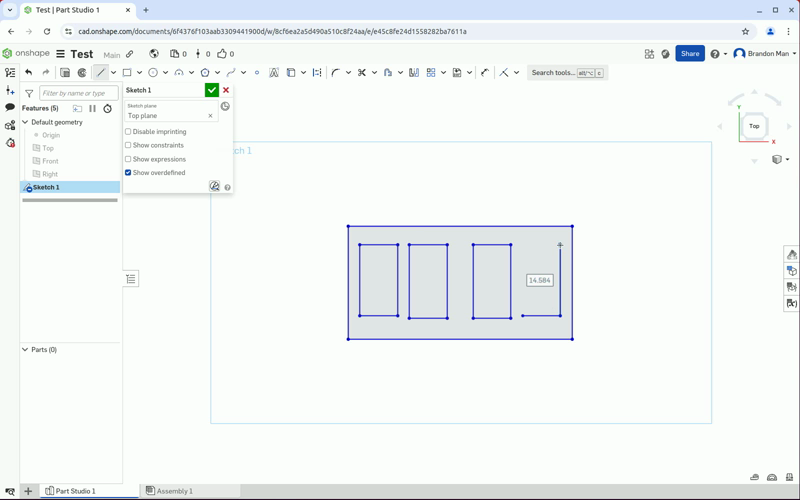
mouse_move(589, 244)
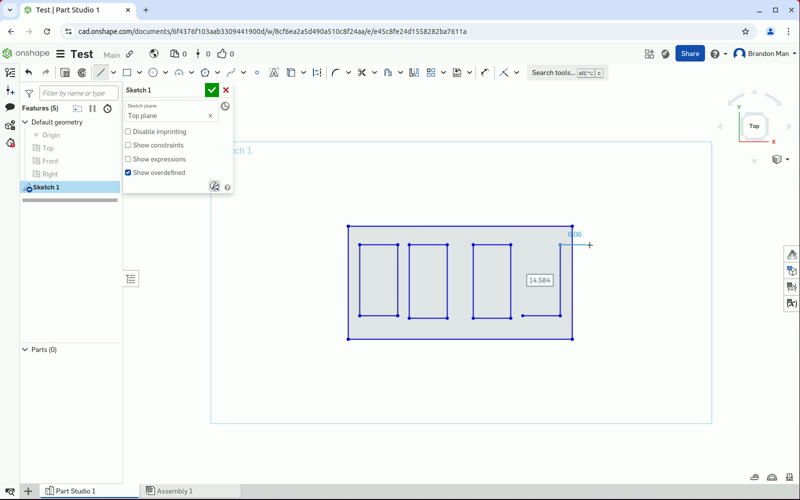
mouse_move(522, 244)
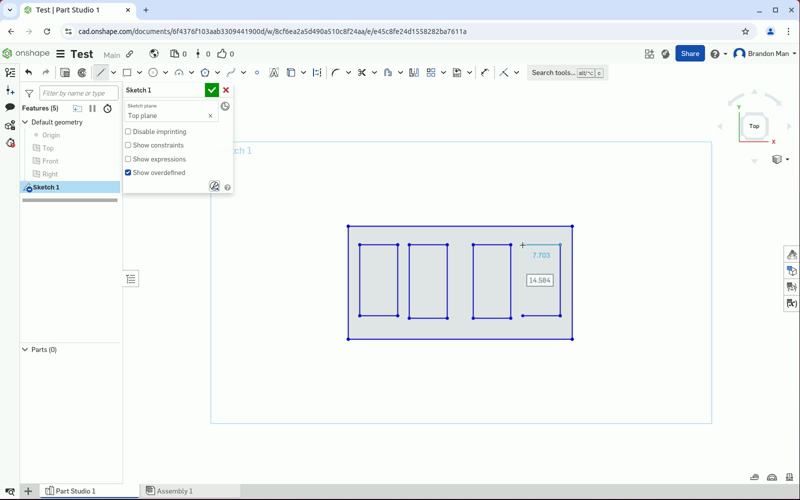
click(522, 244)
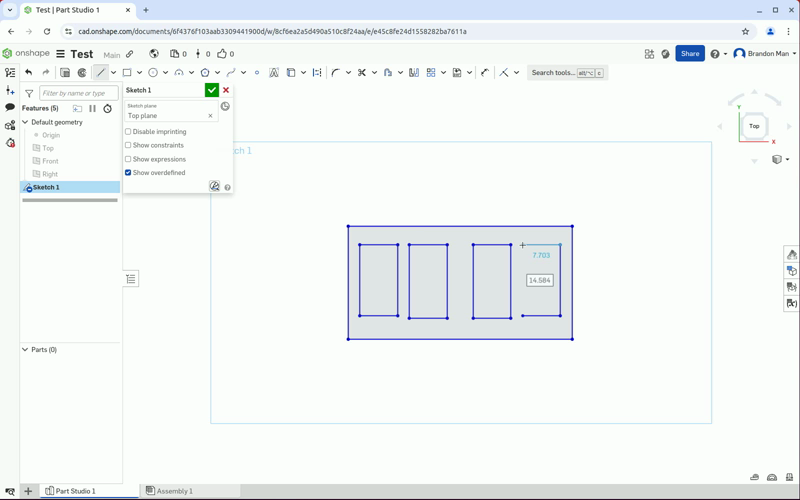
key_up(shift)
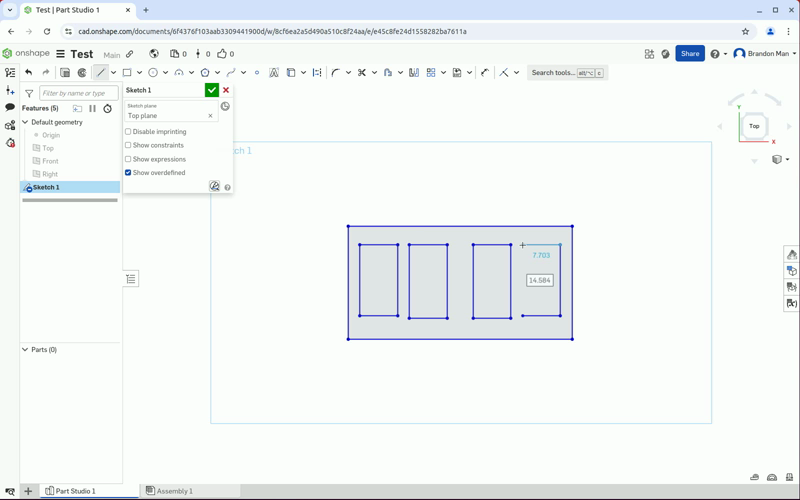
key_down(shift)
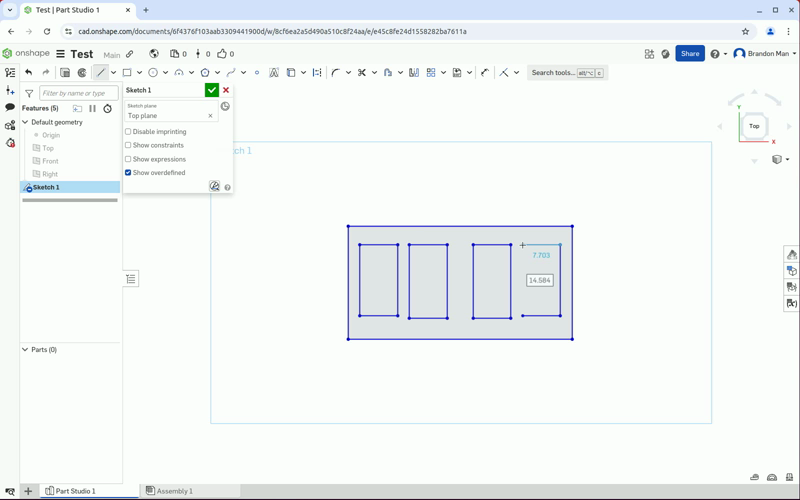
mouse_move(522, 315)
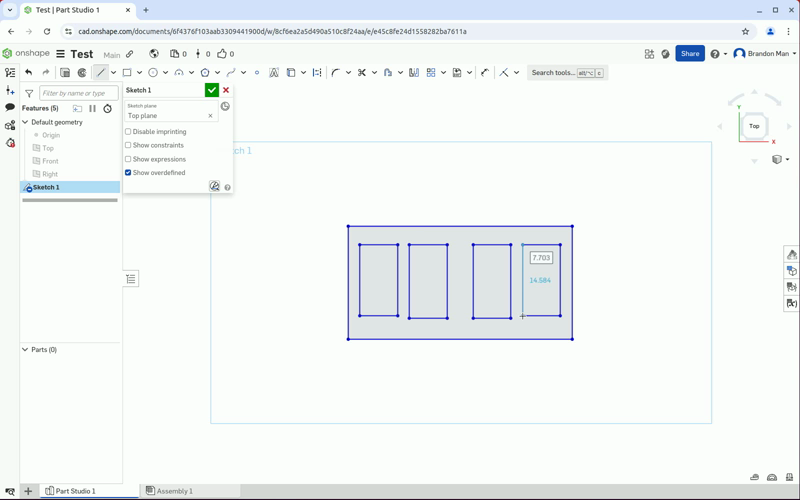
key_up(shift)
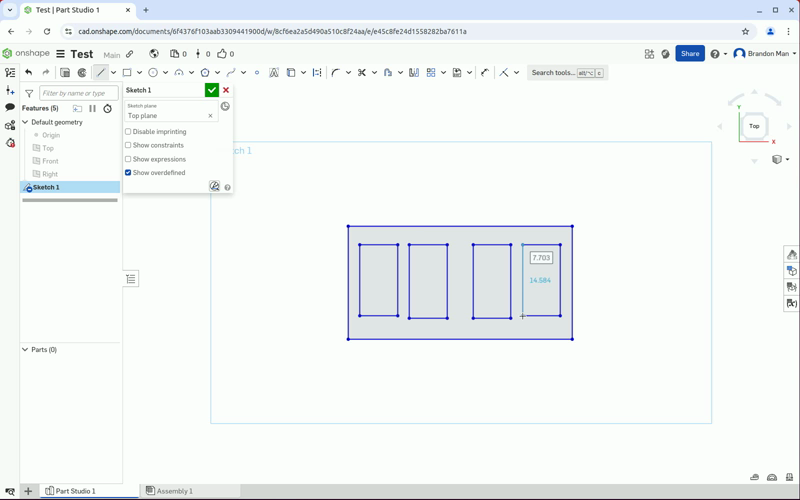
click(522, 315)
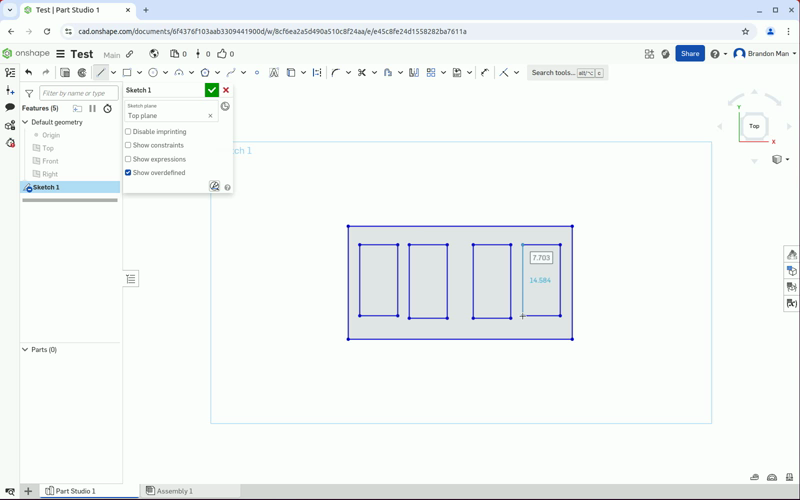
key(esc)
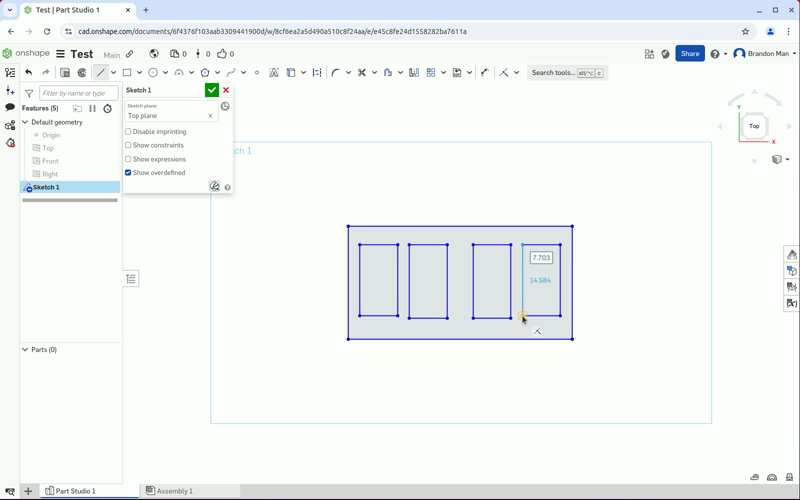
mouse_move(399, 327)
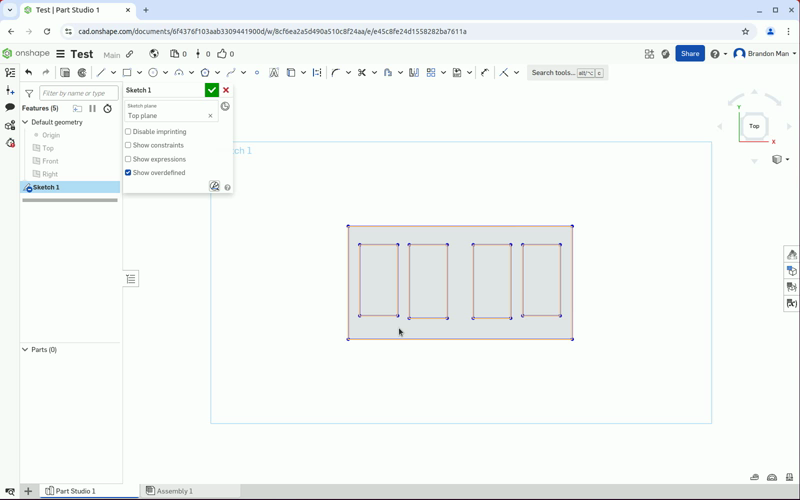
click(399, 327)
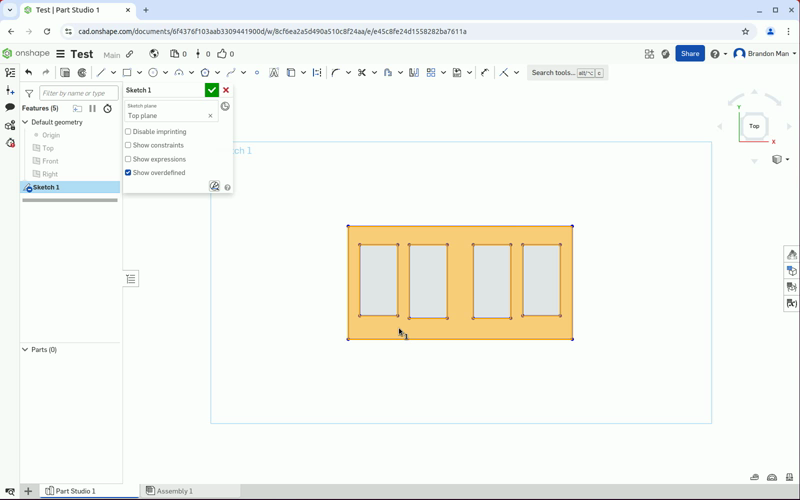
mouse_move(73, 352)
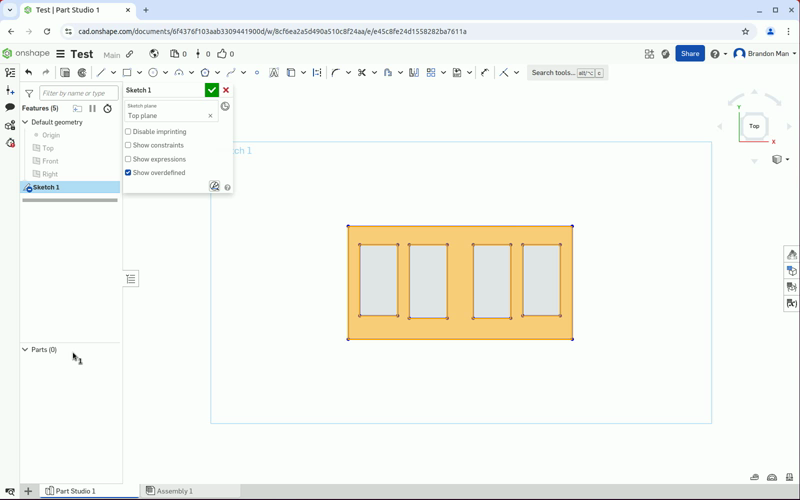
key(shift+y)
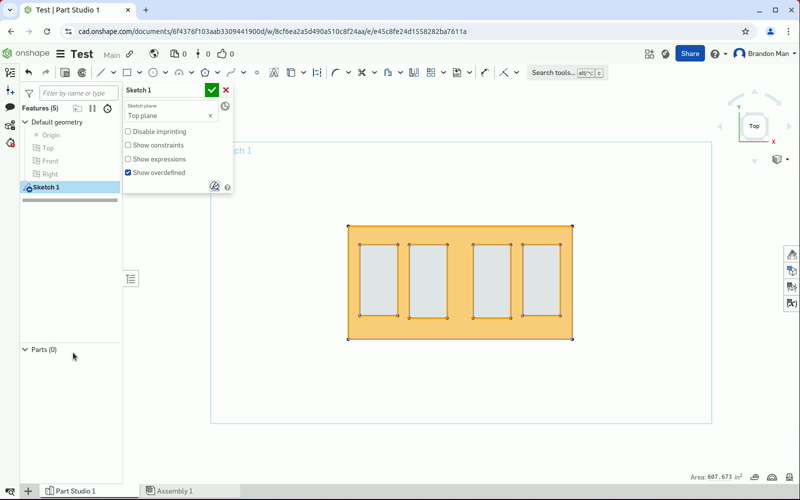
key(shift+e)
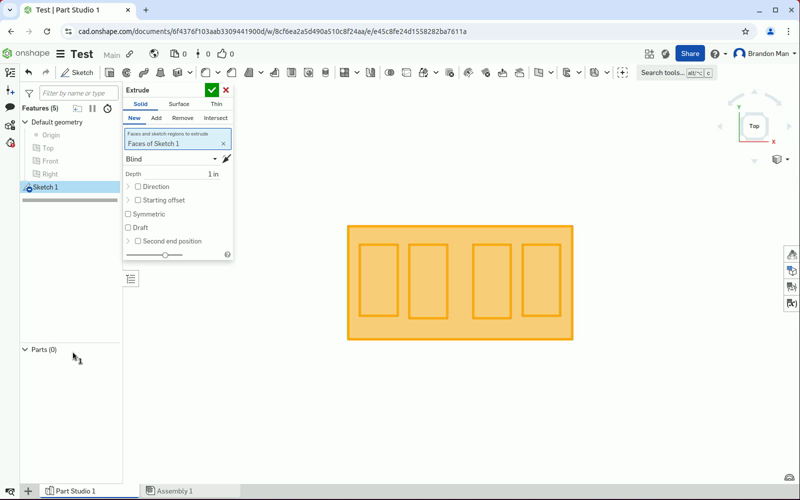
mouse_move(143, 106)
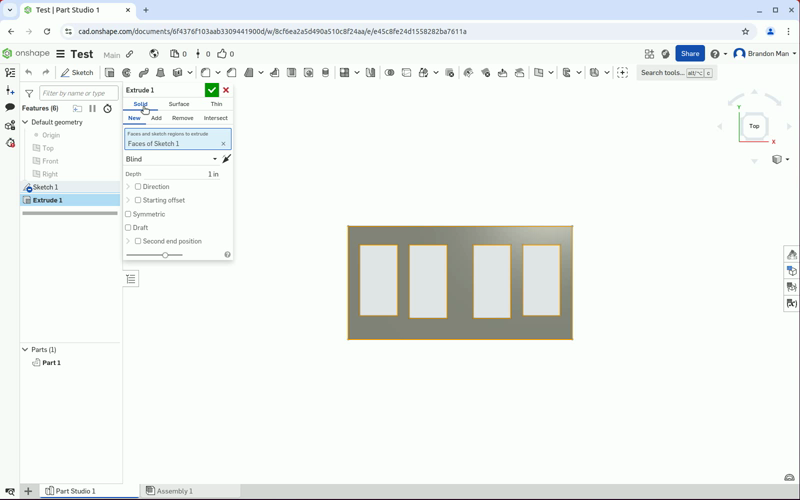
click(143, 106)
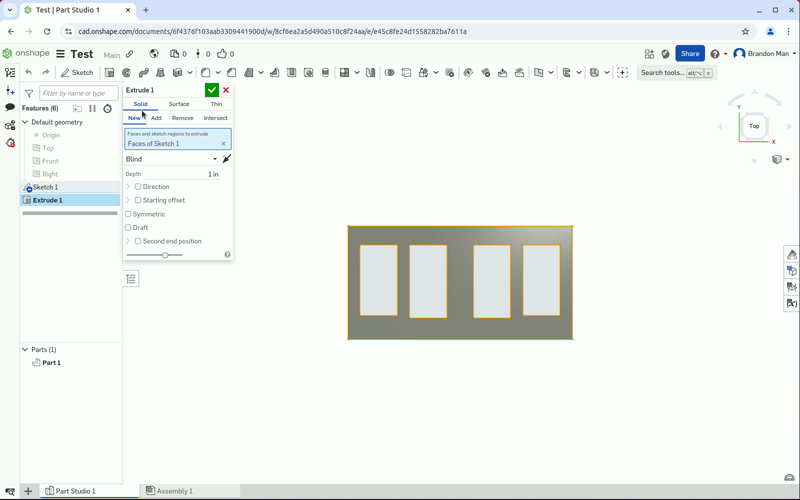
mouse_move(137, 120)
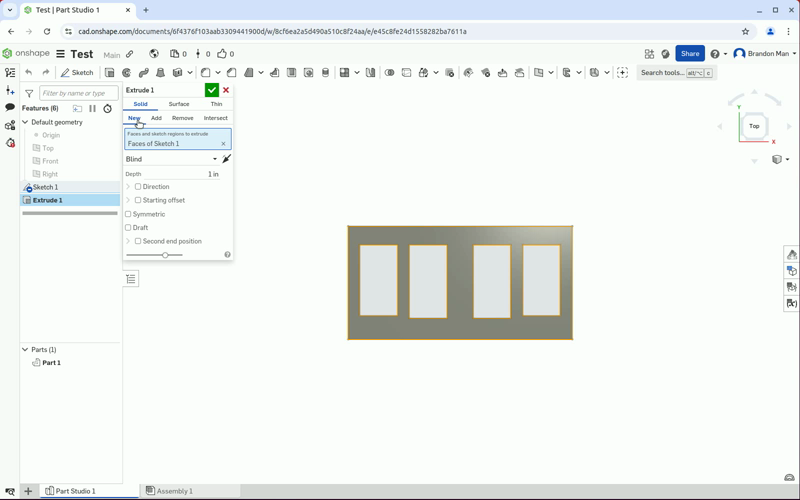
click(137, 120)
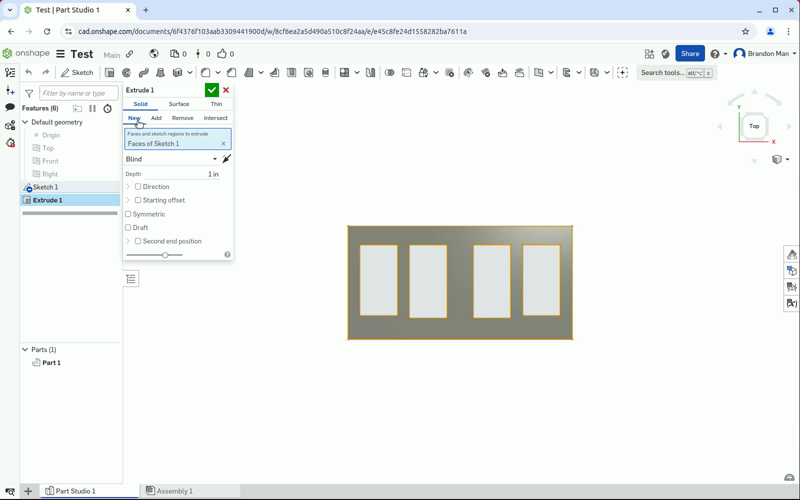
key(tab, 4)
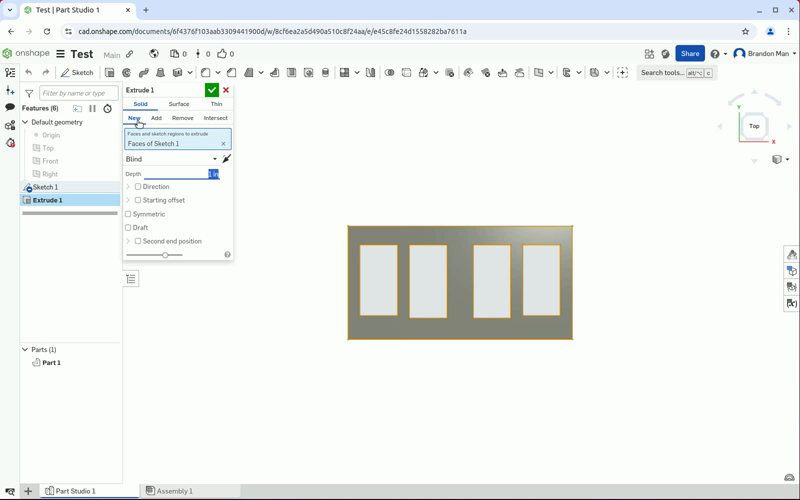
text(1.204)
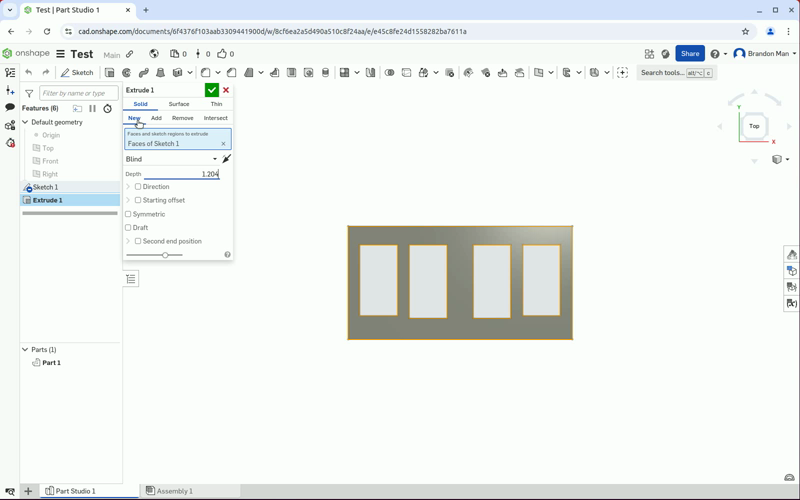
key(enter)
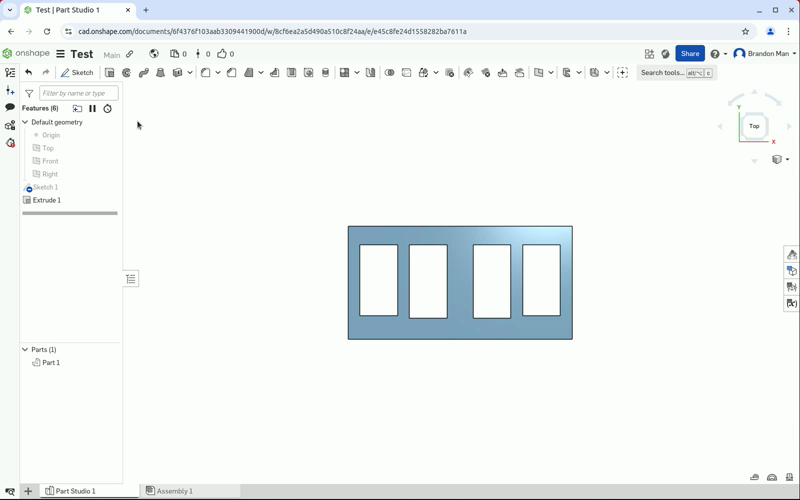
key(shift+h)
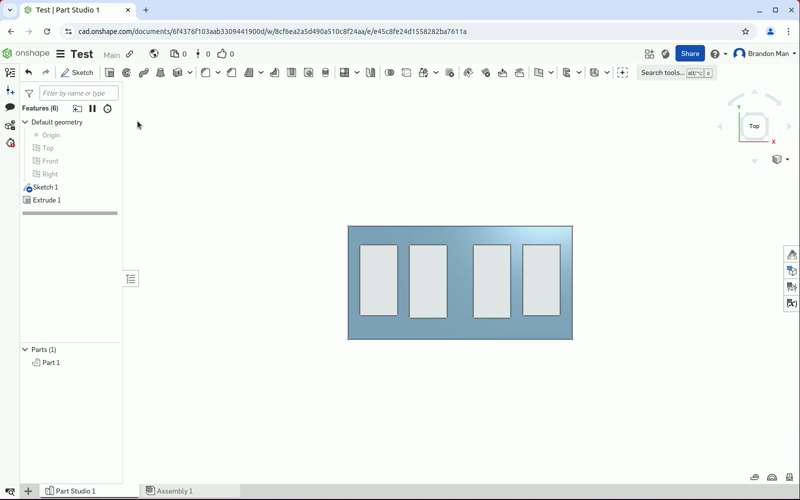
key(shift+h)
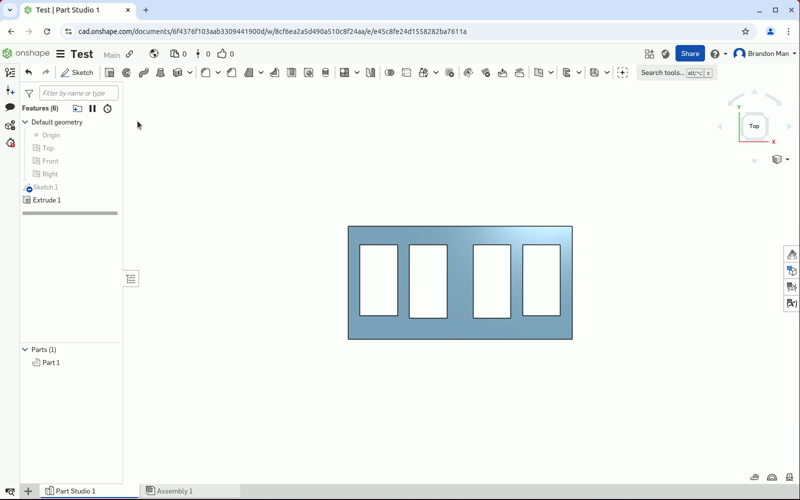
mouse_move(73, 189)
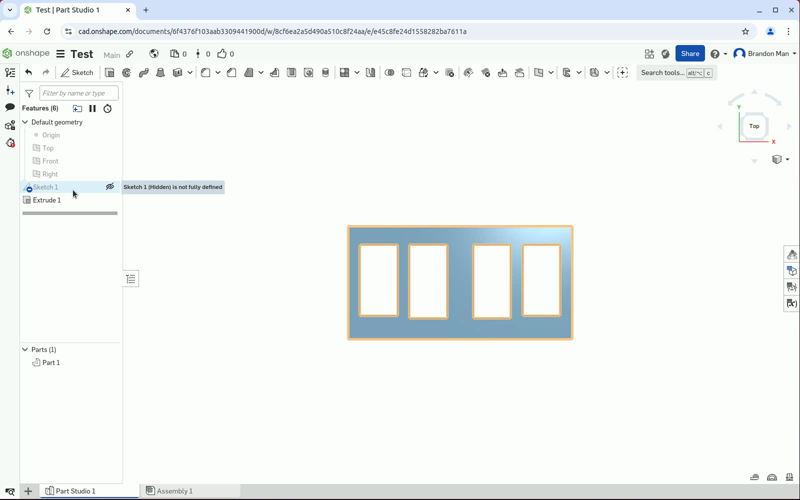
click(73, 189)
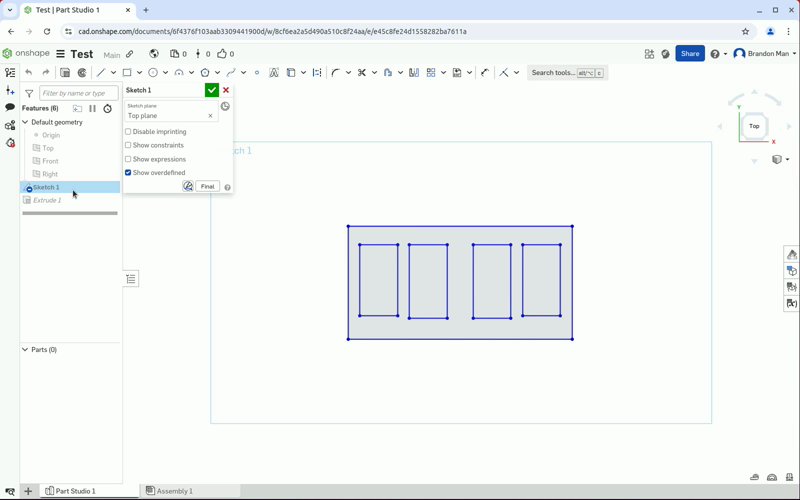
mouse_move(229, 92)
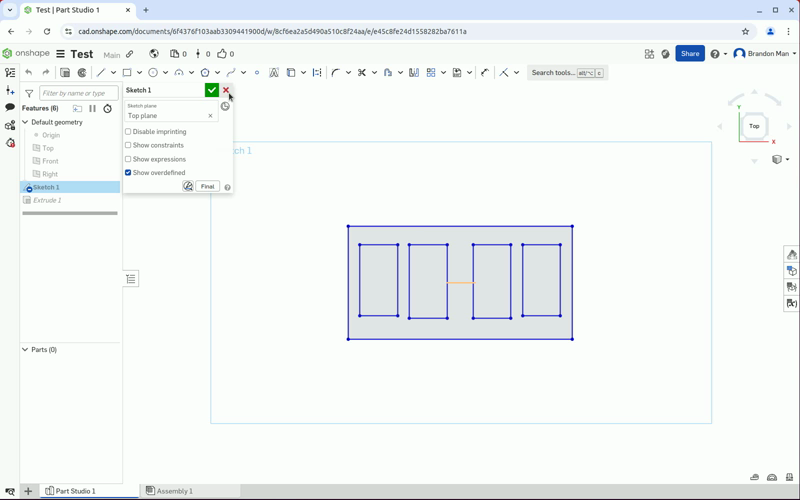
click(229, 92)
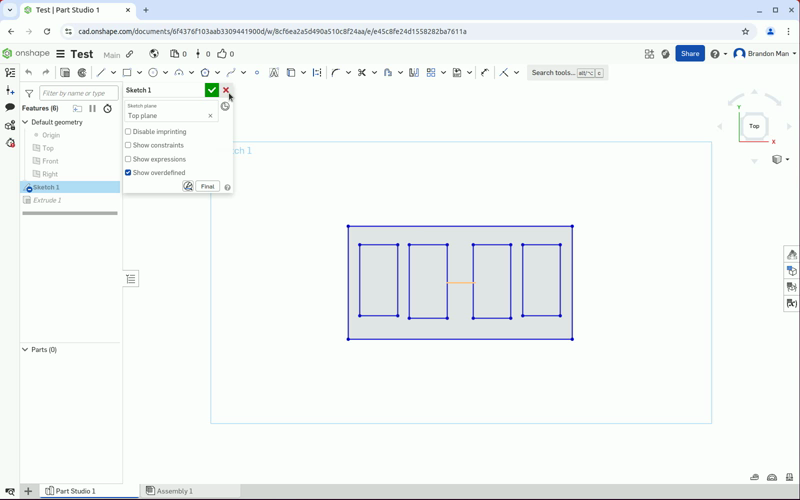
key(shift+s)
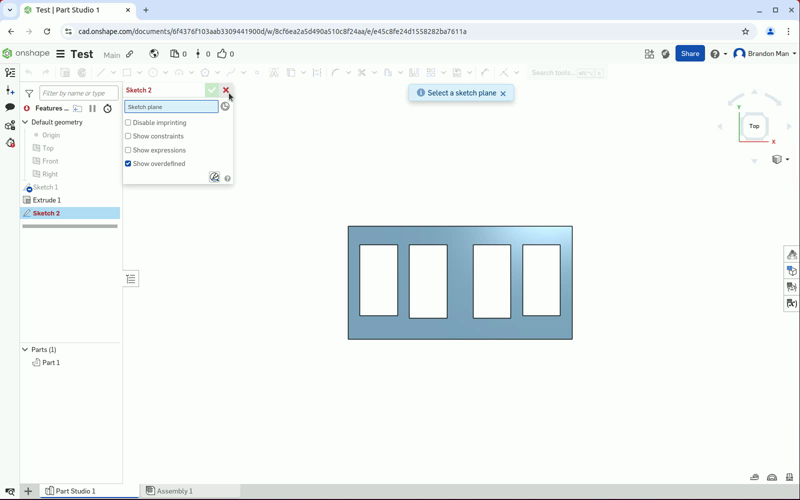
mouse_move(73, 150)
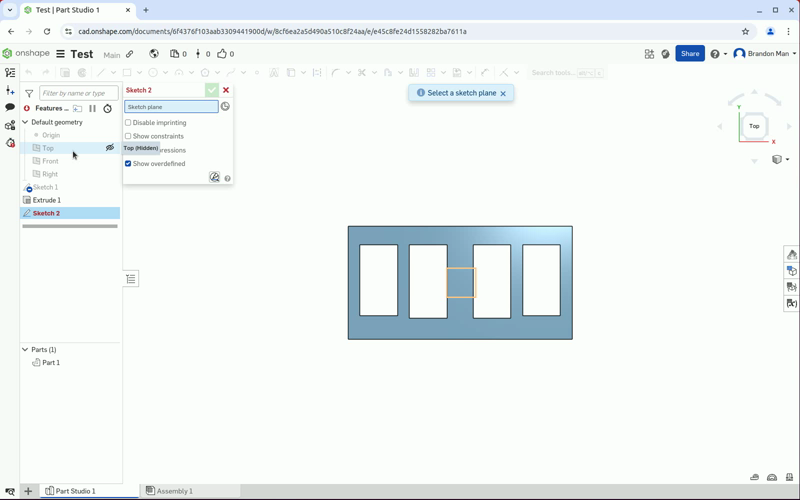
click(73, 150)
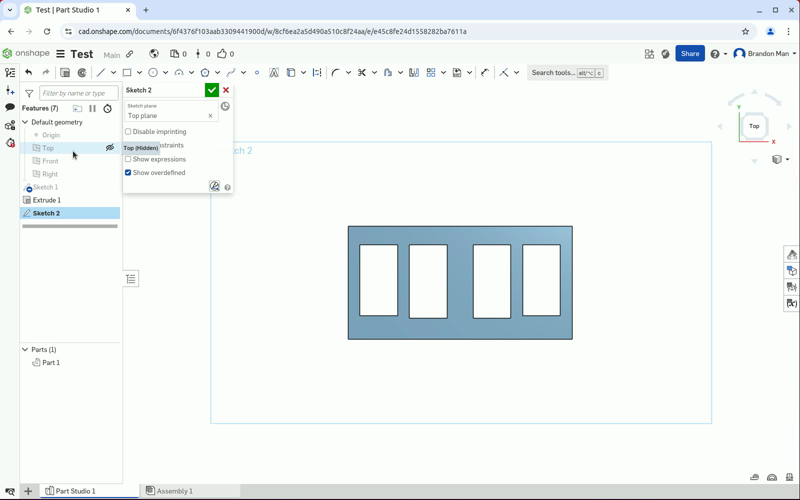
mouse_move(73, 352)
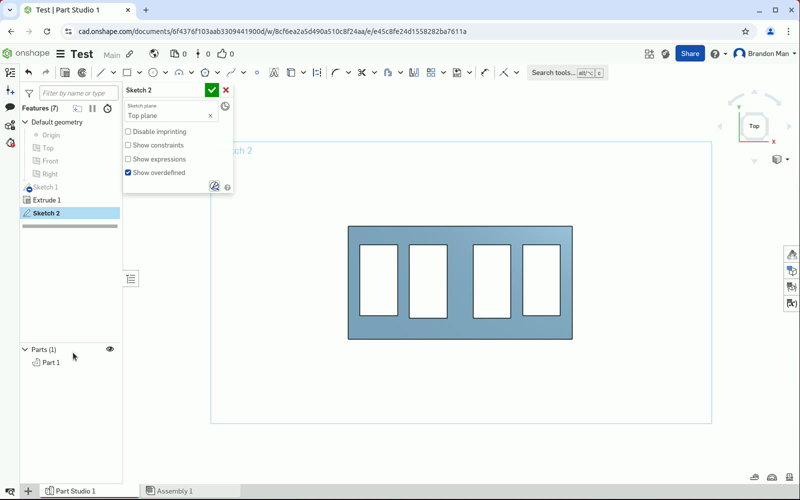
key(y)
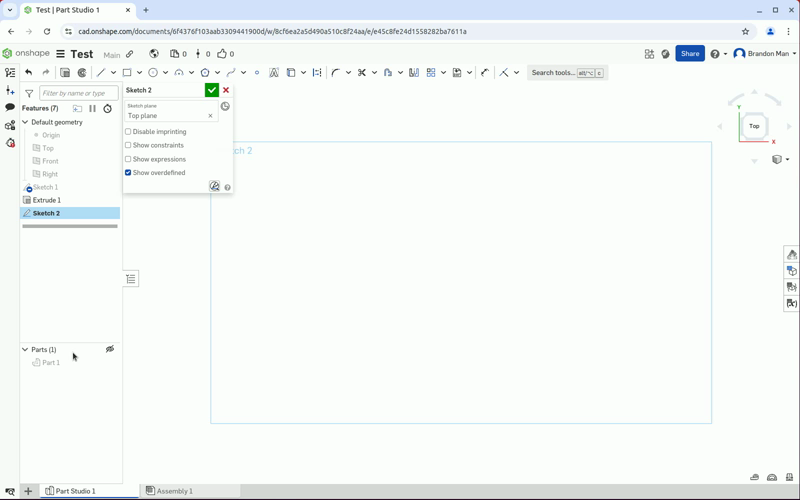
key(l)
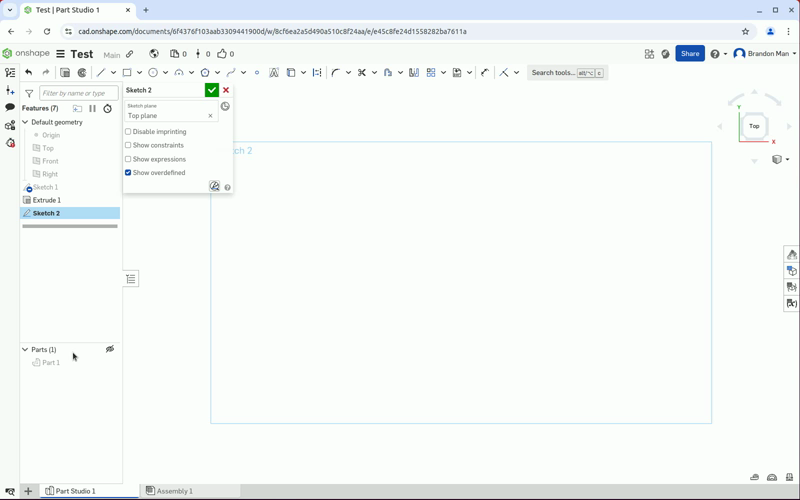
key_down(shift)
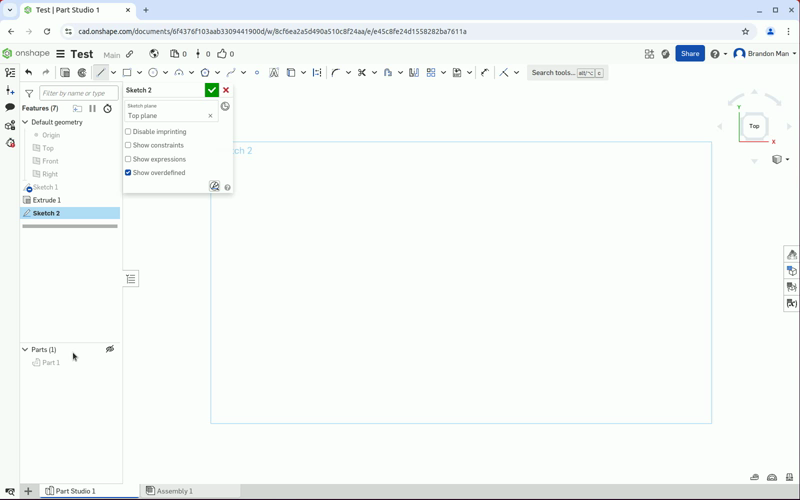
mouse_move(361, 315)
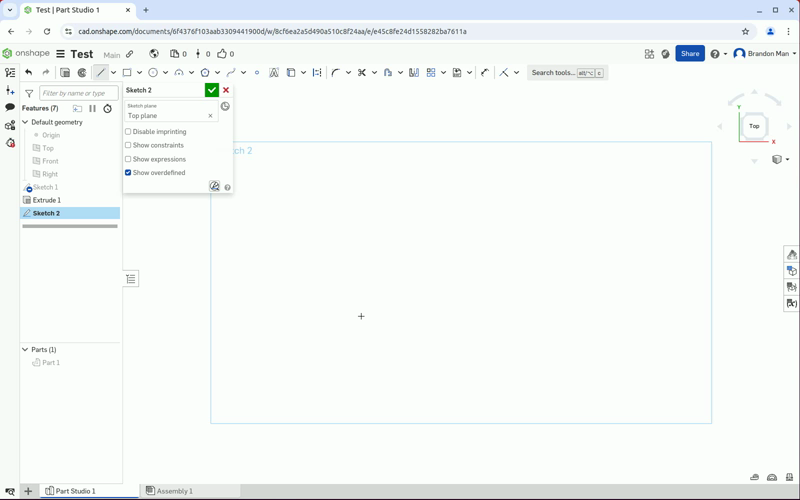
click(361, 315)
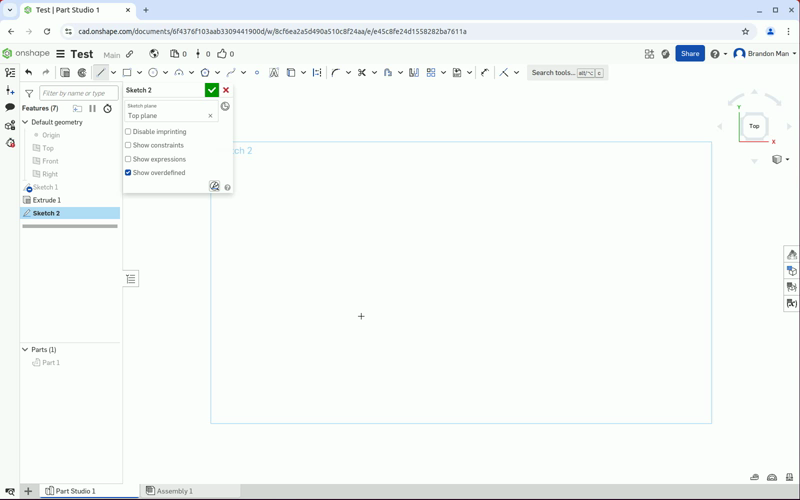
key_up(shift)
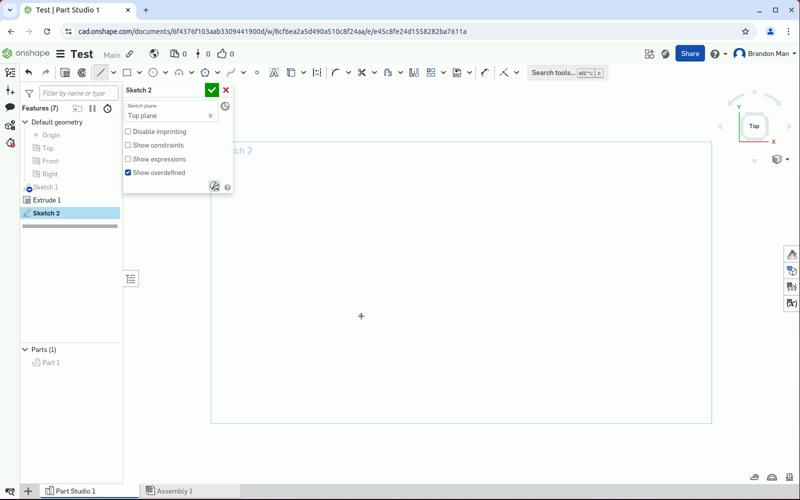
key_down(shift)
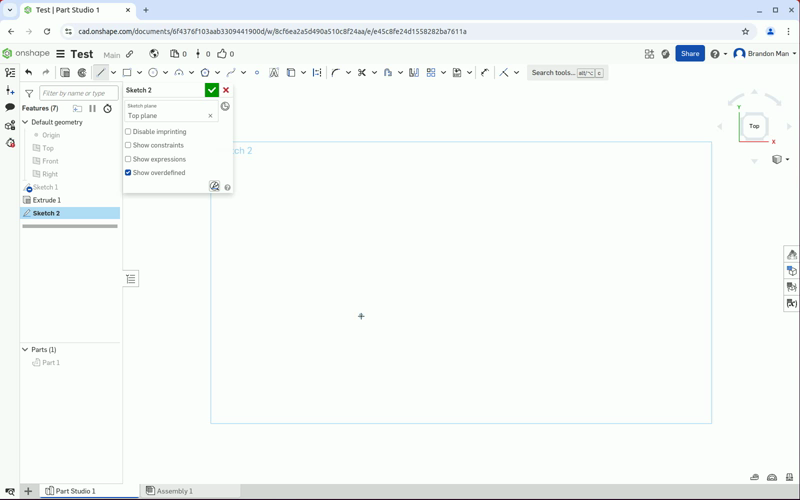
mouse_move(391, 315)
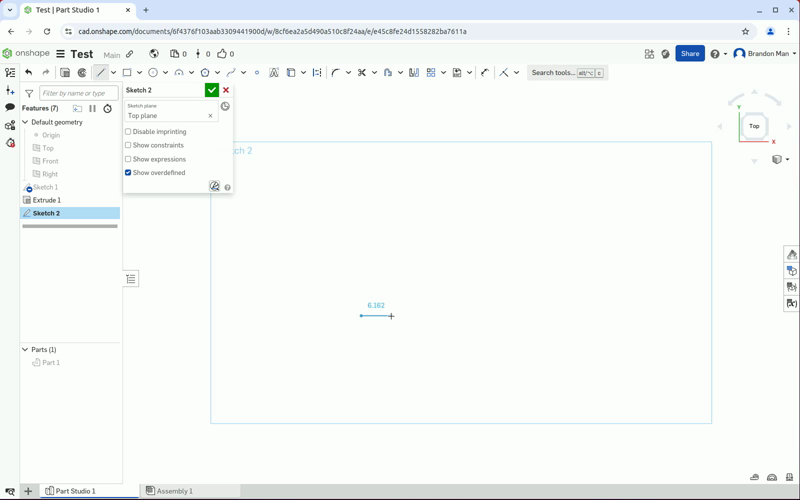
mouse_move(399, 315)
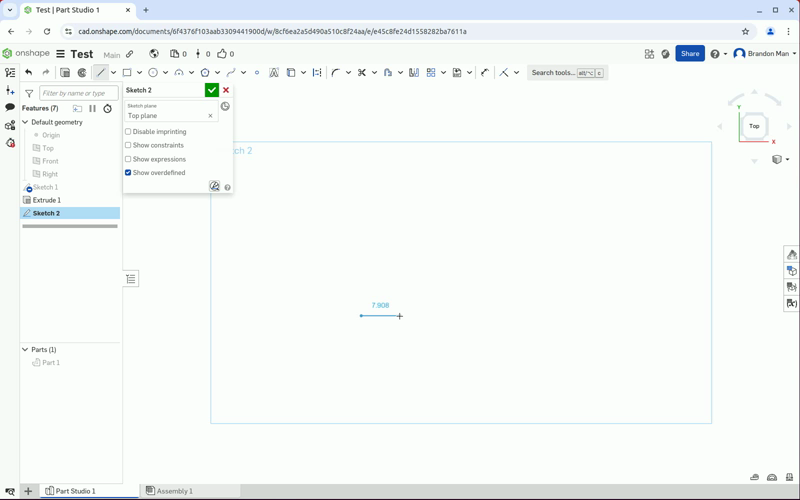
click(399, 315)
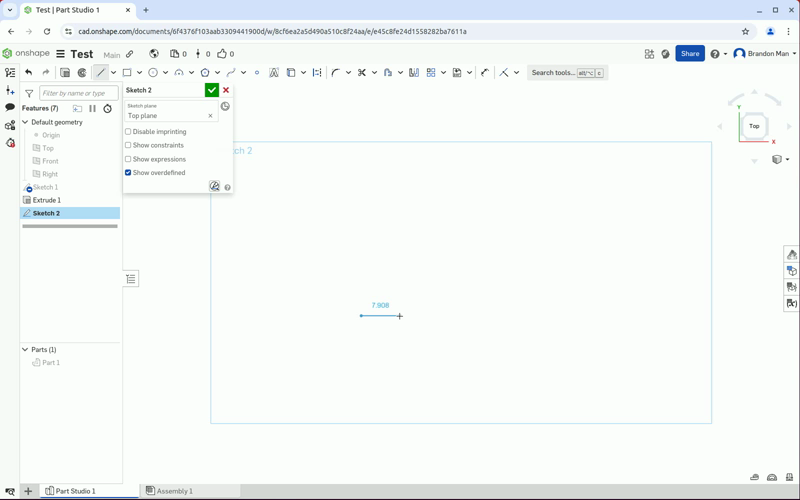
key_up(shift)
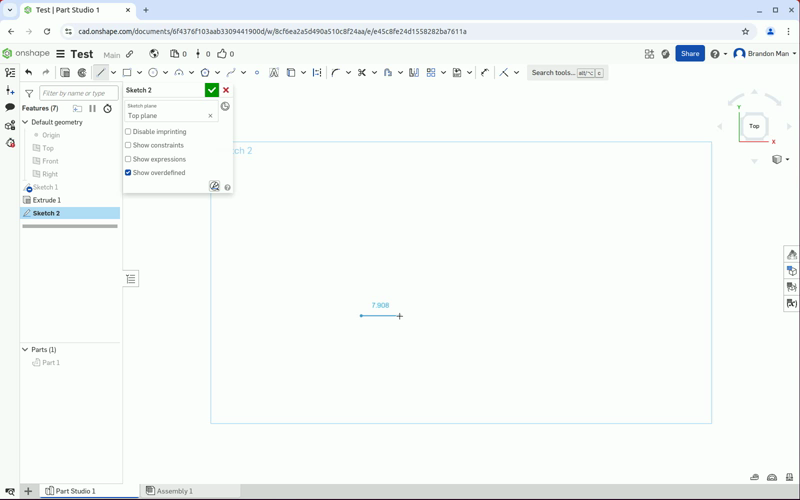
key_down(shift)
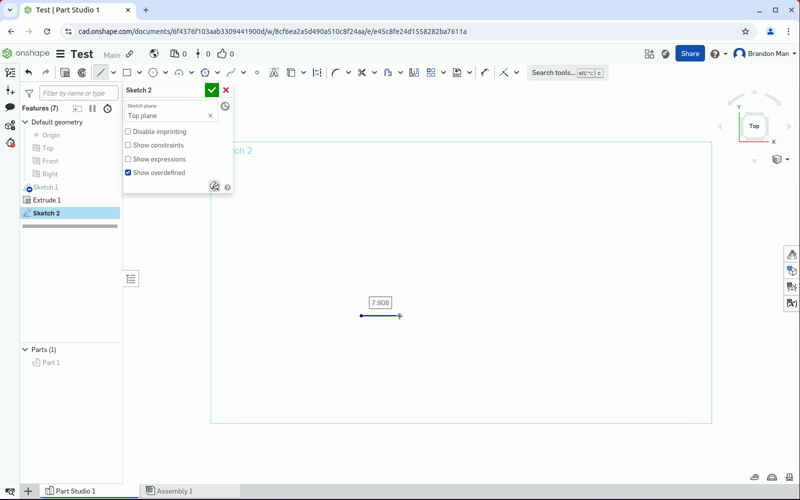
mouse_move(399, 242)
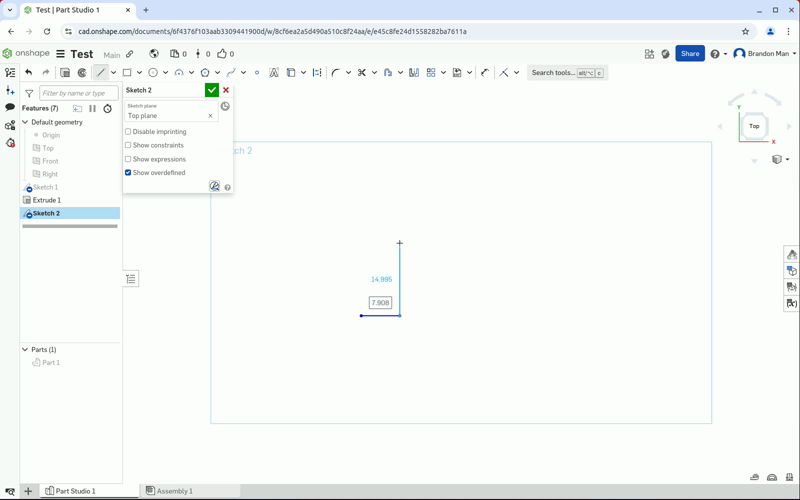
click(399, 242)
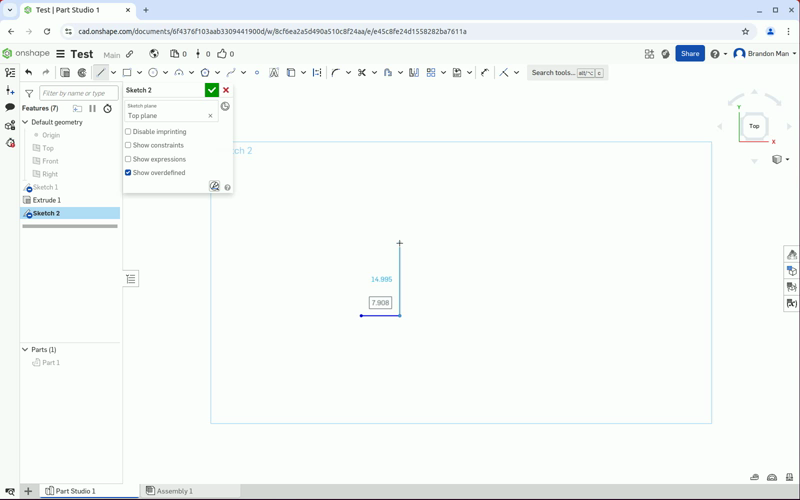
key_up(shift)
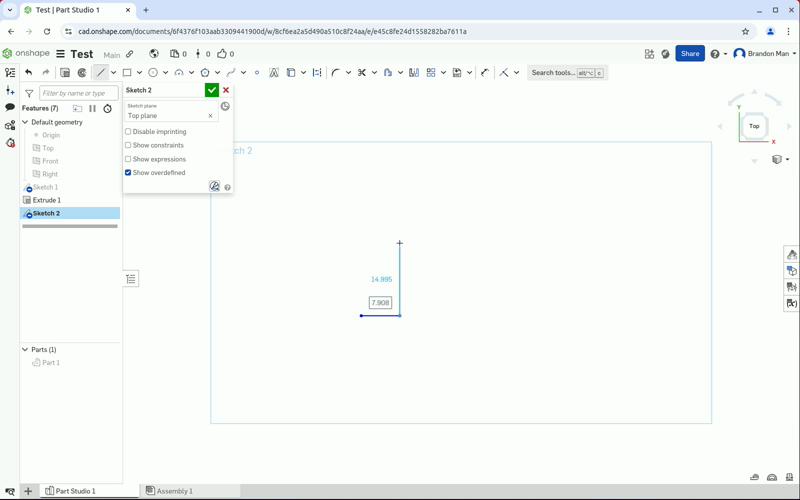
key_down(shift)
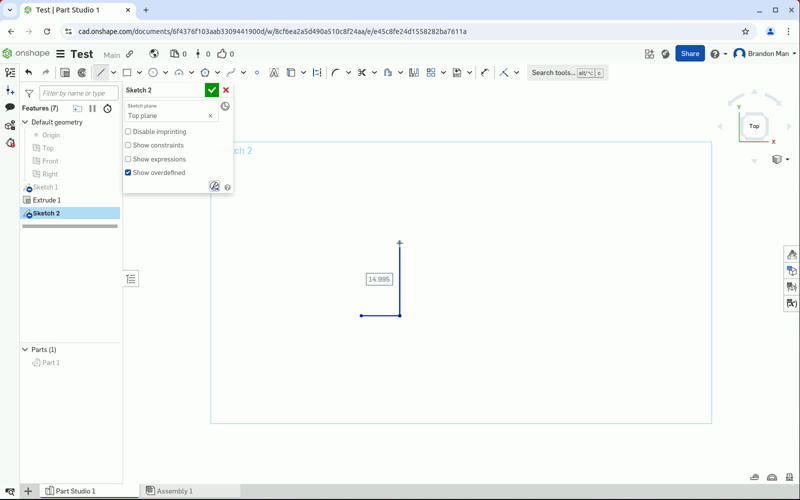
mouse_move(429, 242)
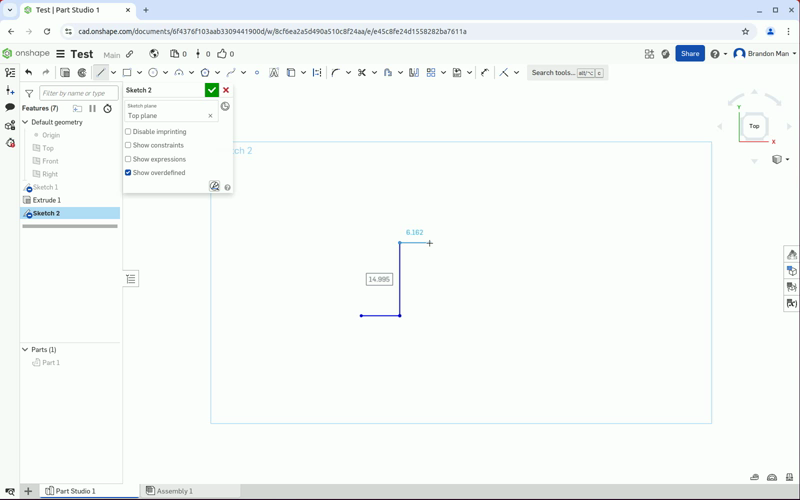
mouse_move(361, 242)
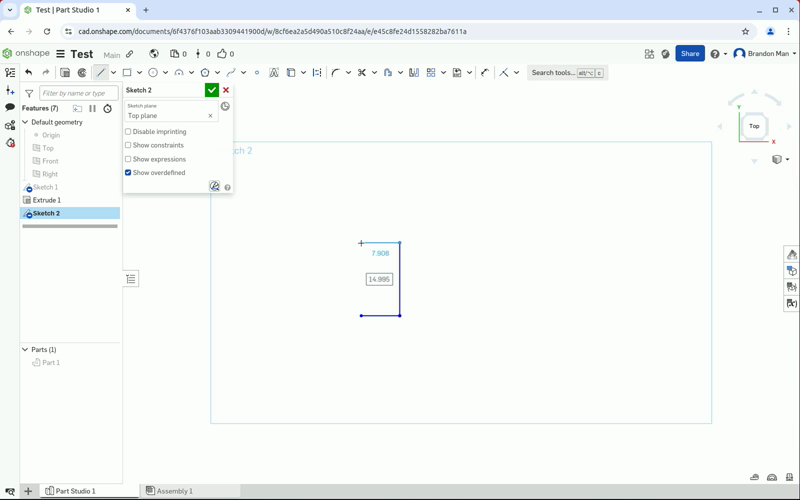
click(361, 242)
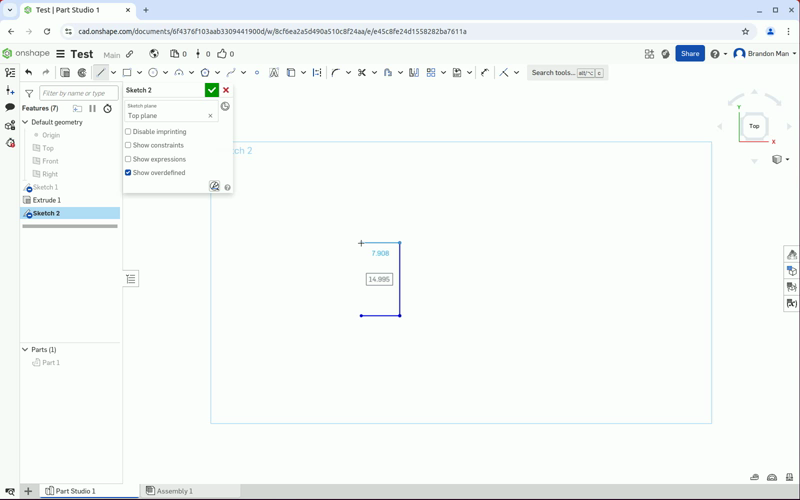
key_up(shift)
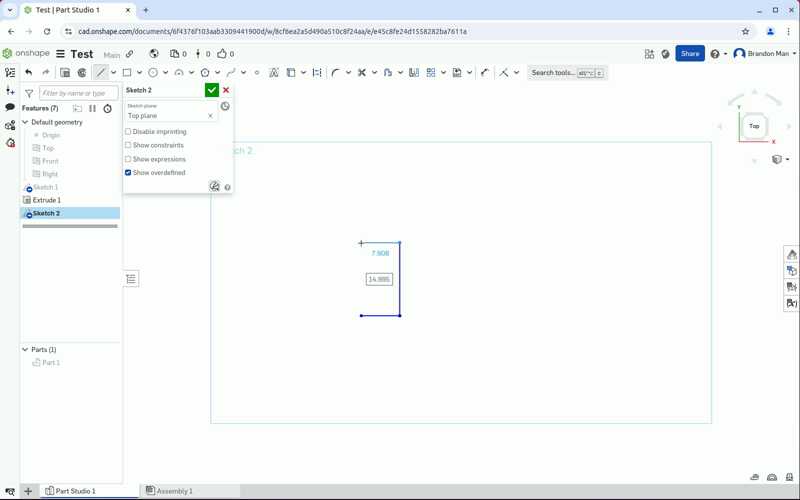
key_down(shift)
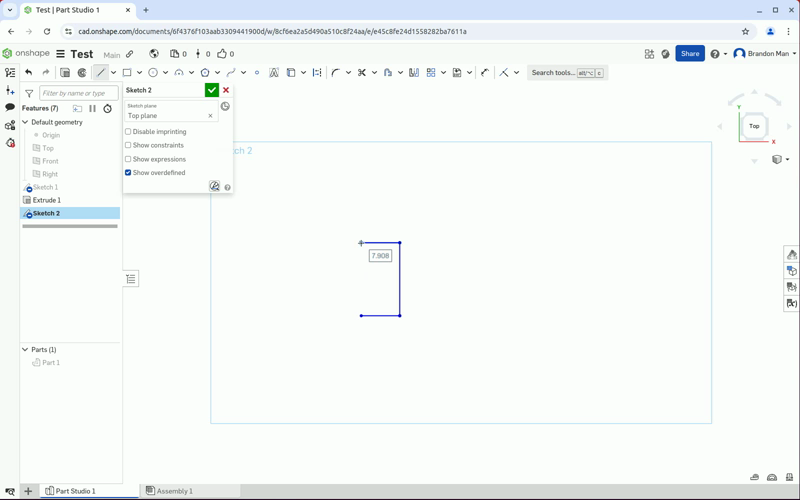
mouse_move(361, 315)
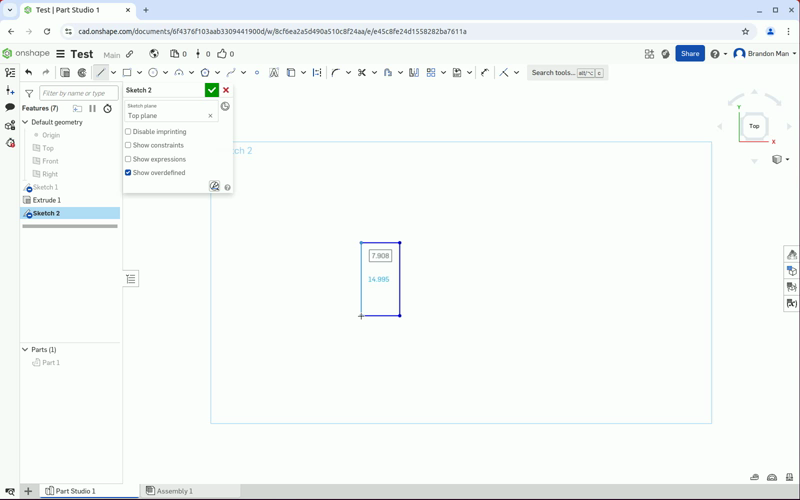
key_up(shift)
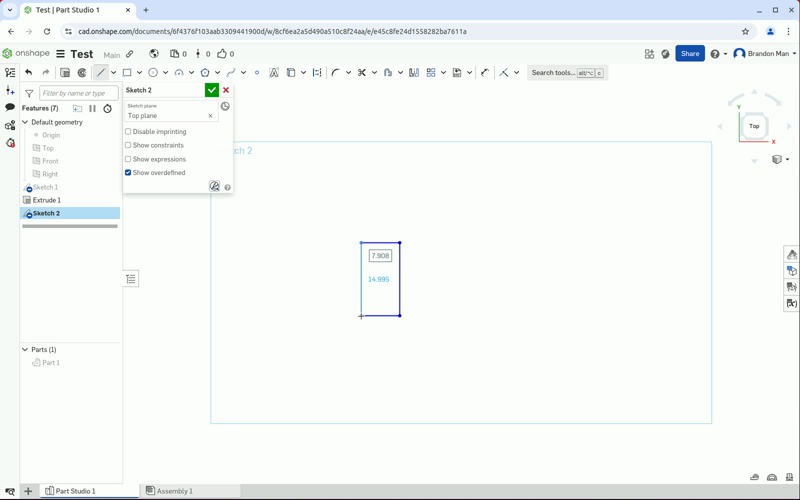
click(361, 315)
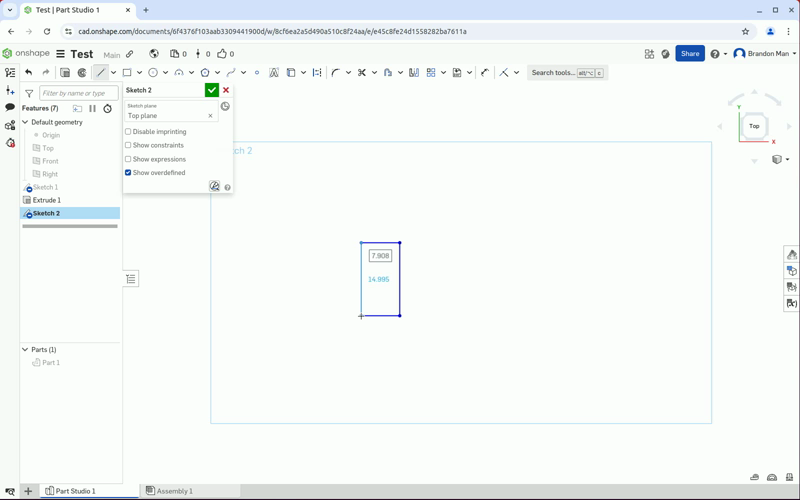
key(esc)
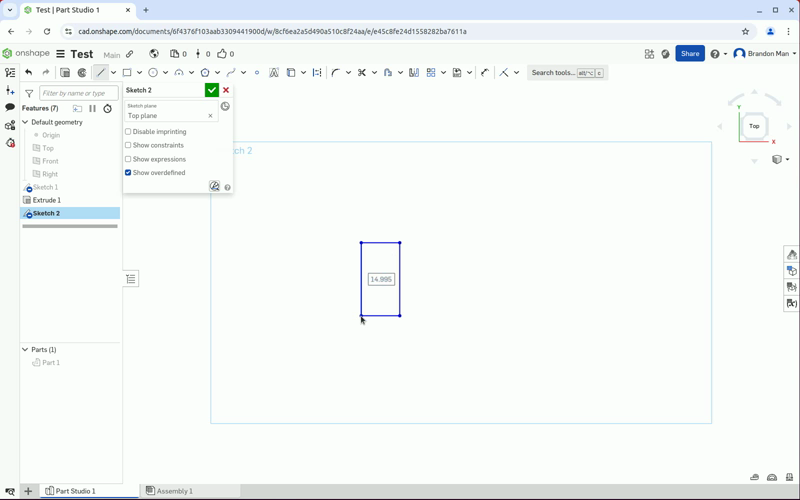
mouse_move(367, 286)
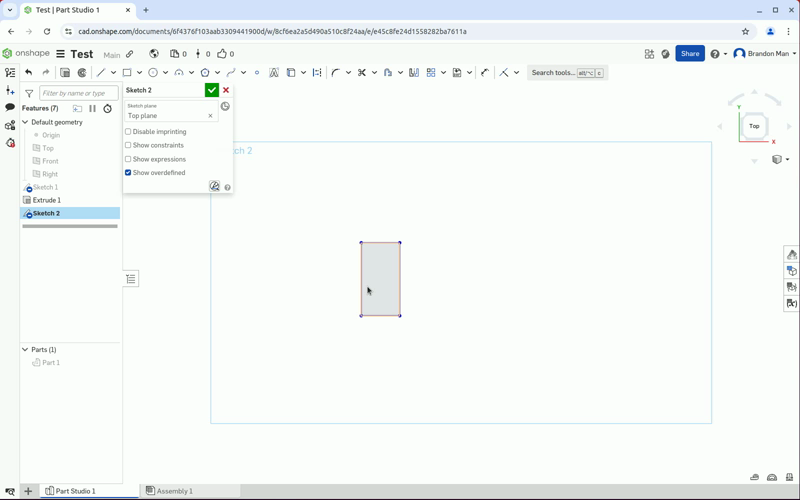
click(367, 286)
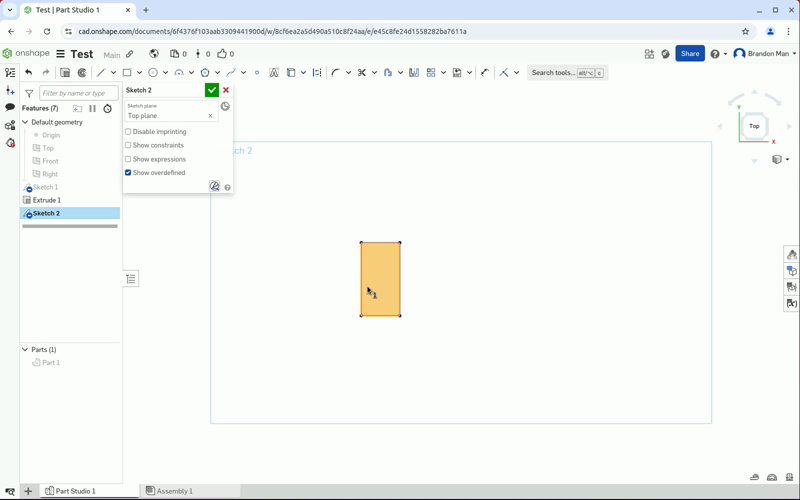
mouse_move(73, 352)
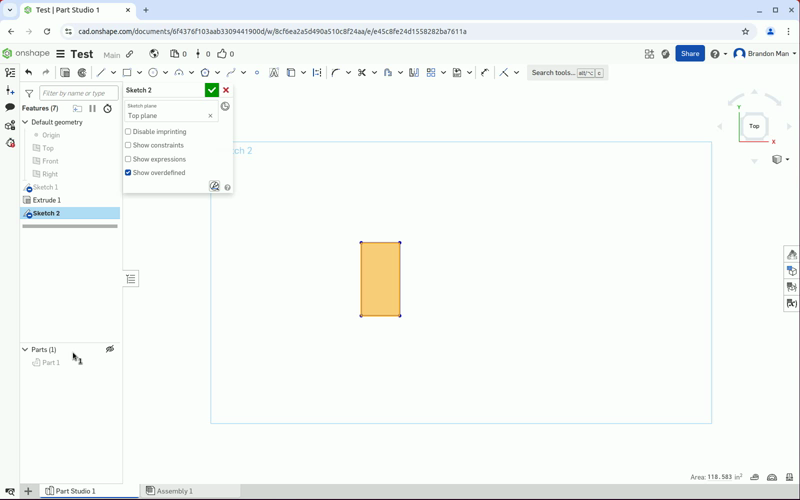
key(shift+y)
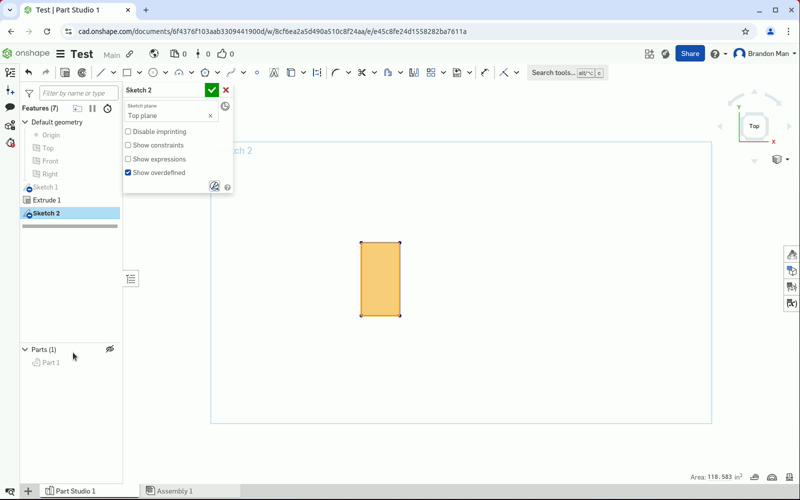
key(shift+e)
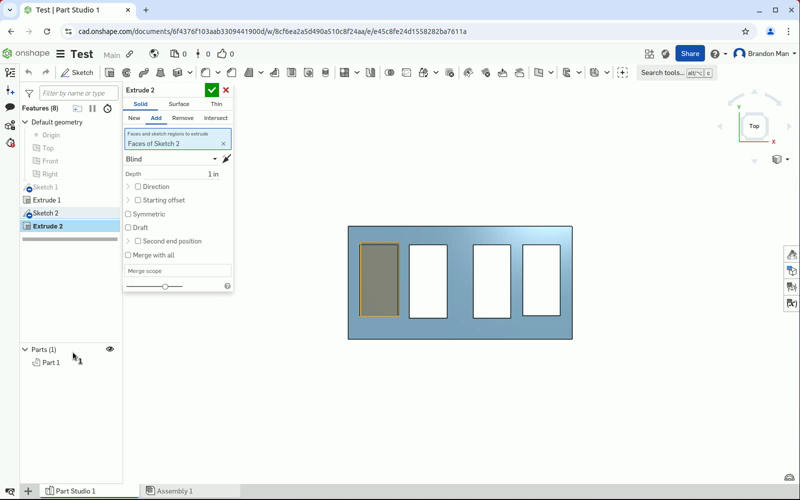
mouse_move(143, 106)
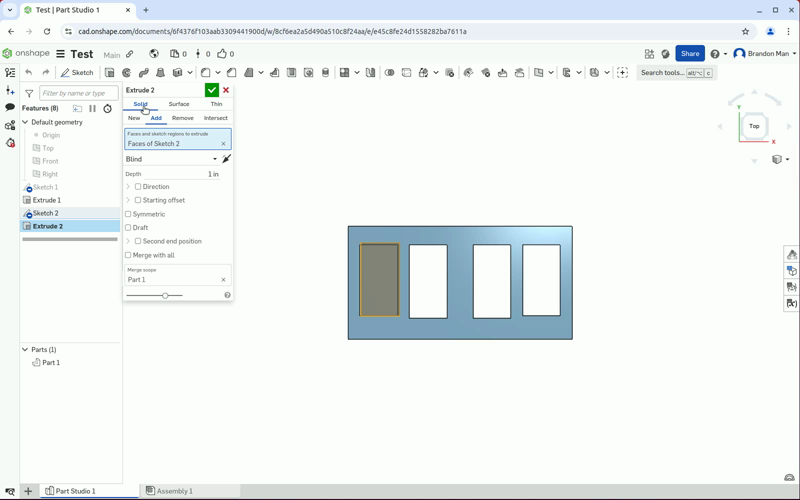
click(143, 106)
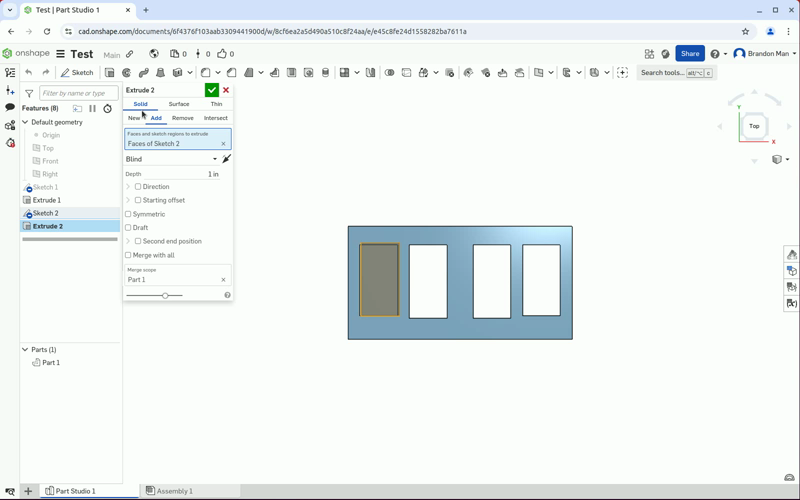
mouse_move(137, 120)
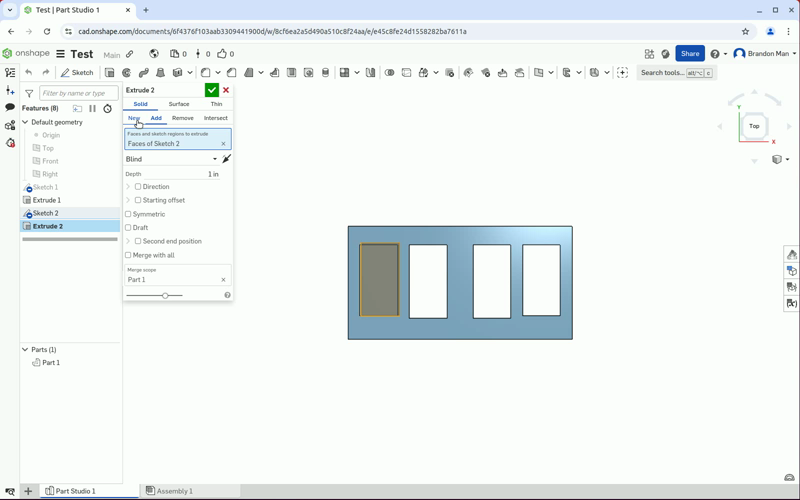
click(137, 120)
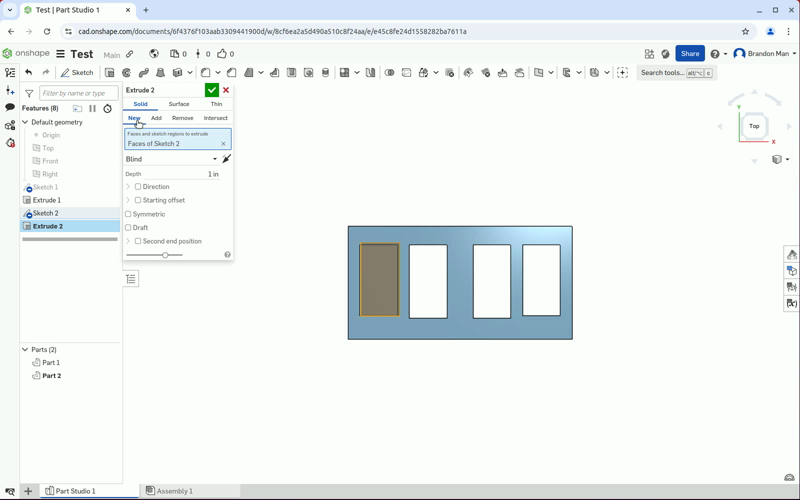
key(tab, 4)
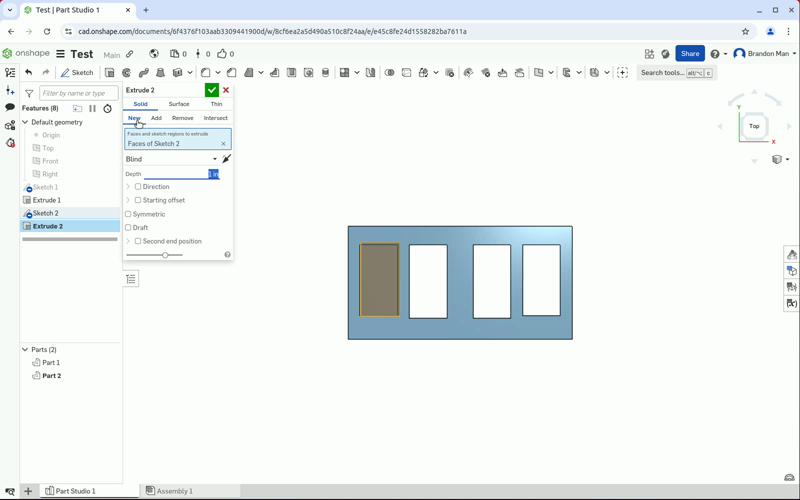
text(2.407)
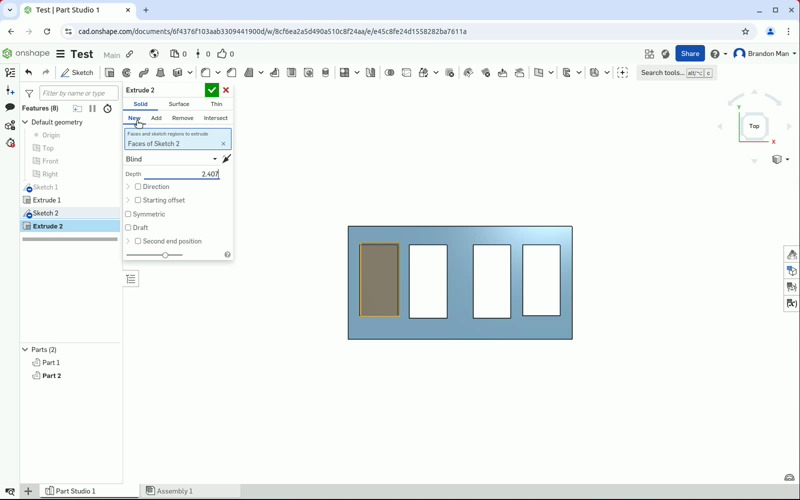
key(enter)
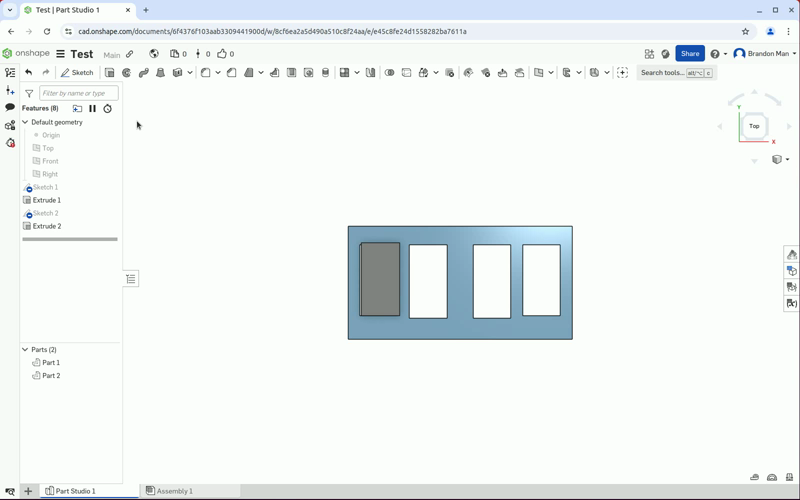
key(shift+h)
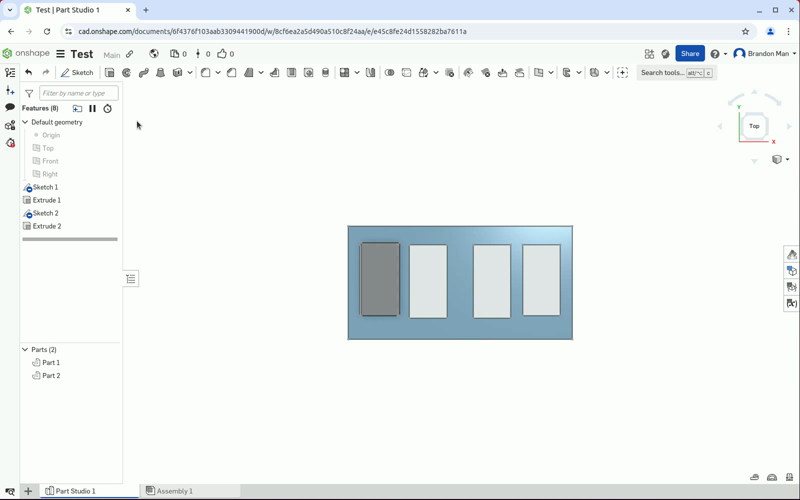
key(shift+h)
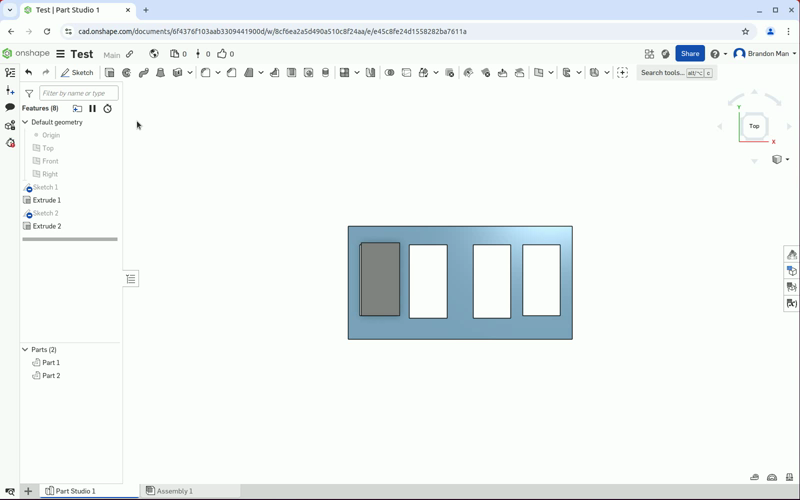
mouse_move(73, 189)
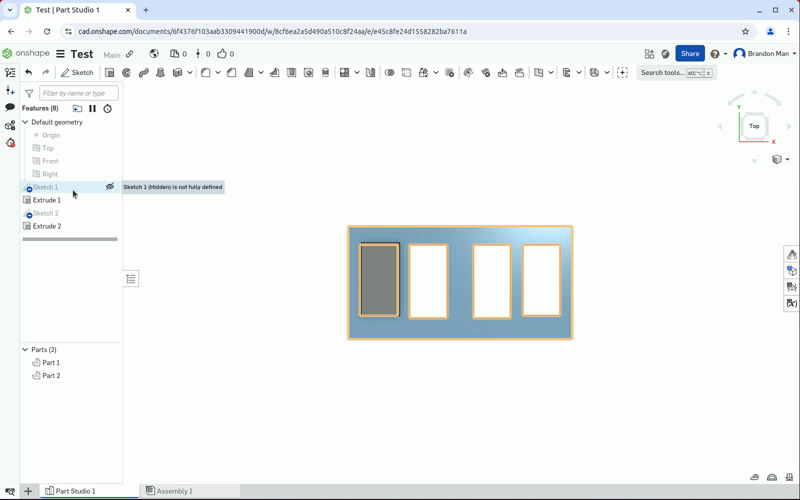
click(73, 189)
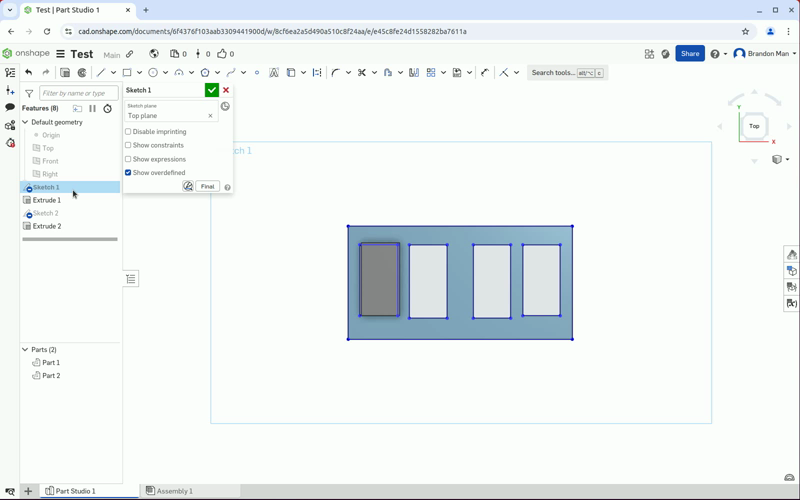
mouse_move(229, 92)
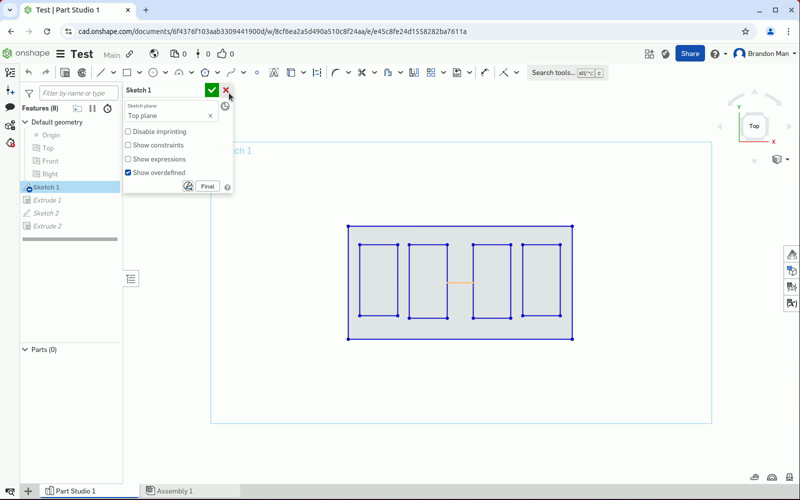
click(229, 92)
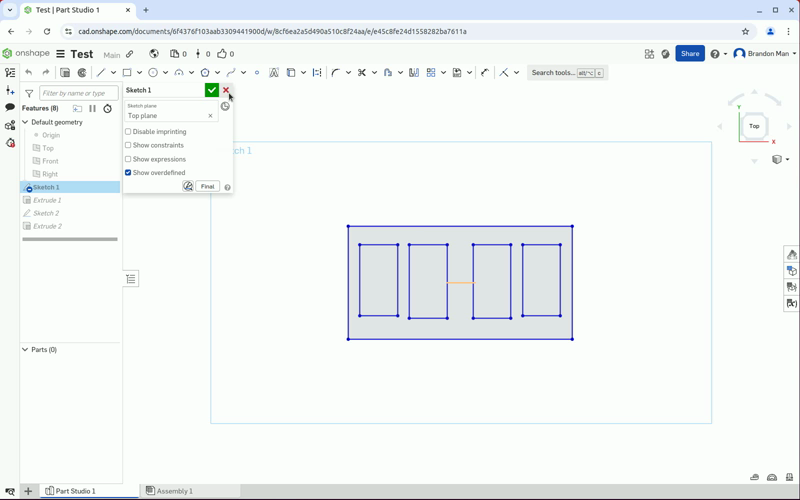
key(shift+s)
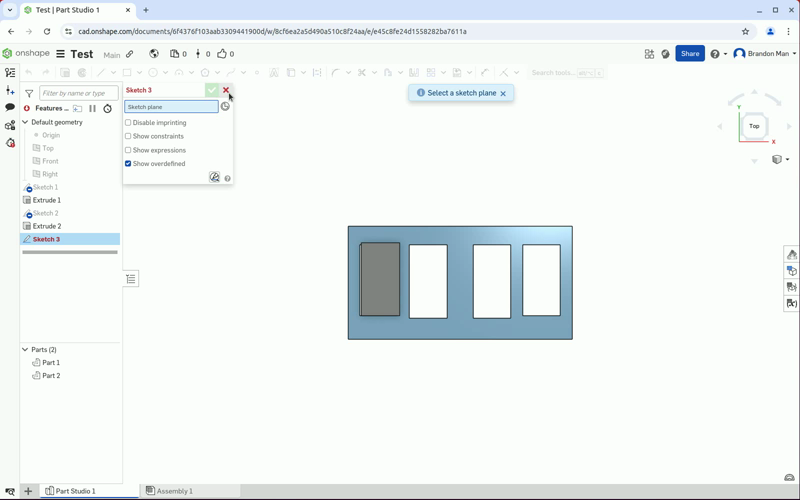
mouse_move(73, 150)
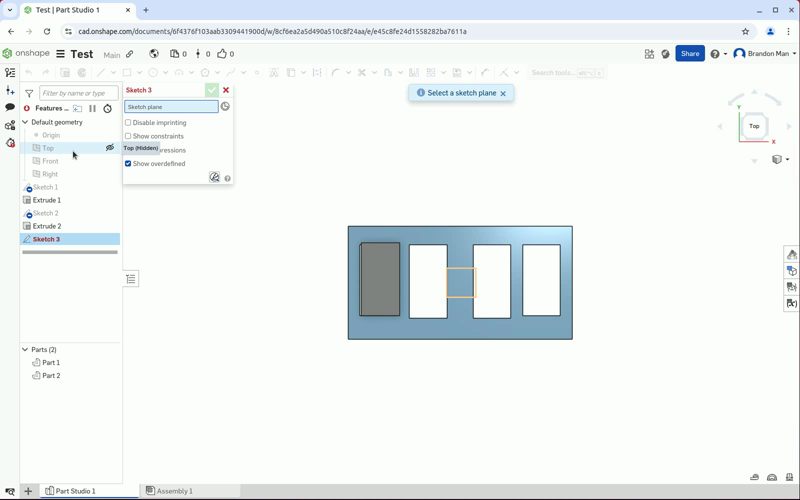
click(73, 150)
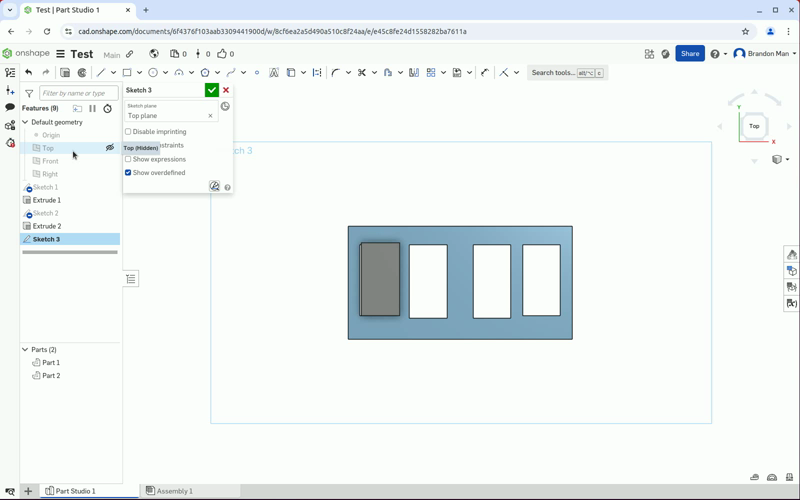
mouse_move(73, 352)
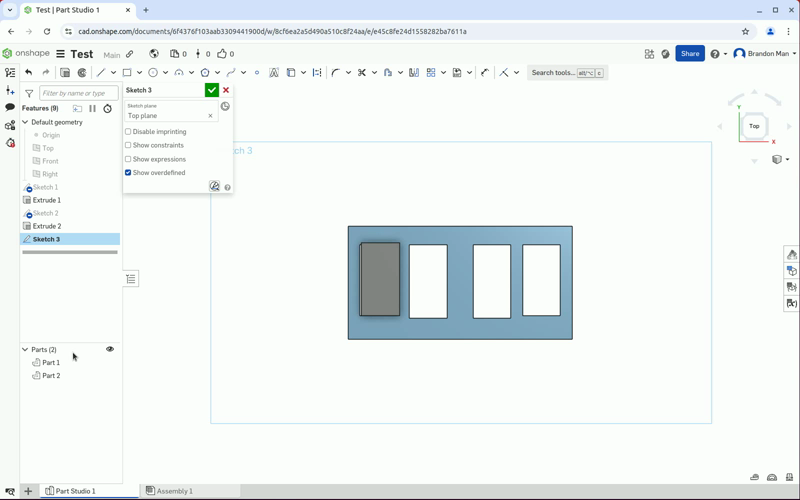
key(y)
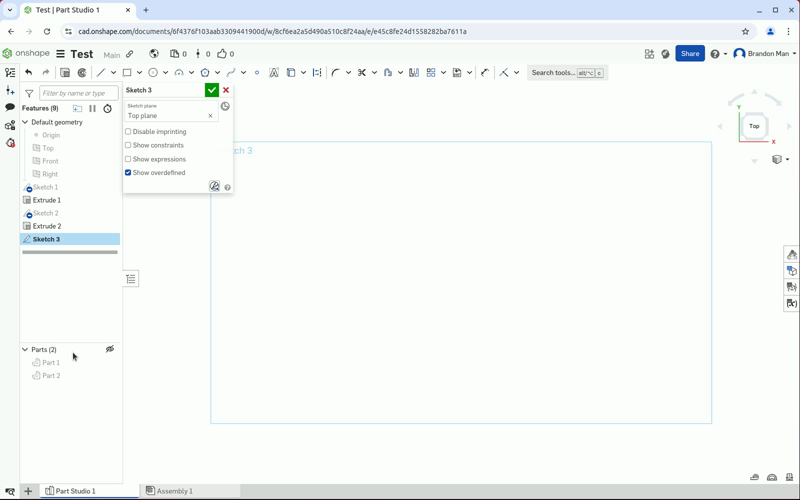
key(l)
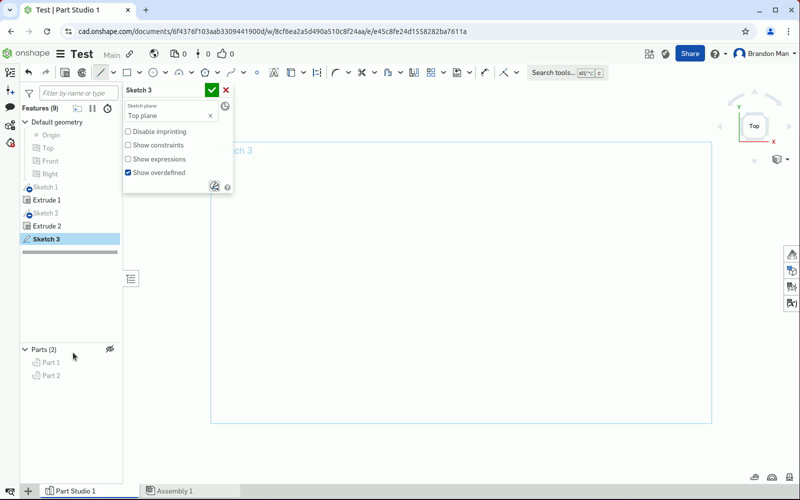
key_down(shift)
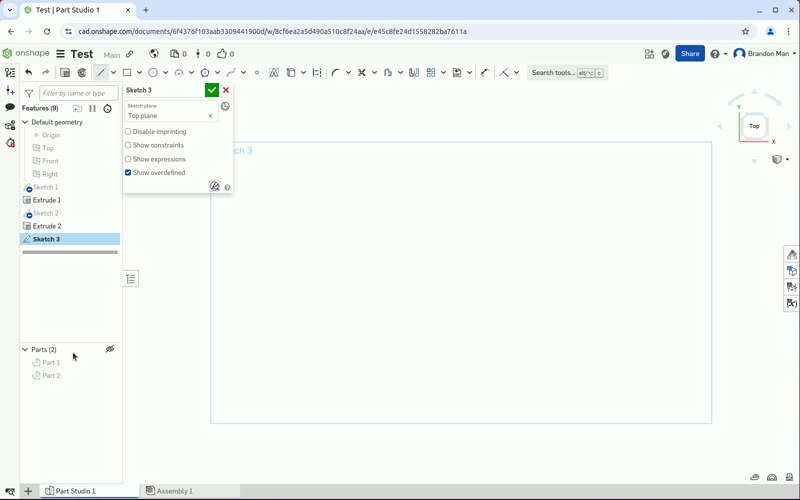
mouse_move(410, 316)
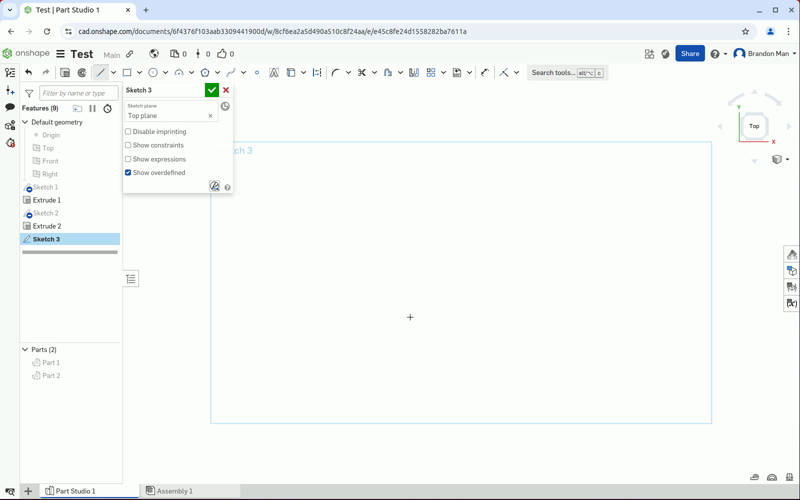
click(410, 316)
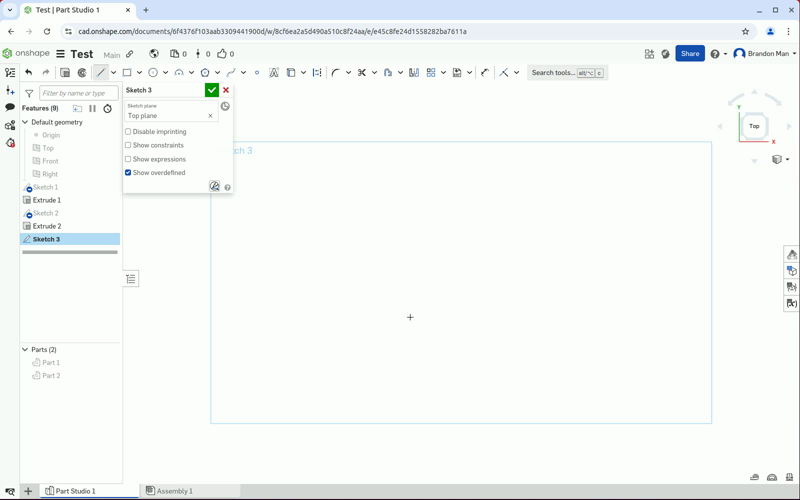
key_up(shift)
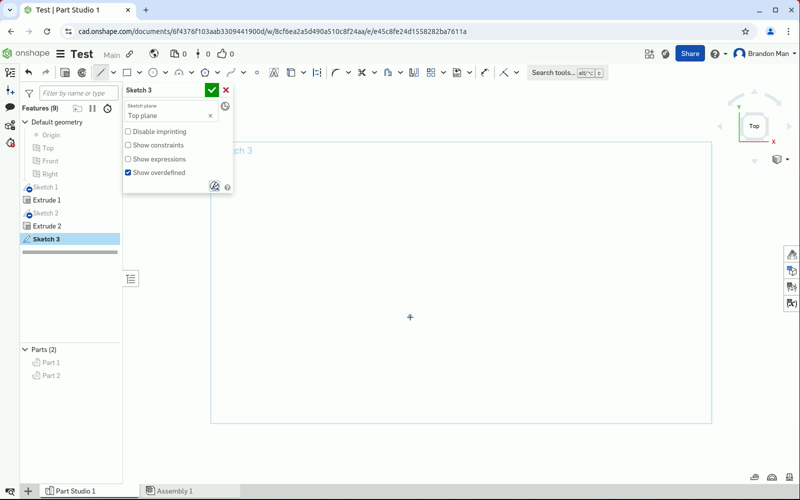
key_down(shift)
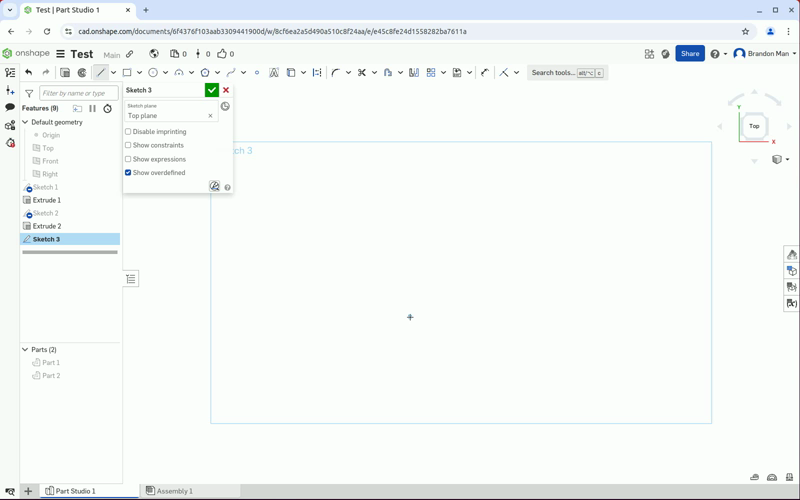
mouse_move(440, 316)
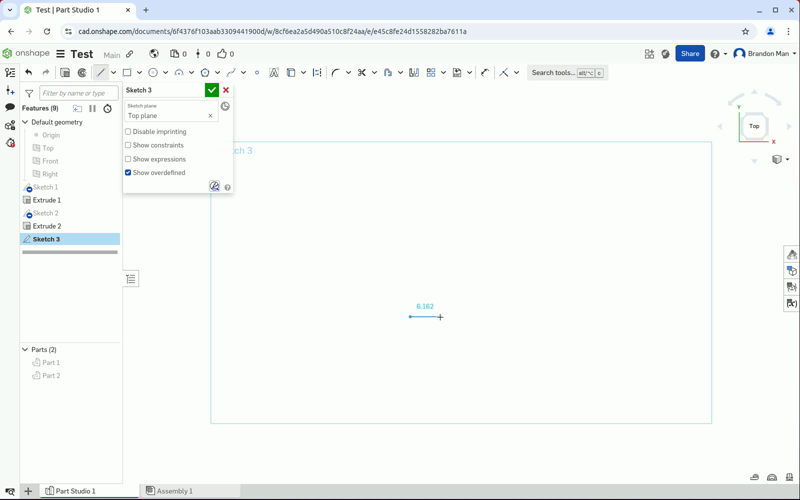
mouse_move(447, 316)
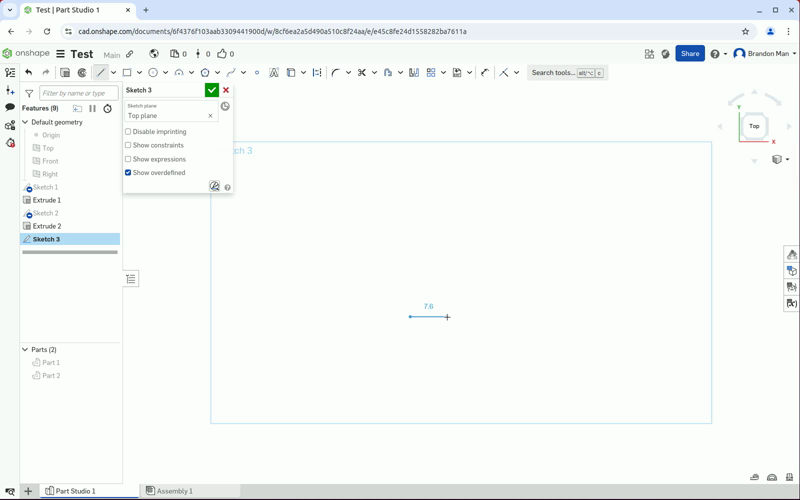
click(447, 316)
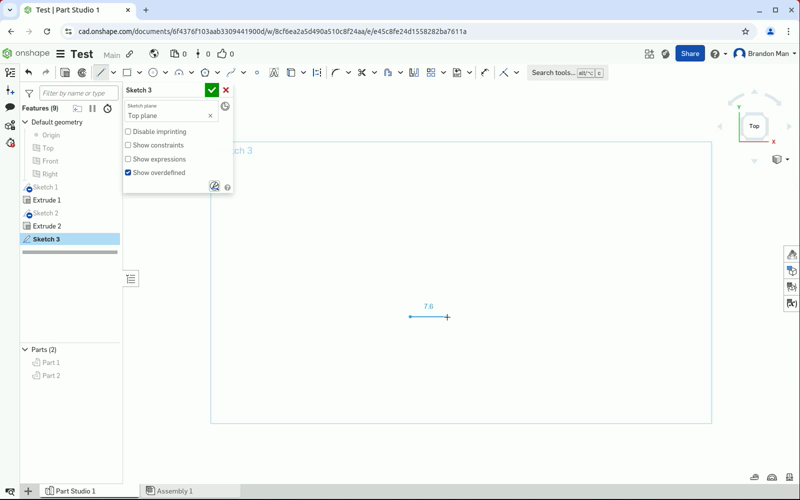
key_up(shift)
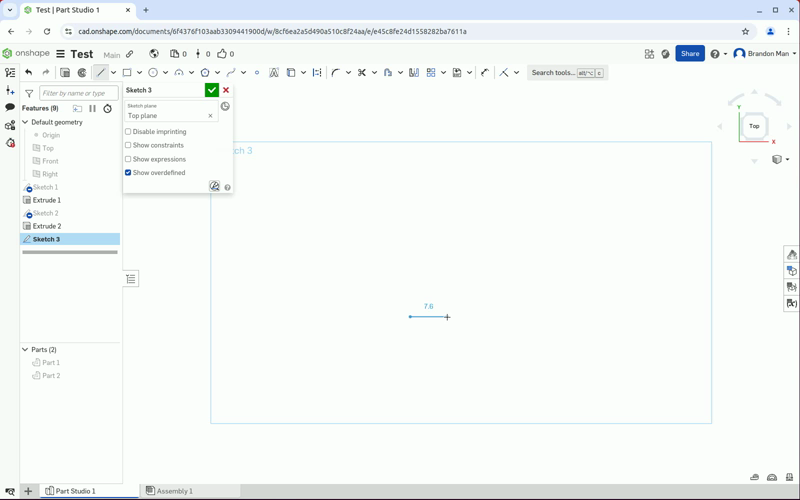
key_down(shift)
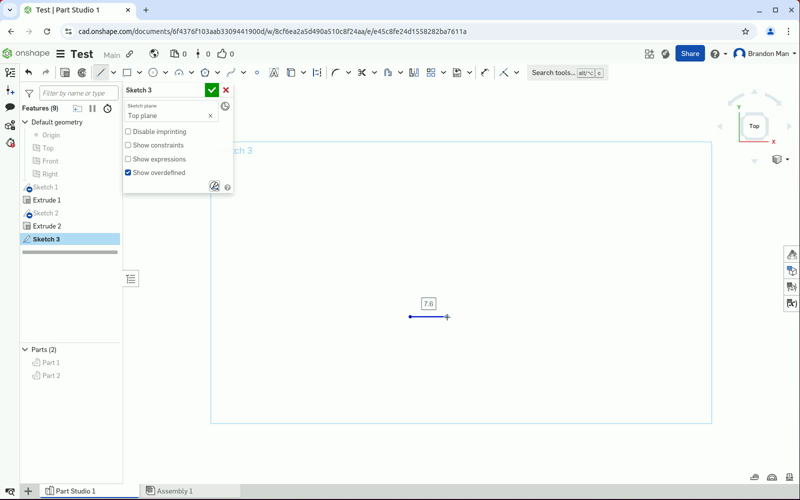
mouse_move(447, 243)
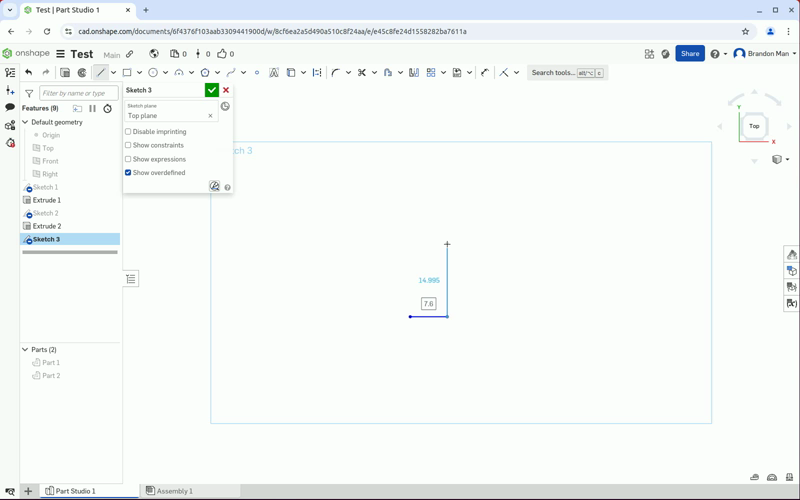
click(447, 243)
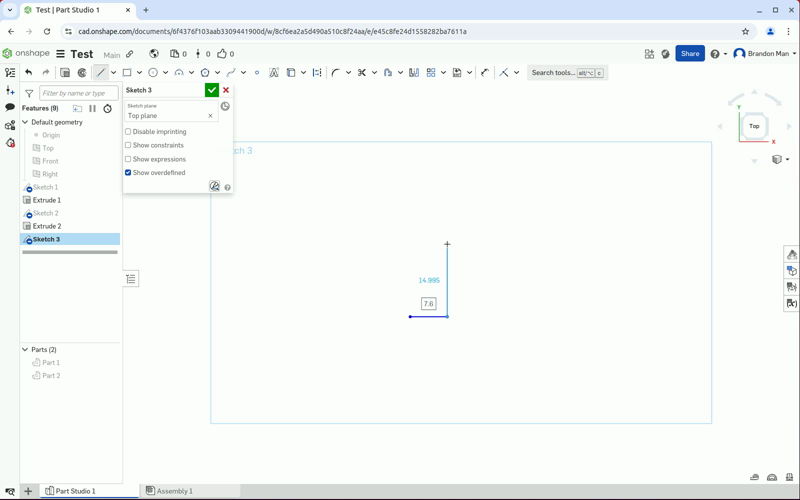
key_up(shift)
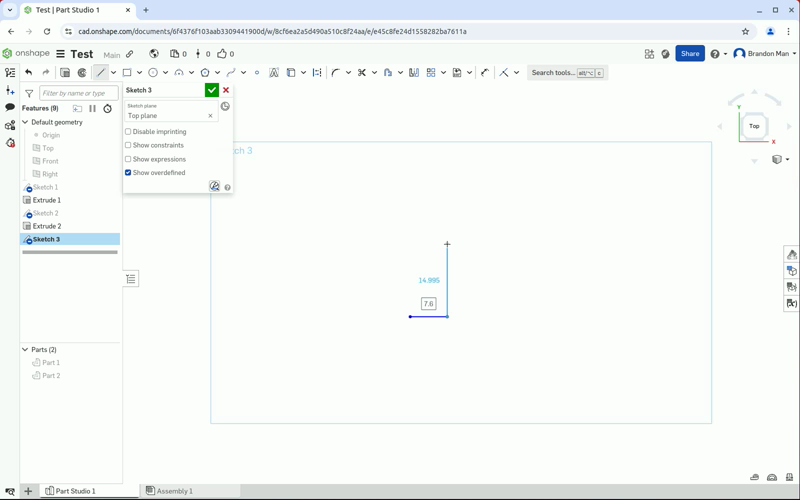
key_down(shift)
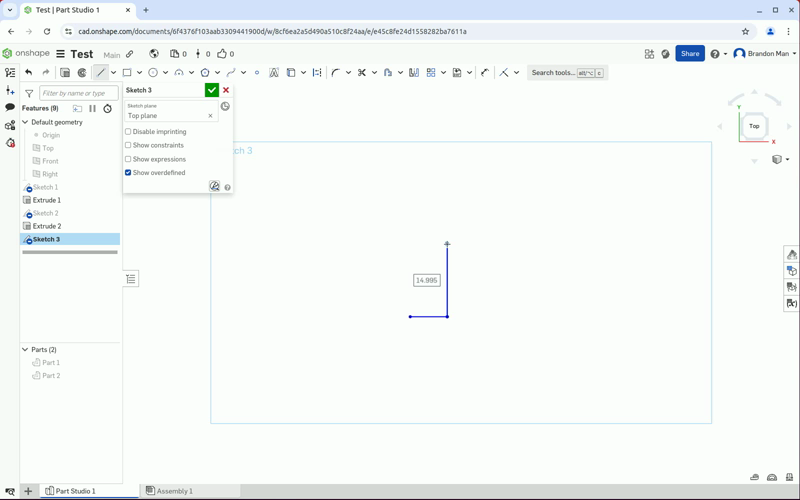
mouse_move(477, 243)
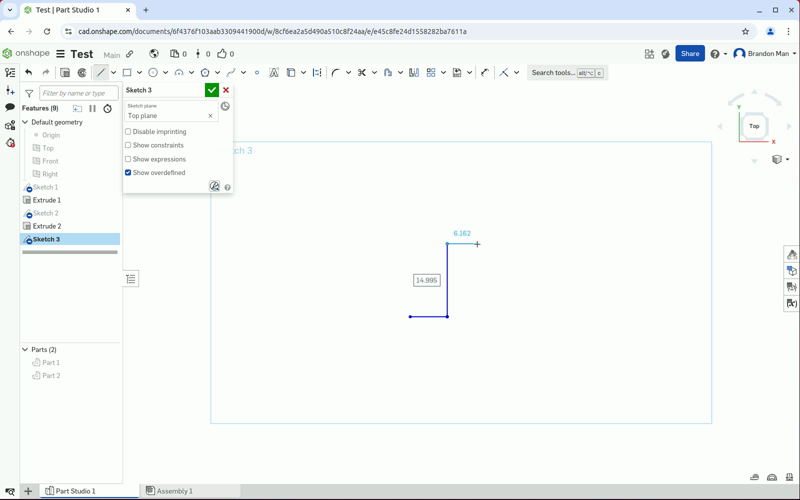
mouse_move(410, 243)
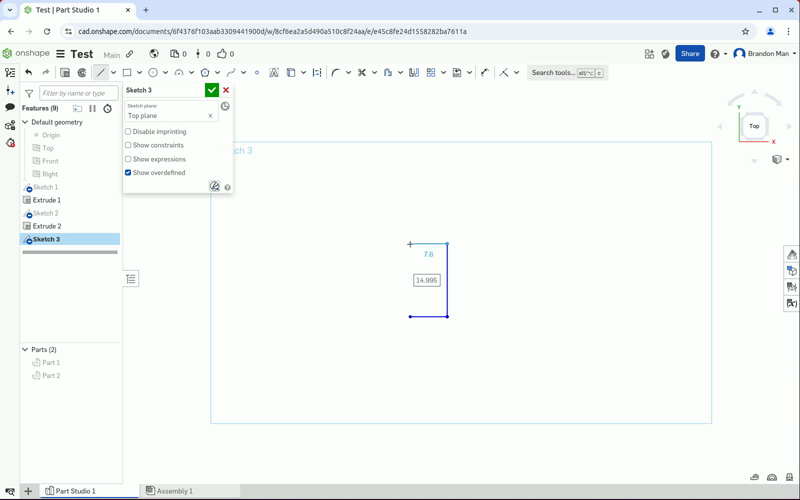
click(410, 243)
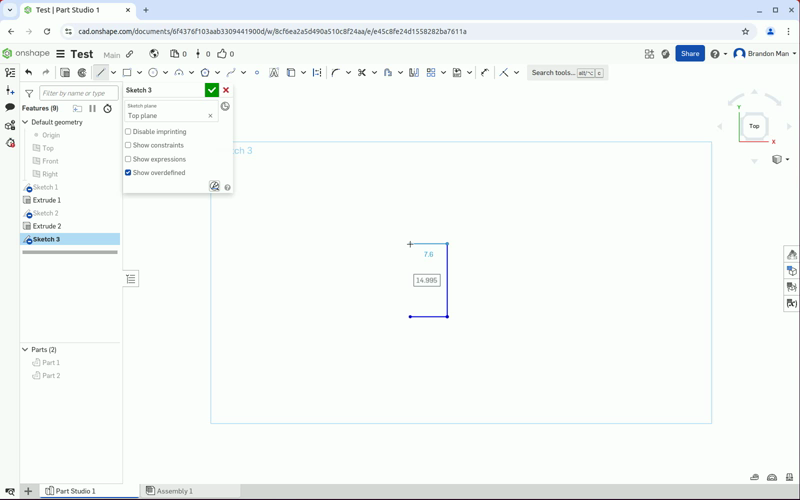
key_up(shift)
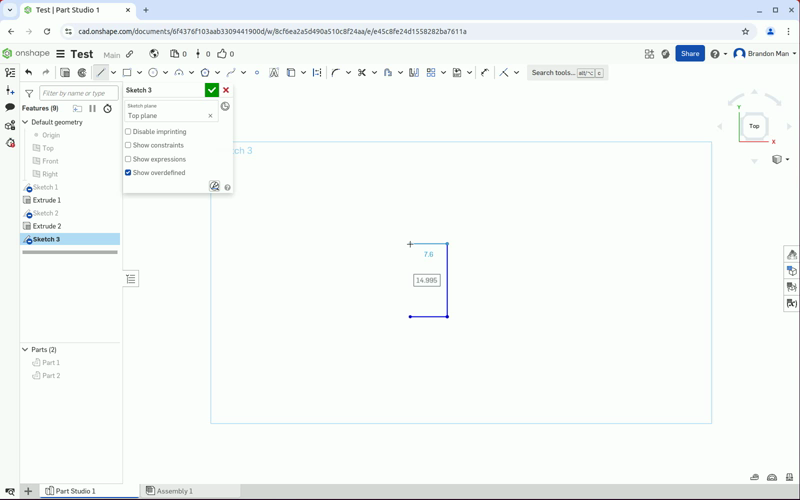
key_down(shift)
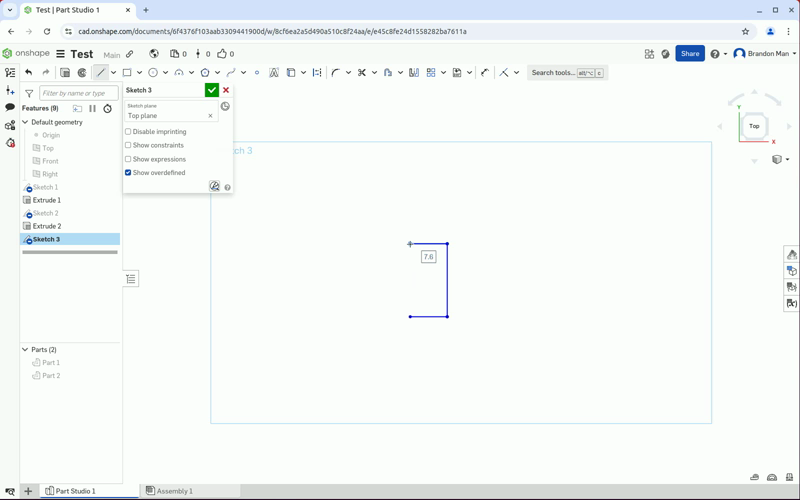
mouse_move(410, 316)
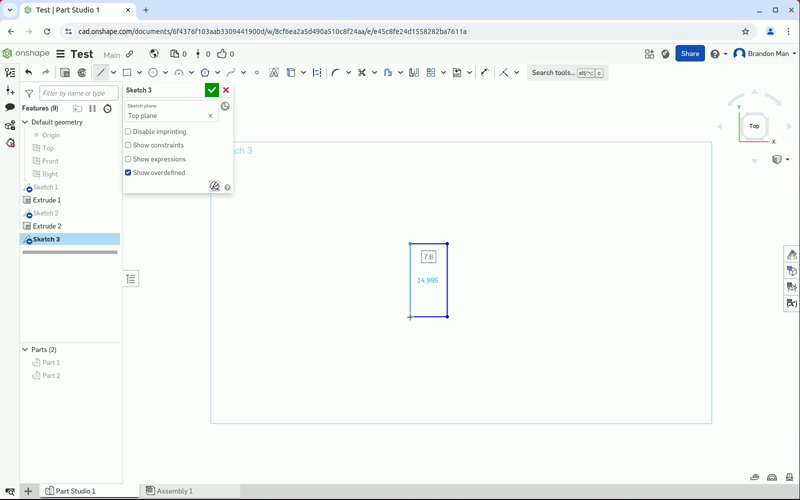
key_up(shift)
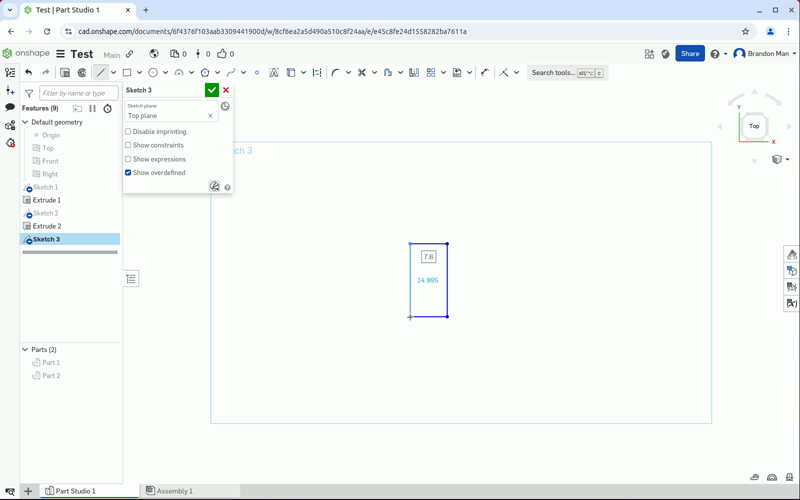
click(410, 316)
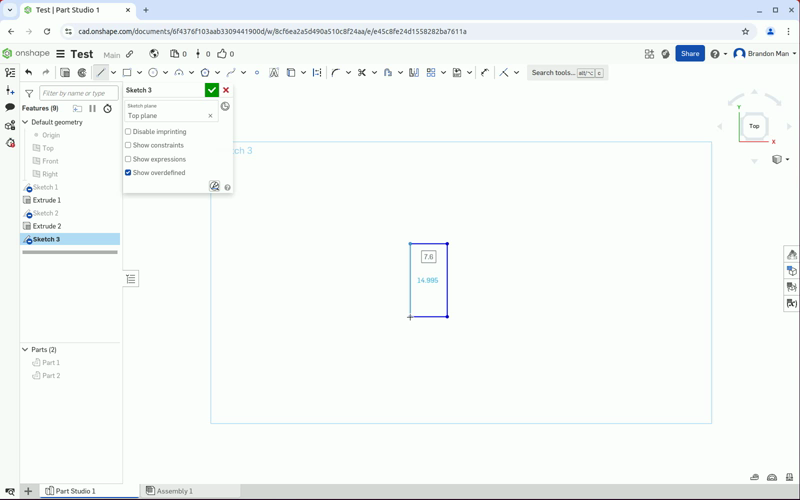
key(esc)
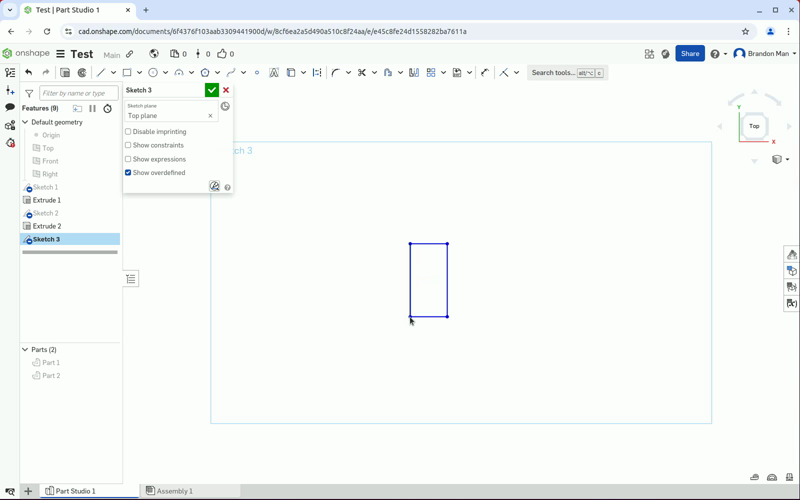
mouse_move(423, 247)
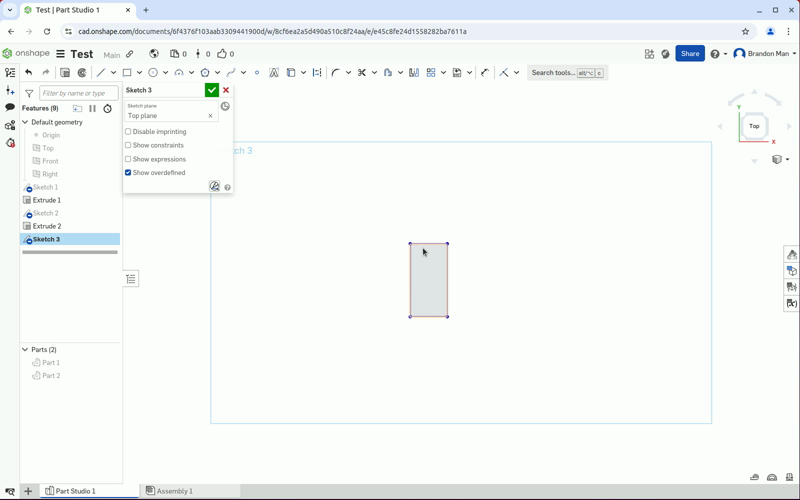
click(423, 247)
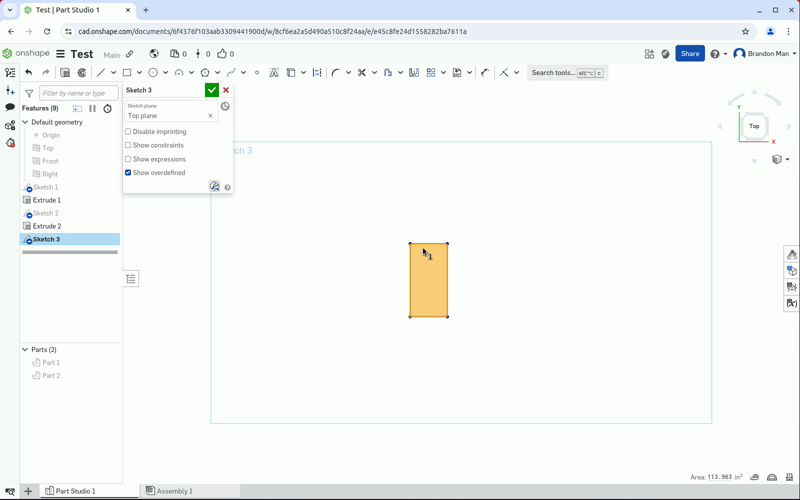
mouse_move(73, 352)
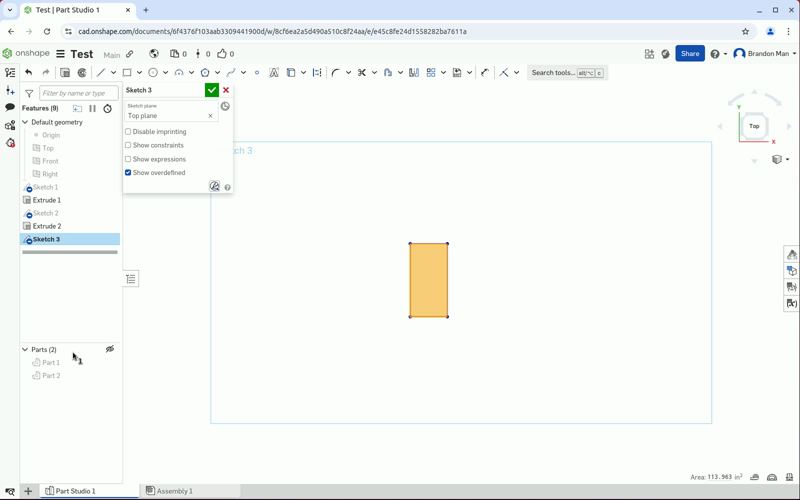
key(shift+y)
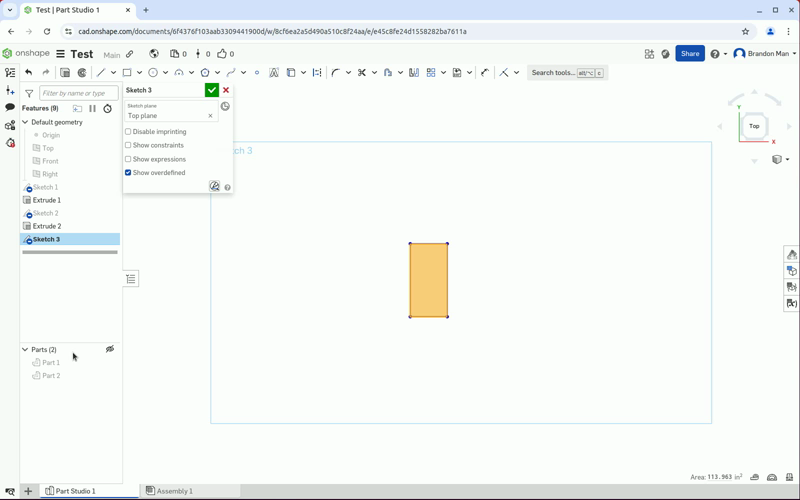
key(shift+e)
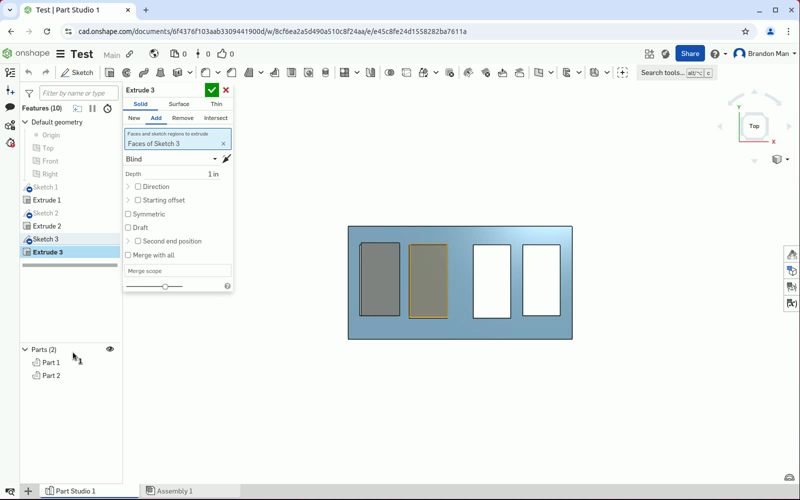
mouse_move(143, 106)
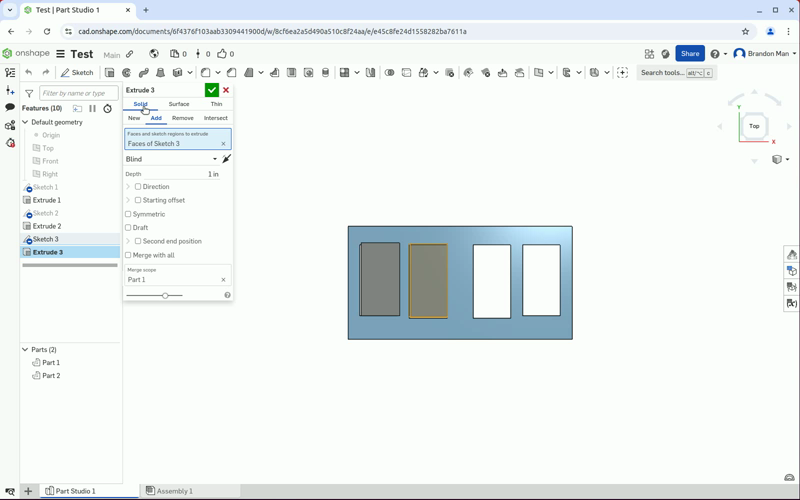
click(143, 106)
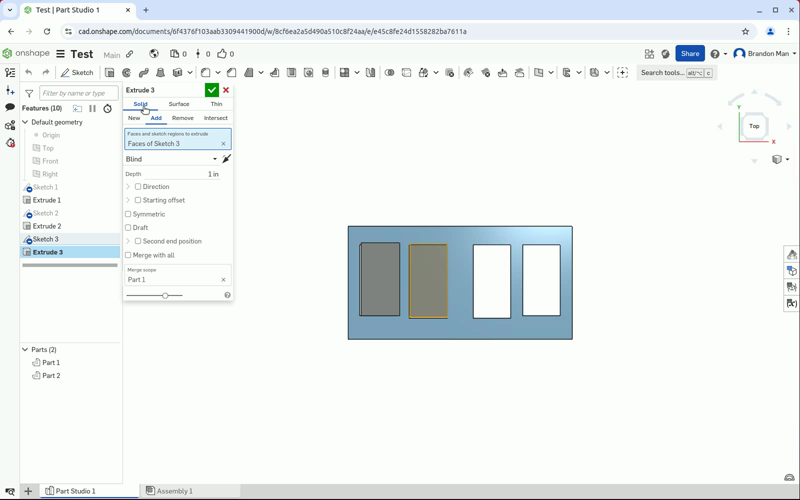
mouse_move(137, 120)
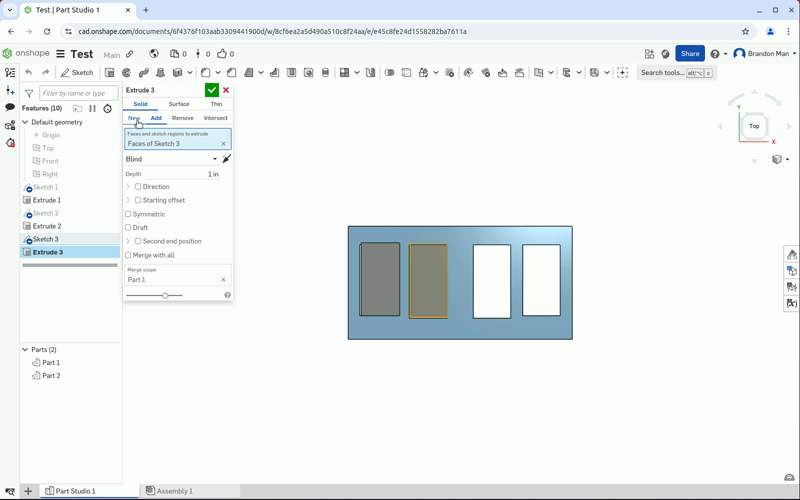
click(137, 120)
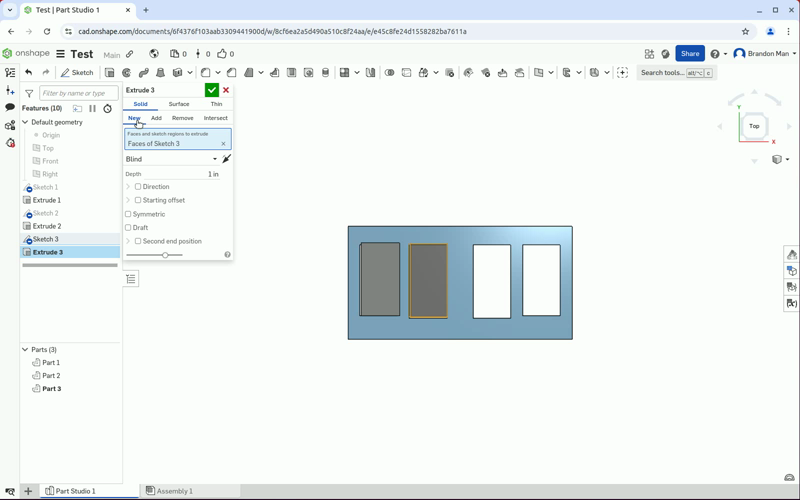
key(tab, 4)
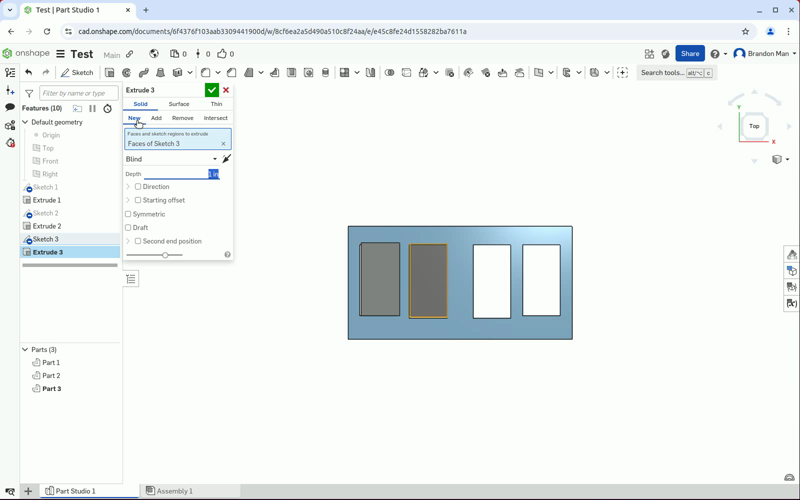
text(2.407)
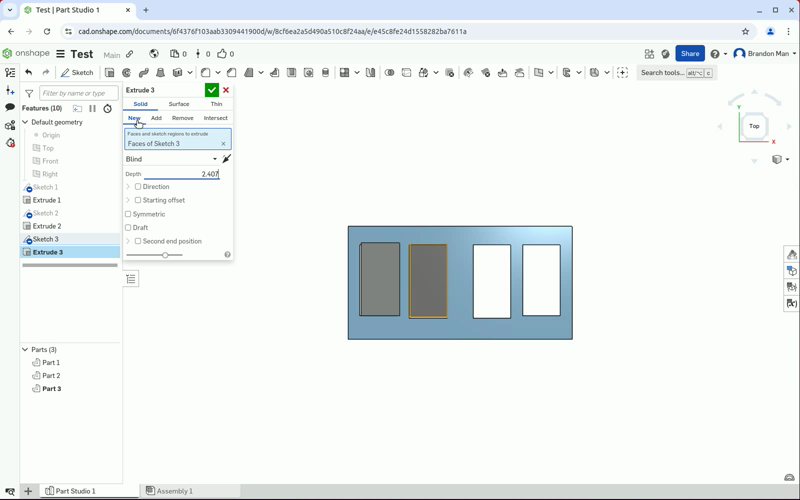
key(enter)
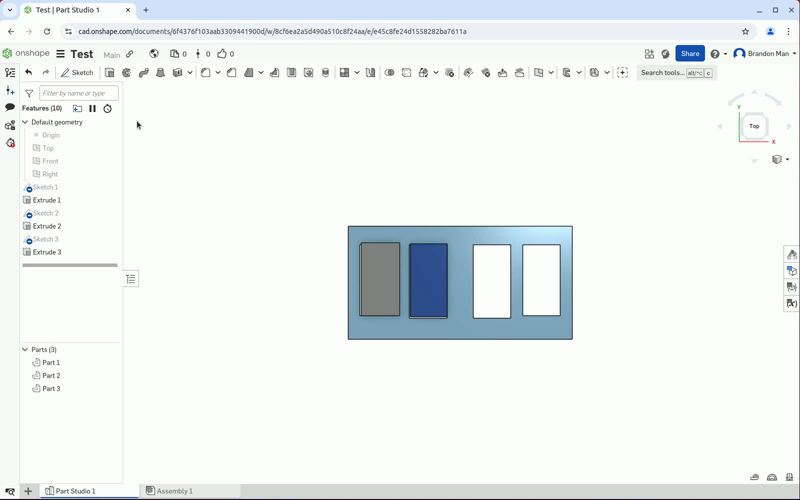
key(shift+h)
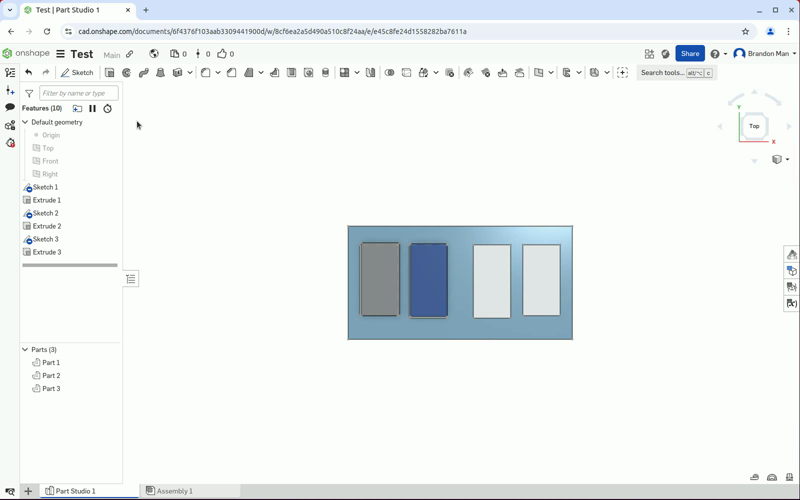
key(shift+h)
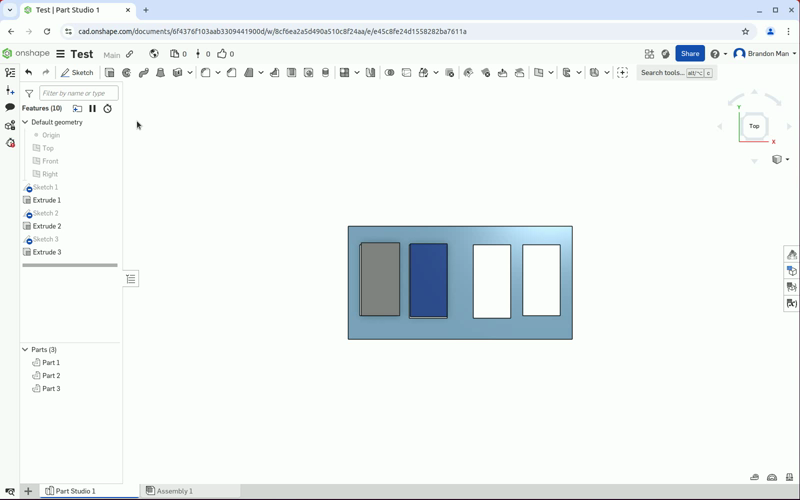
mouse_move(73, 189)
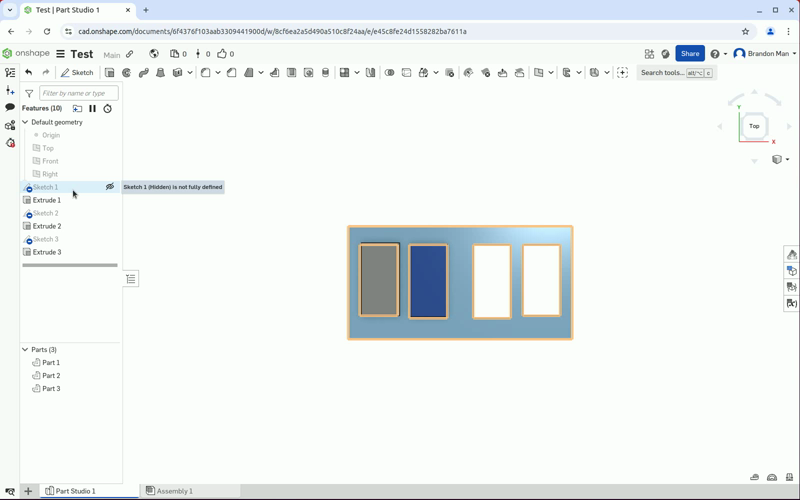
click(73, 189)
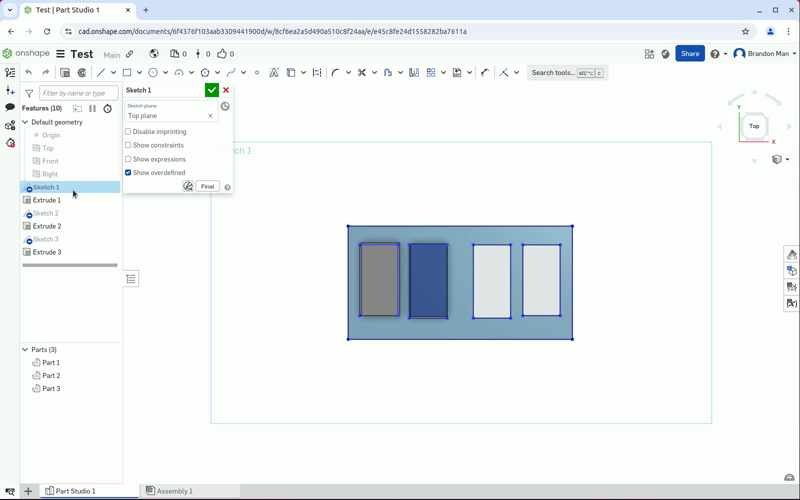
mouse_move(229, 92)
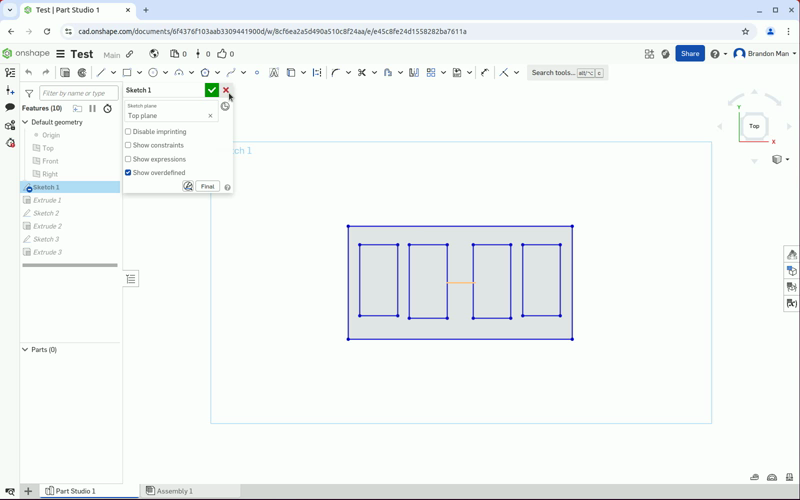
click(229, 92)
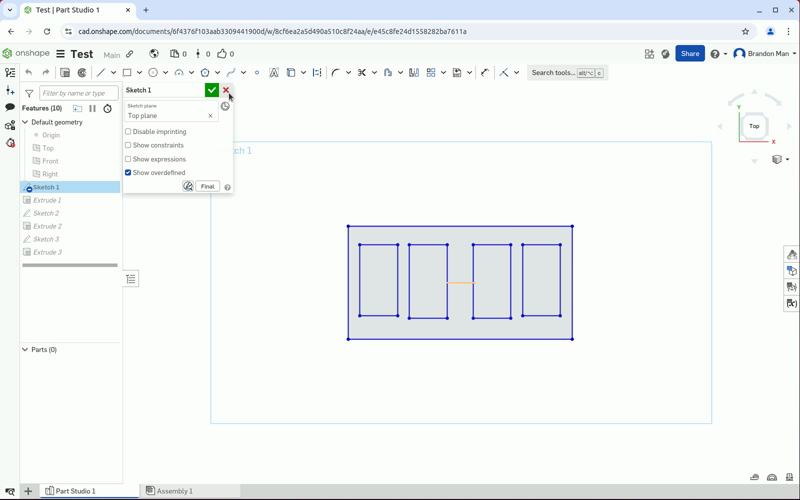
key(shift+s)
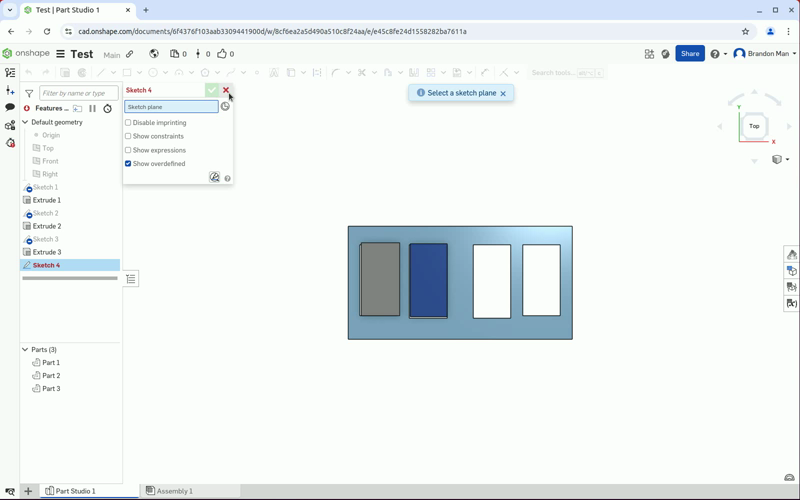
mouse_move(73, 150)
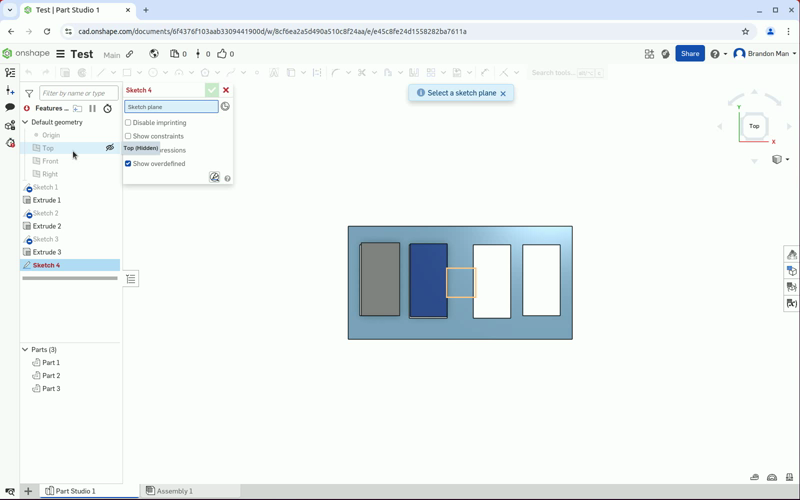
click(73, 150)
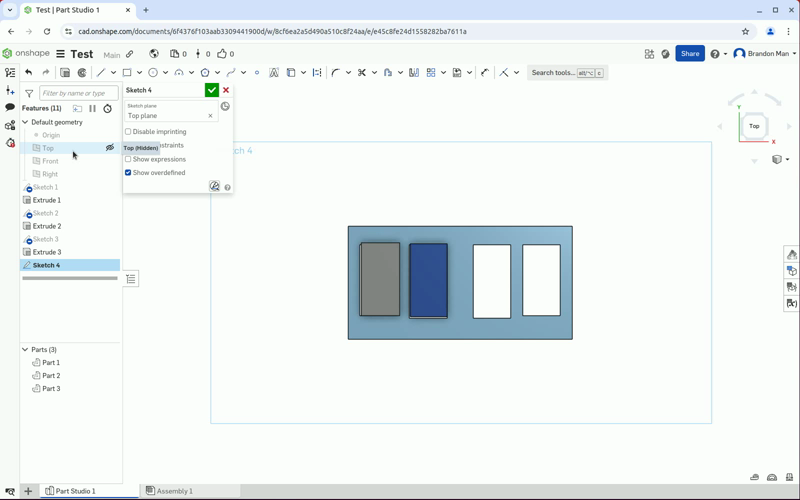
mouse_move(73, 352)
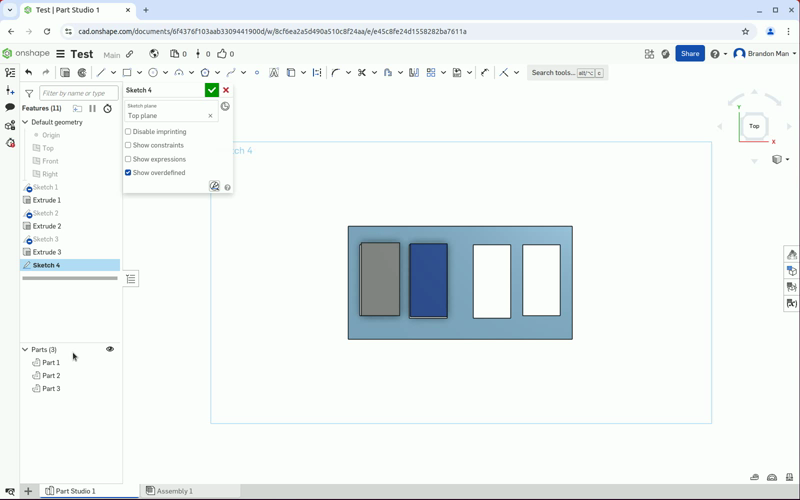
key(y)
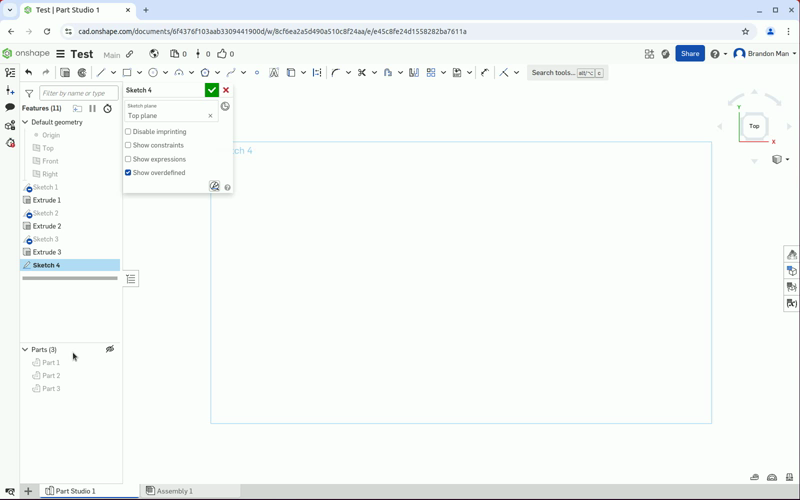
key(l)
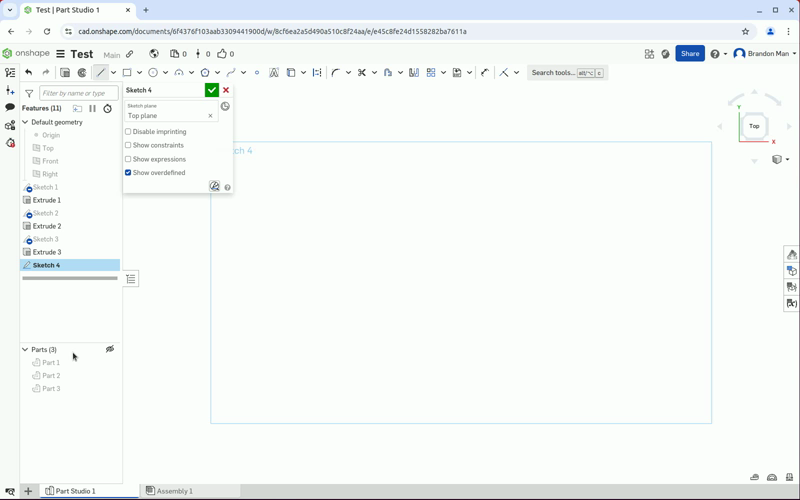
key_down(shift)
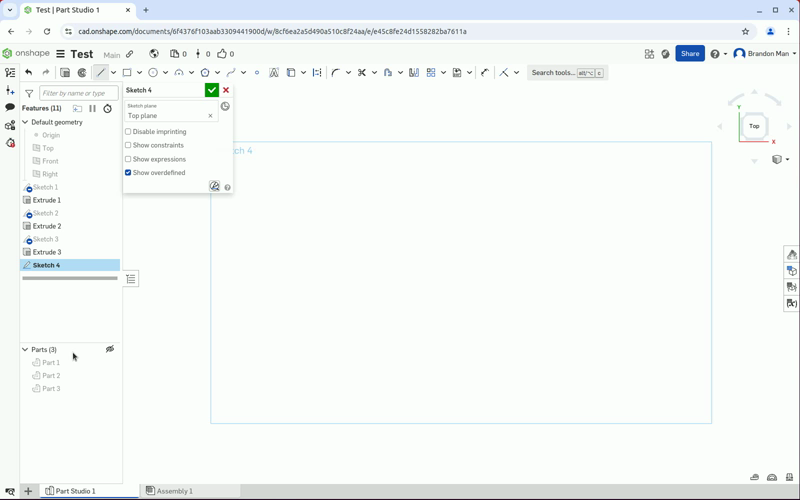
mouse_move(474, 316)
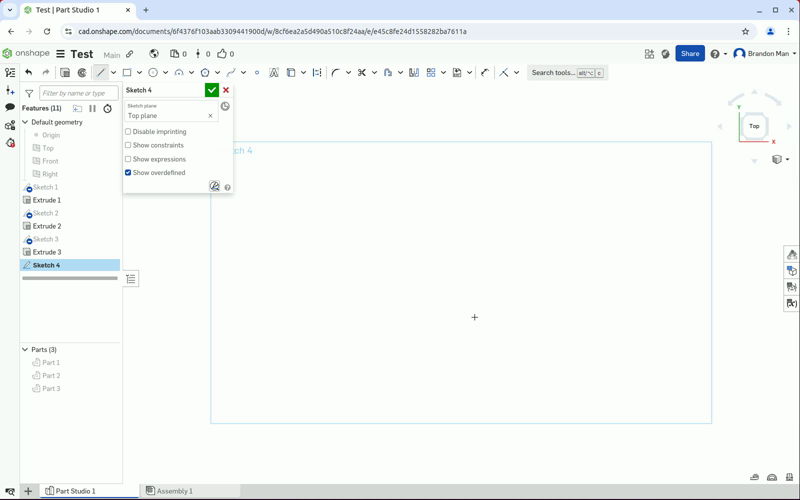
click(474, 316)
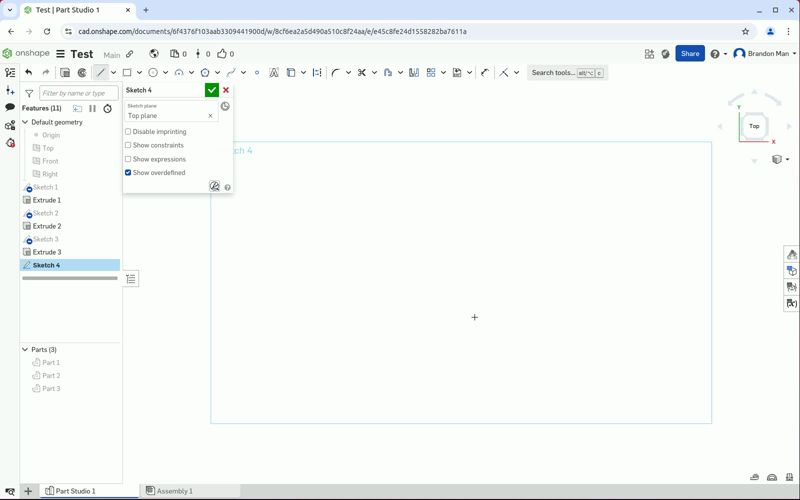
key_up(shift)
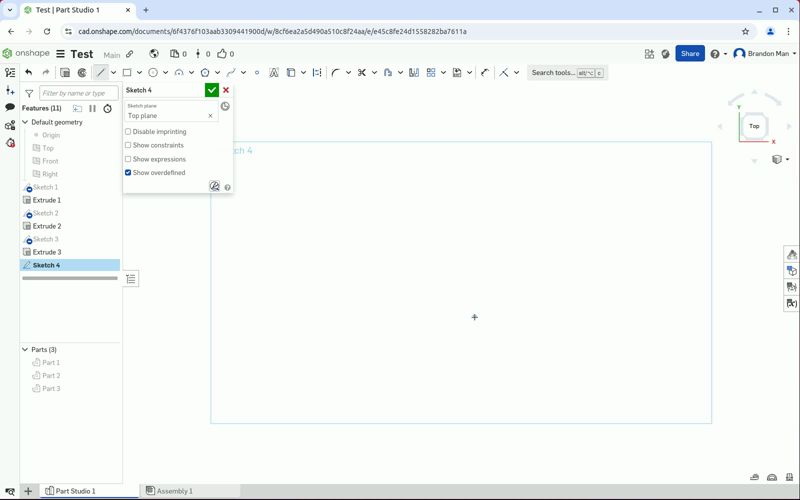
key_down(shift)
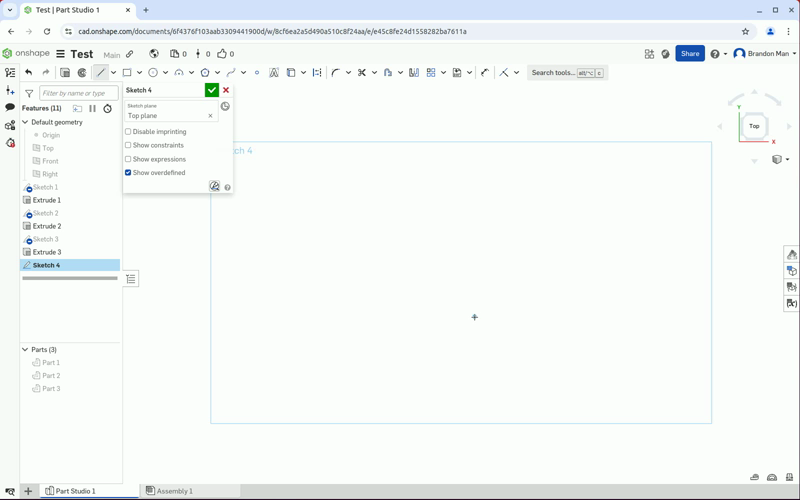
mouse_move(504, 316)
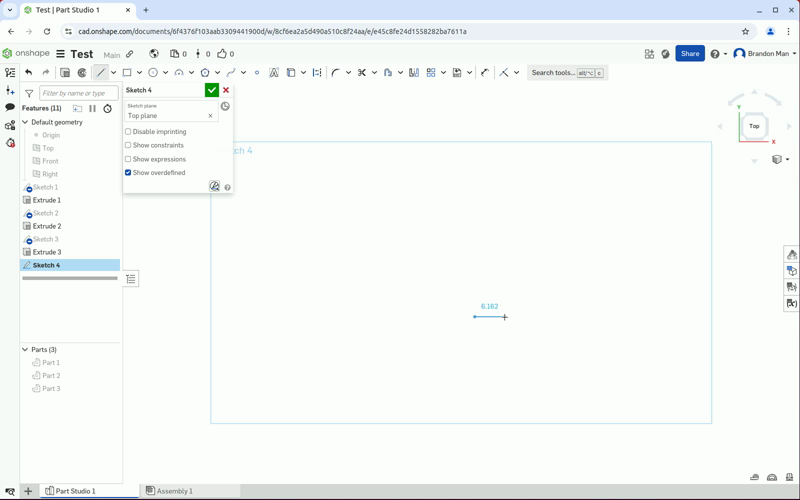
mouse_move(511, 316)
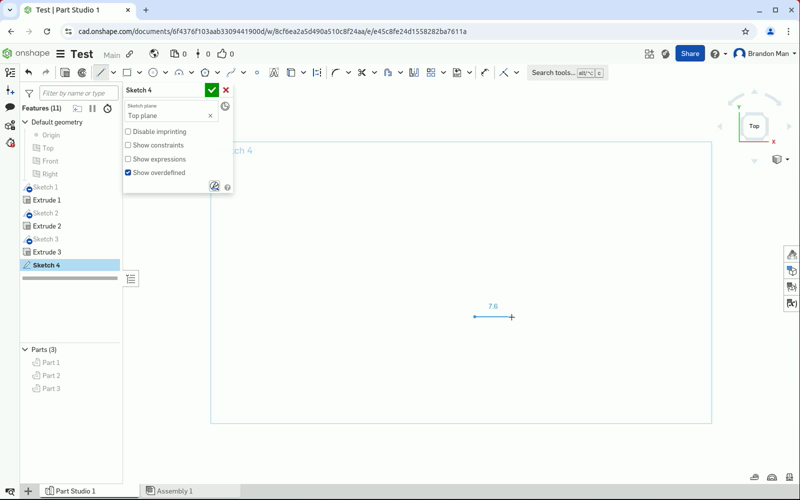
click(511, 316)
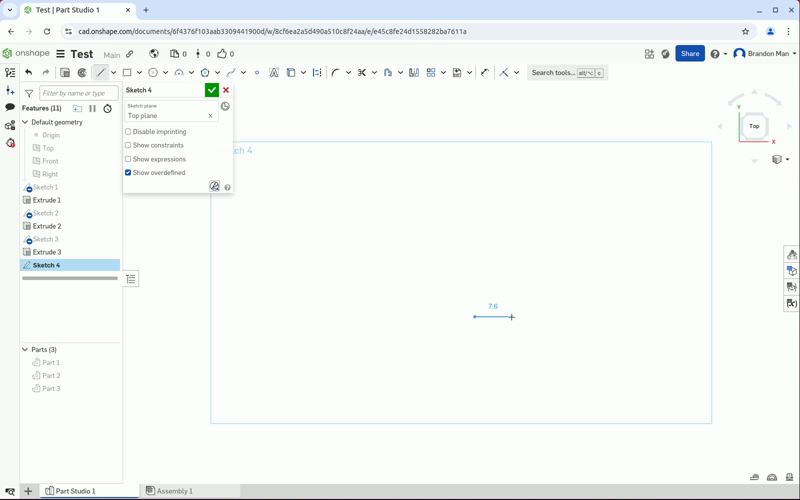
key_up(shift)
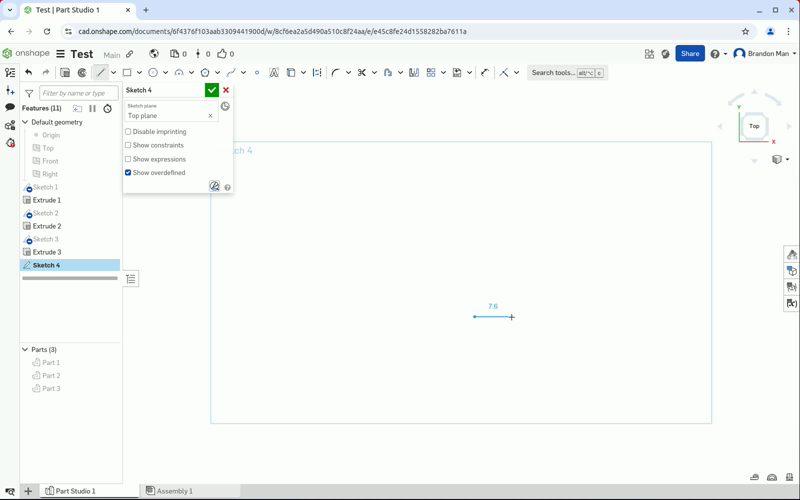
key_down(shift)
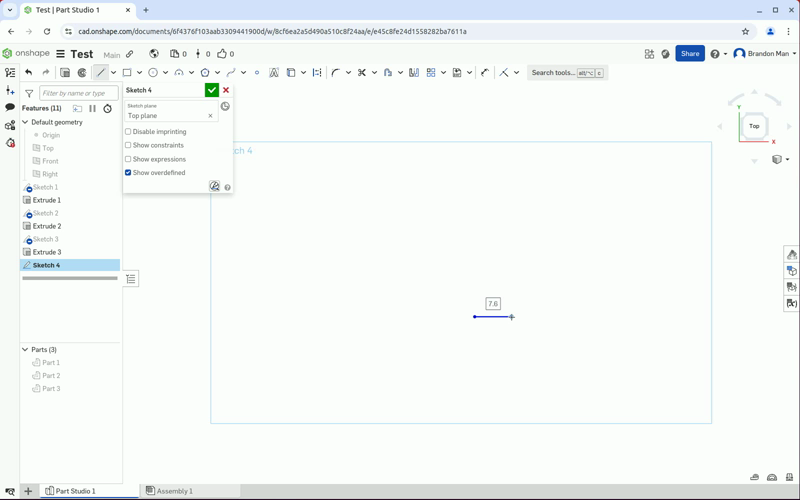
mouse_move(511, 243)
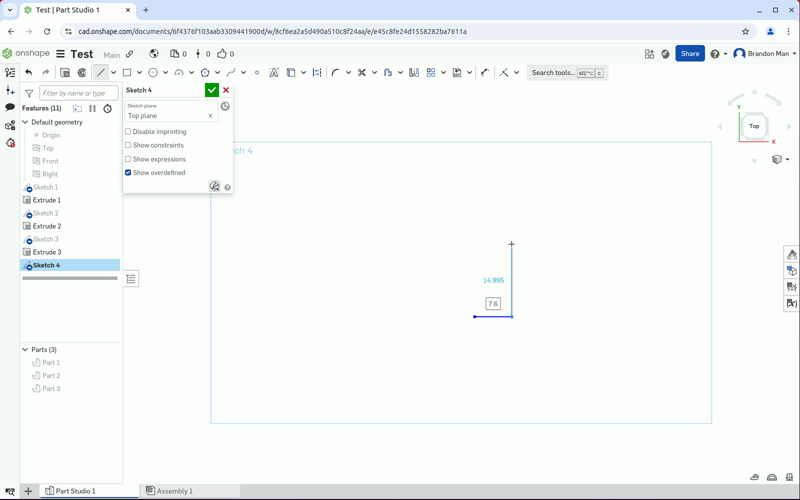
click(511, 243)
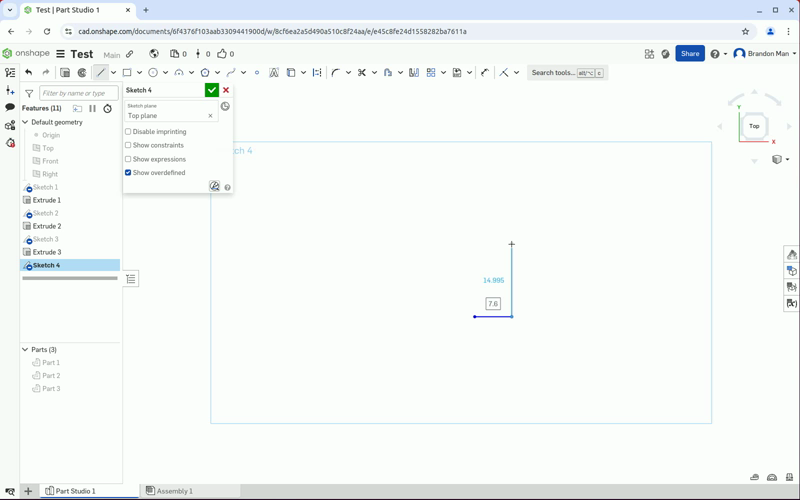
key_up(shift)
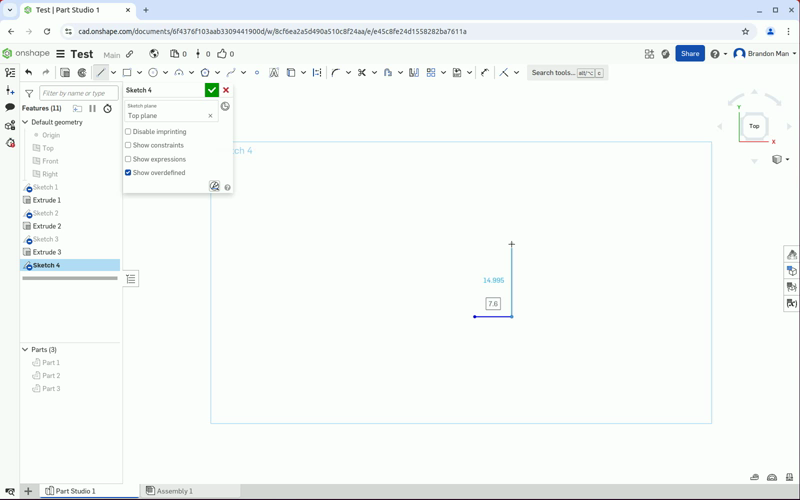
key_down(shift)
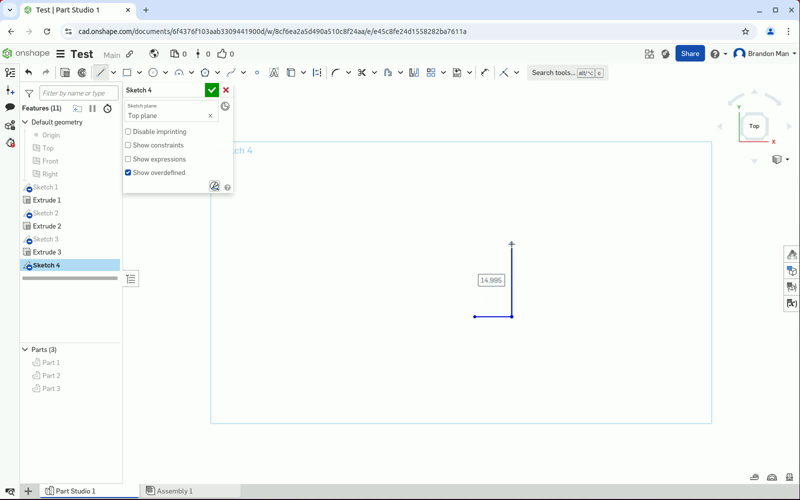
mouse_move(541, 243)
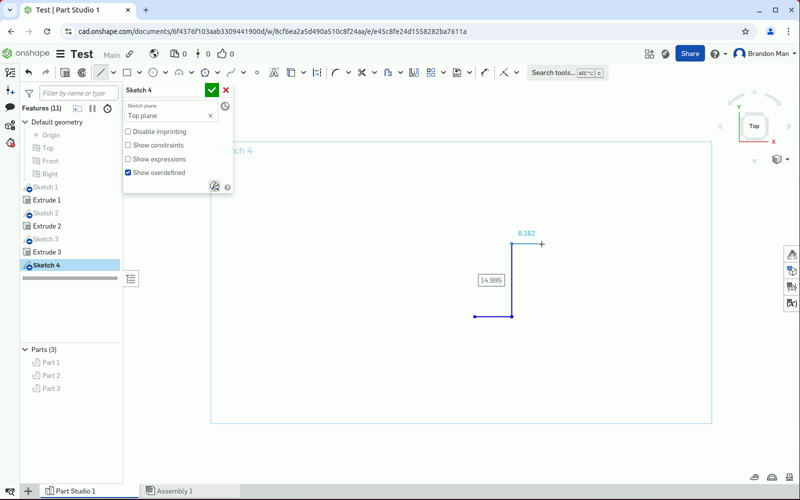
mouse_move(474, 243)
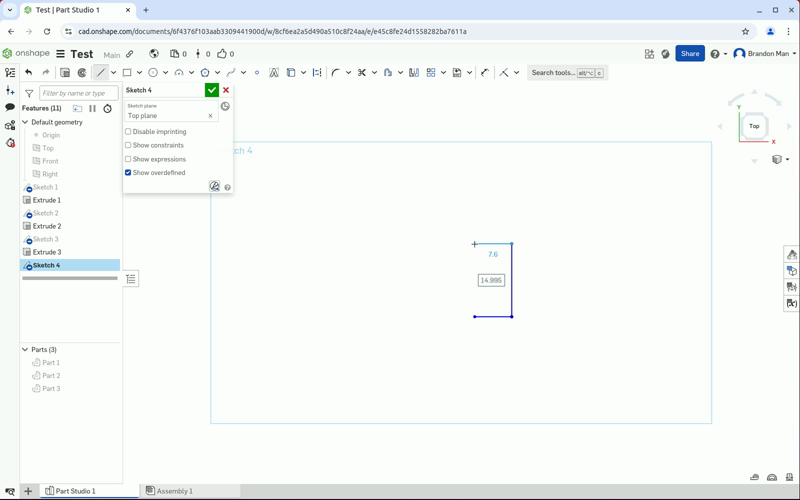
click(474, 243)
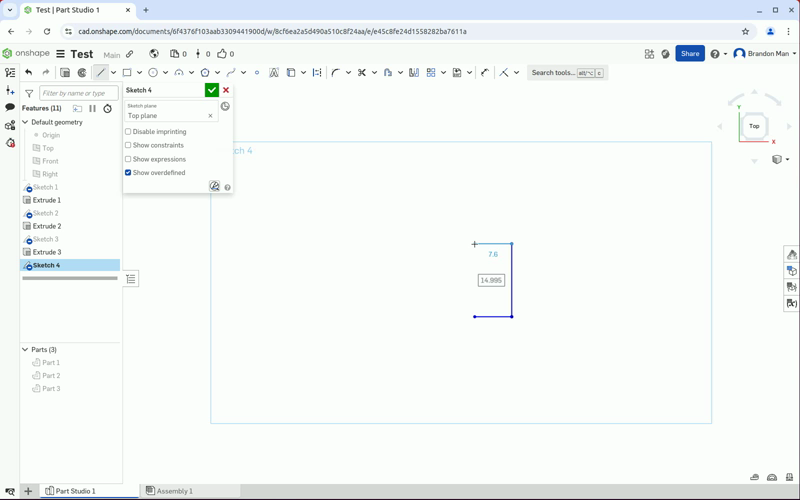
key_up(shift)
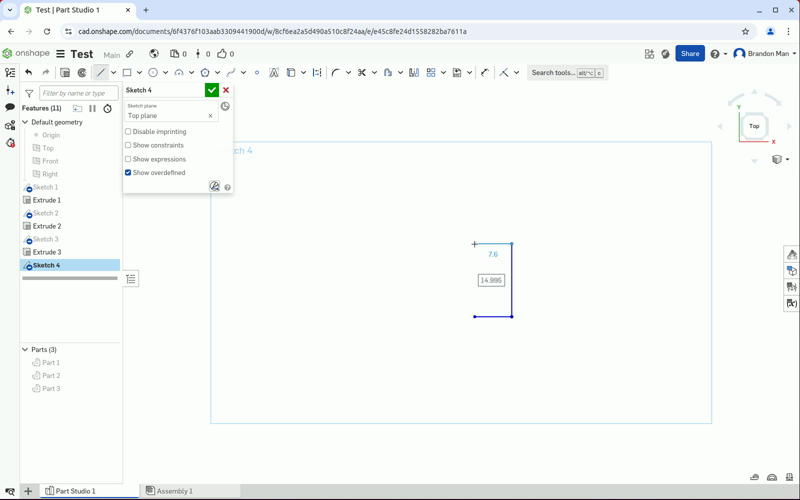
key_down(shift)
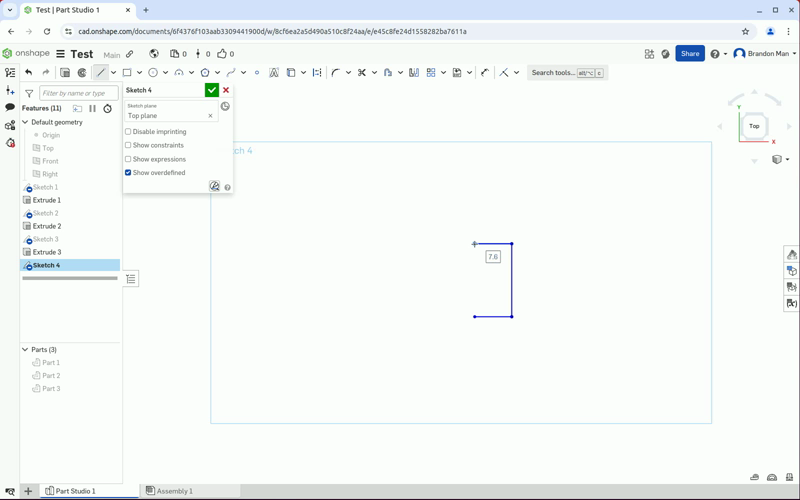
mouse_move(474, 316)
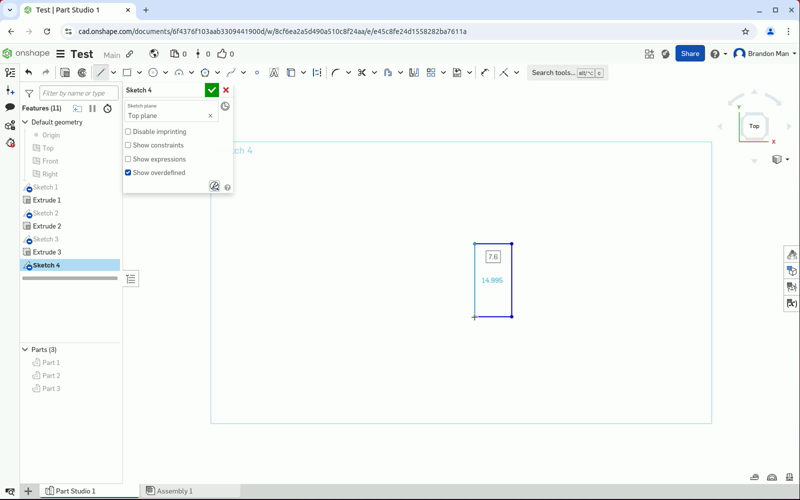
key_up(shift)
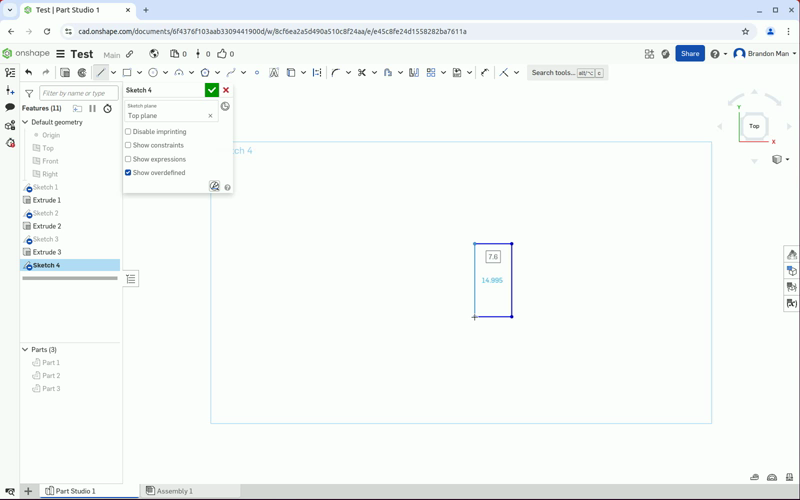
click(474, 316)
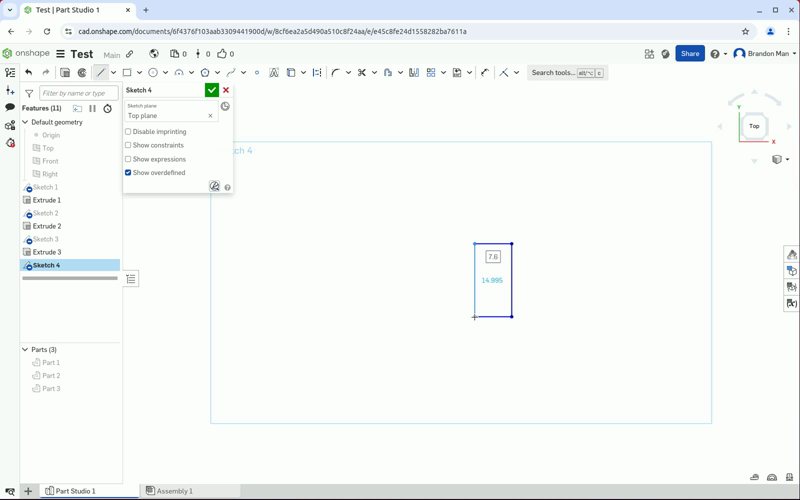
key(esc)
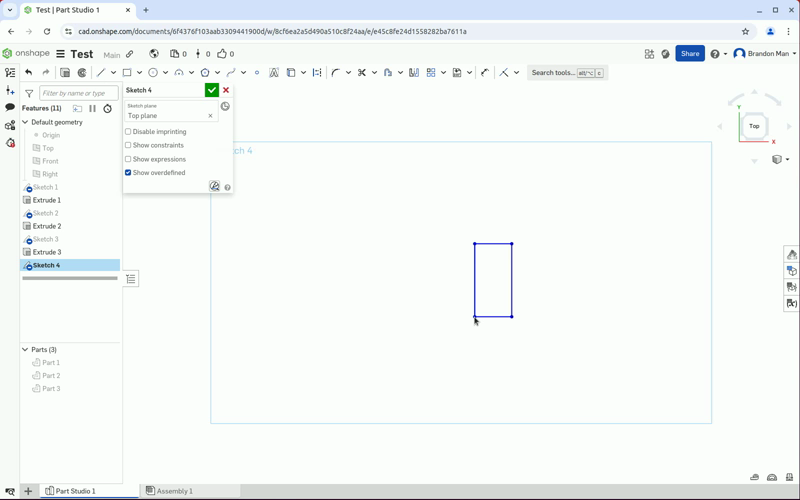
mouse_move(480, 308)
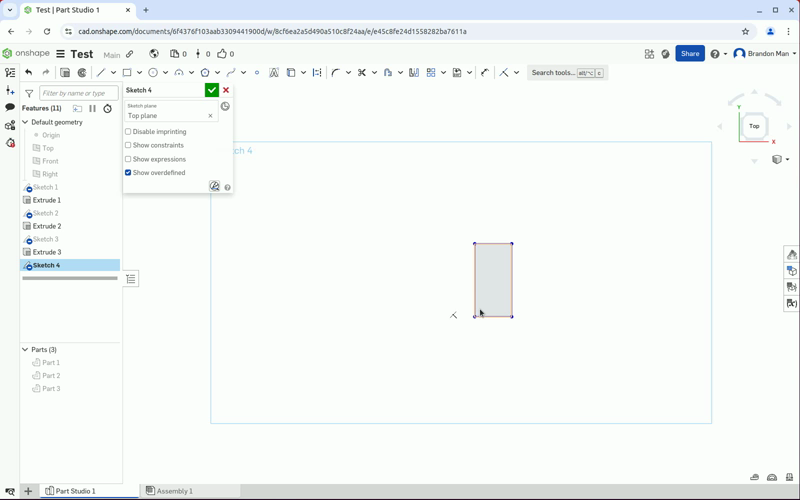
click(480, 308)
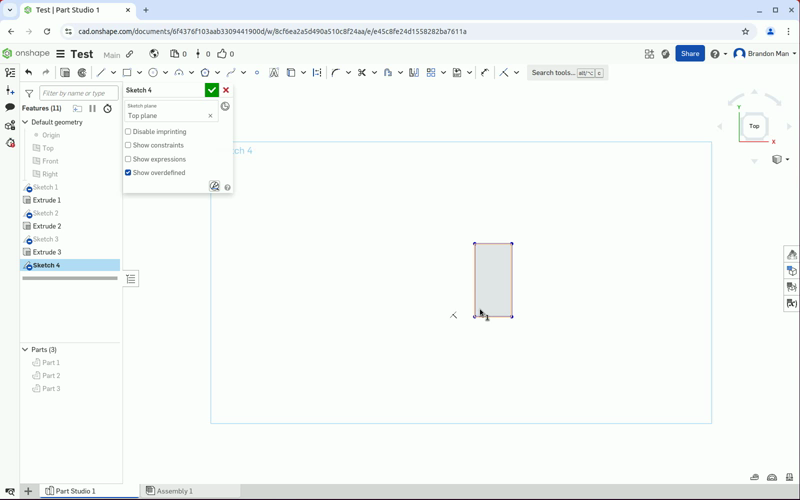
mouse_move(73, 352)
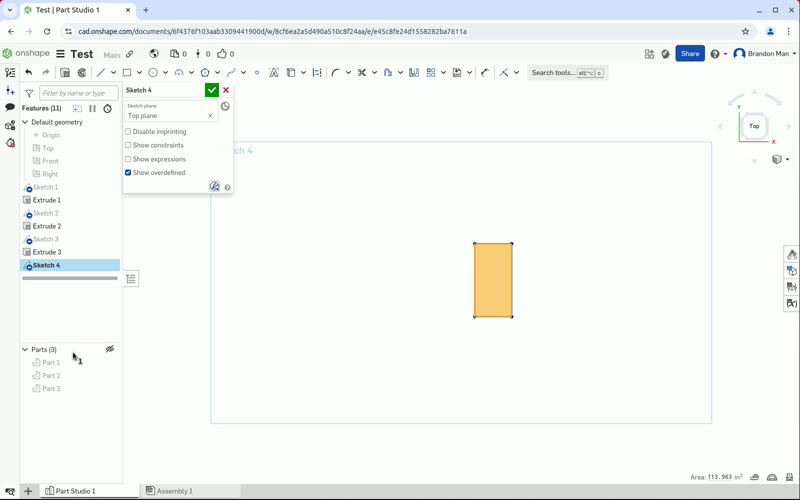
key(shift+y)
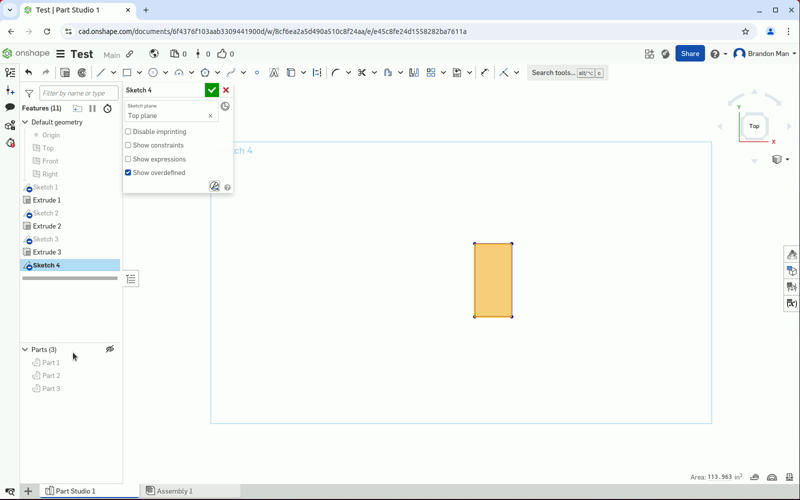
key(shift+e)
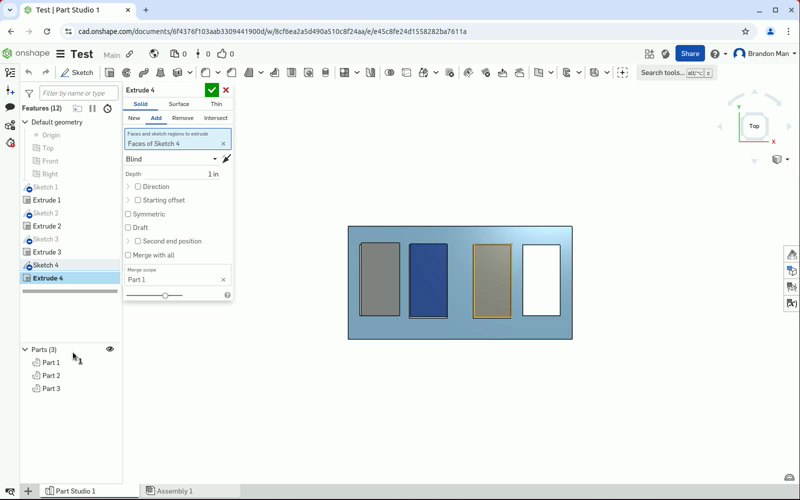
mouse_move(143, 106)
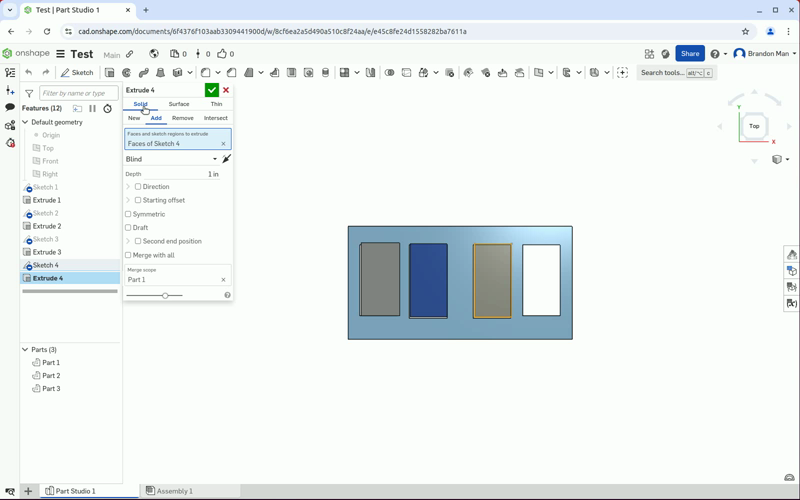
click(143, 106)
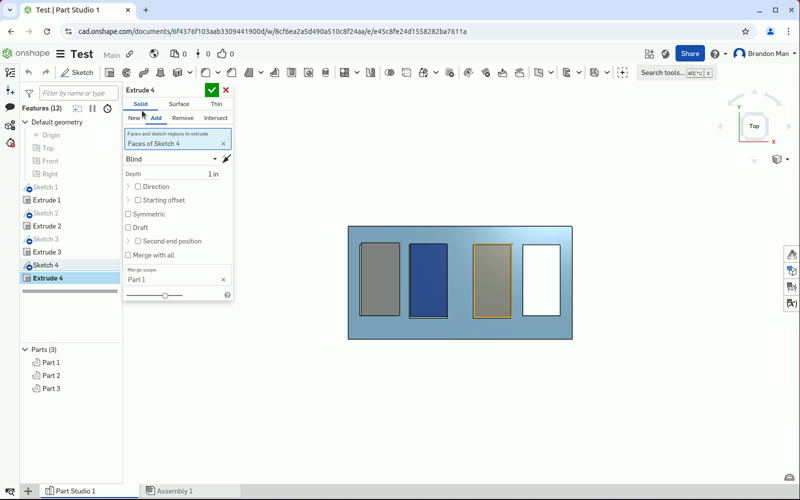
mouse_move(137, 120)
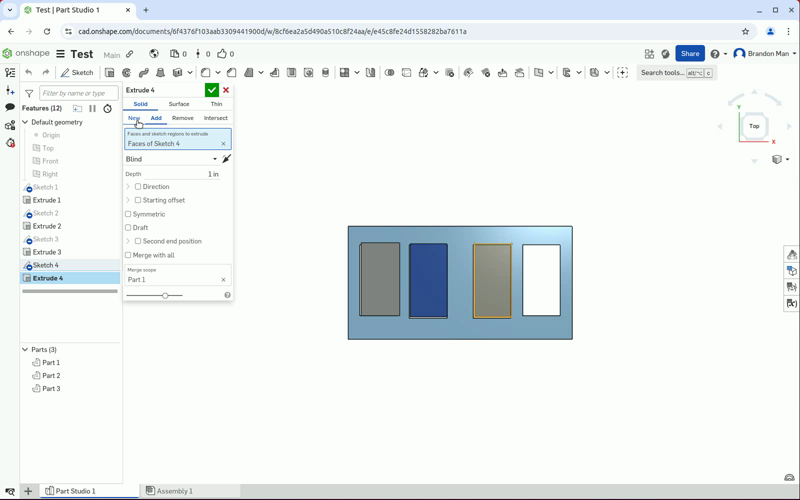
click(137, 120)
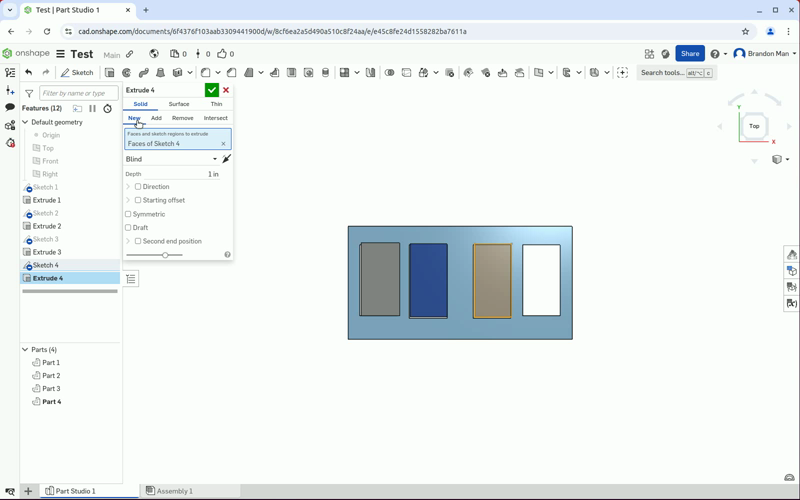
key(tab, 4)
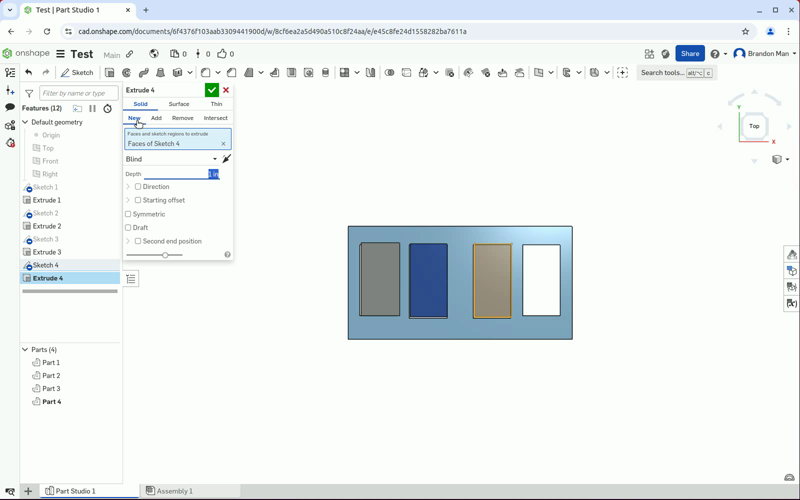
text(2.407)
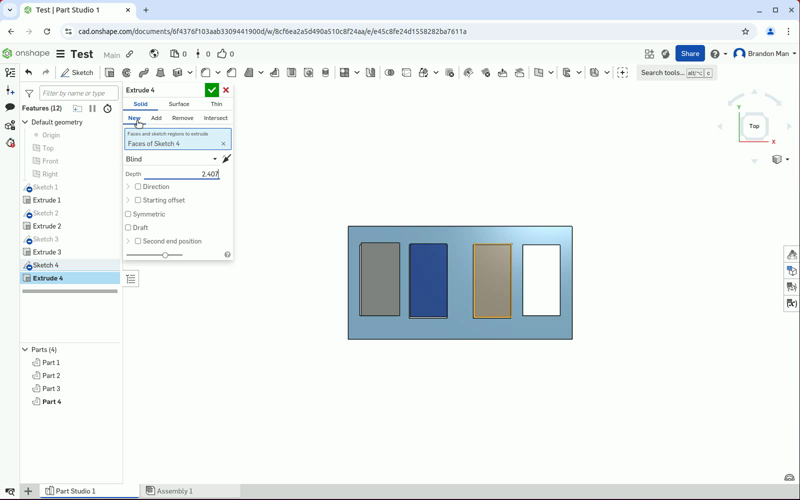
key(enter)
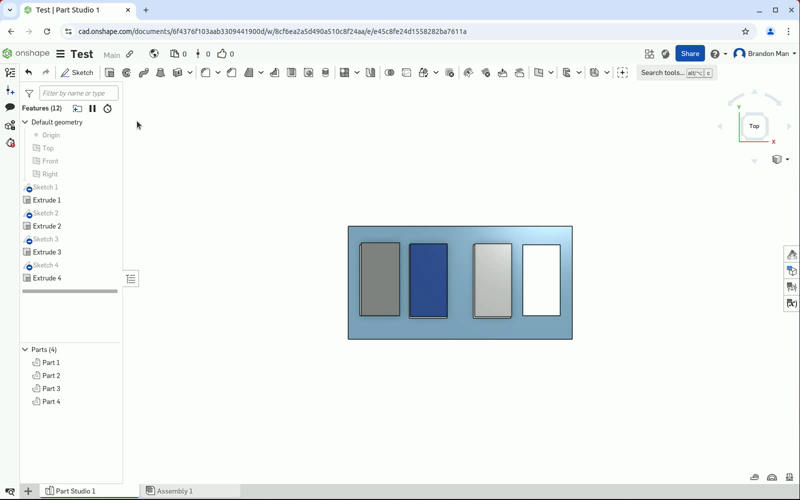
key(shift+h)
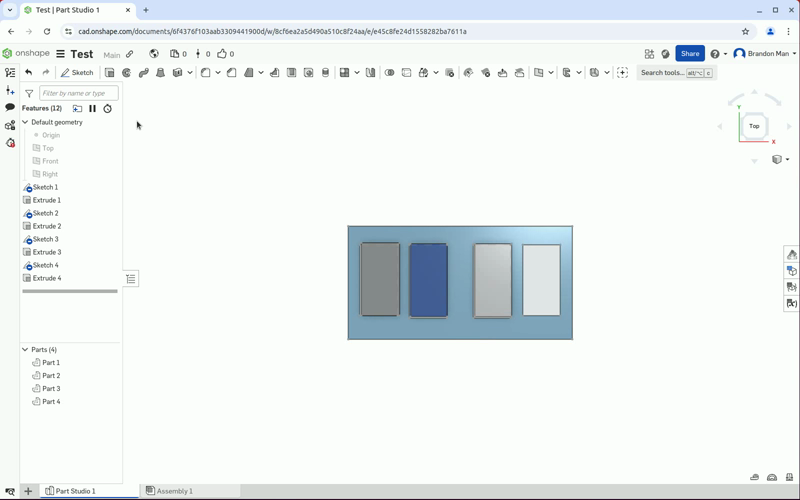
key(shift+h)
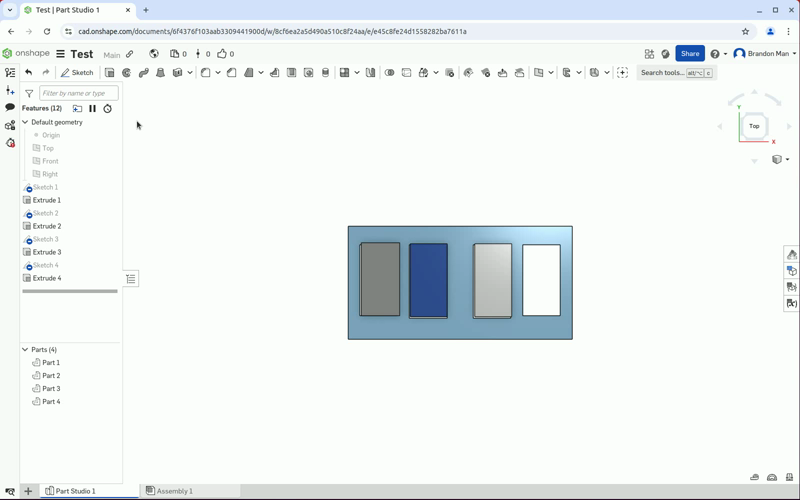
mouse_move(73, 189)
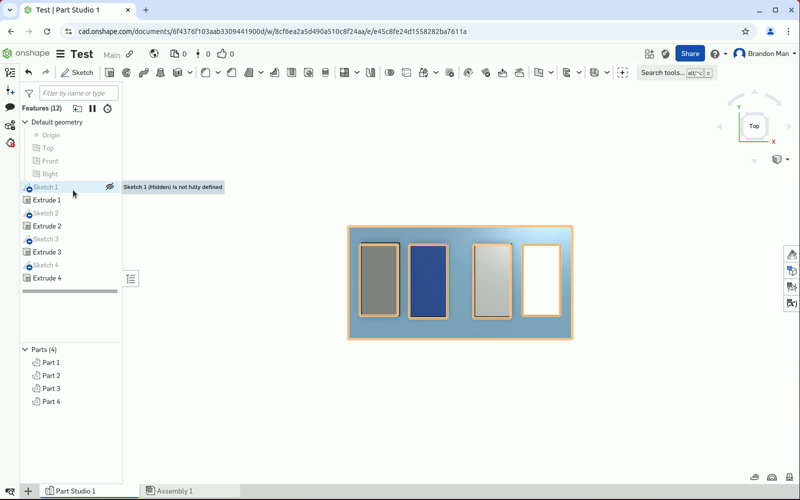
click(73, 189)
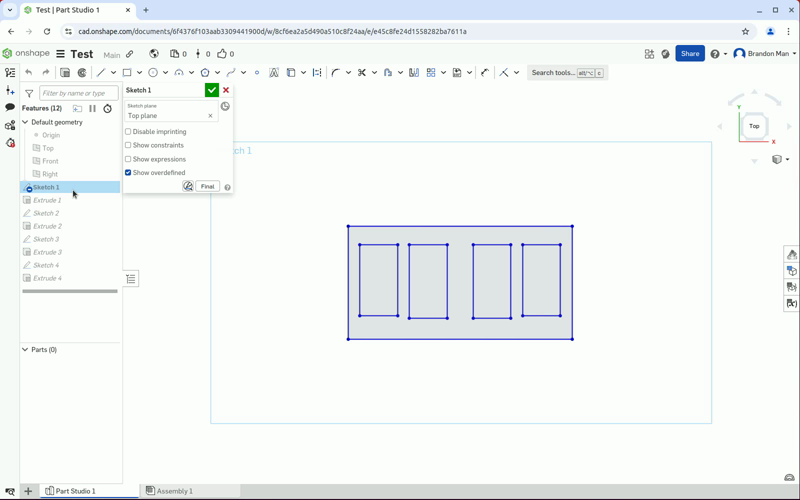
mouse_move(229, 92)
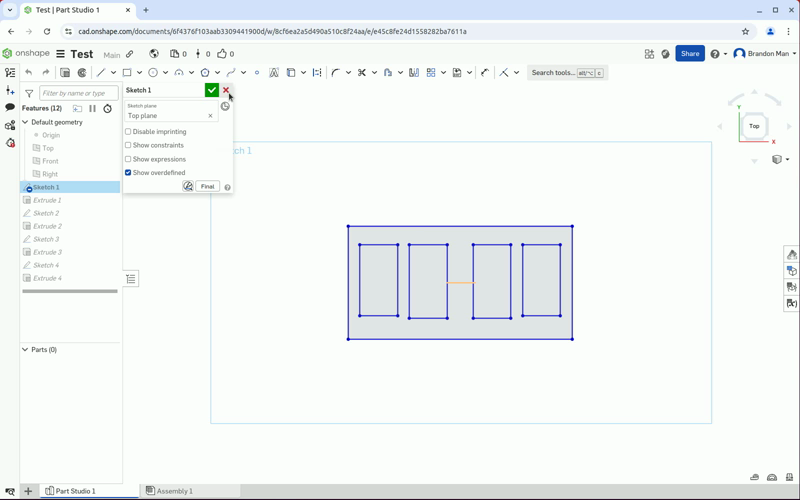
click(229, 92)
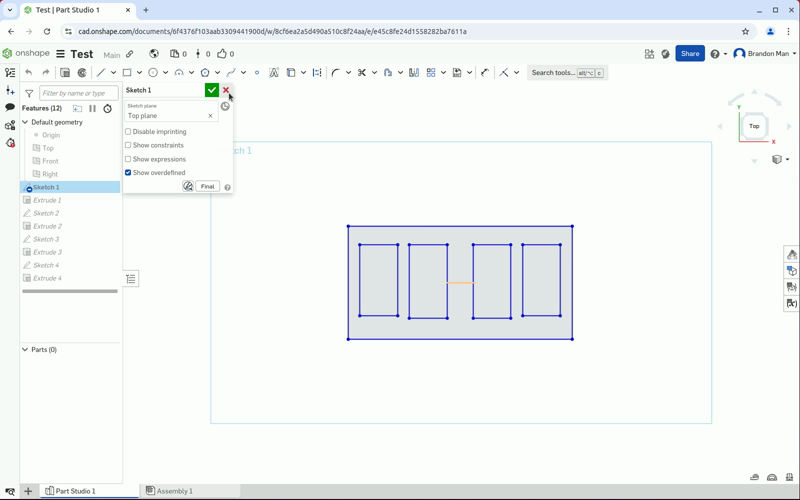
key(shift+s)
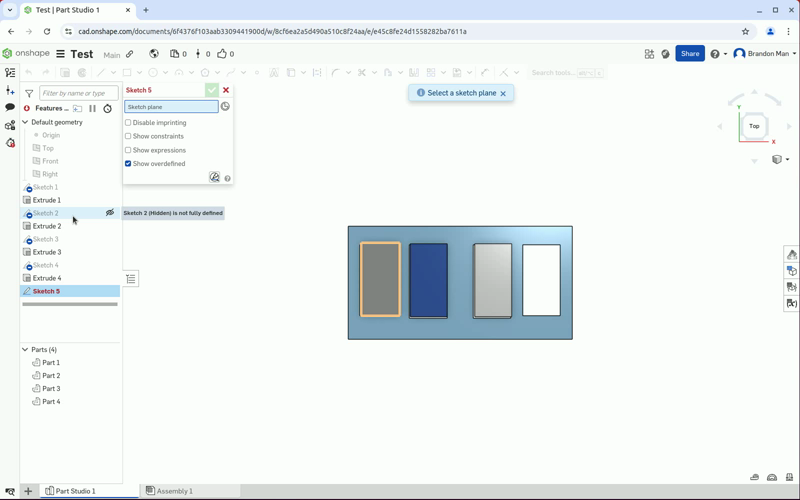
scroll(3)
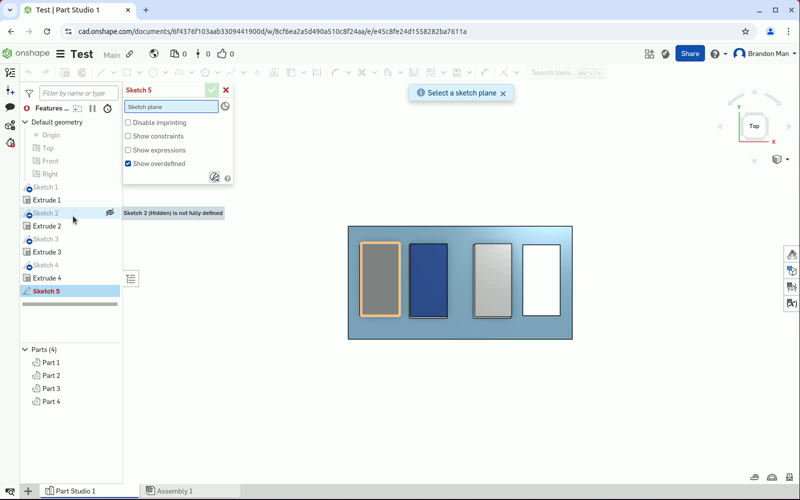
mouse_move(73, 150)
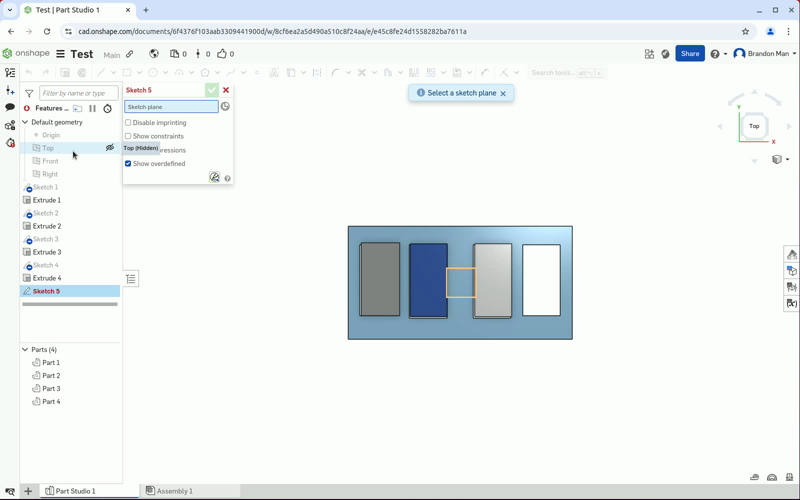
click(73, 150)
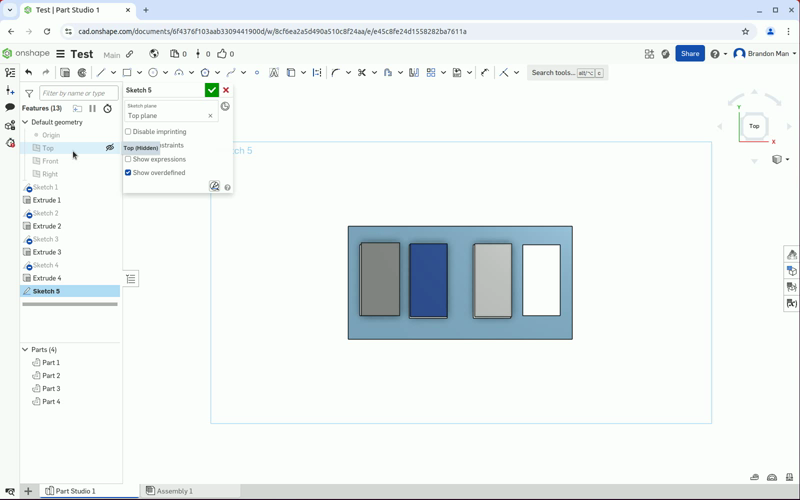
mouse_move(73, 352)
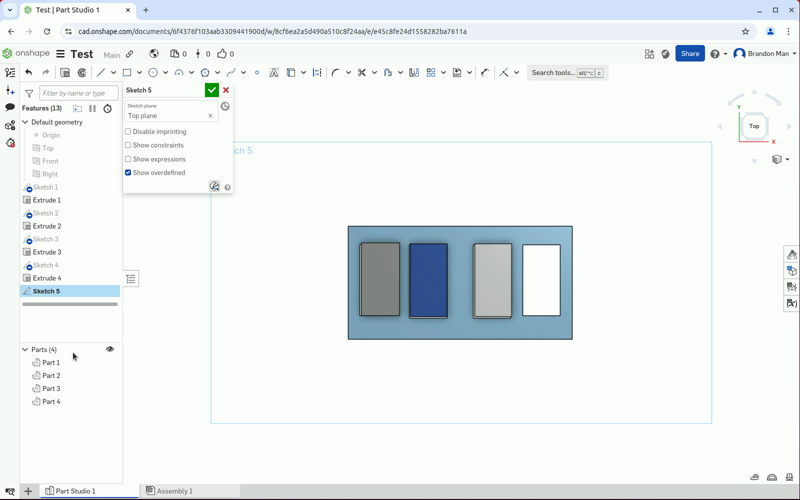
key(y)
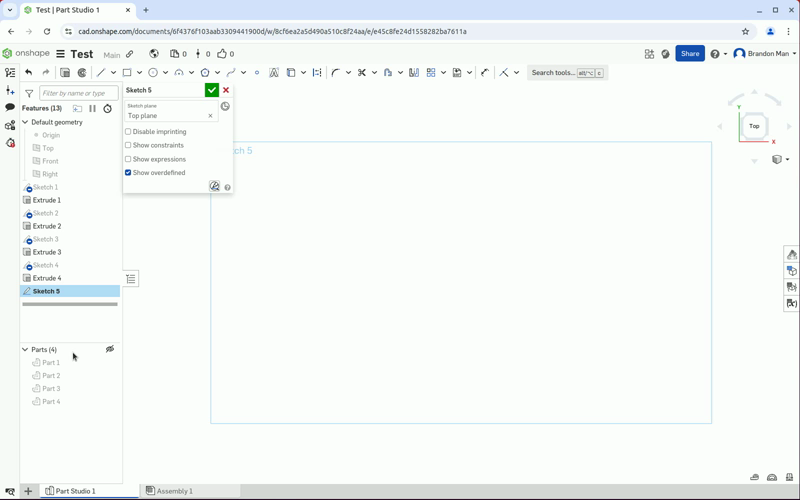
key(l)
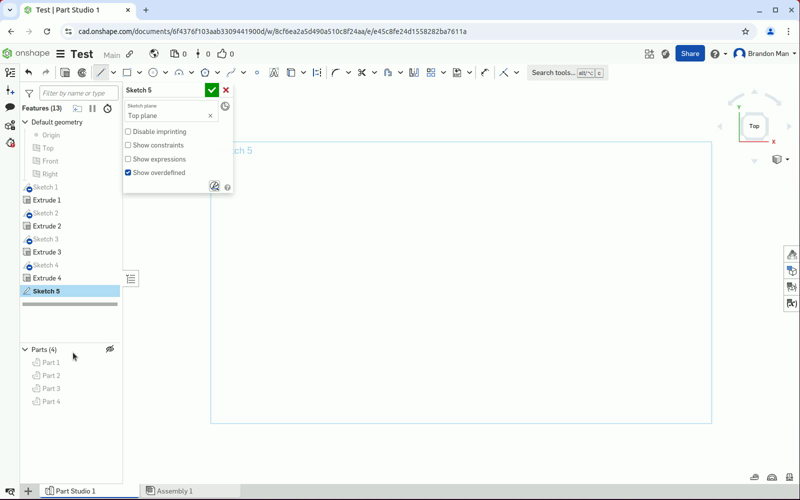
key_down(shift)
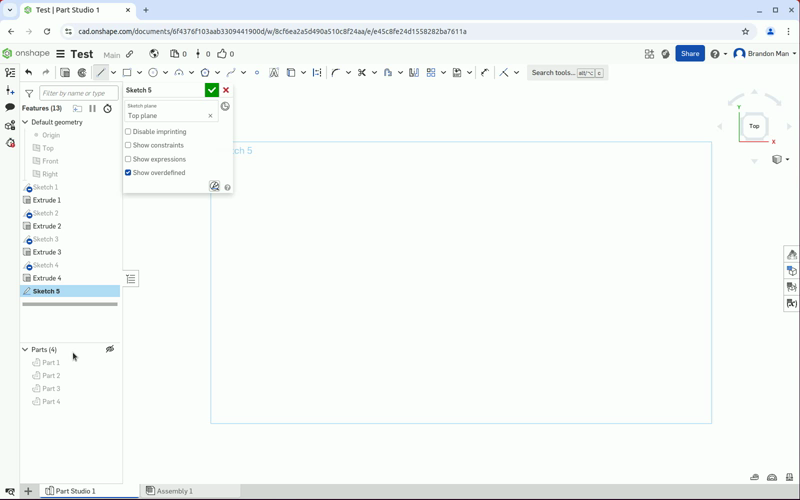
mouse_move(522, 315)
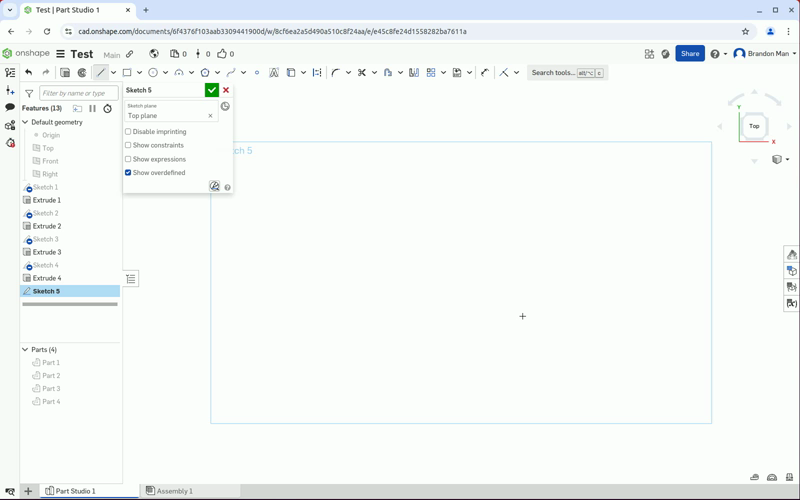
click(522, 315)
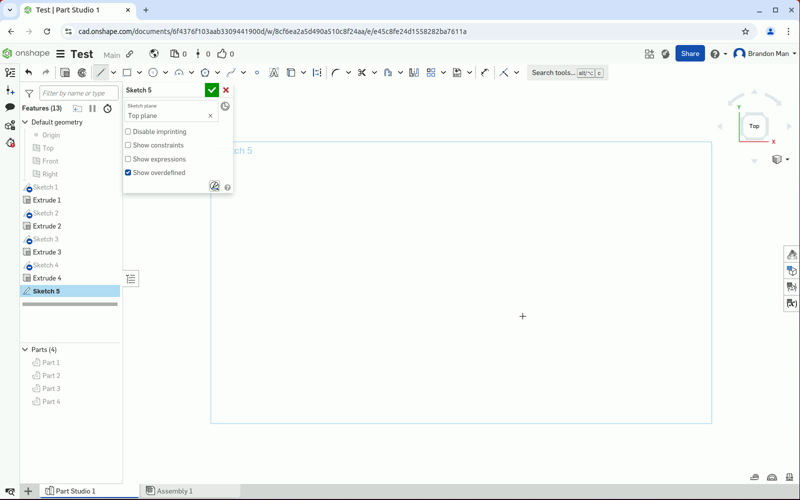
key_up(shift)
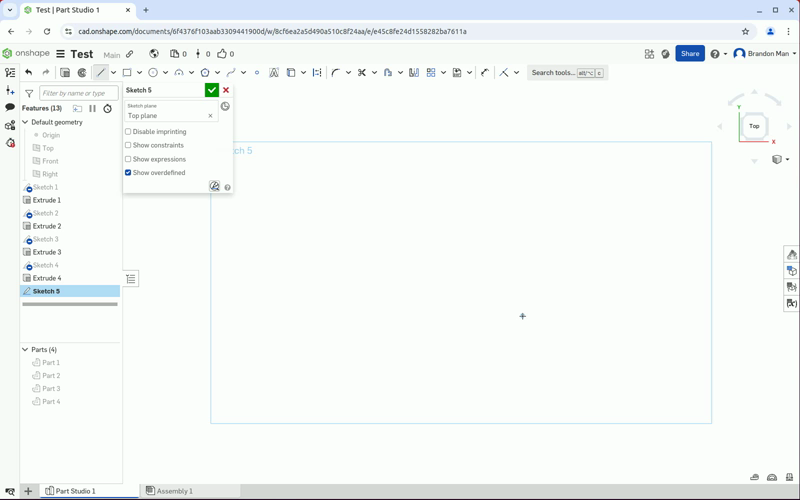
key_down(shift)
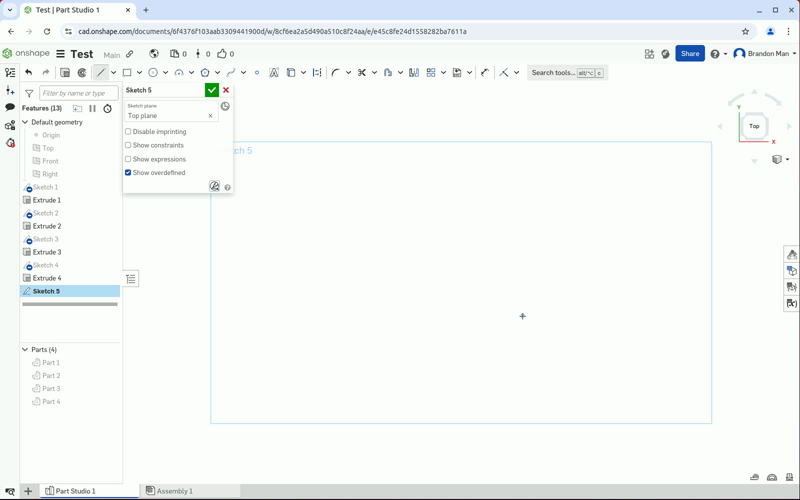
mouse_move(552, 315)
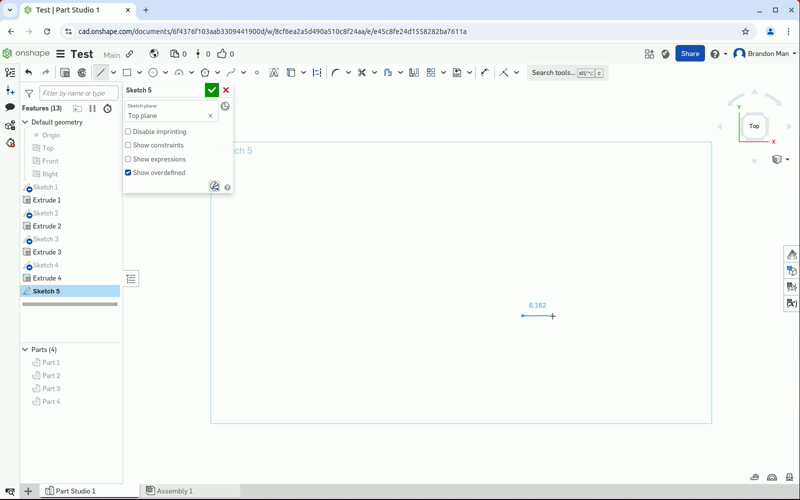
mouse_move(561, 315)
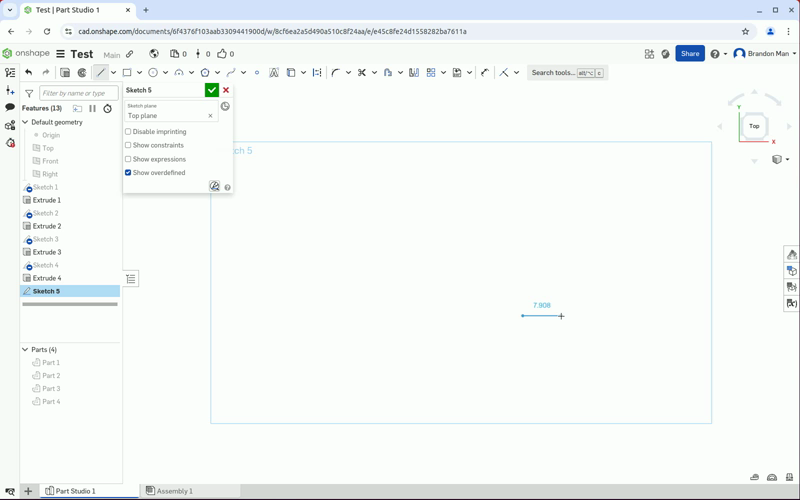
click(561, 315)
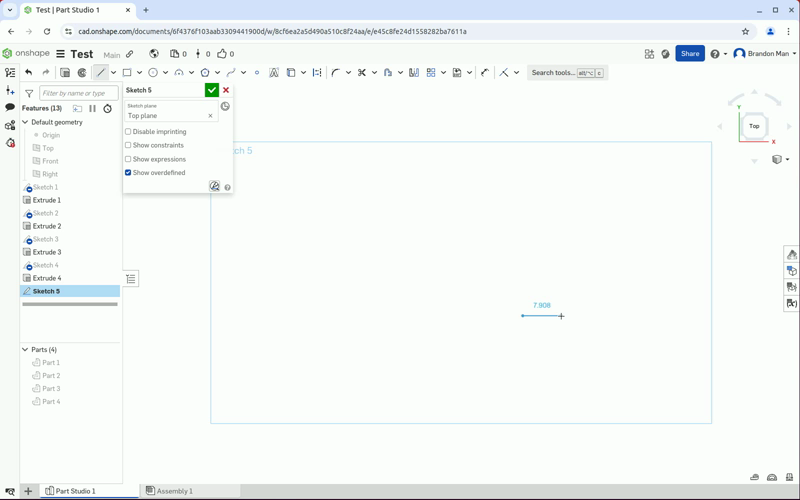
key_up(shift)
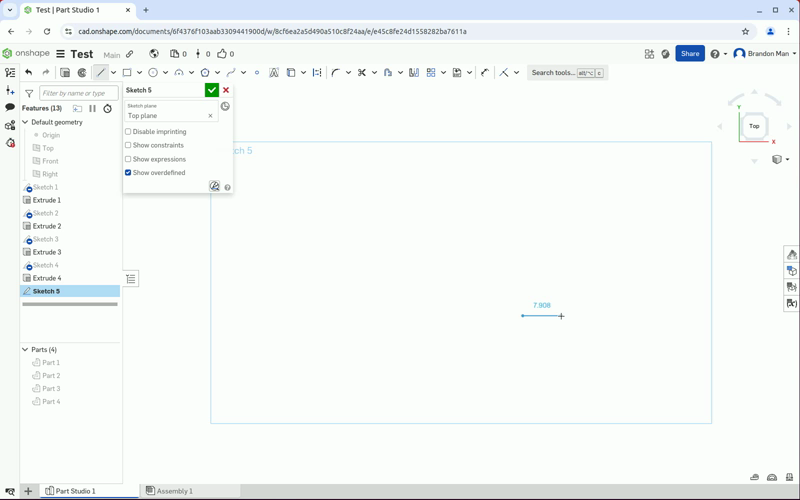
key_down(shift)
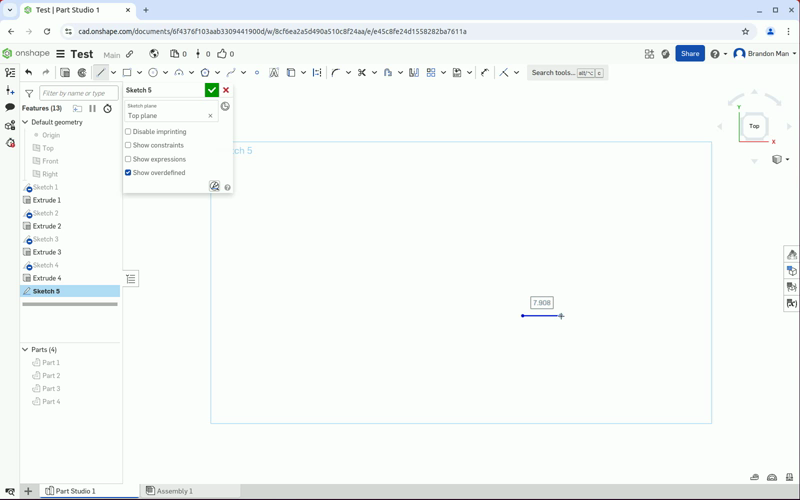
mouse_move(561, 242)
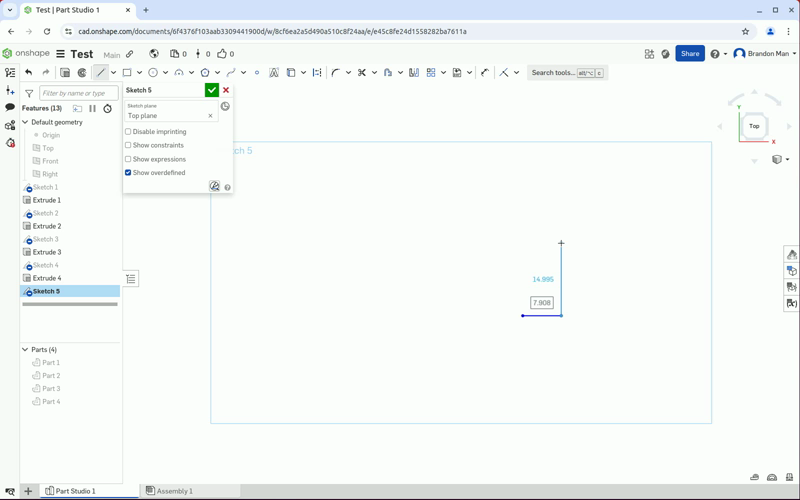
click(561, 242)
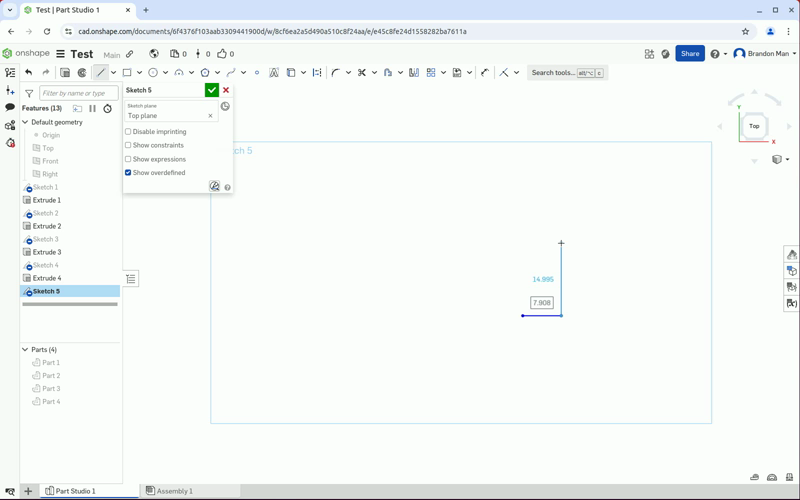
key_up(shift)
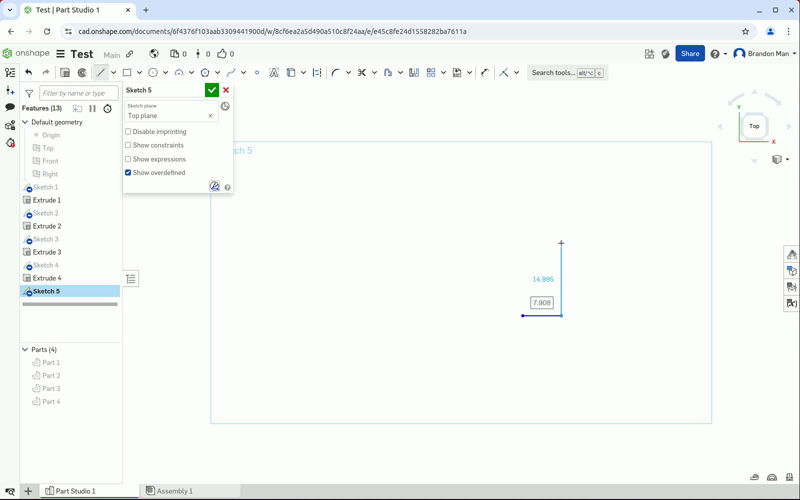
key_down(shift)
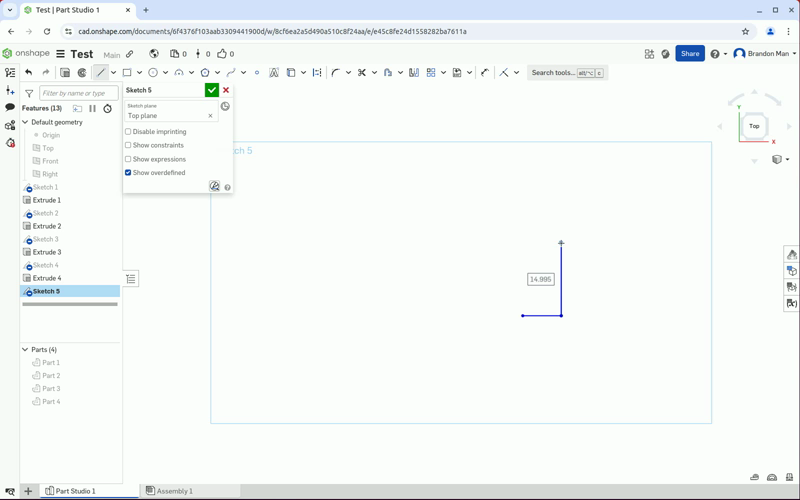
mouse_move(589, 242)
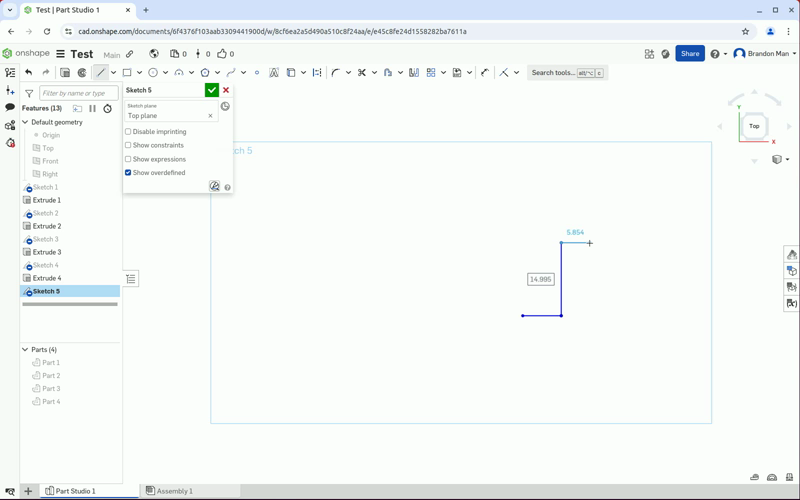
mouse_move(522, 242)
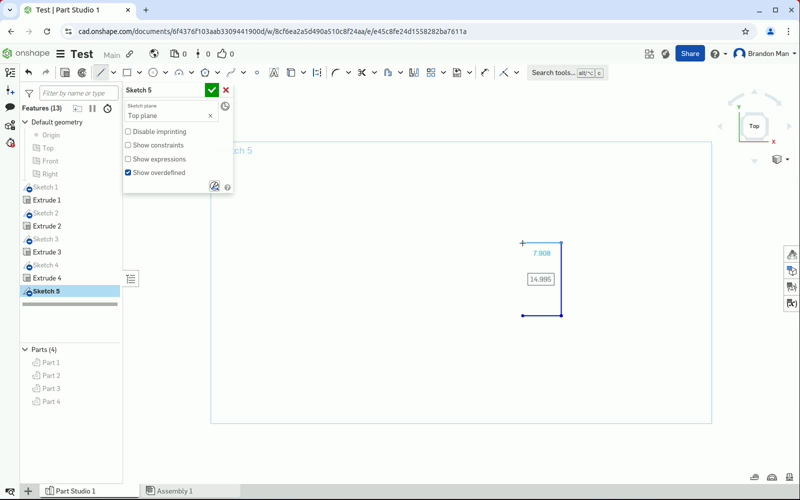
click(522, 242)
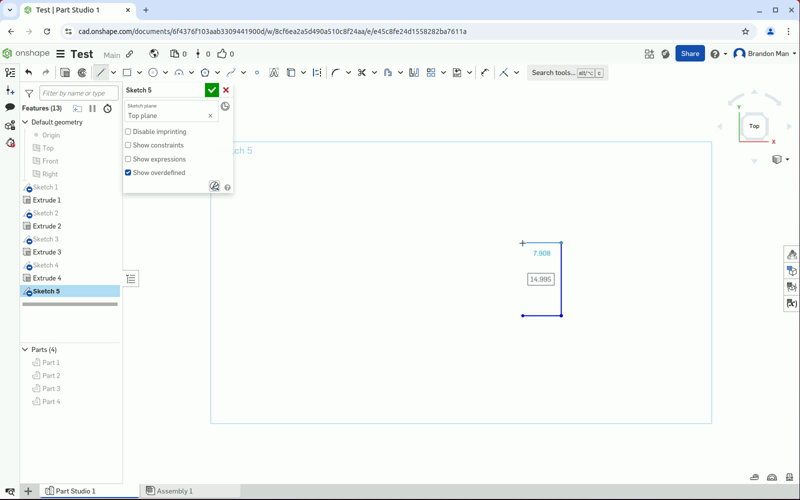
key_up(shift)
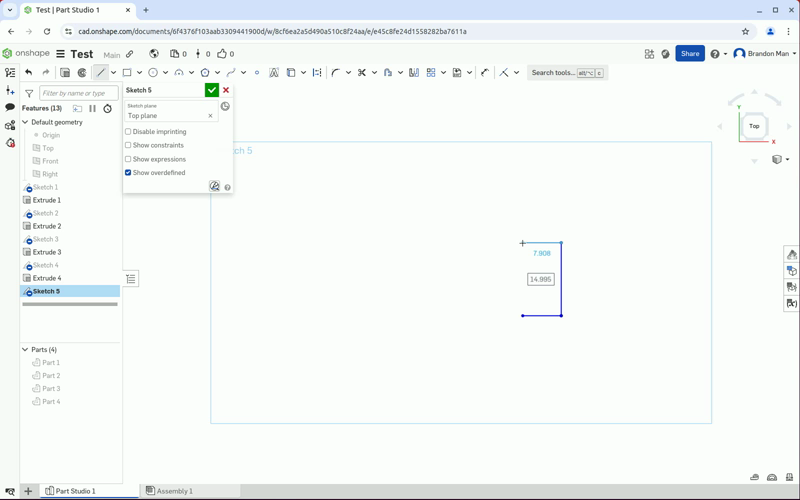
key_down(shift)
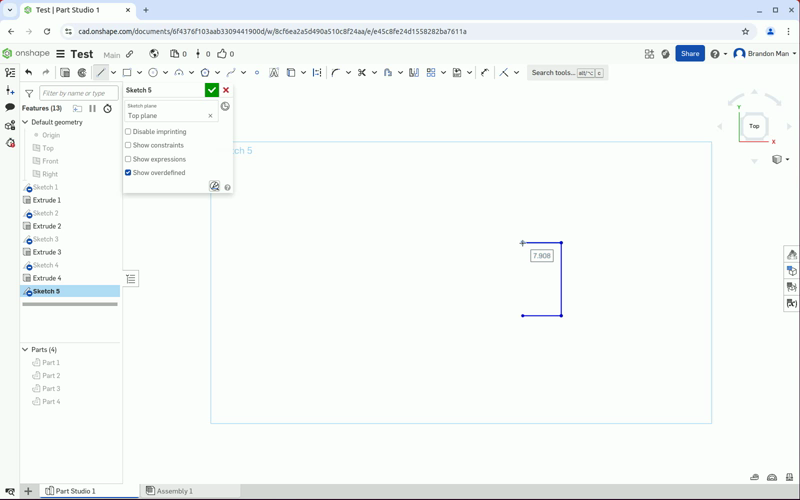
mouse_move(522, 315)
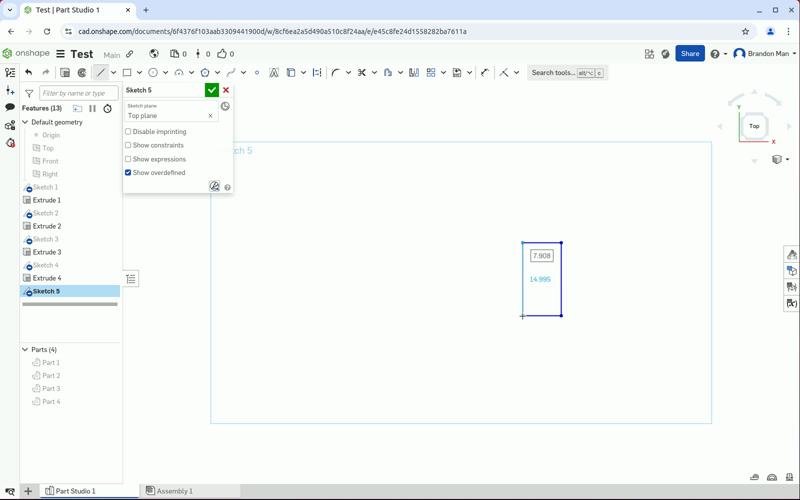
key_up(shift)
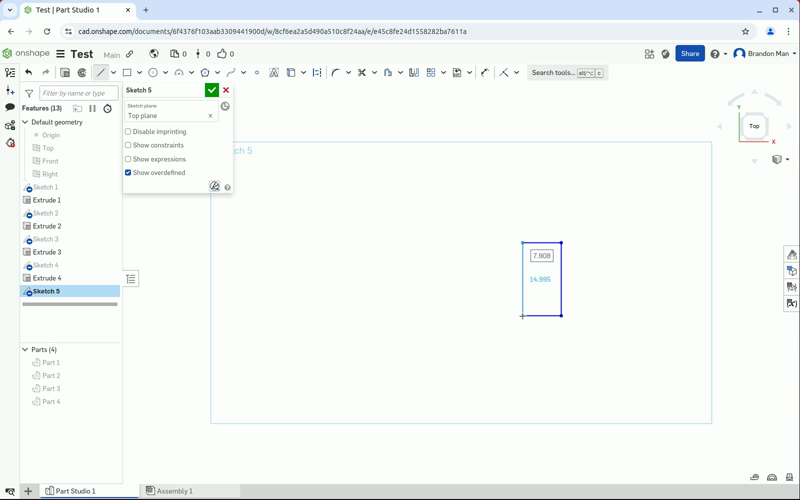
click(522, 315)
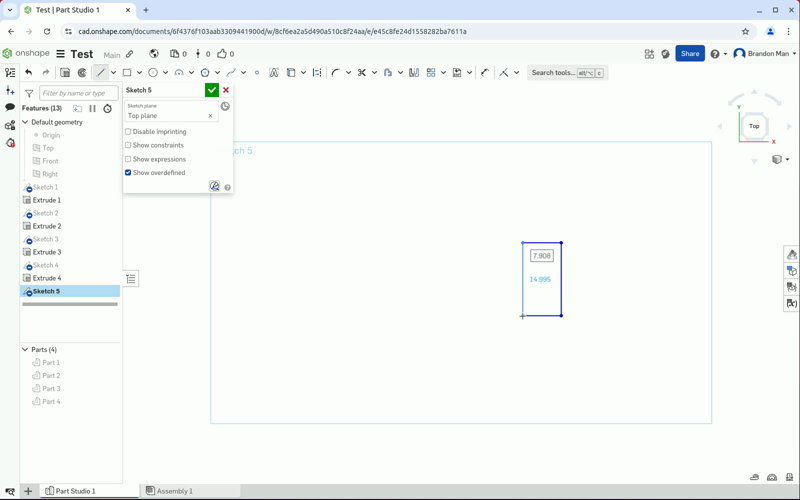
key(esc)
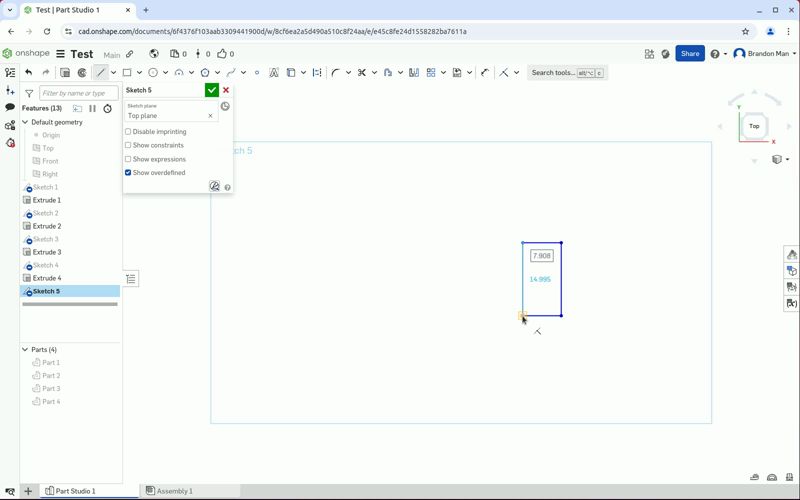
mouse_move(559, 264)
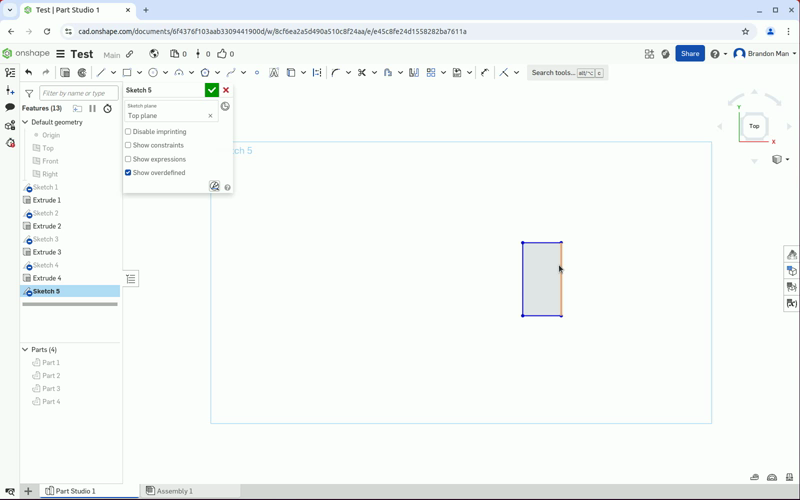
click(559, 264)
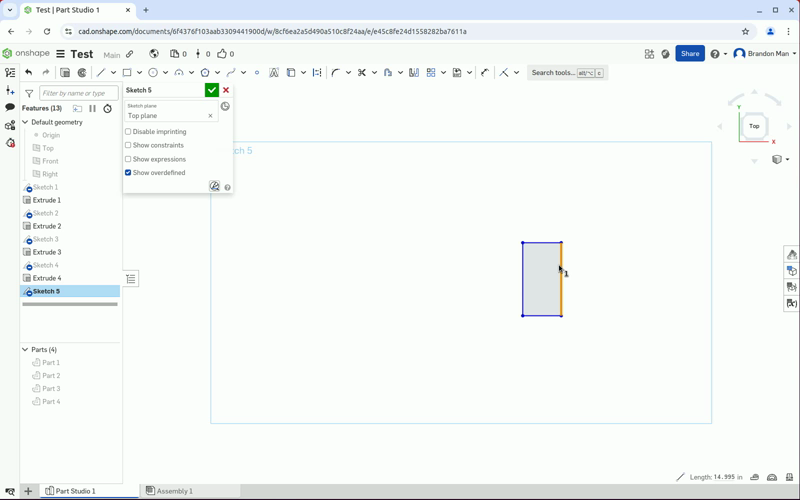
mouse_move(73, 352)
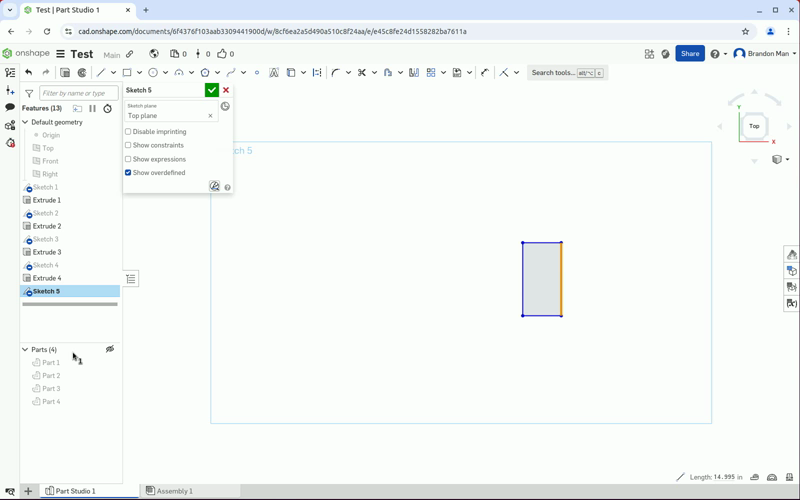
key(shift+y)
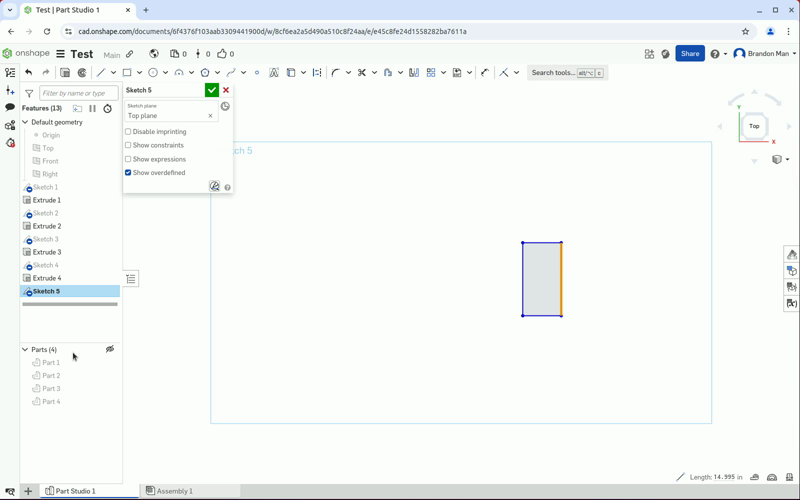
key(shift+e)
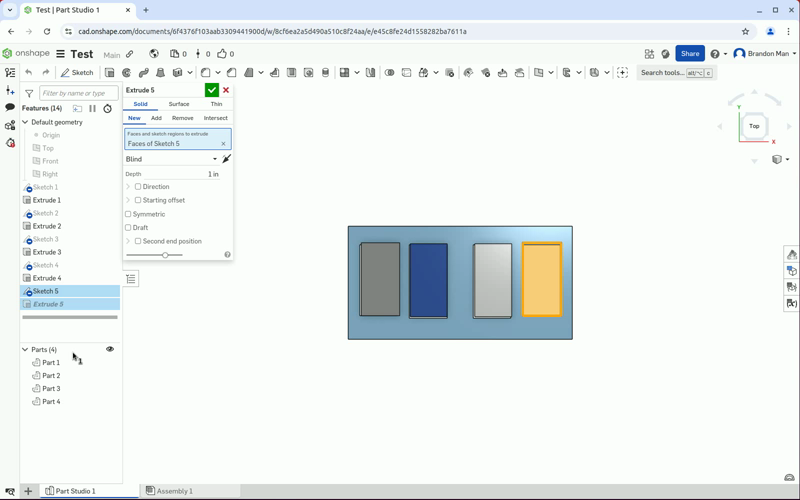
mouse_move(143, 106)
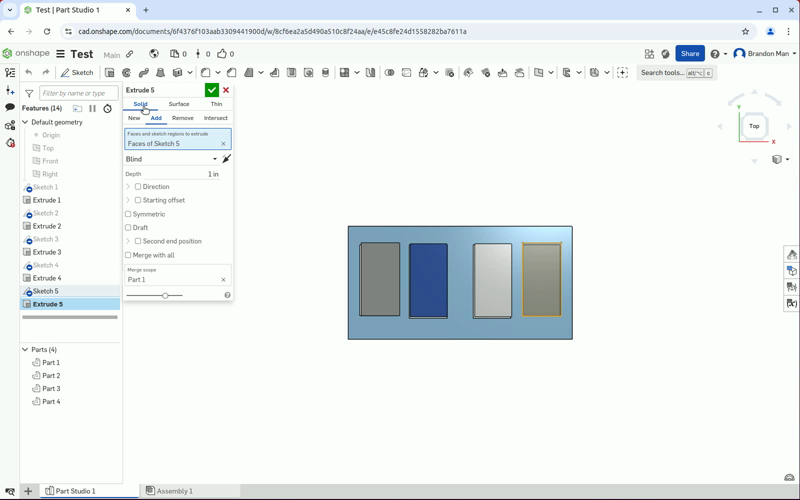
click(143, 106)
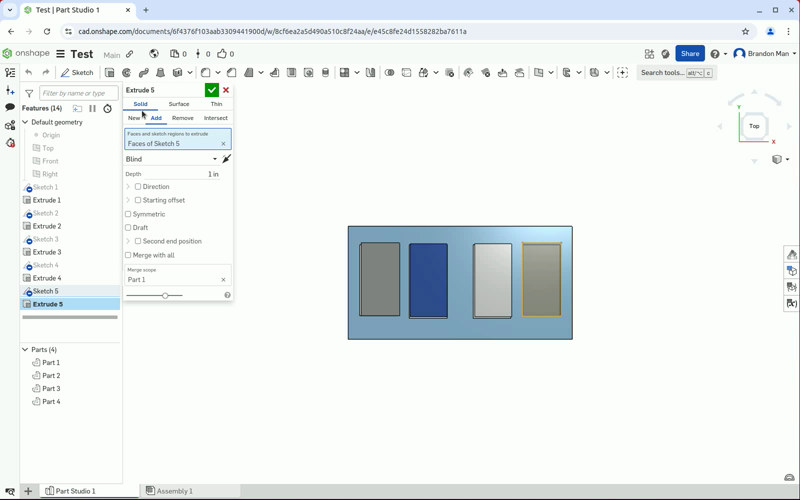
mouse_move(137, 120)
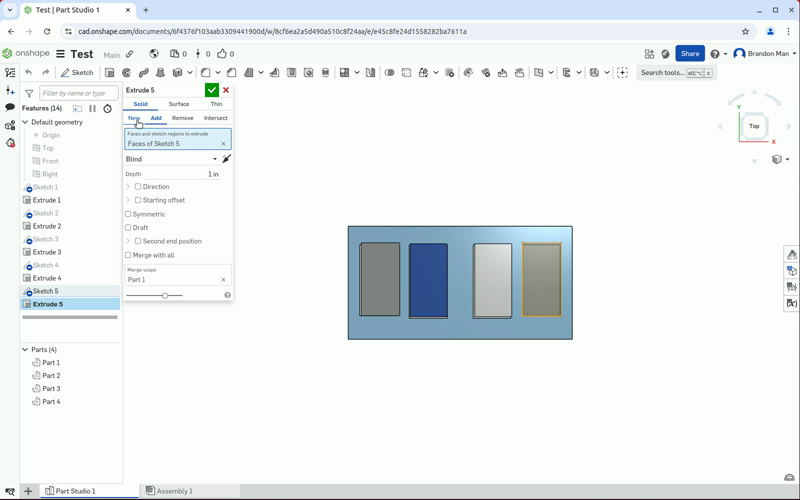
click(137, 120)
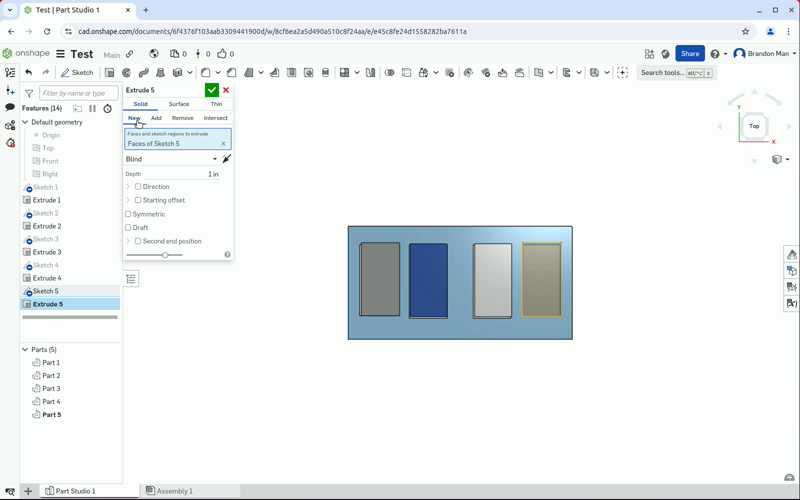
key(tab, 4)
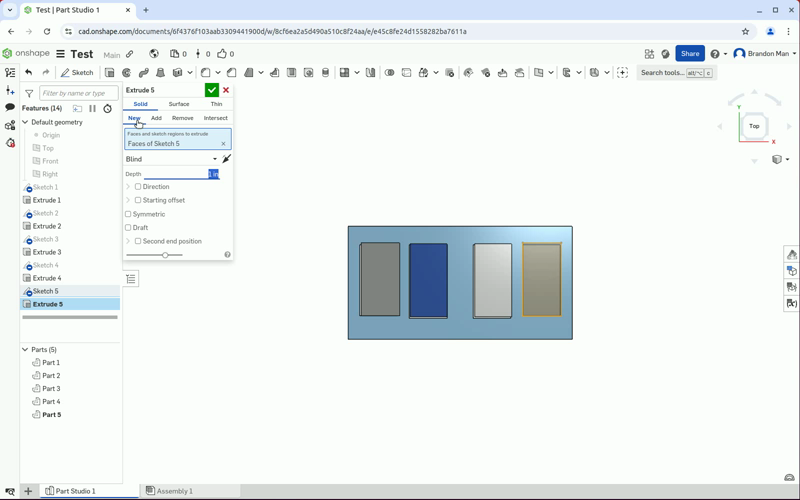
text(2.407)
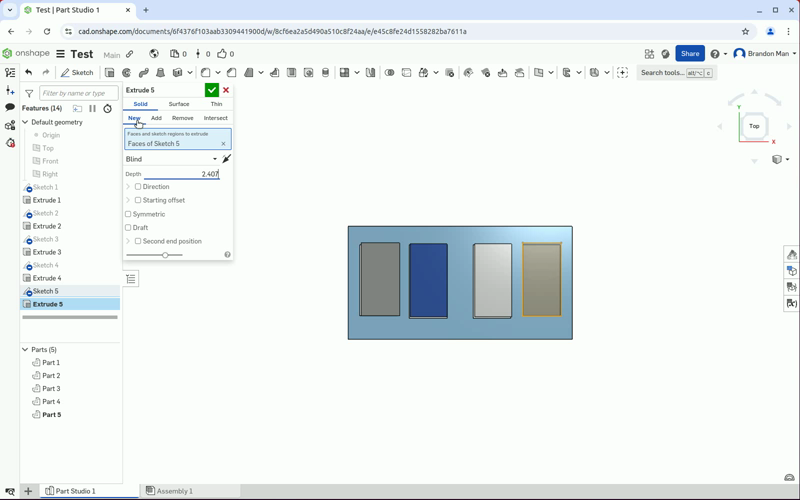
key(enter)
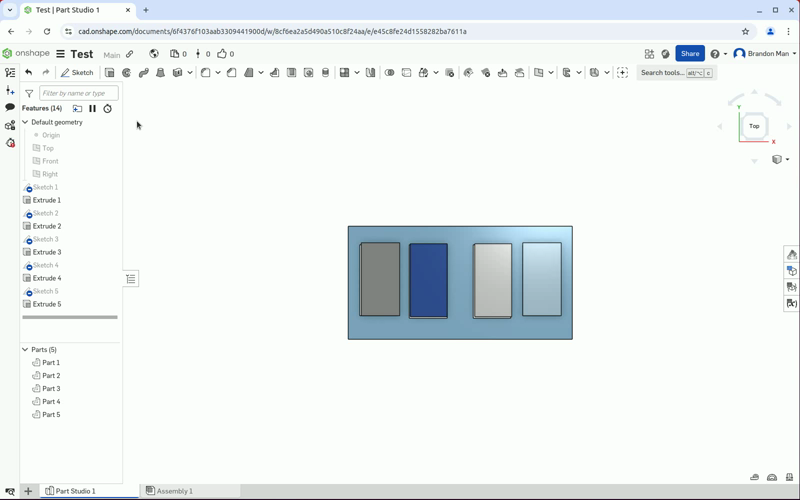
key(shift+h)
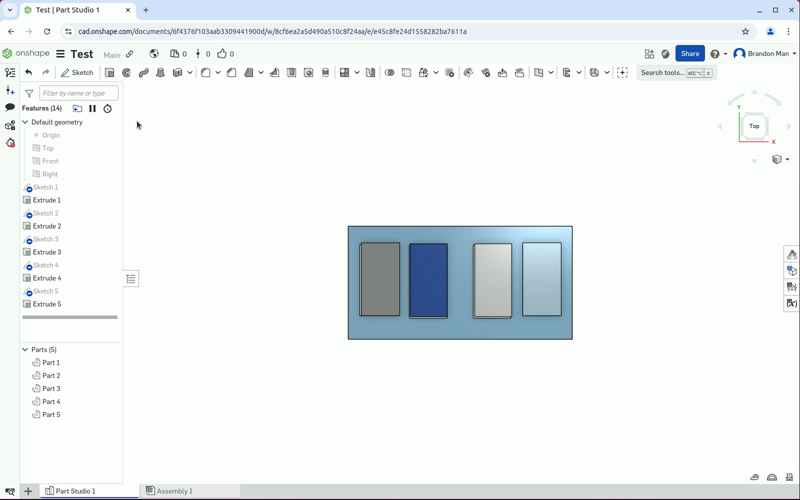
key(shift+h)
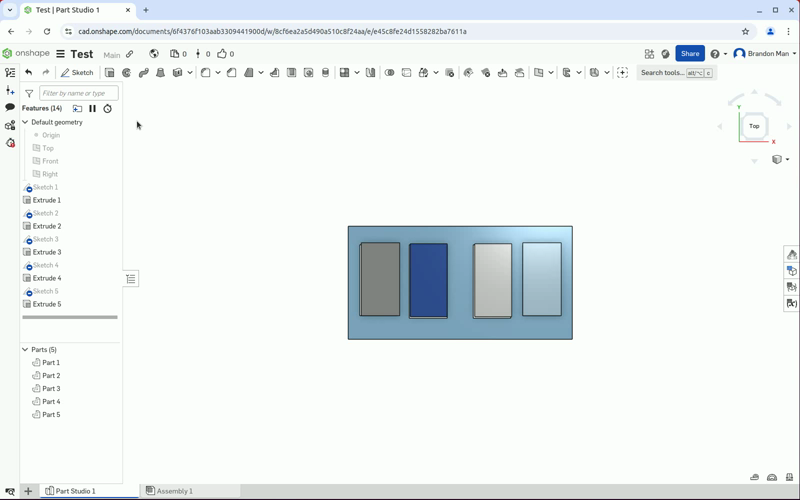
mouse_move(73, 189)
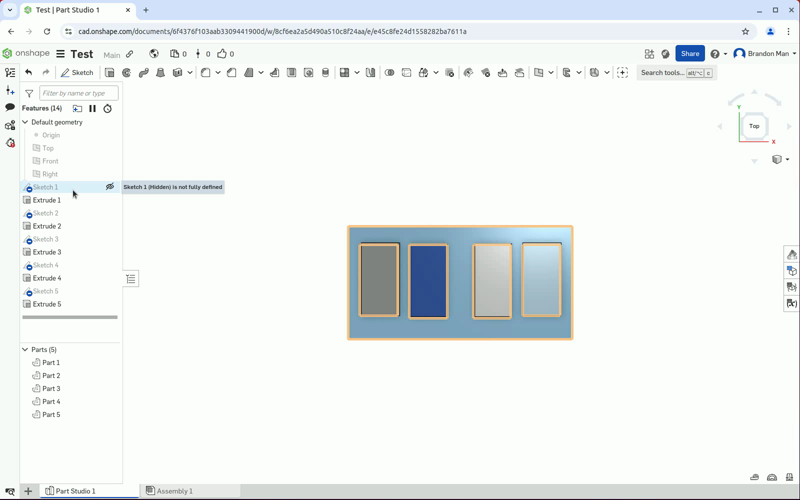
click(73, 189)
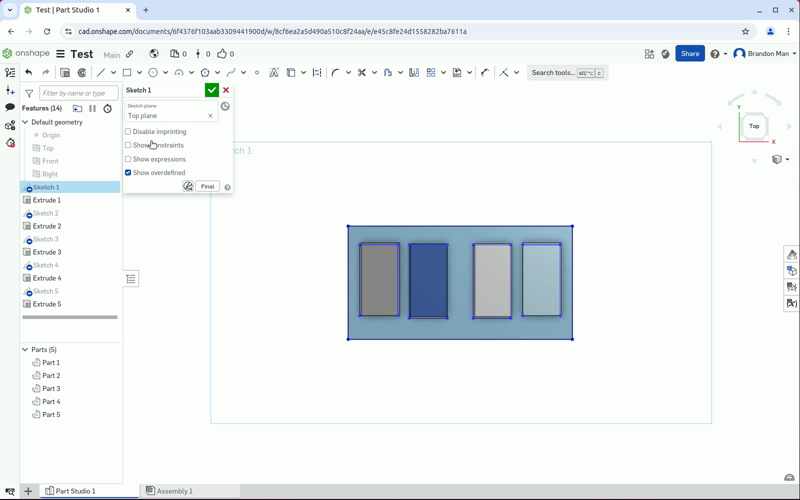
mouse_move(229, 92)
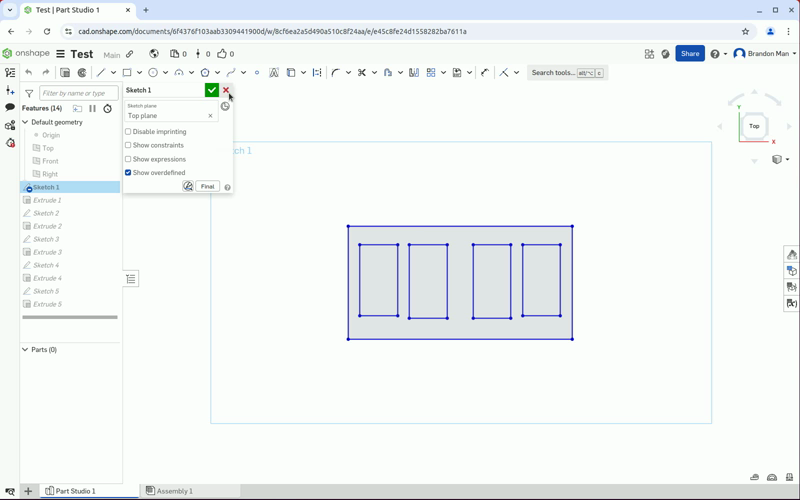
click(229, 92)
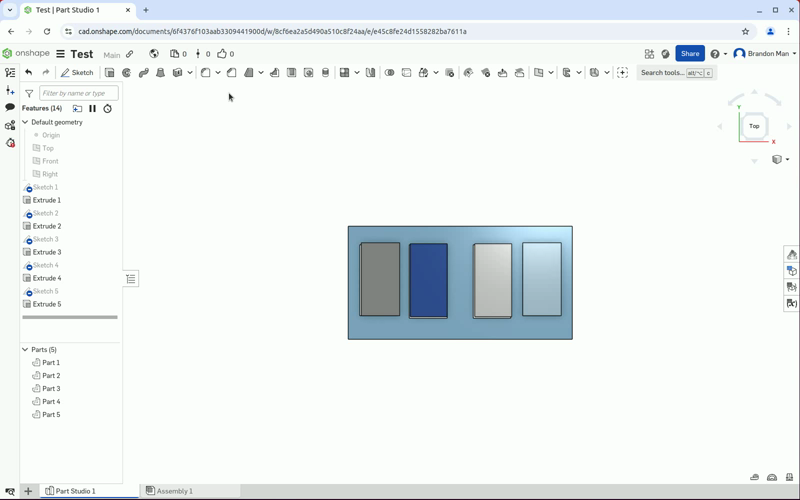
mouse_move(73, 352)
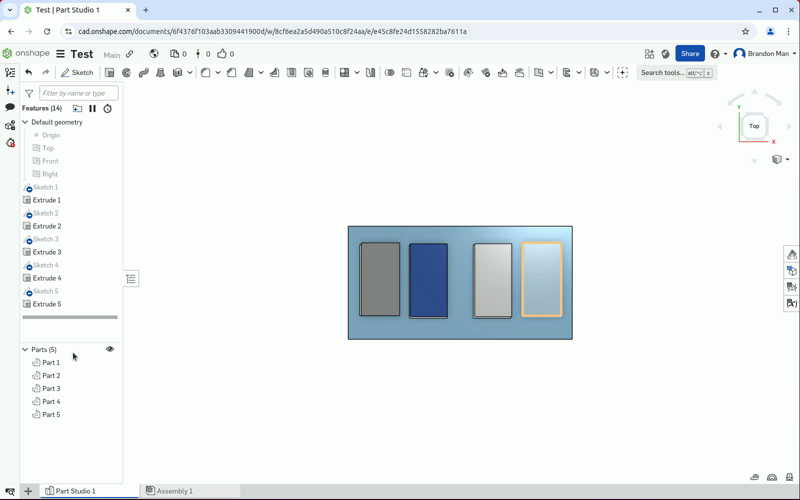
key(y)
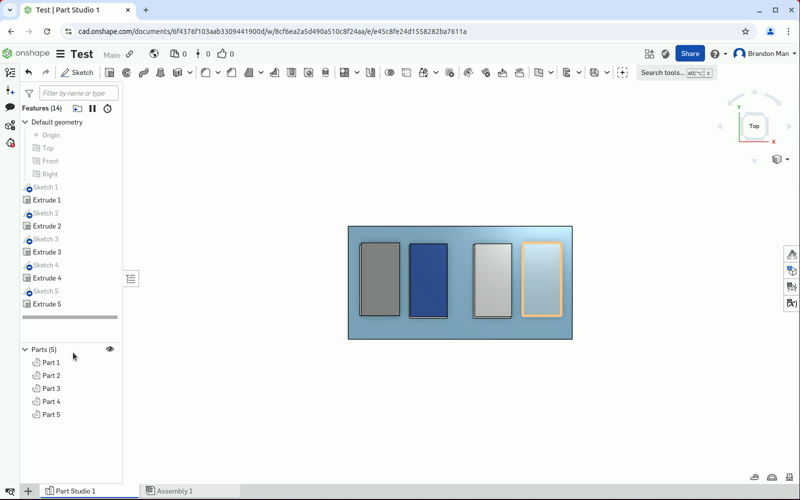
key(shift+p)
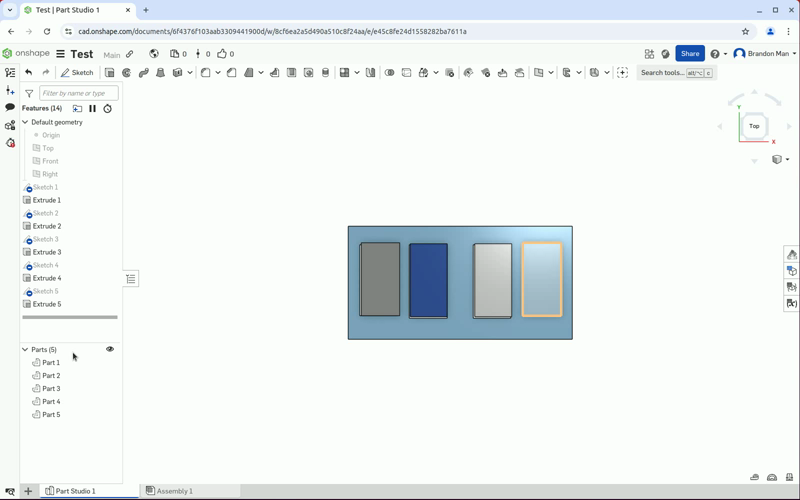
key(space)
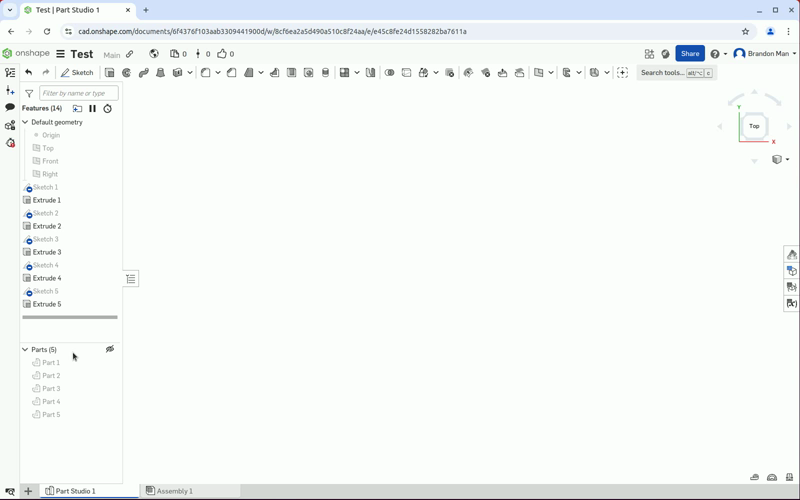
key_down(shift)
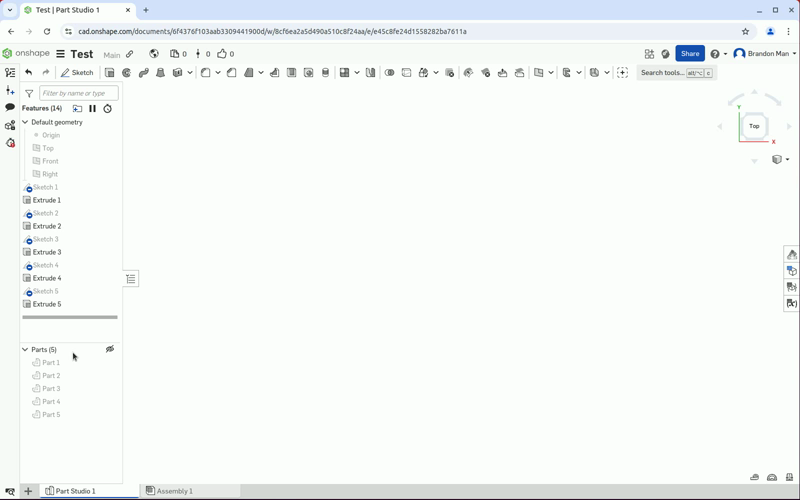
key(up)
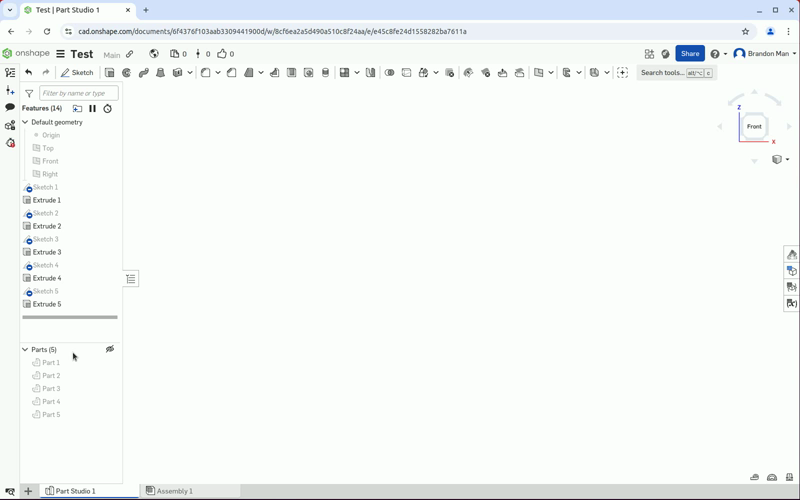
key_up(shift)
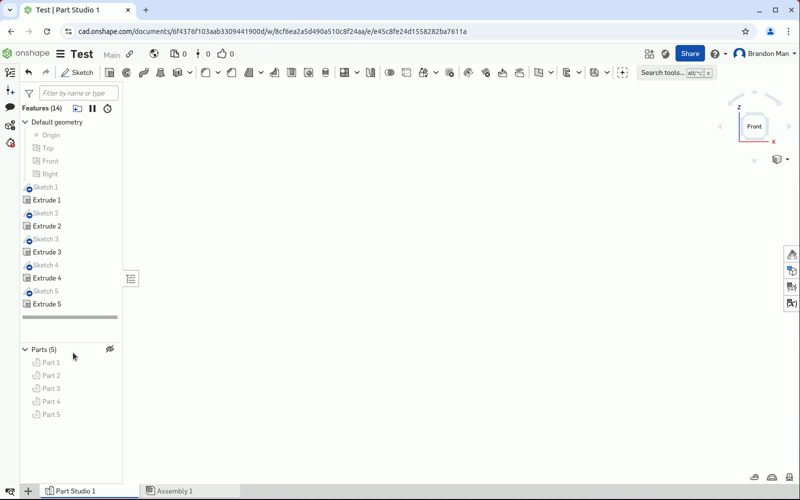
key(space)
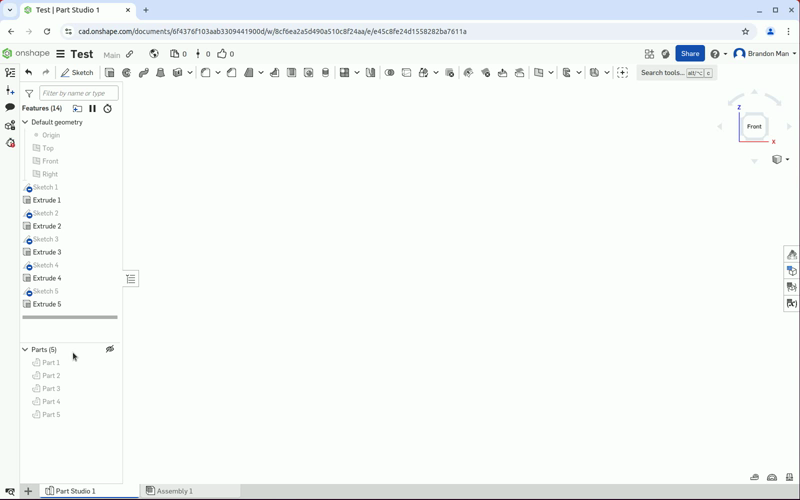
key_down(shift)
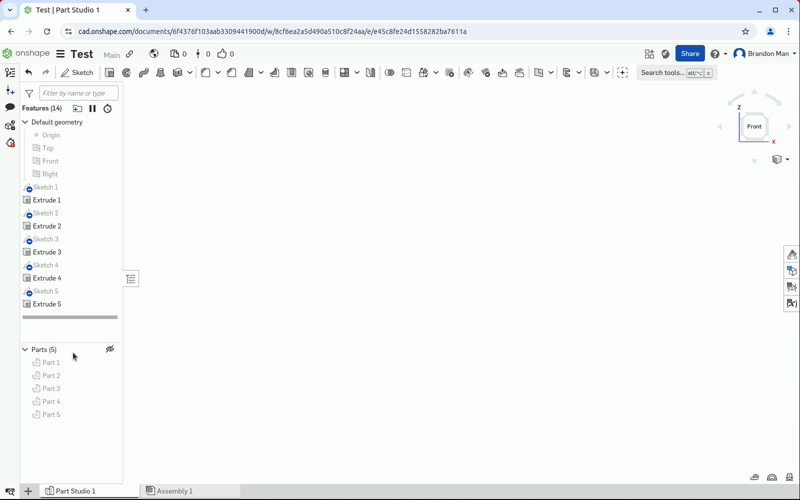
key(left)
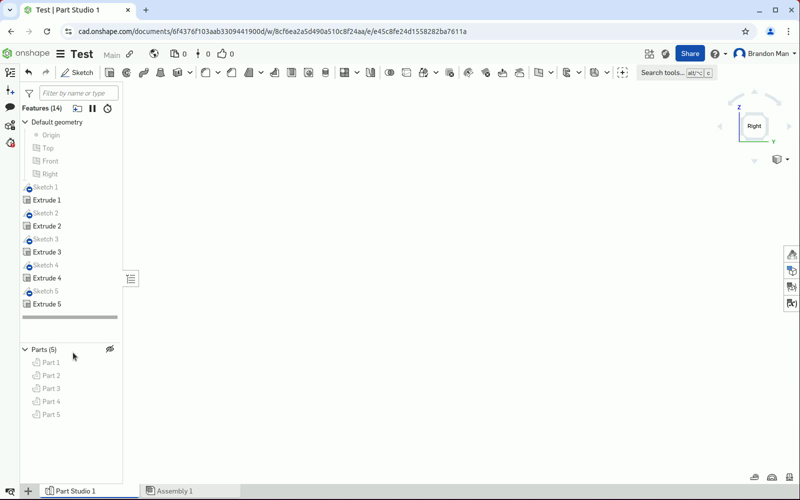
key_up(shift)
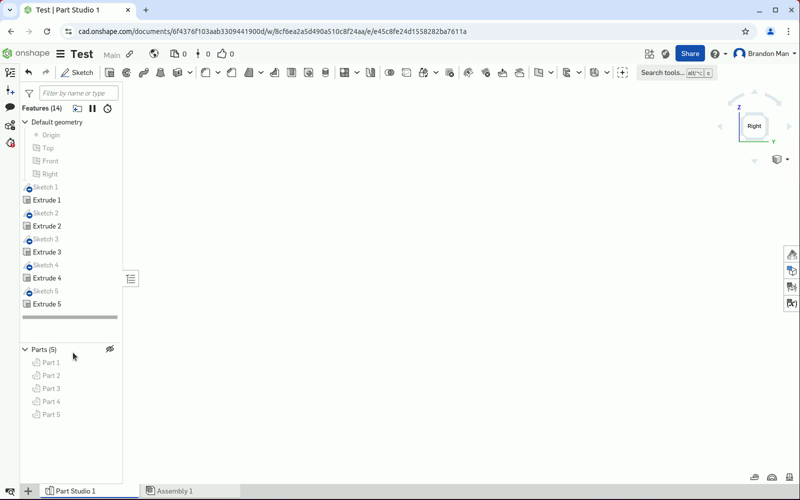
mouse_move(73, 352)
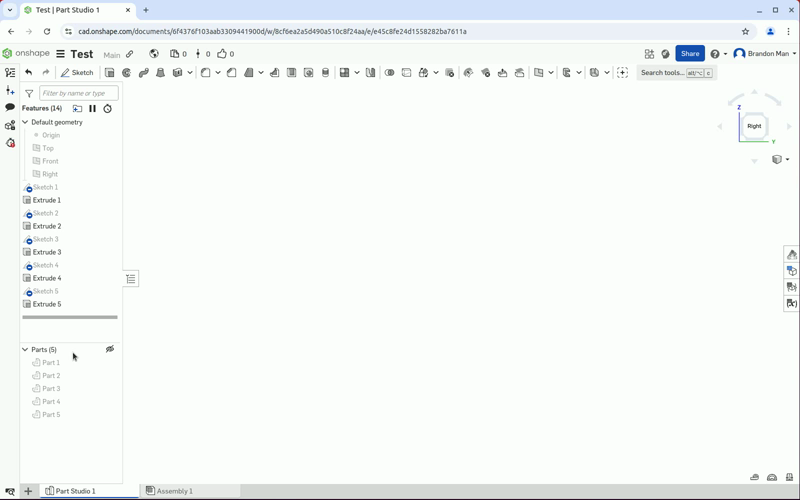
key(shift+y)
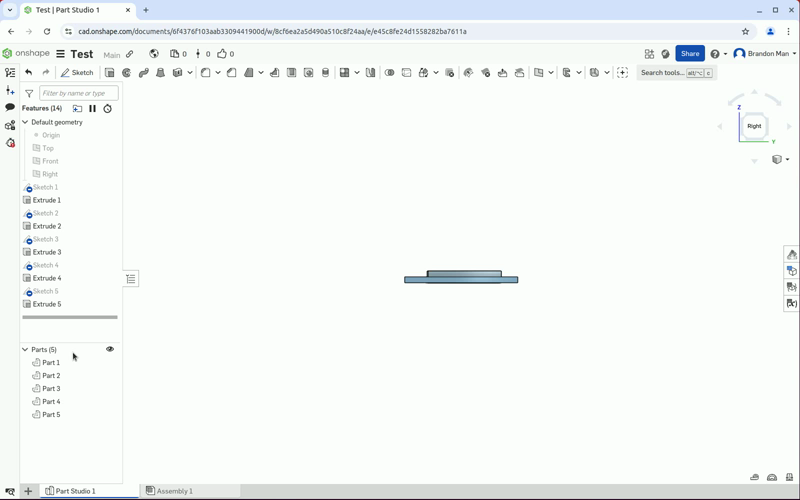
mouse_move(541, 75)
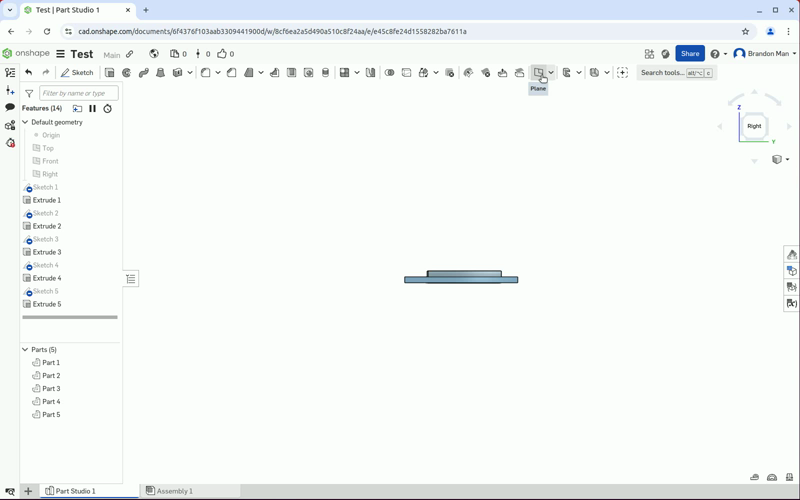
click(541, 75)
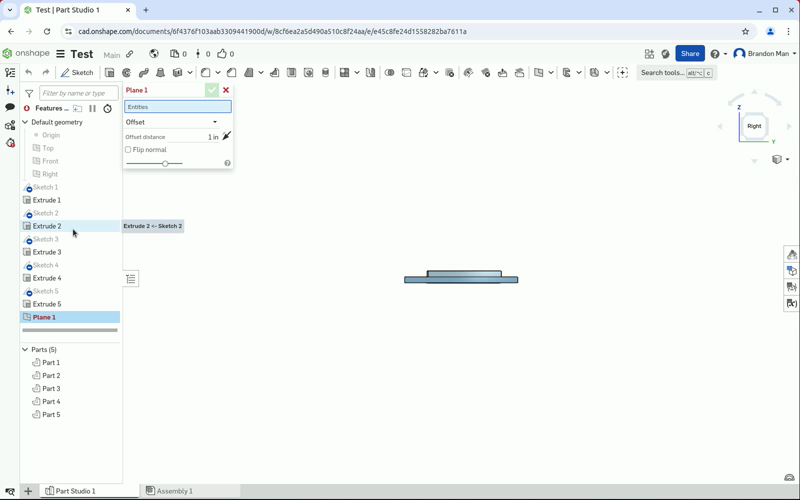
scroll(3)
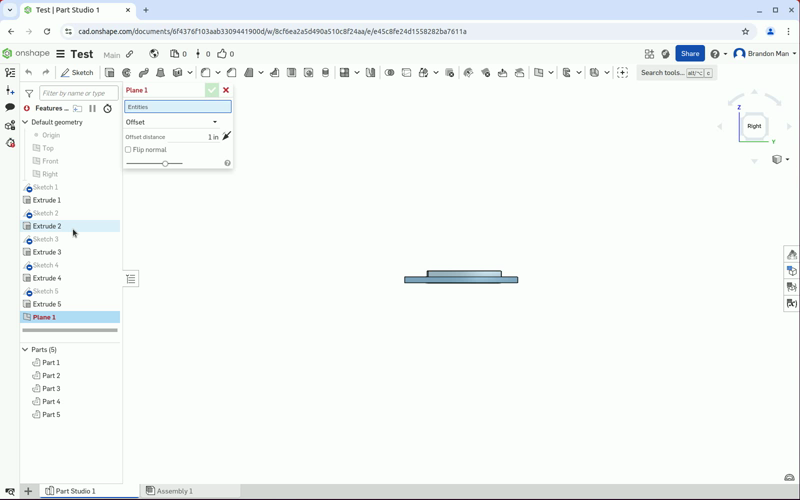
mouse_move(73, 176)
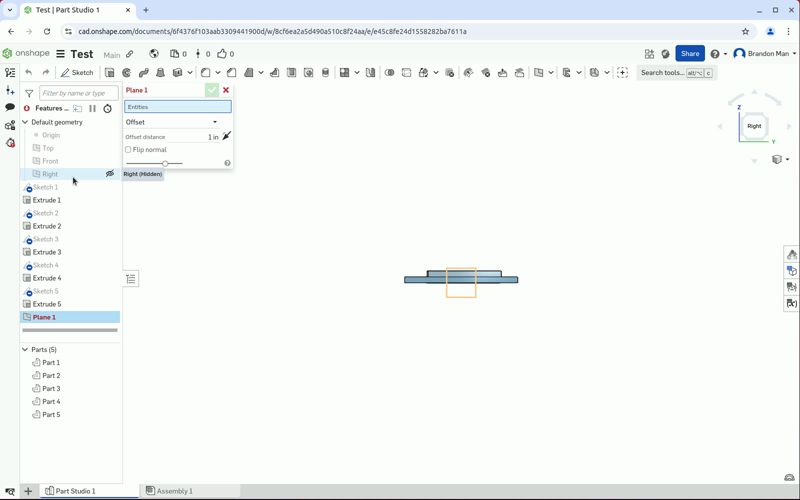
click(73, 176)
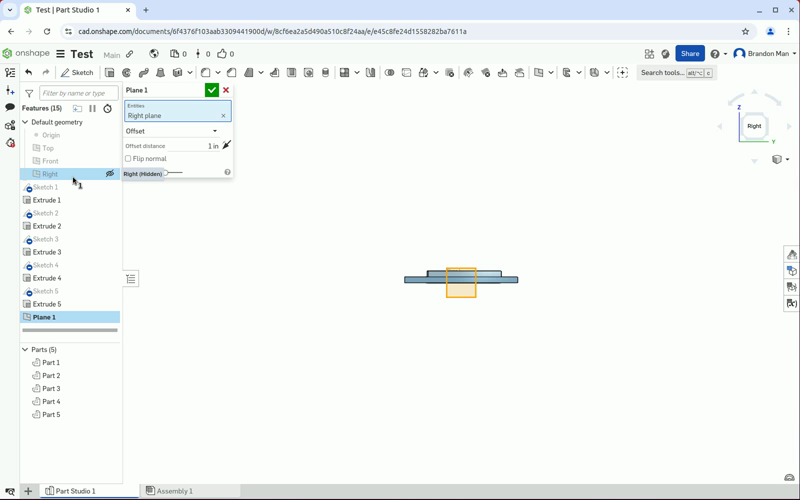
key(tab, 2)
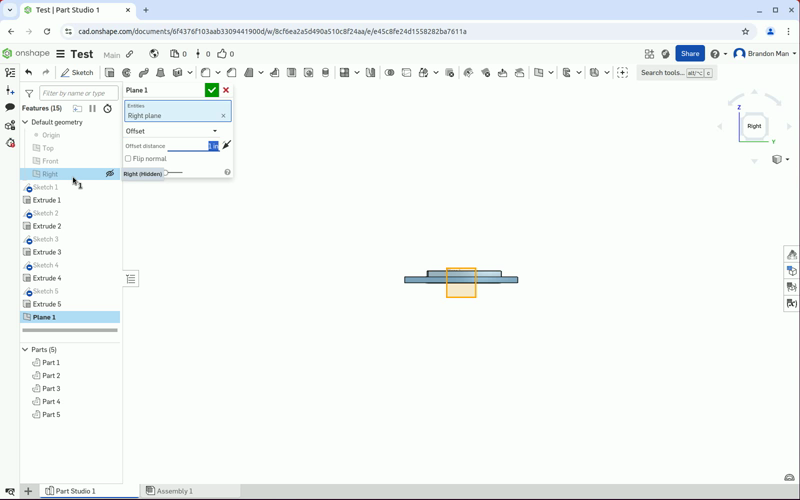
text(20.459)
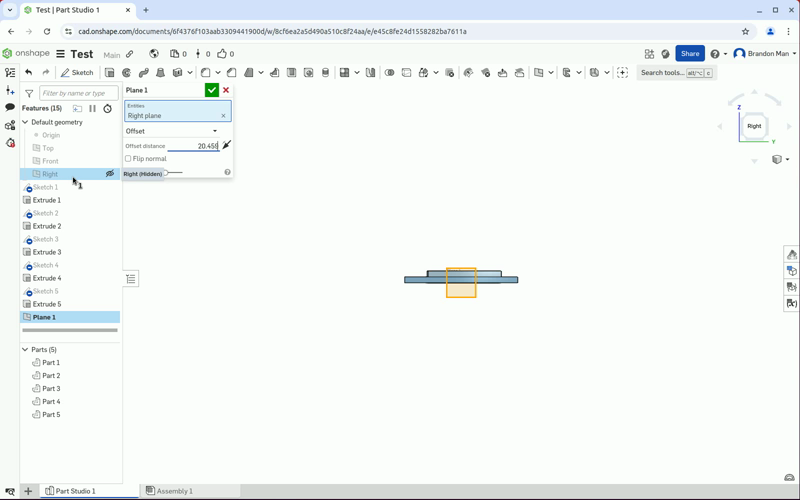
key(enter, 2)
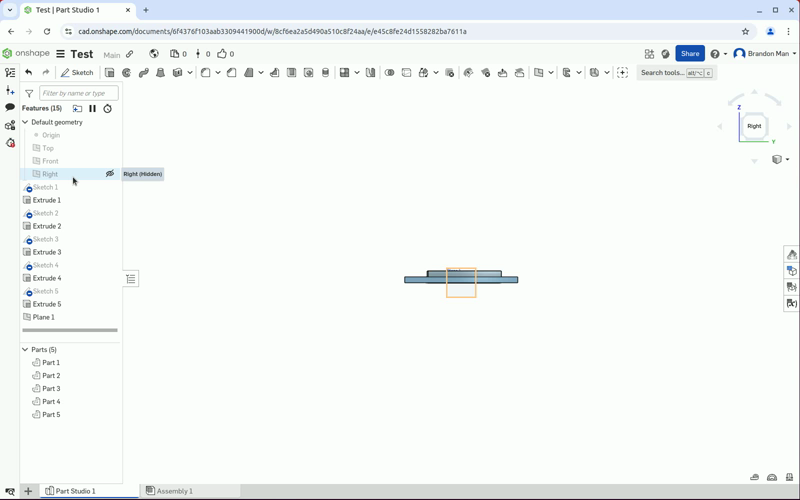
key(shift+s)
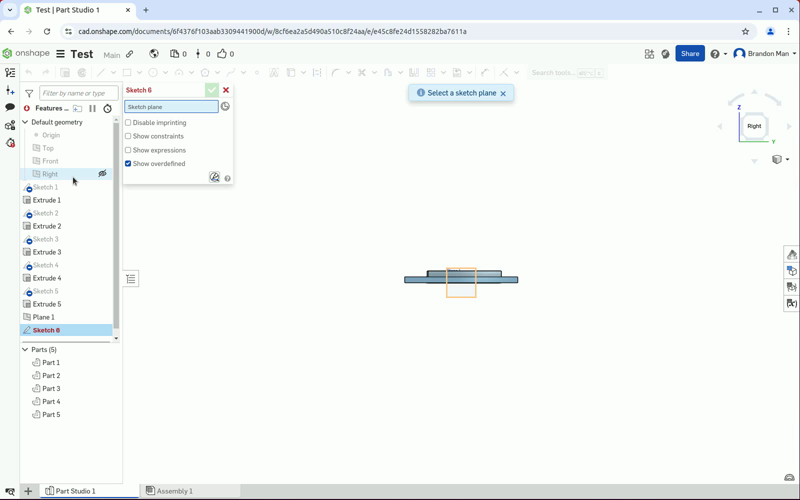
mouse_move(69, 319)
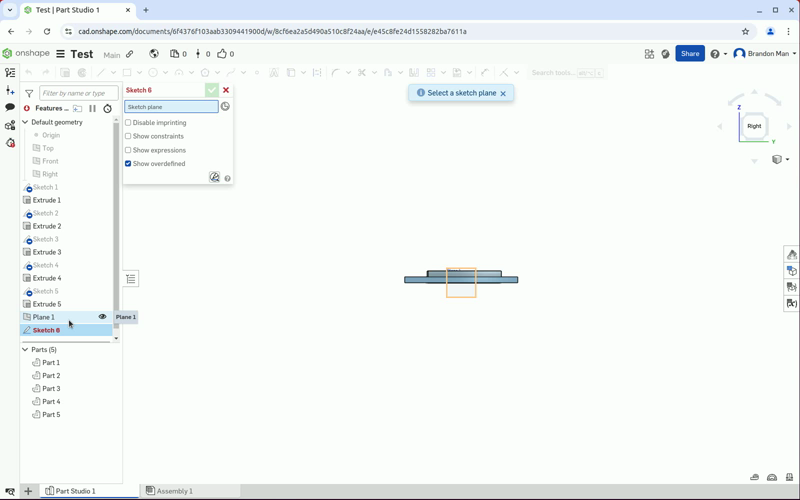
click(69, 319)
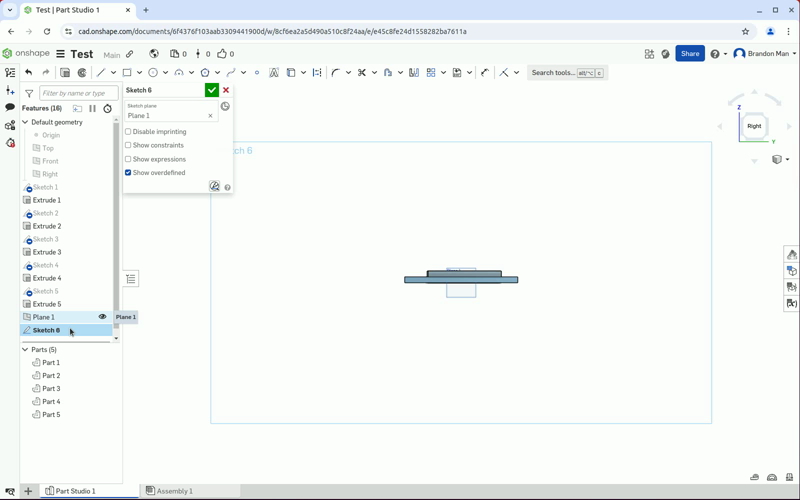
mouse_move(73, 352)
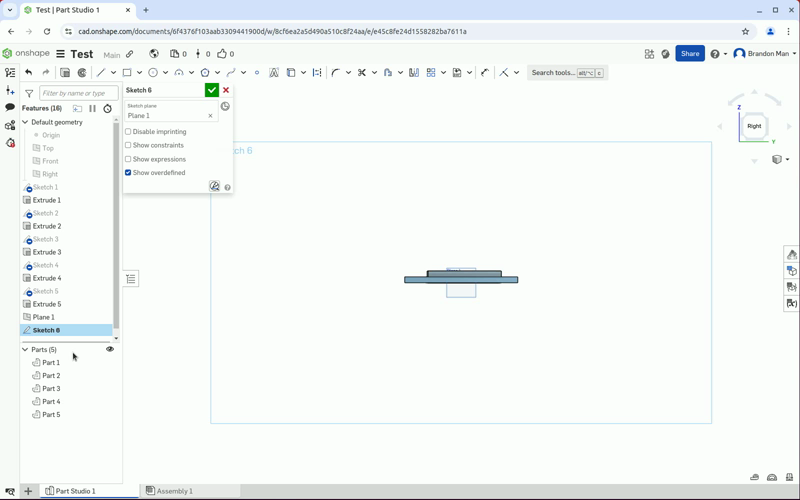
key(y)
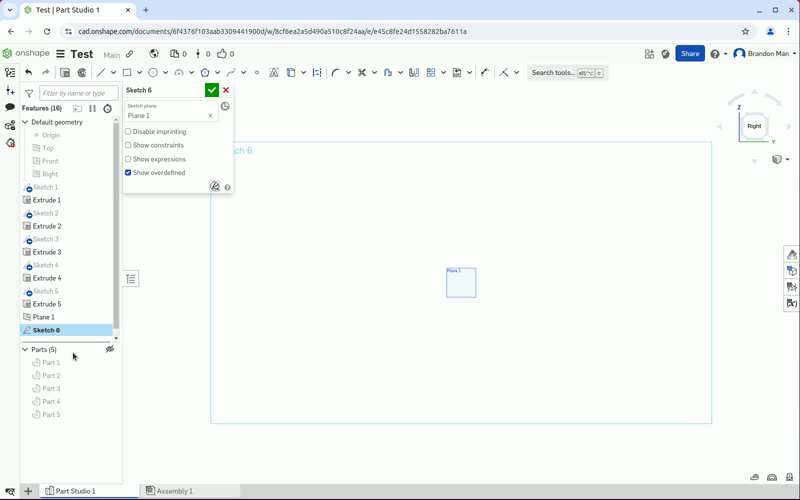
key(l)
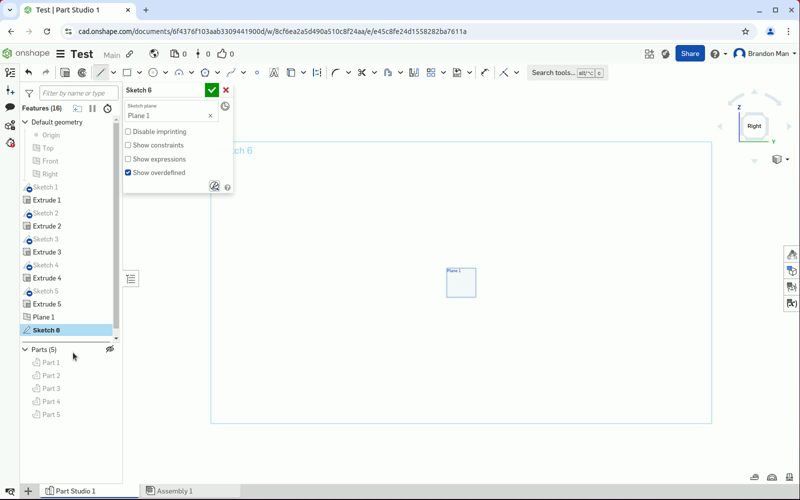
key_down(shift)
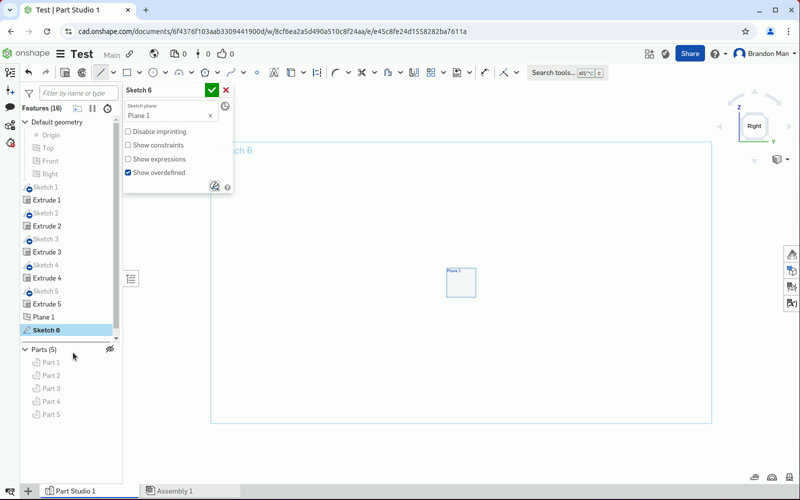
mouse_move(427, 332)
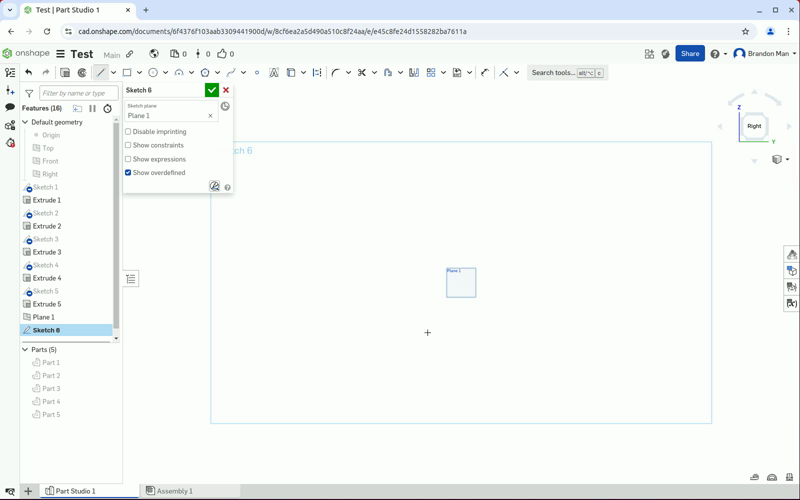
click(427, 332)
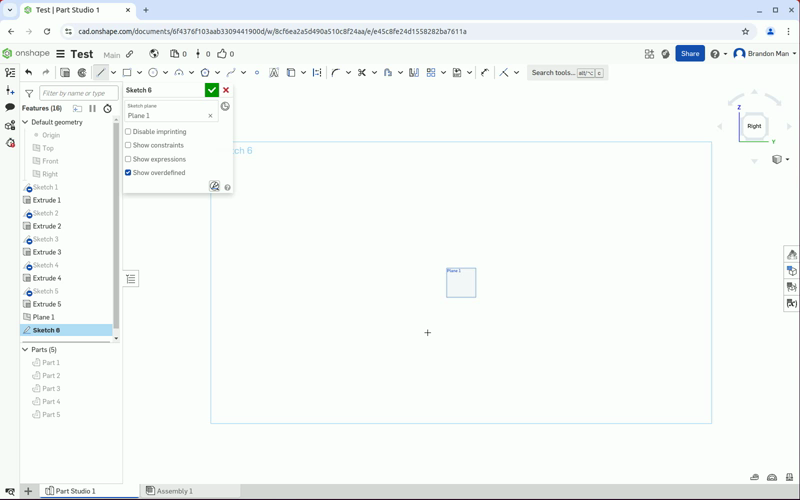
key_up(shift)
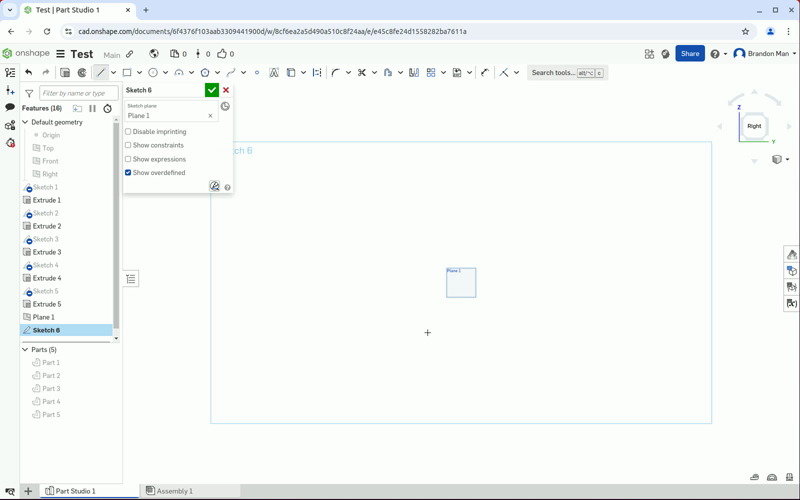
key_down(shift)
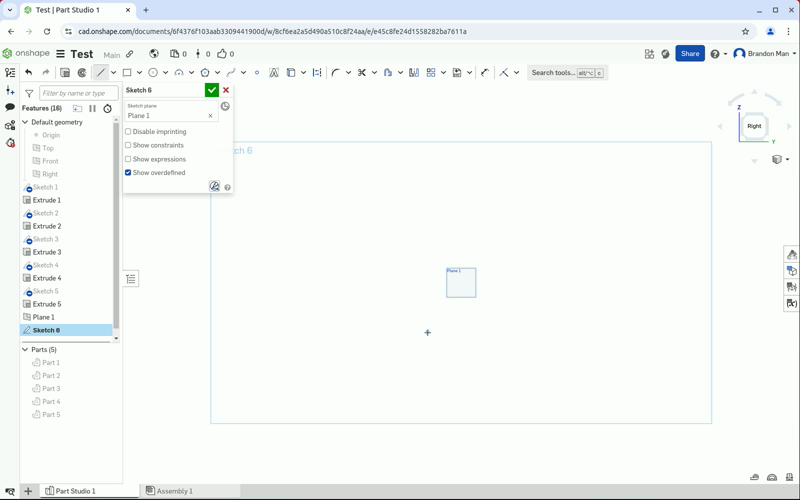
mouse_move(499, 332)
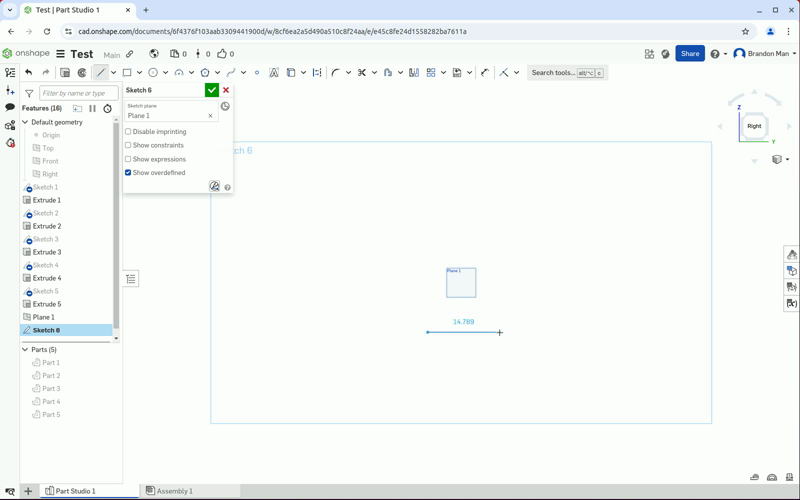
click(499, 332)
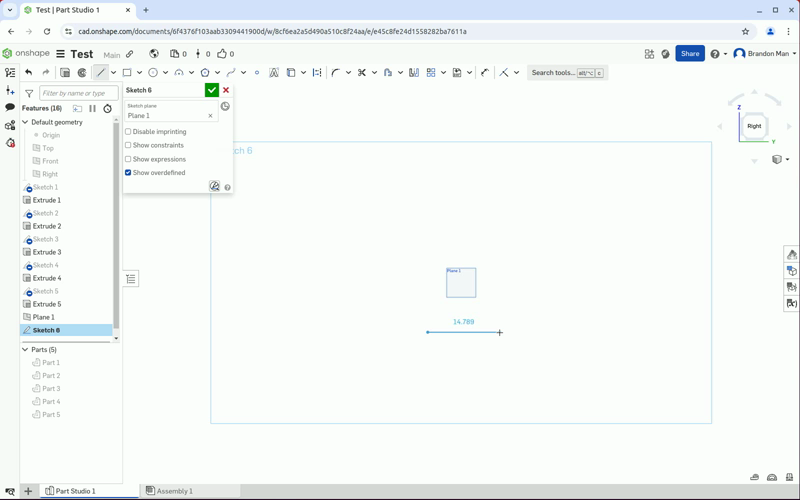
key_up(shift)
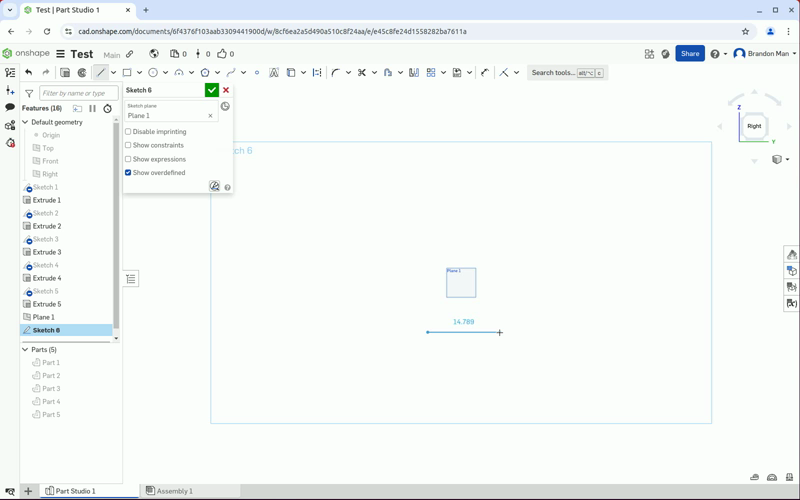
key_down(shift)
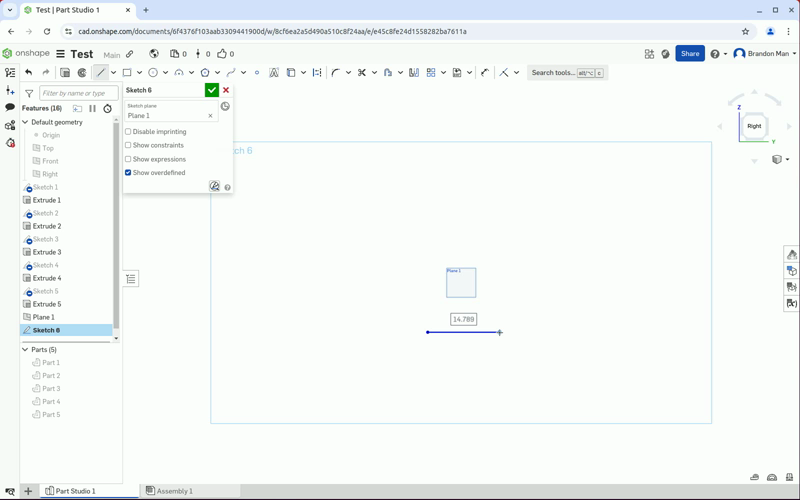
mouse_move(529, 332)
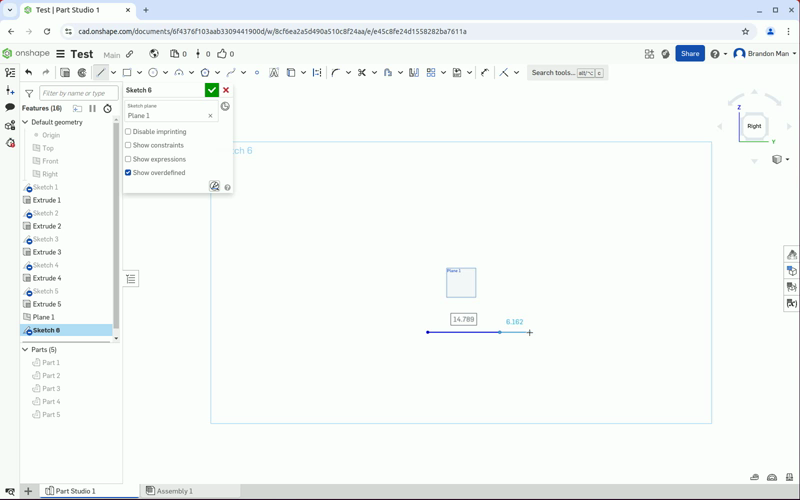
mouse_move(499, 323)
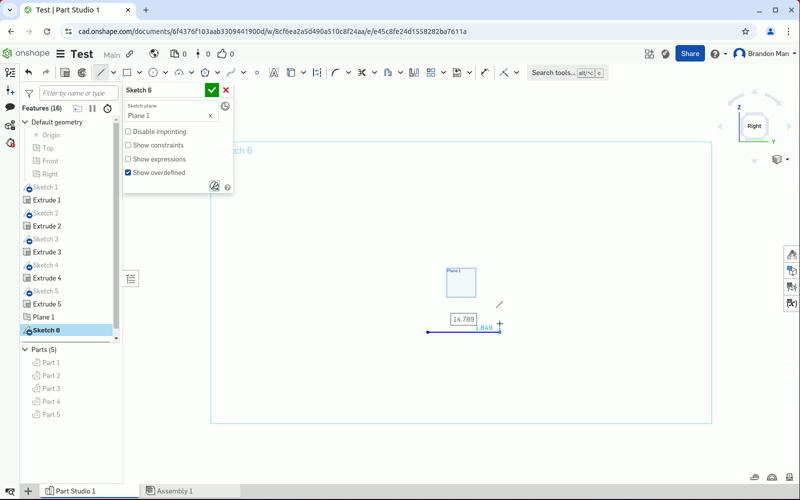
click(499, 323)
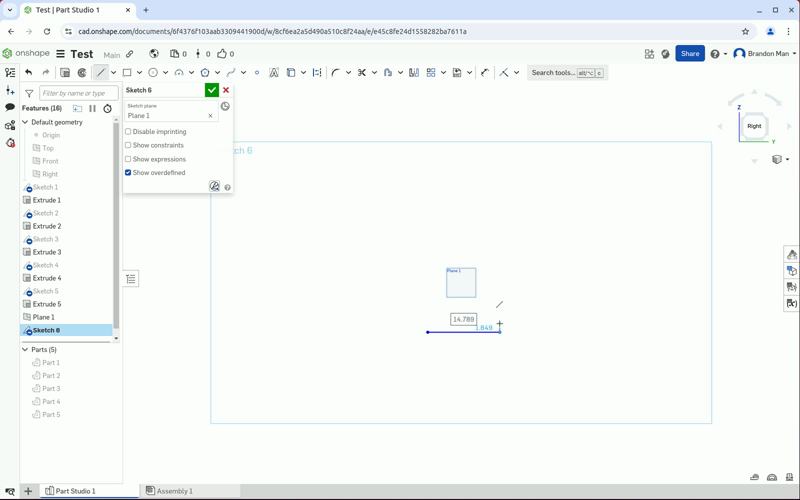
key_up(shift)
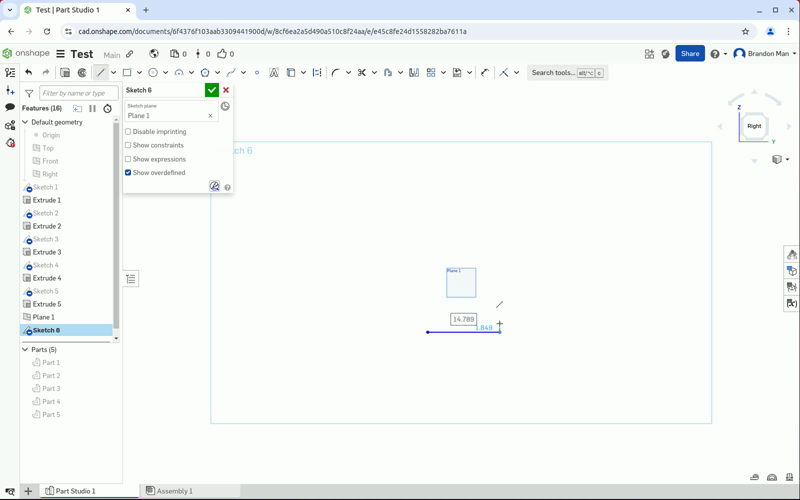
key_down(shift)
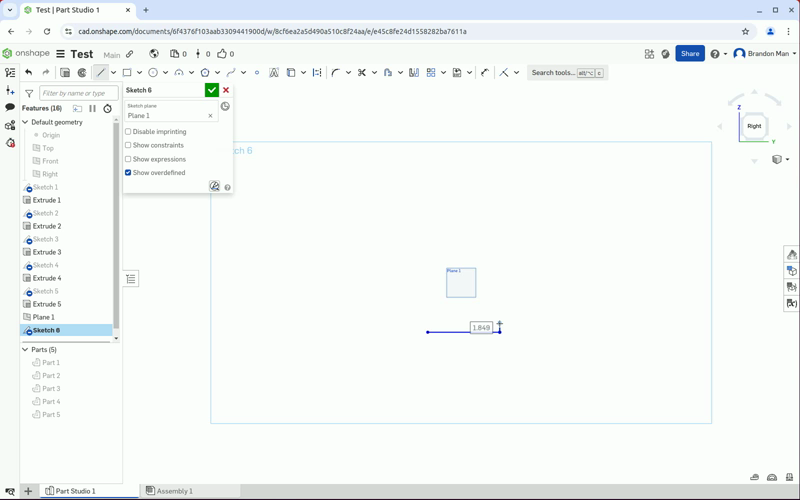
mouse_move(427, 323)
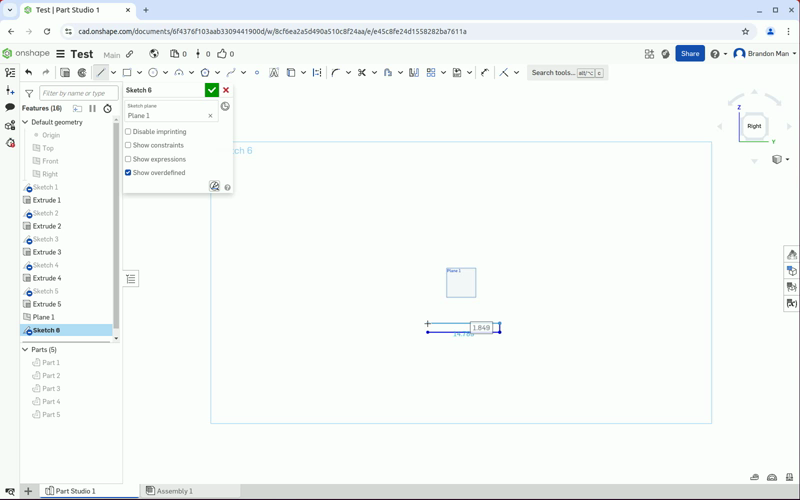
click(427, 323)
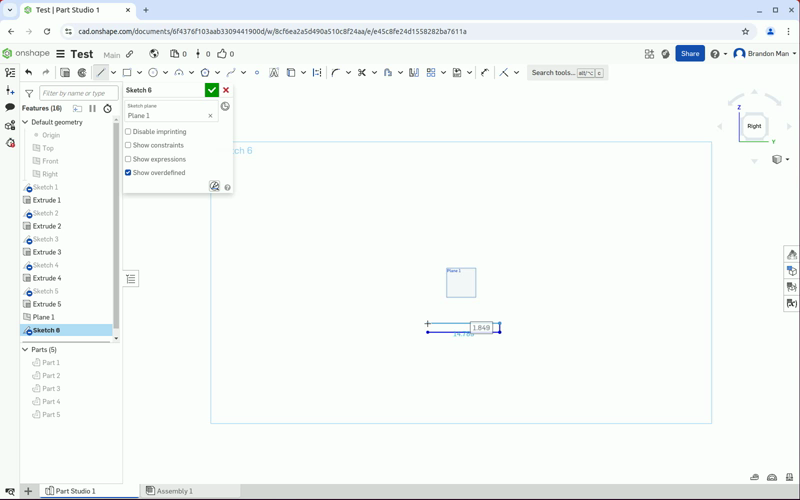
key_up(shift)
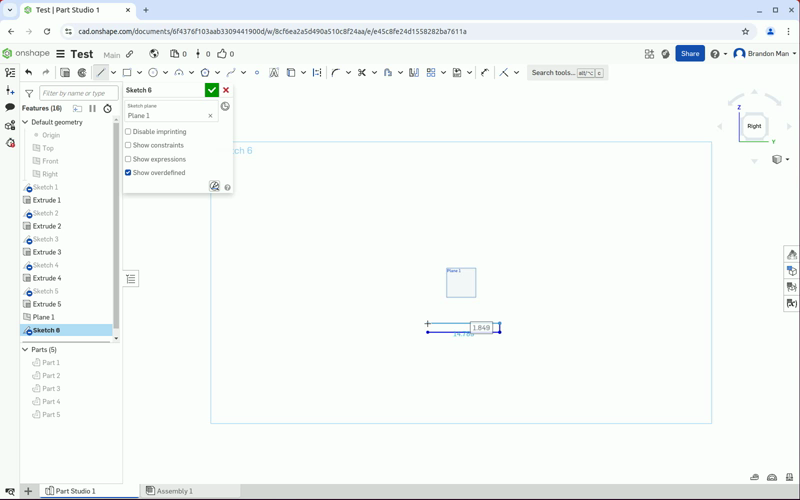
mouse_move(457, 323)
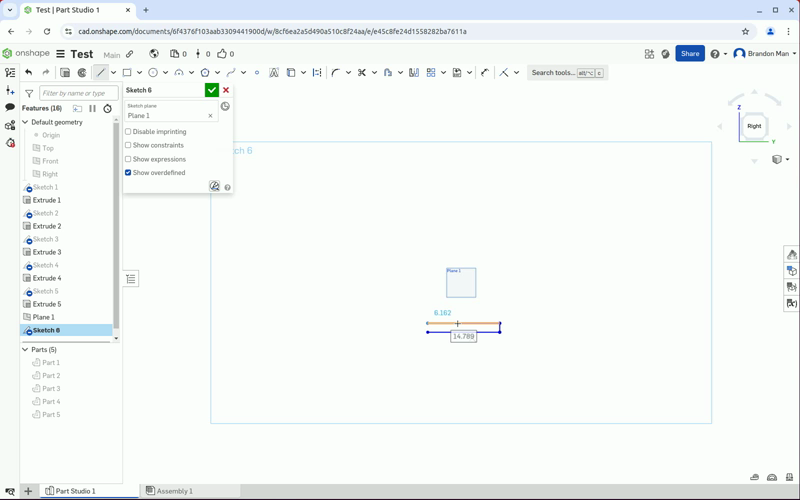
key_down(shift)
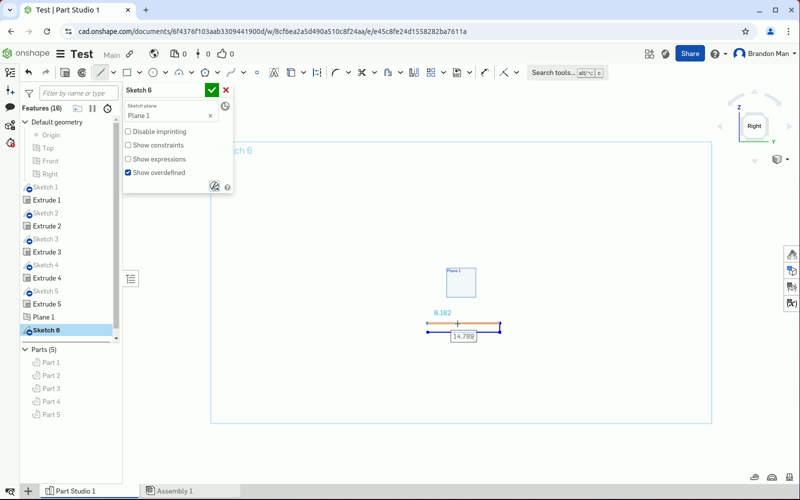
mouse_move(427, 332)
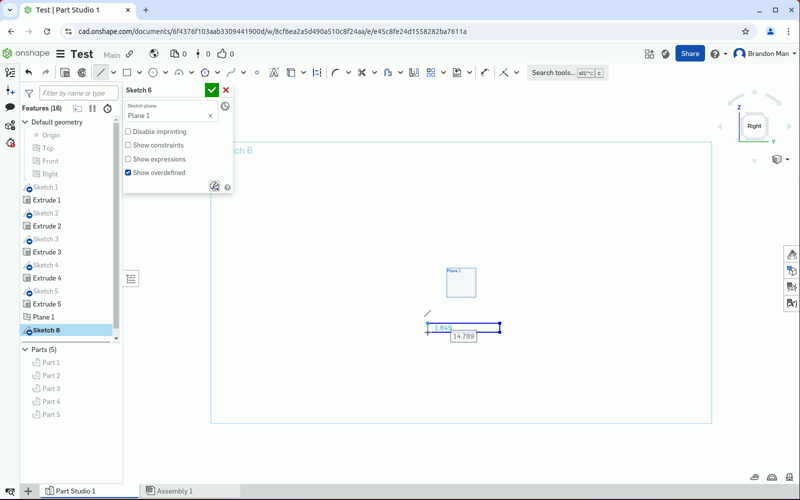
key_up(shift)
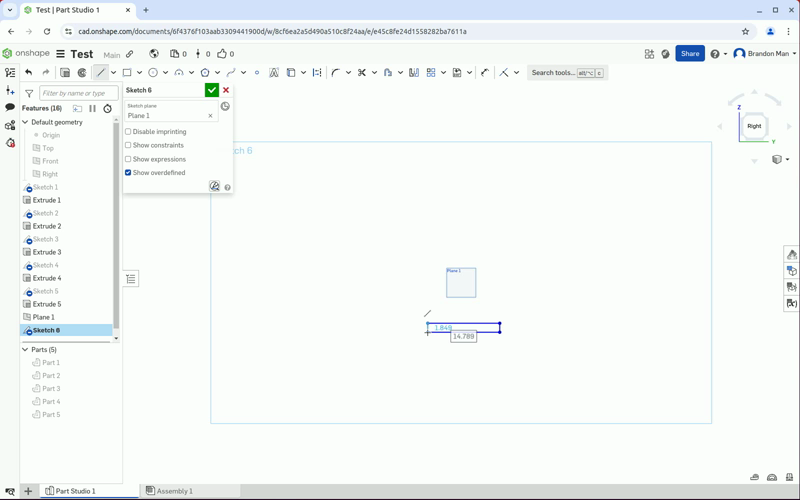
click(427, 332)
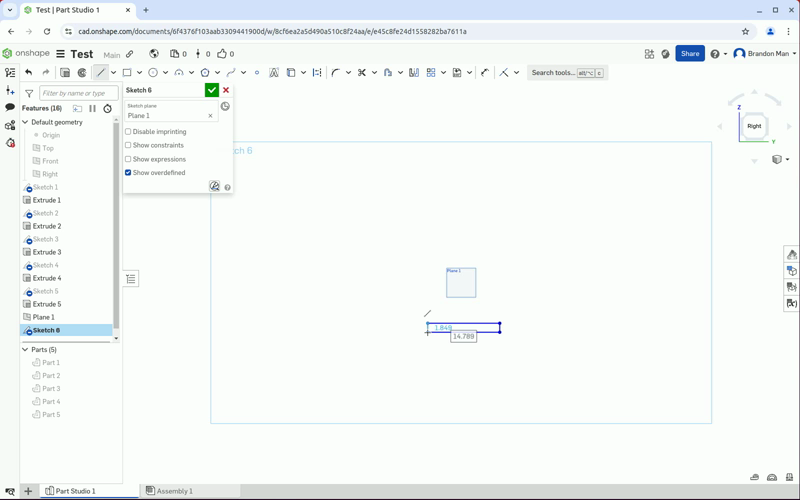
key(esc)
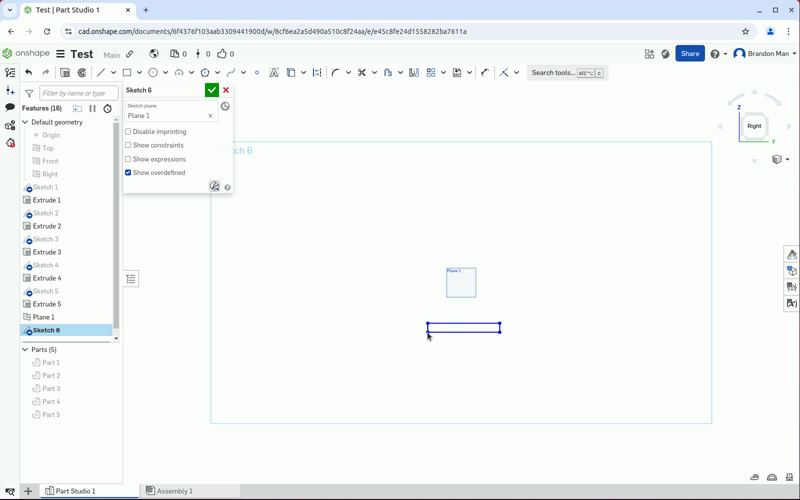
mouse_move(435, 323)
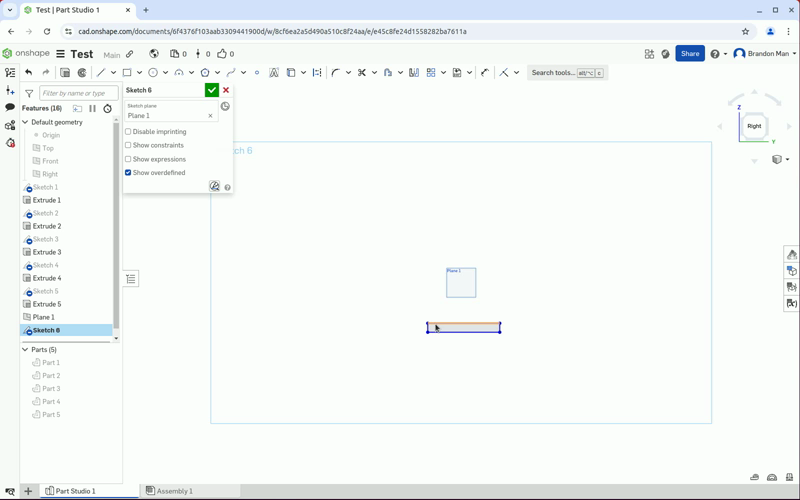
scroll(6)
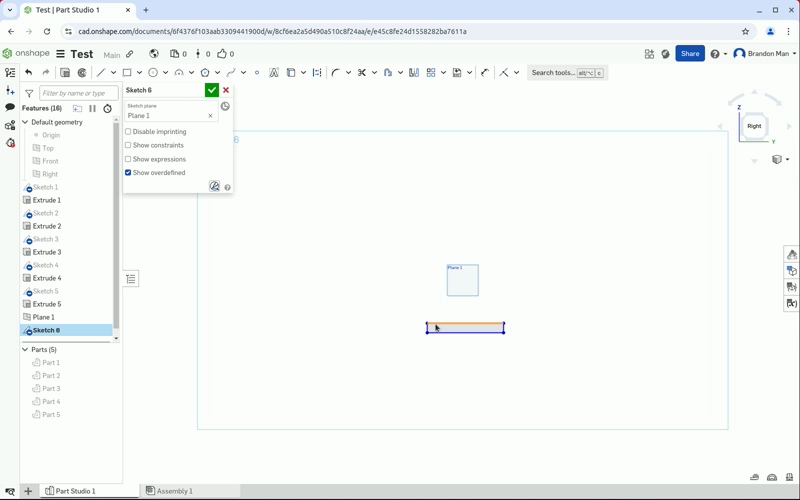
scroll(6)
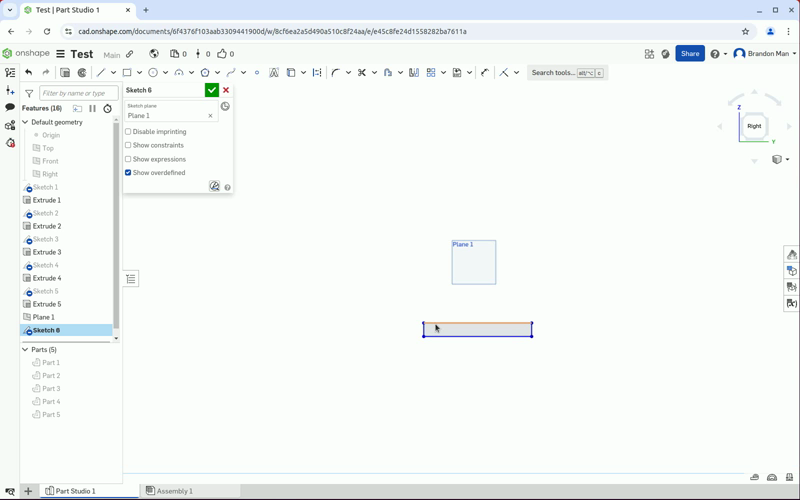
scroll(6)
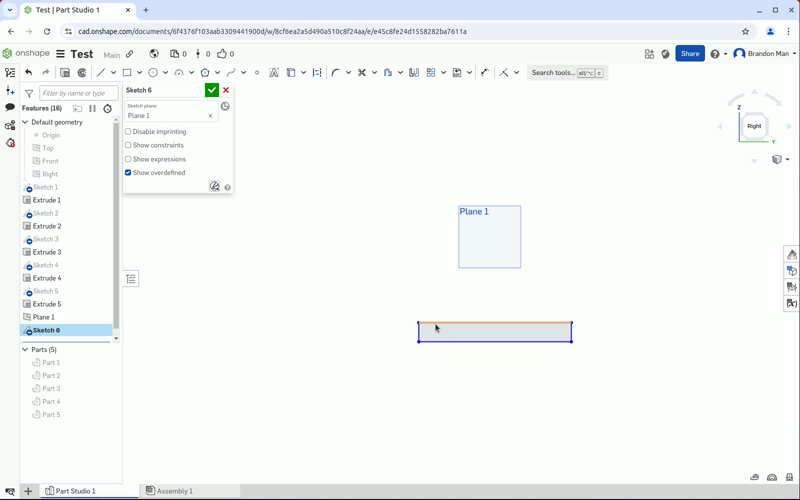
scroll(6)
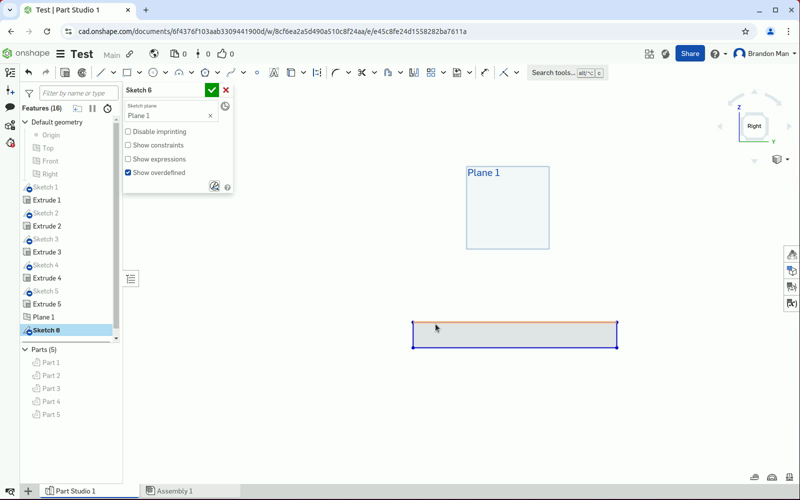
scroll(6)
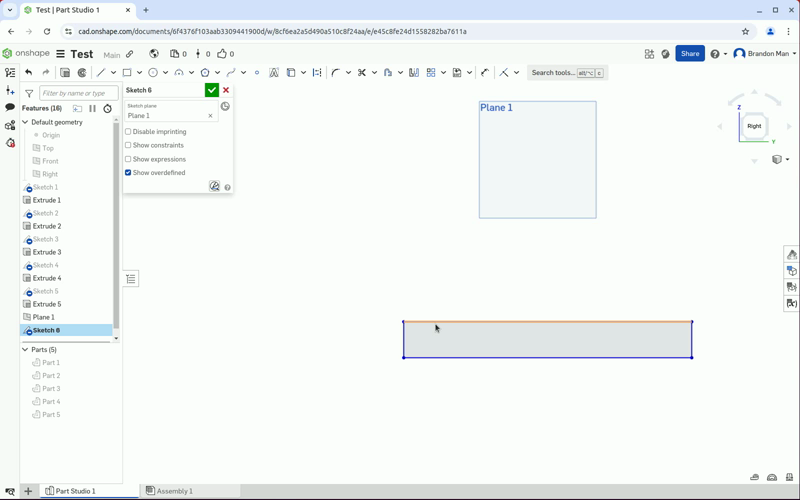
scroll(6)
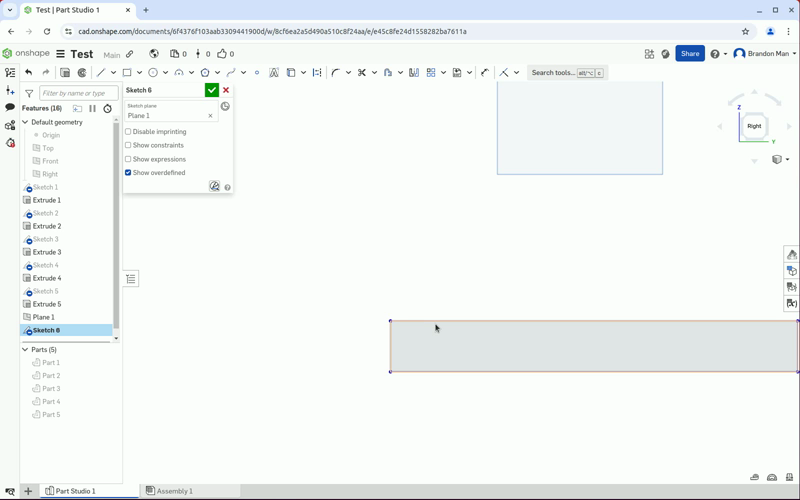
scroll(6)
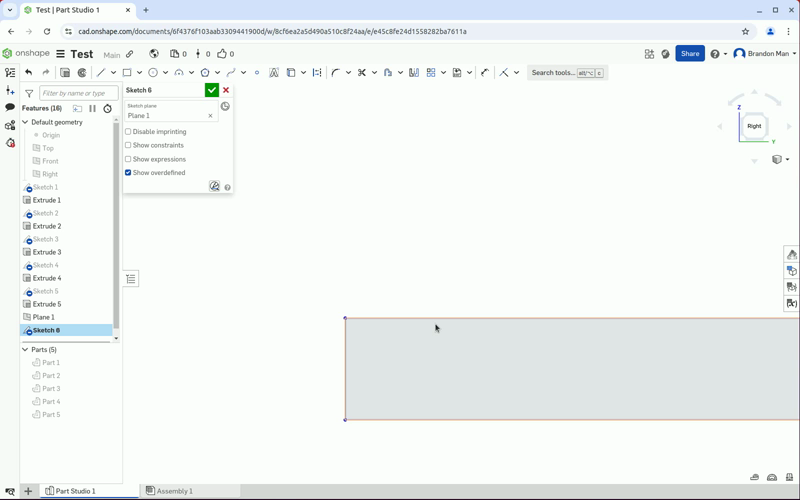
click(435, 323)
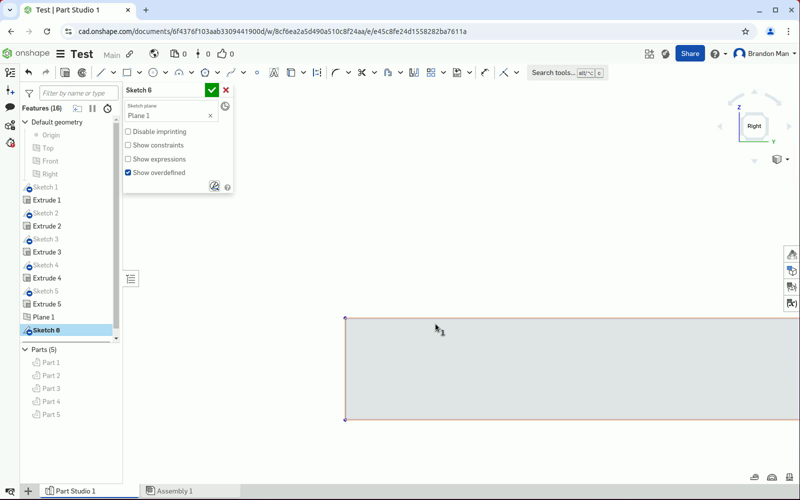
scroll(-6)
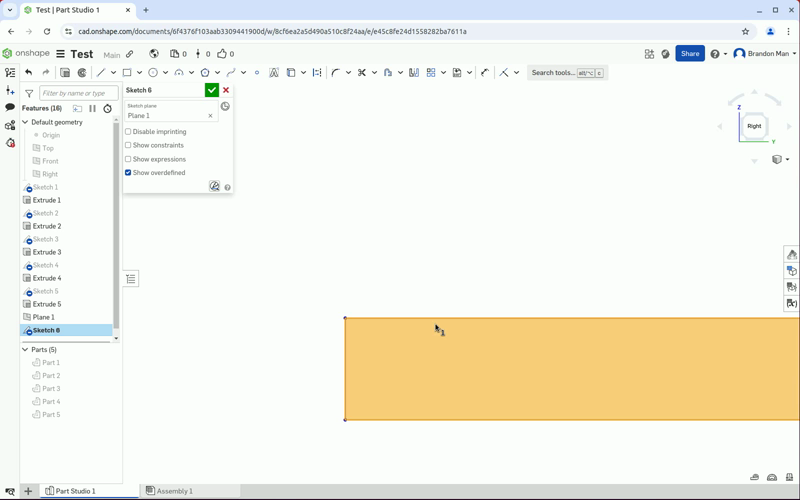
scroll(-6)
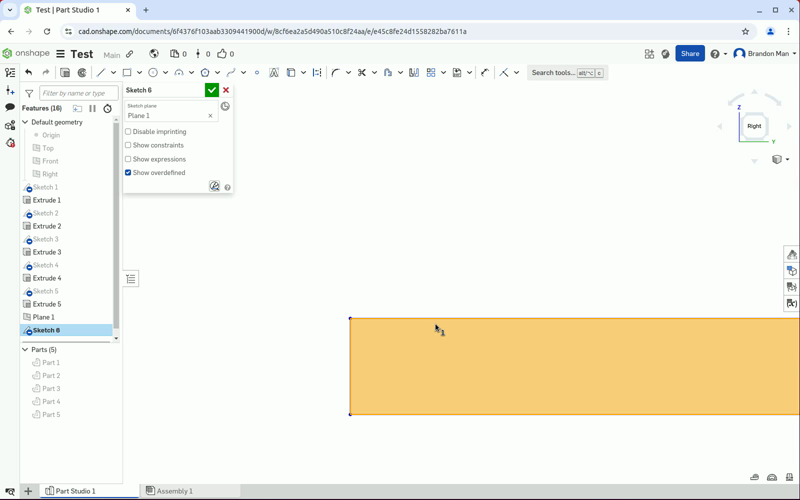
scroll(-6)
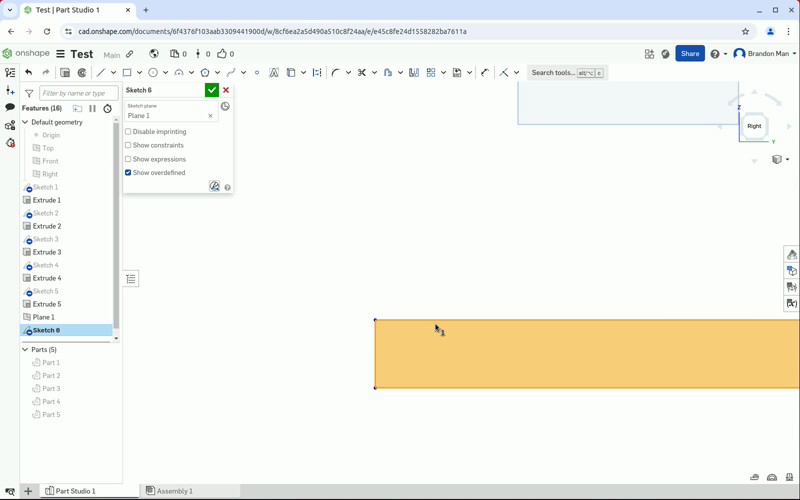
scroll(-6)
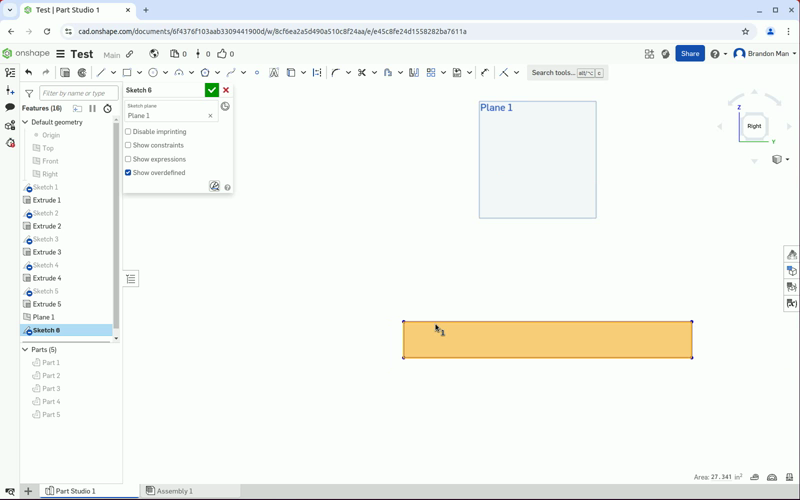
scroll(-6)
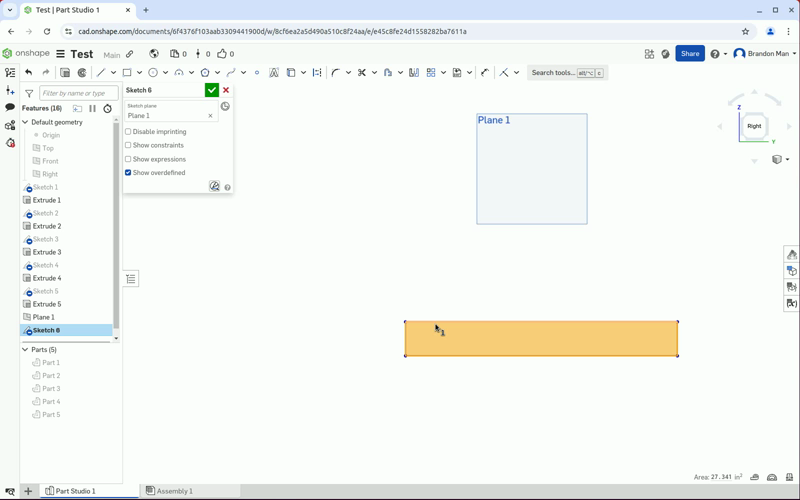
scroll(-6)
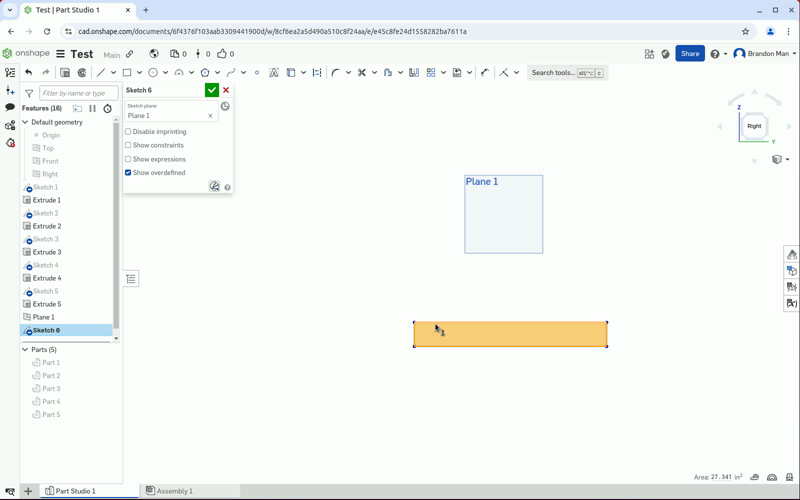
scroll(-6)
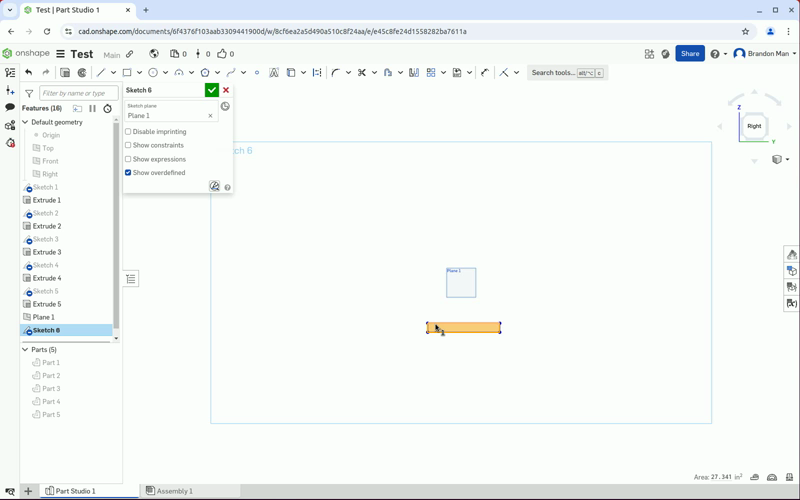
mouse_move(73, 352)
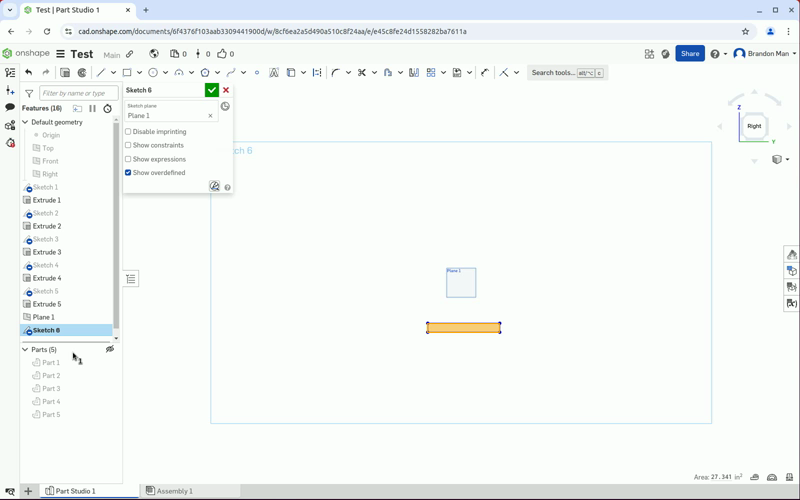
key(shift+y)
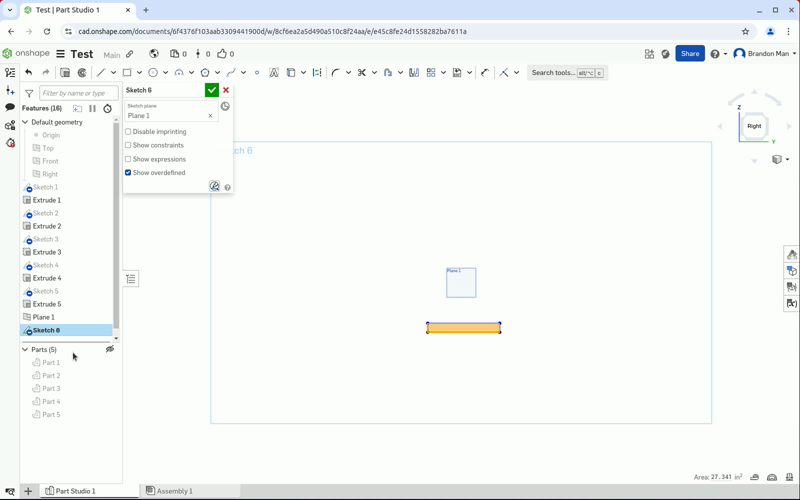
key(shift+e)
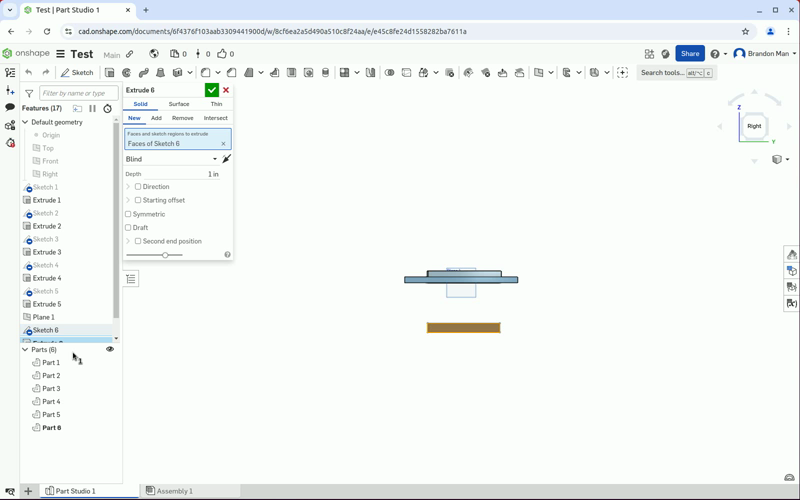
mouse_move(143, 106)
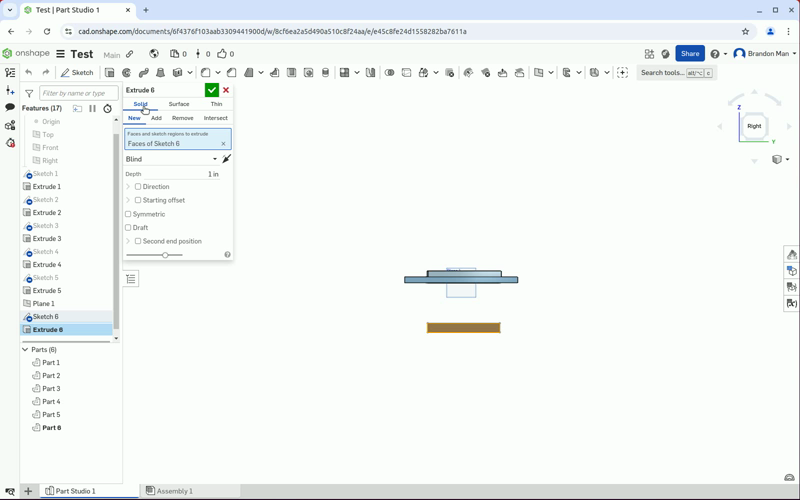
click(143, 106)
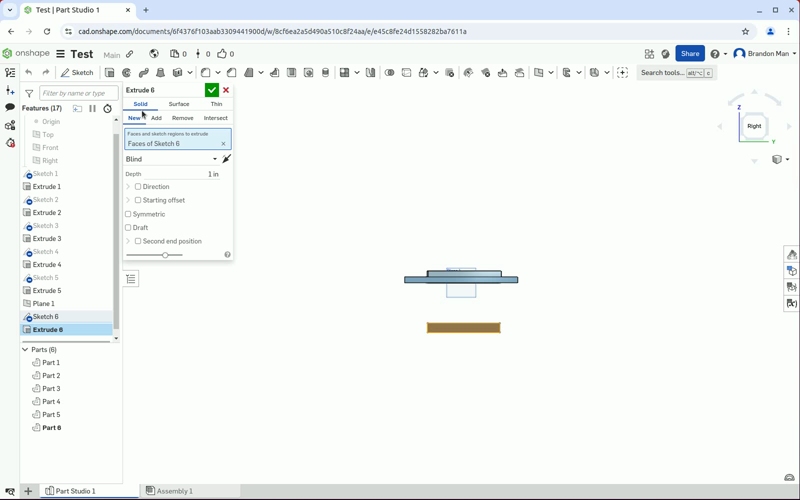
mouse_move(137, 120)
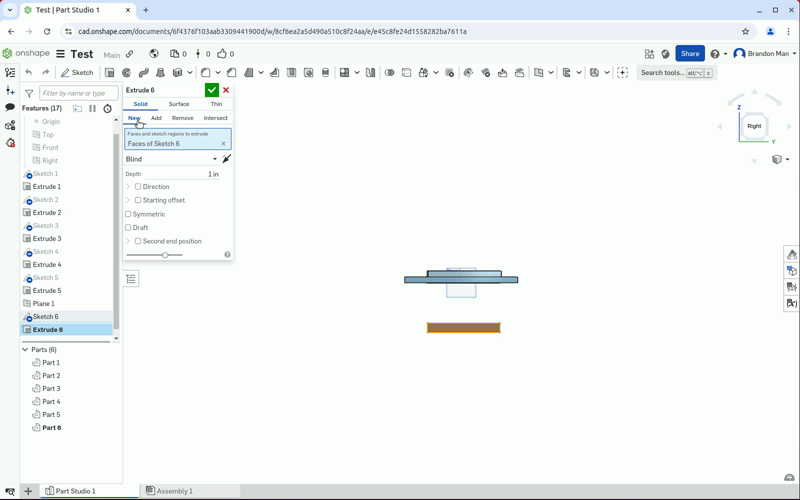
click(137, 120)
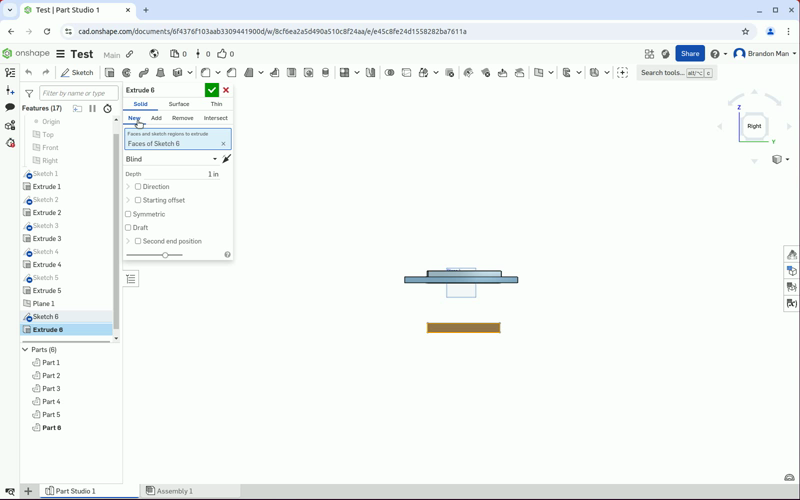
key(tab, 4)
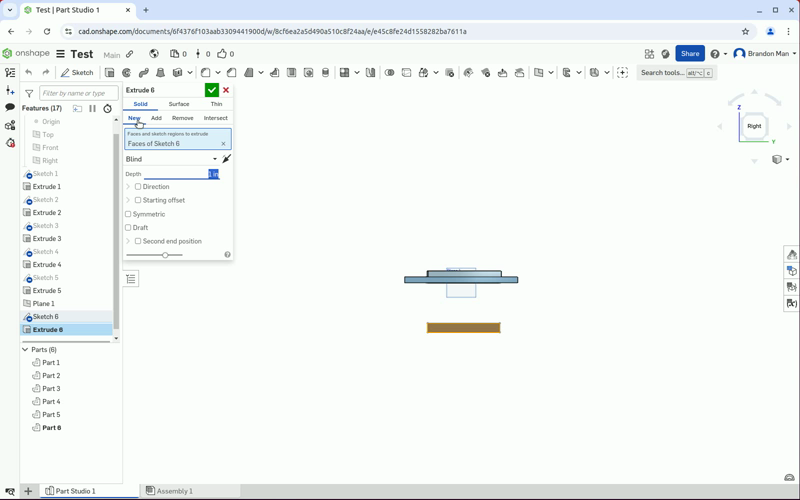
text(-0.481)
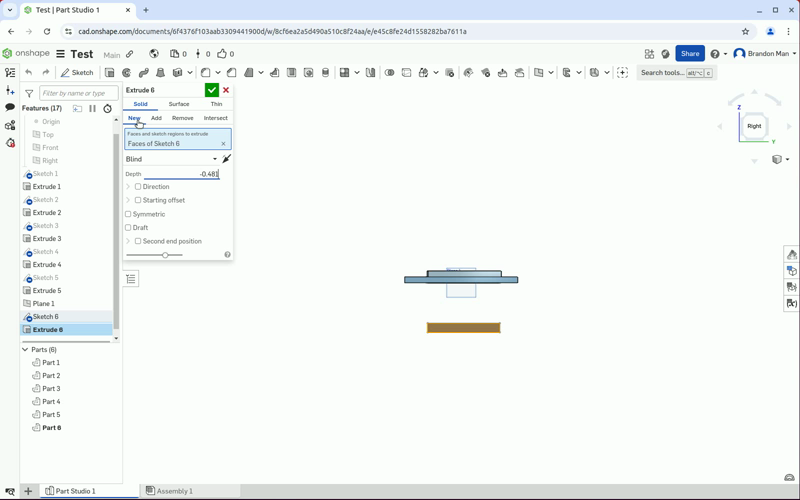
key(enter)
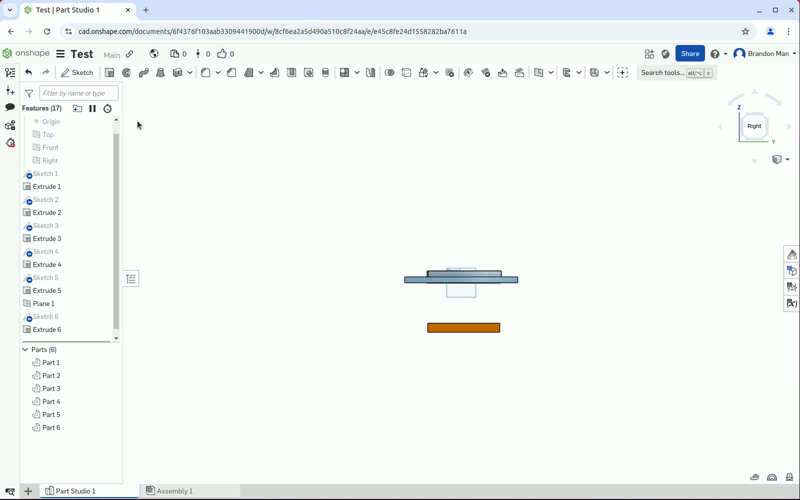
key(shift+h)
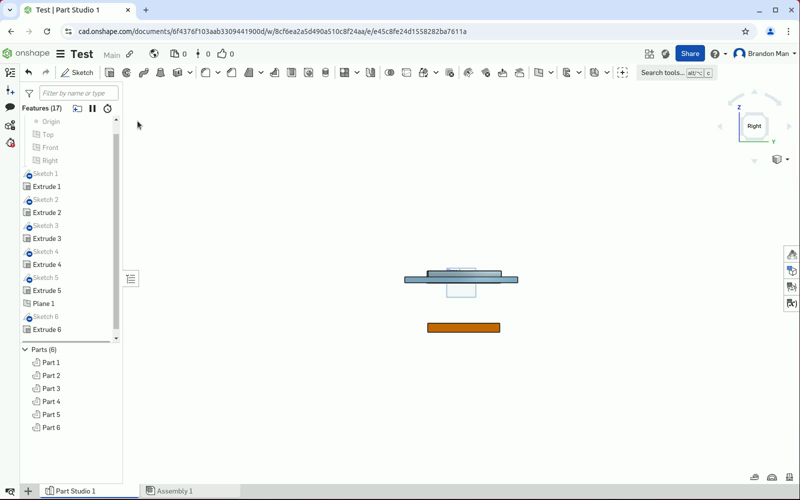
key(shift+h)
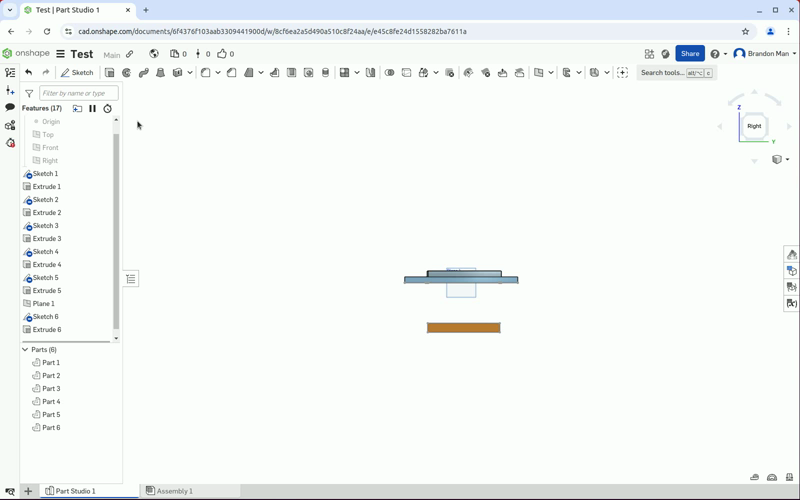
key(shift+7)
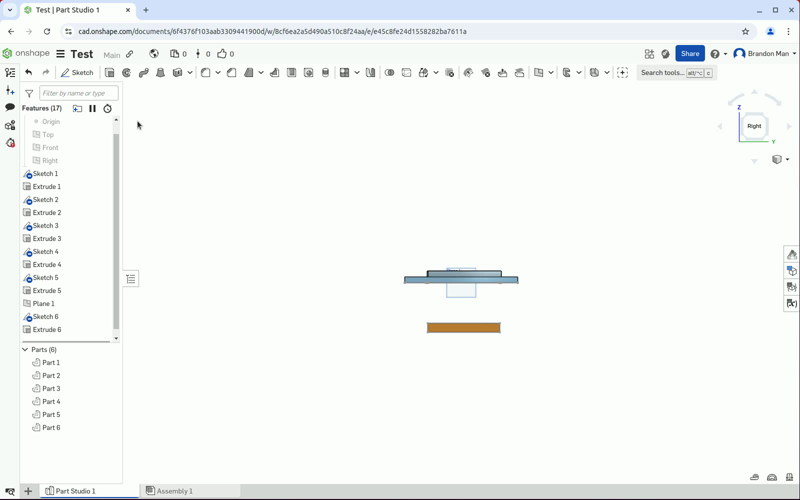
key(right, 2)
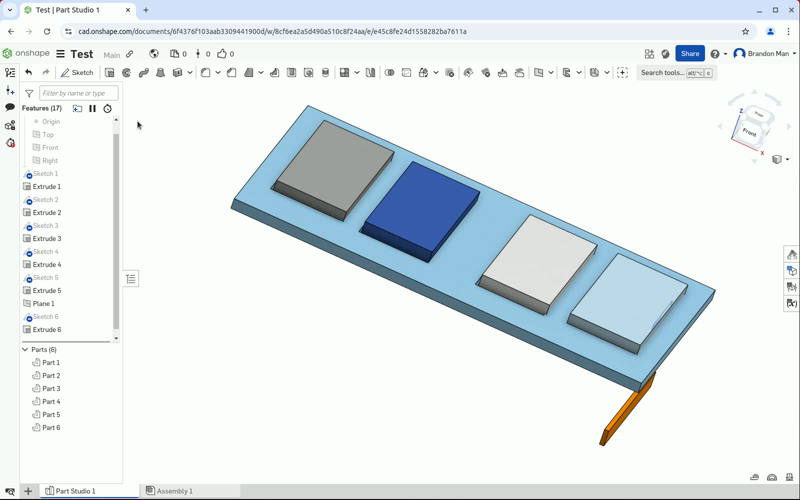
key(down, 2)
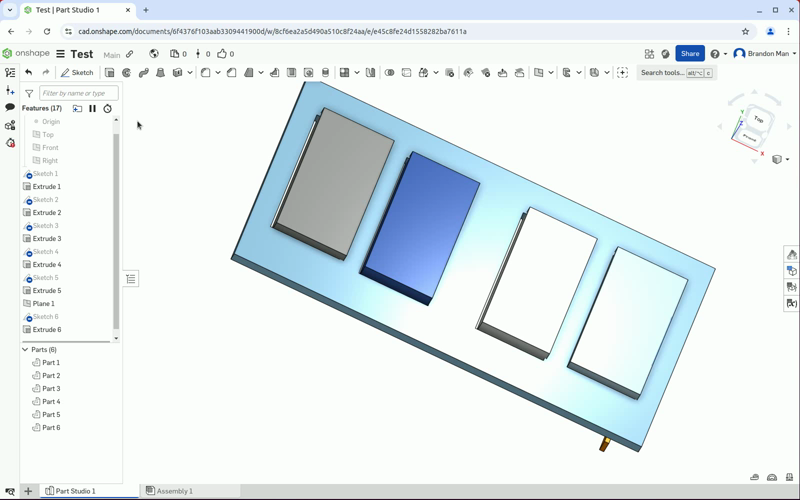
key(up, 2)
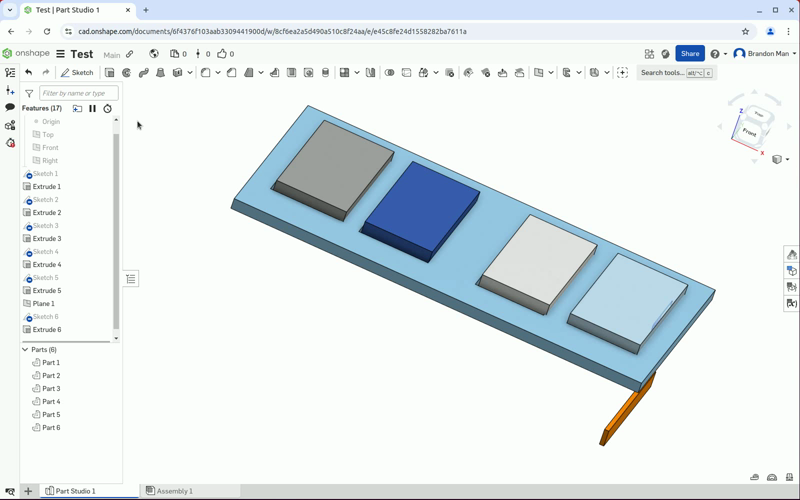
key(left, 2)
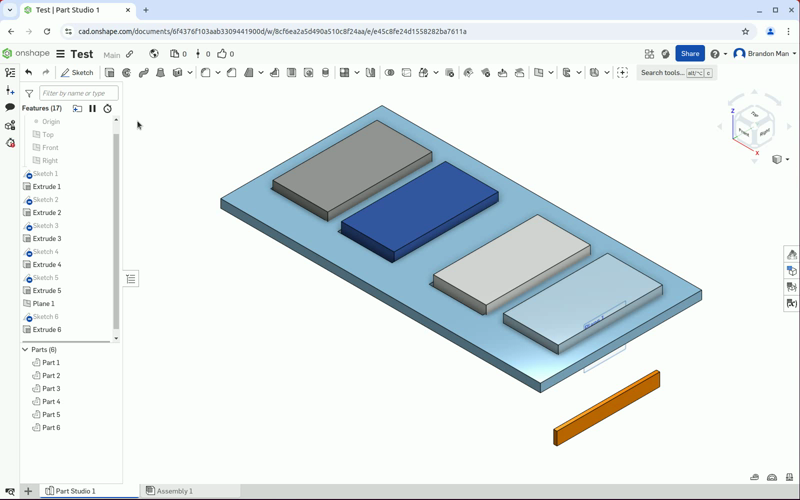
mouse_move(69, 176)
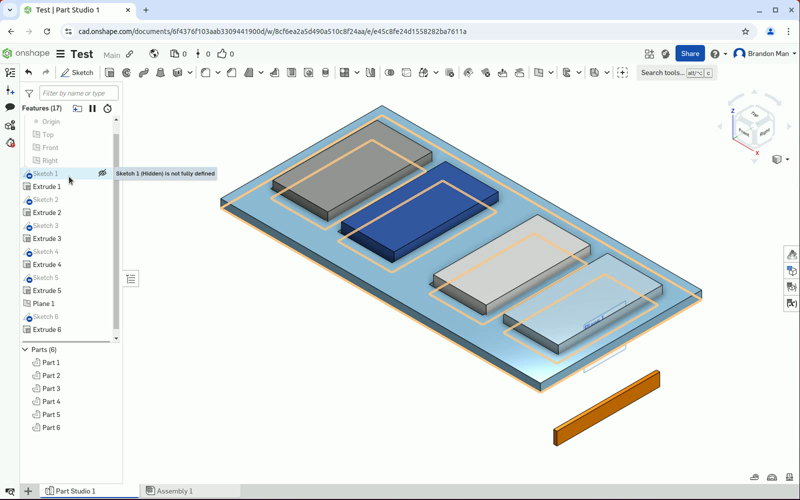
click(69, 176)